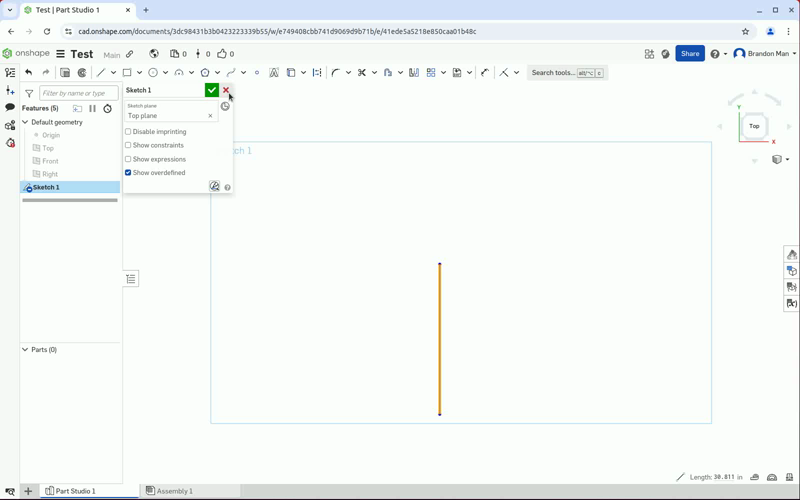
key(shift+h)
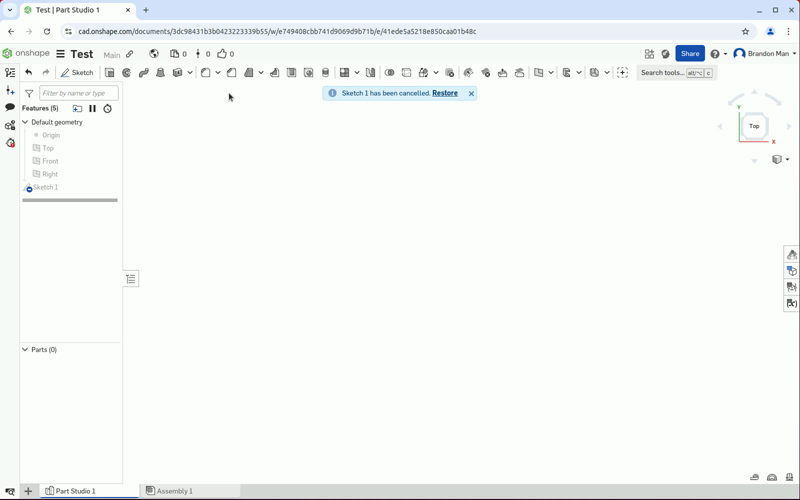
mouse_move(73, 352)
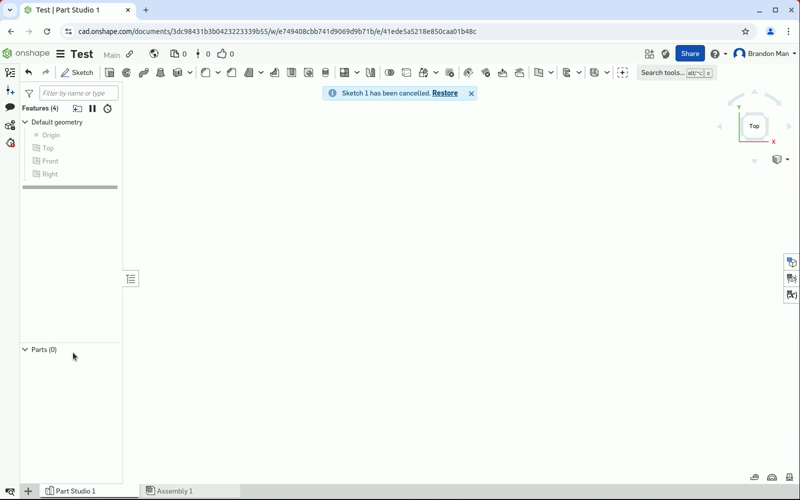
key(y)
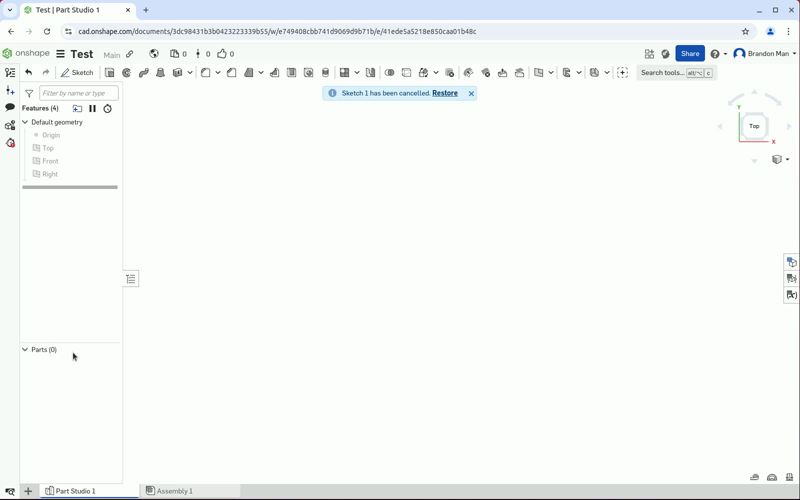
key(shift+p)
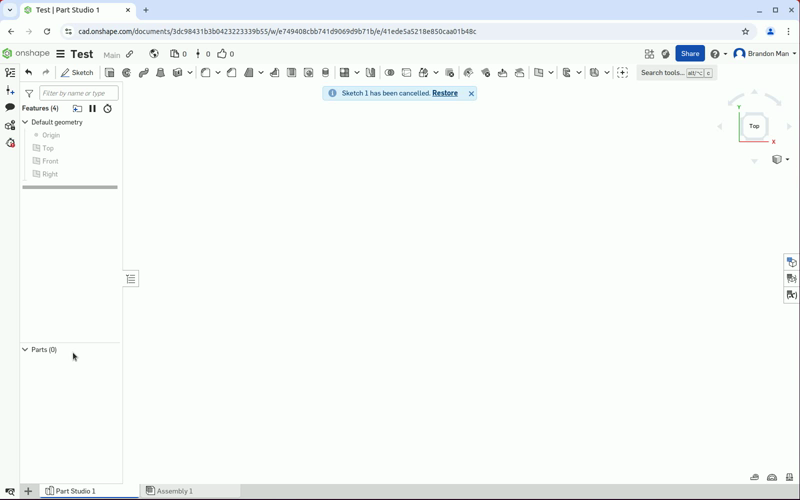
key(space)
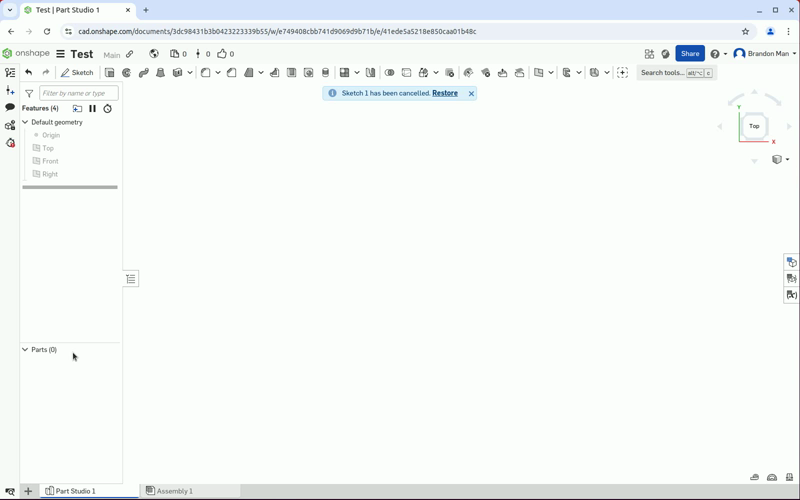
key_down(shift)
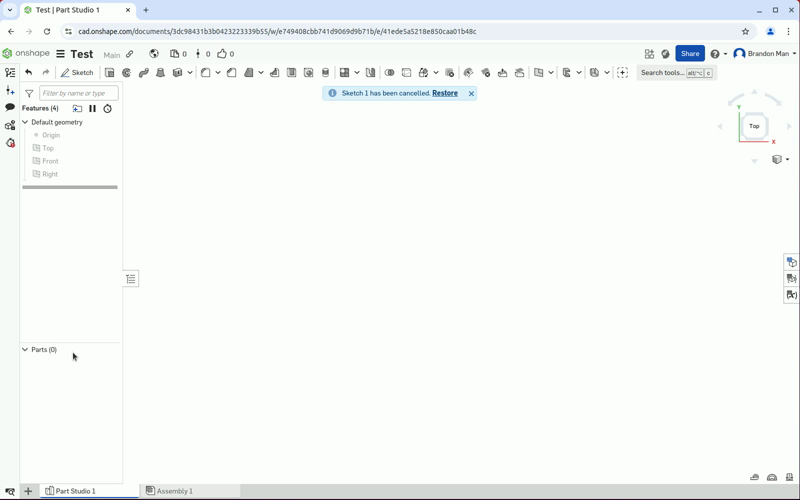
key(up)
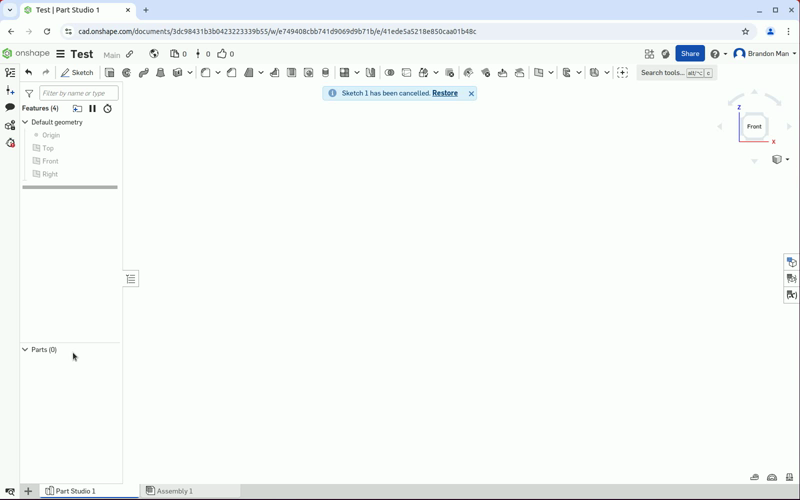
key_up(shift)
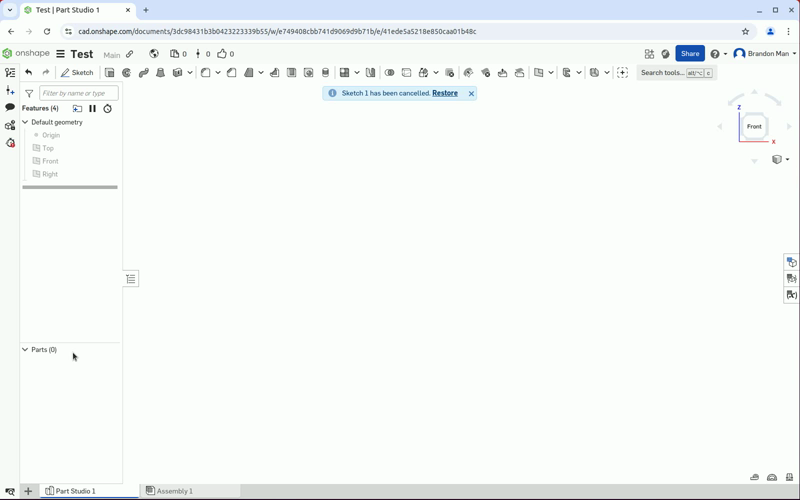
mouse_move(73, 352)
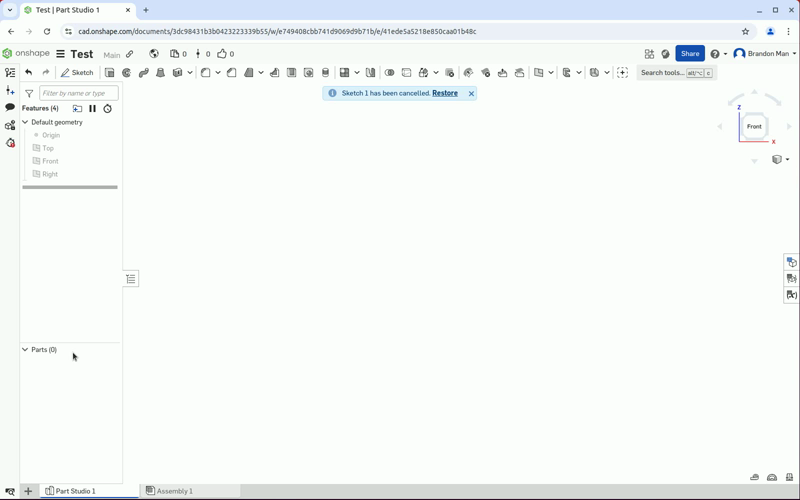
key(shift+y)
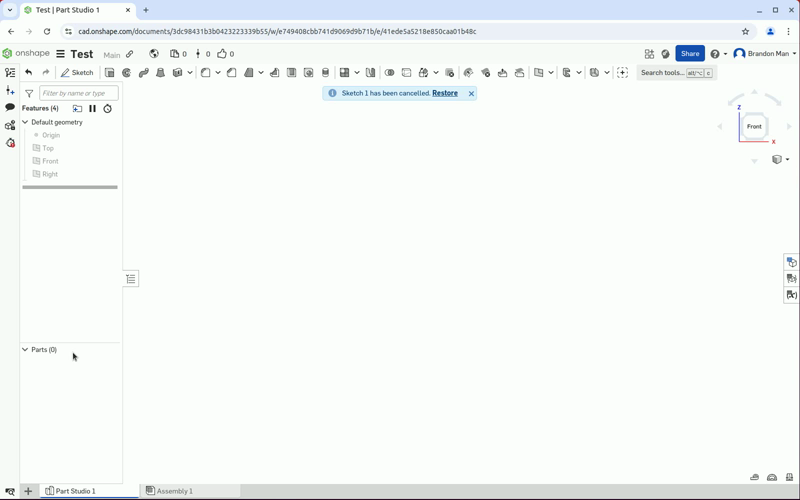
key(shift+s)
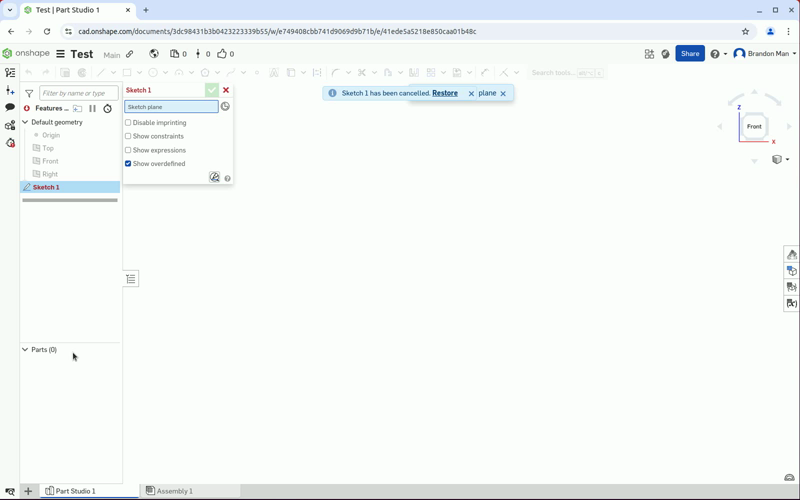
mouse_move(73, 163)
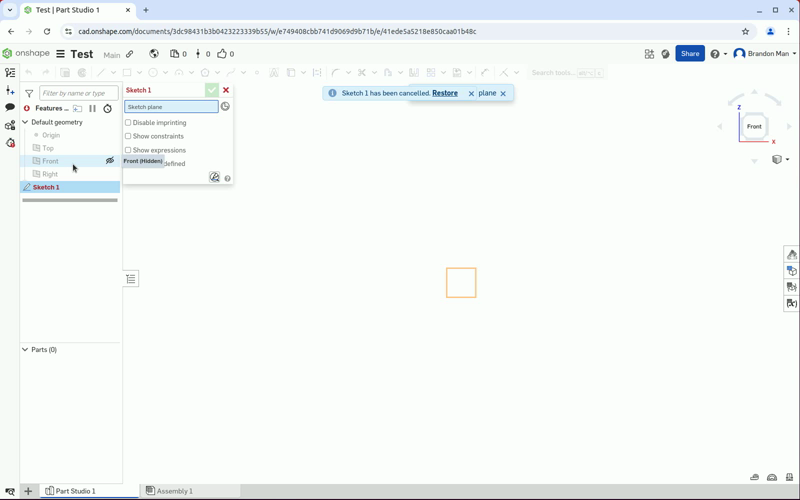
click(73, 163)
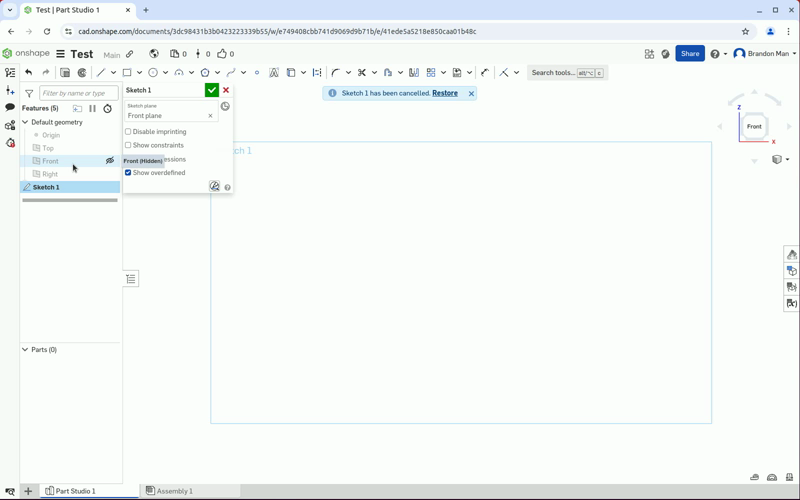
mouse_move(73, 352)
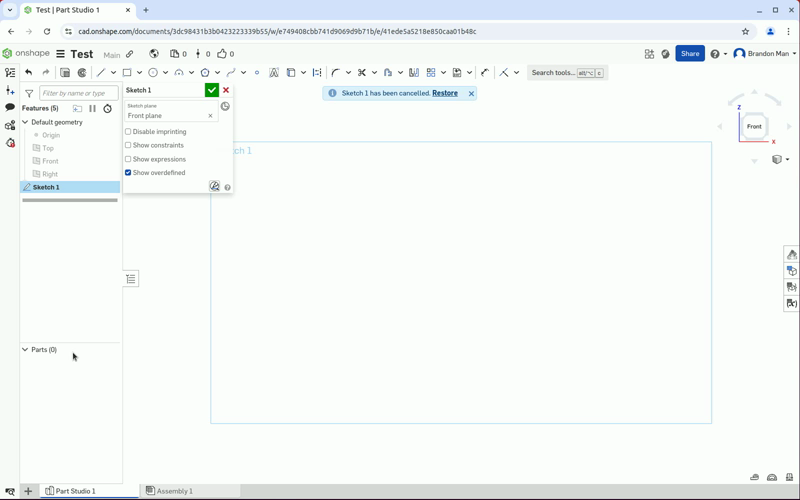
key(y)
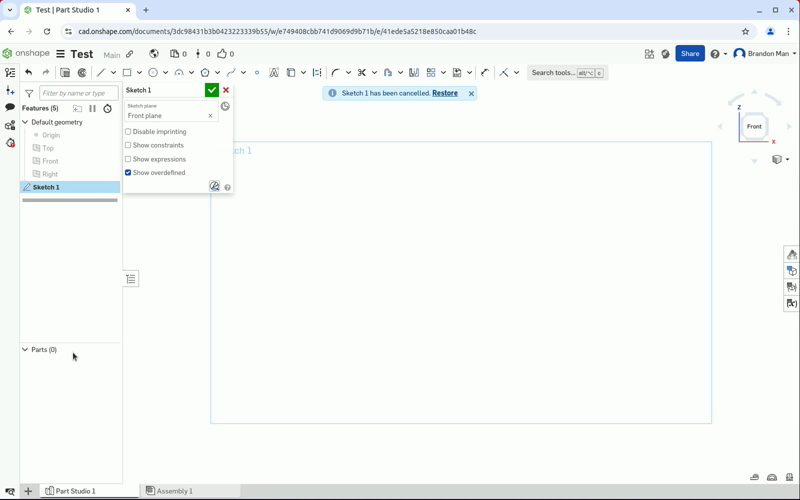
key(l)
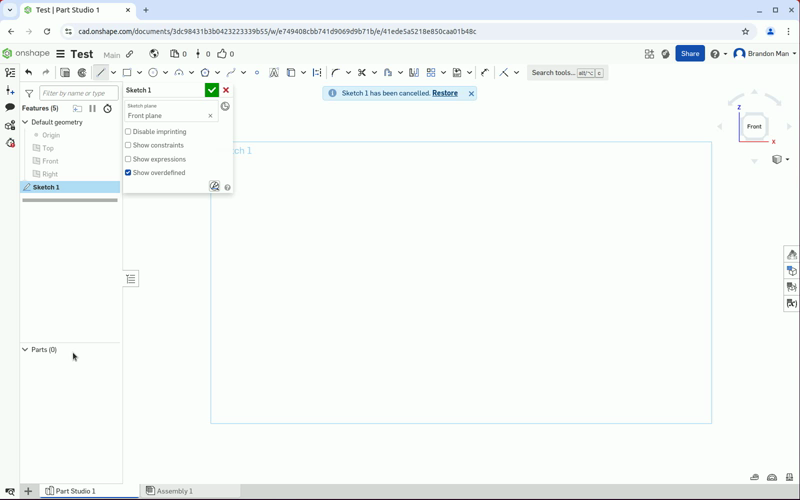
key_down(shift)
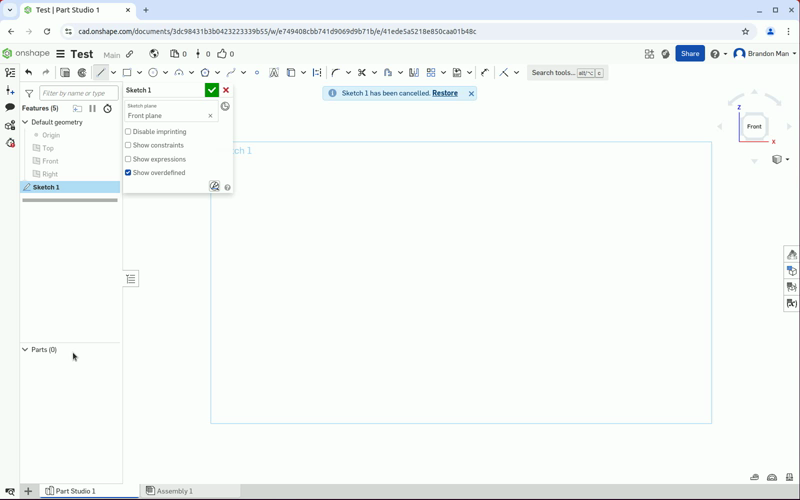
mouse_move(460, 282)
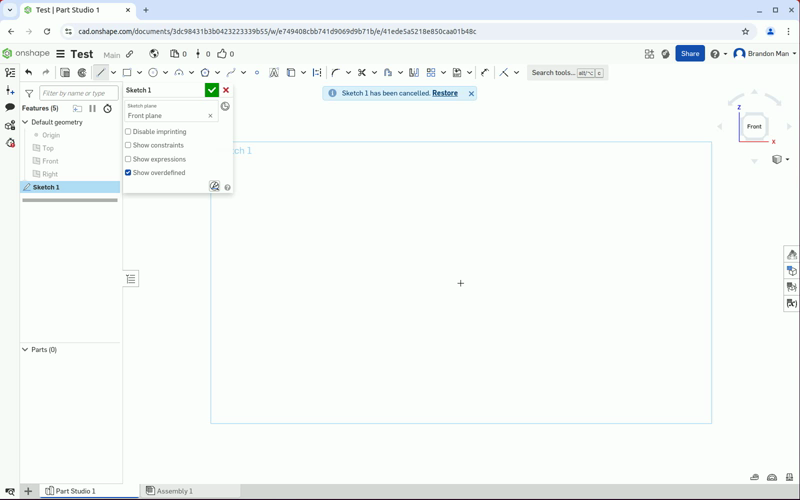
click(460, 282)
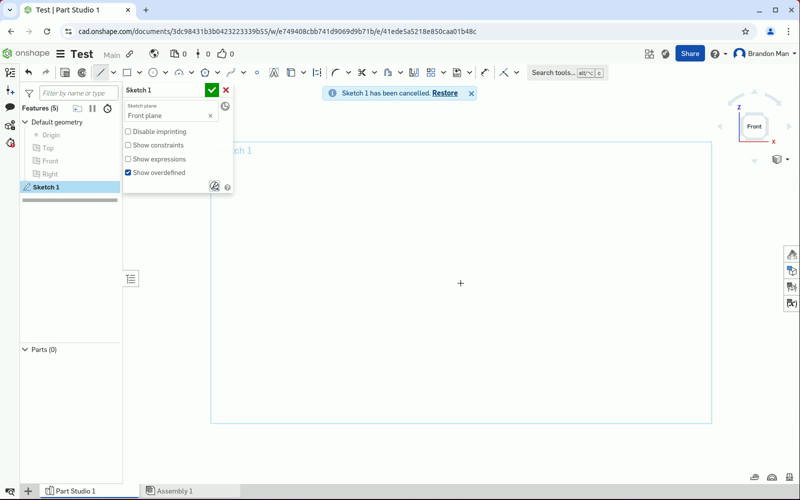
key_up(shift)
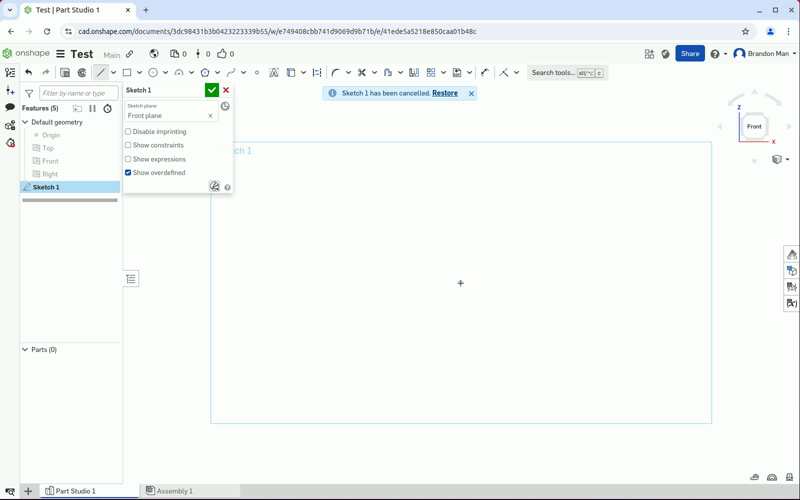
key_down(shift)
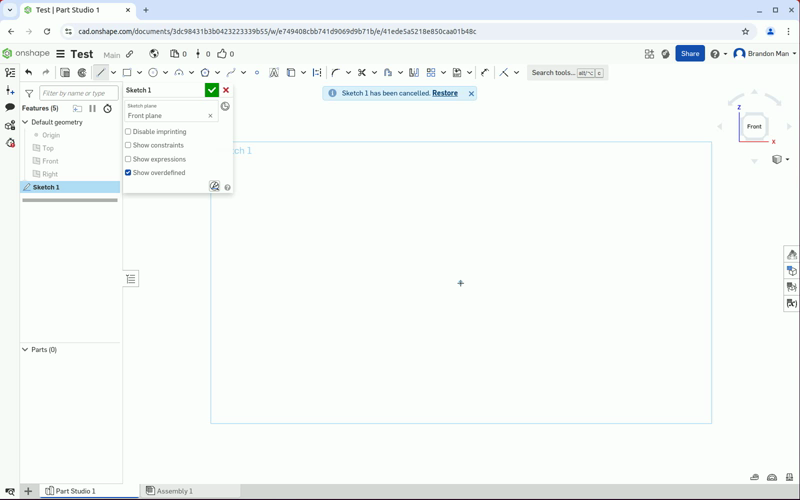
mouse_move(573, 282)
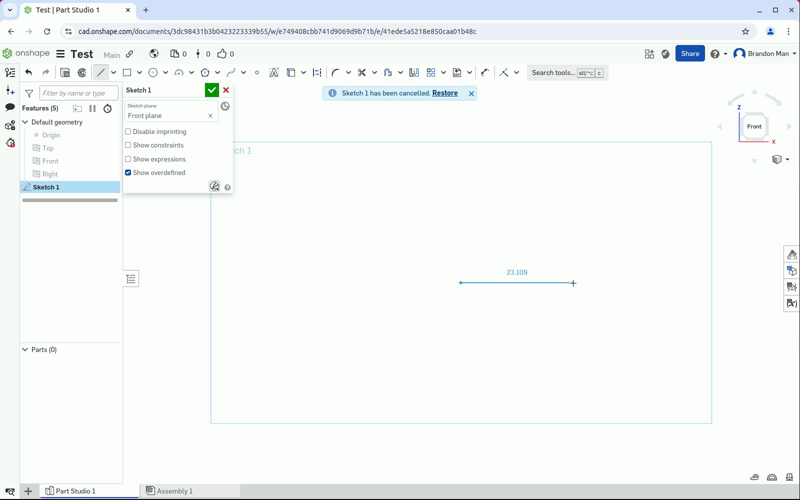
click(573, 282)
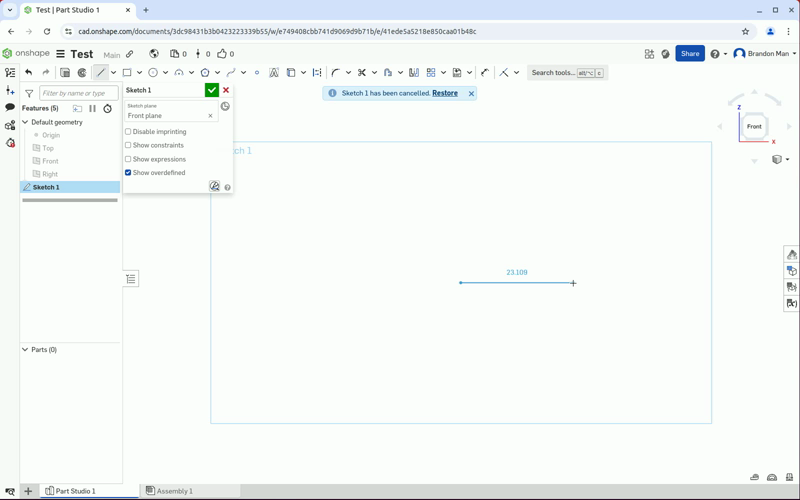
key_up(shift)
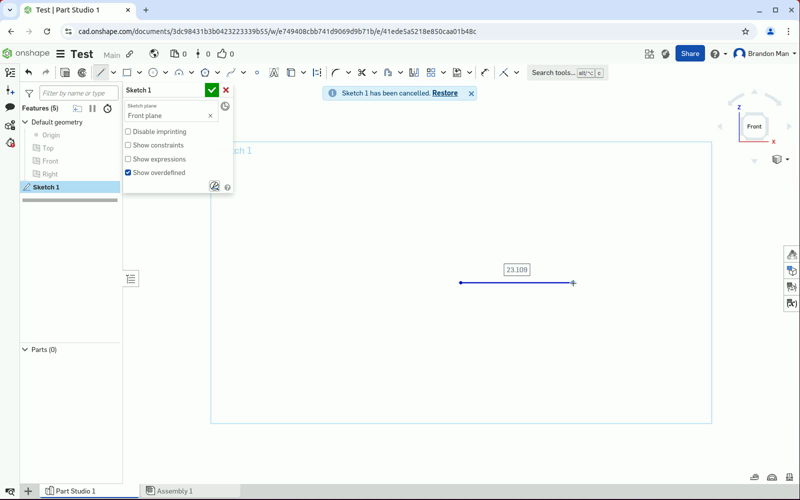
key_down(shift)
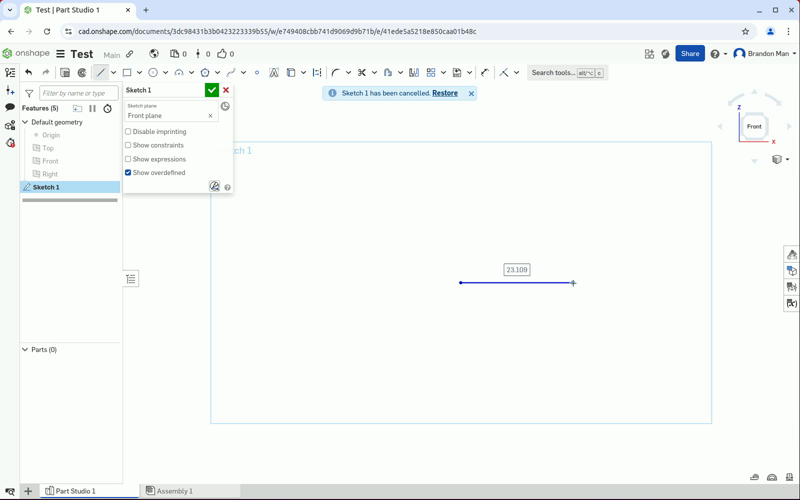
mouse_move(589, 282)
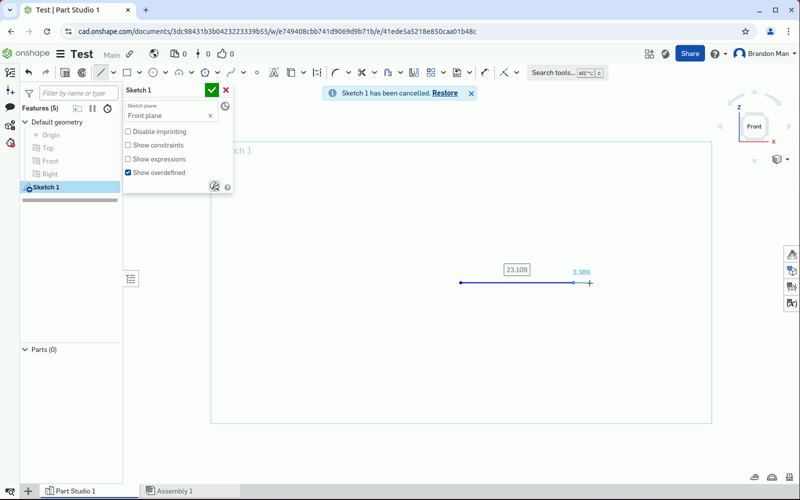
mouse_move(573, 272)
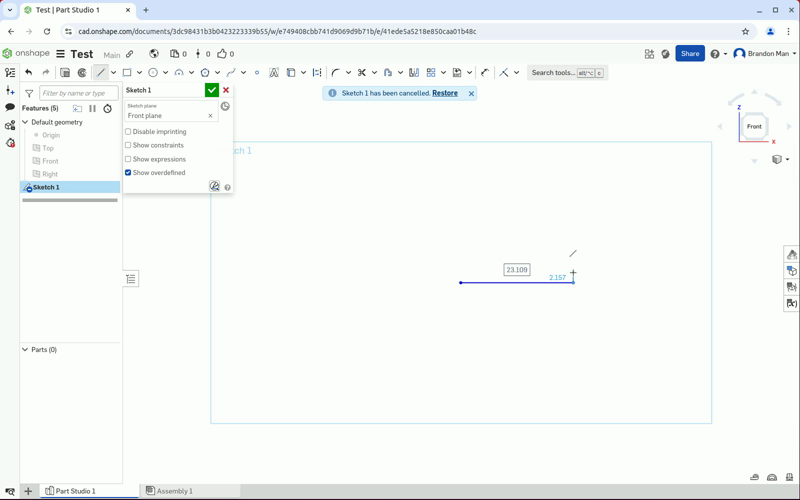
click(573, 272)
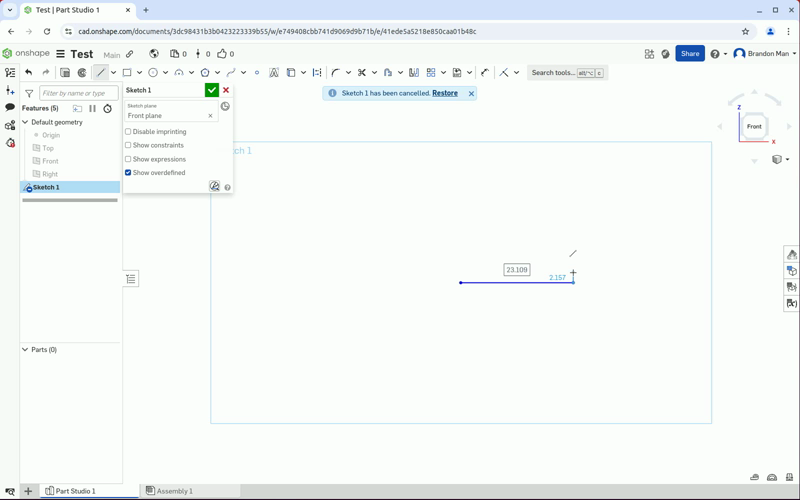
key_up(shift)
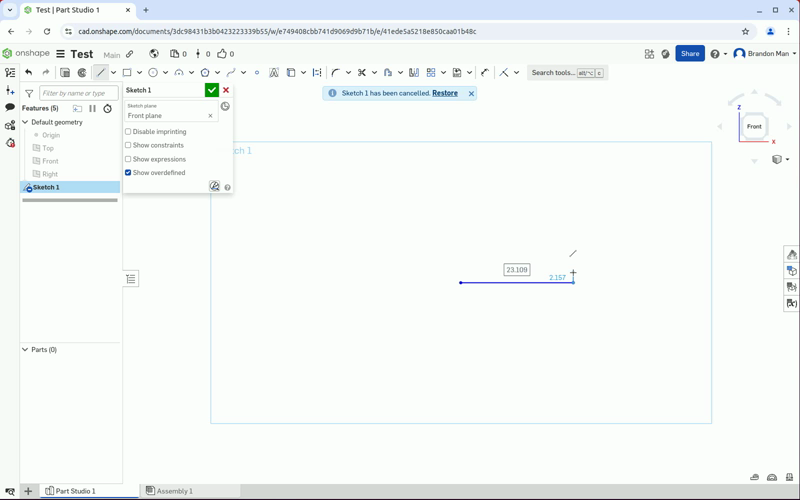
key_down(shift)
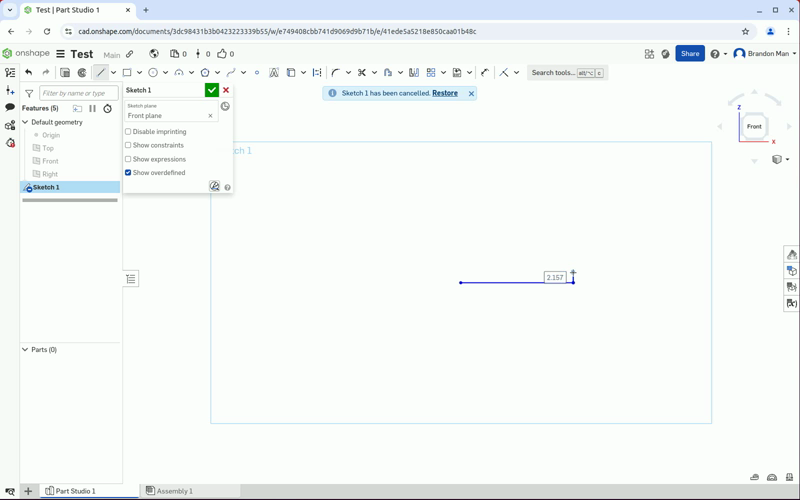
mouse_move(589, 272)
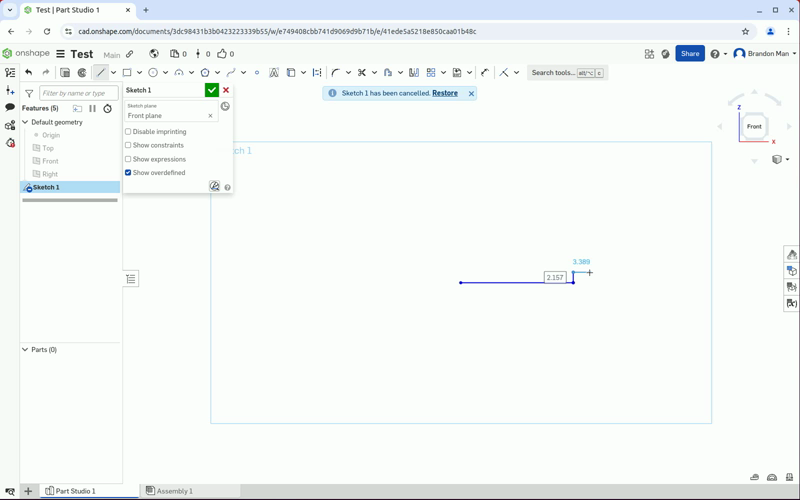
mouse_move(550, 272)
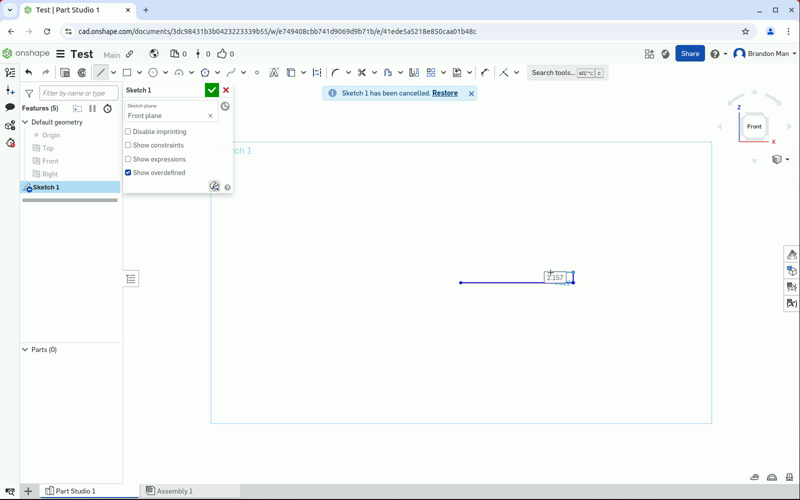
click(550, 272)
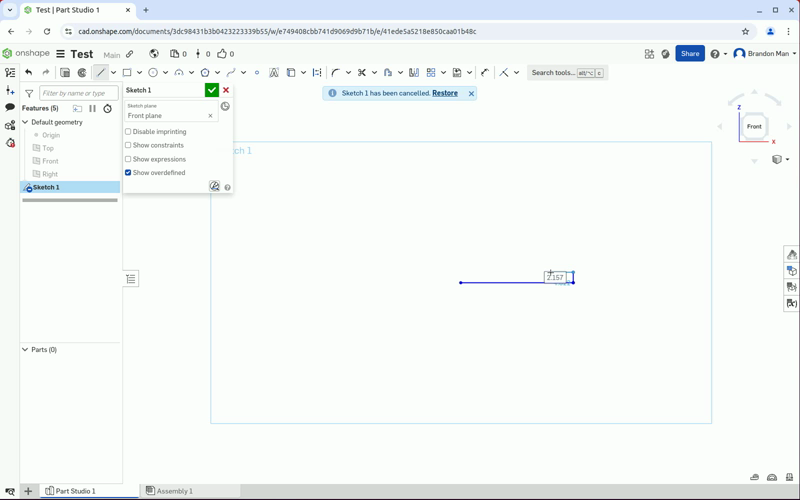
key_up(shift)
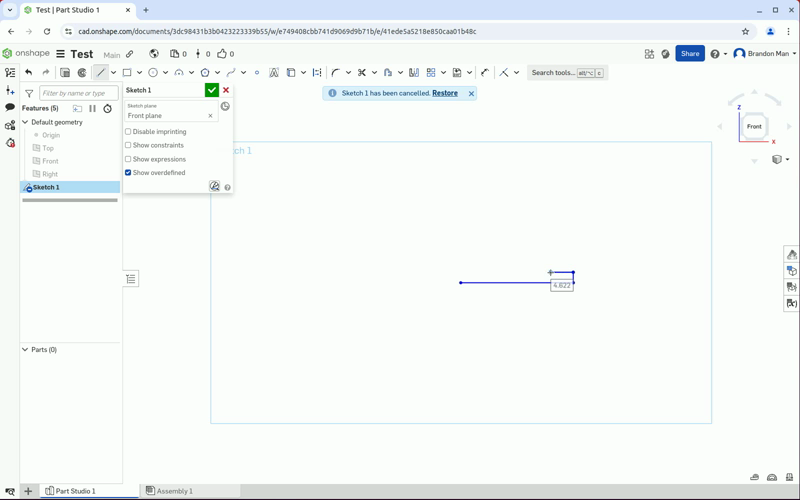
key_down(shift)
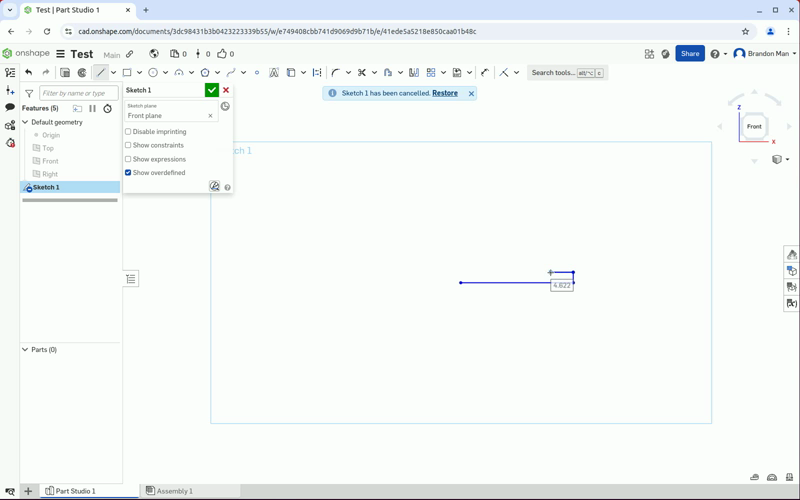
mouse_move(580, 272)
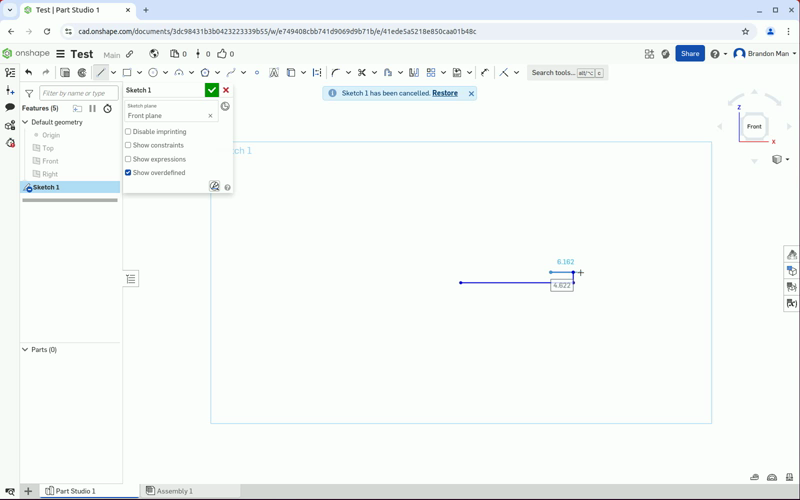
mouse_move(528, 272)
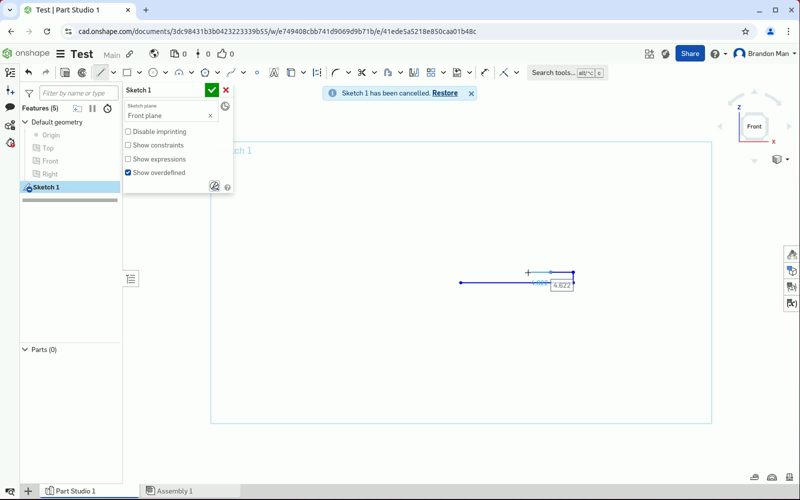
click(528, 272)
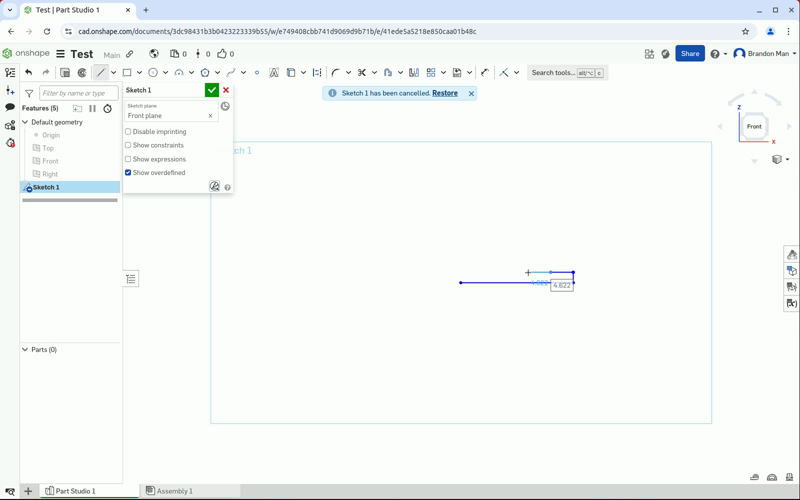
key_up(shift)
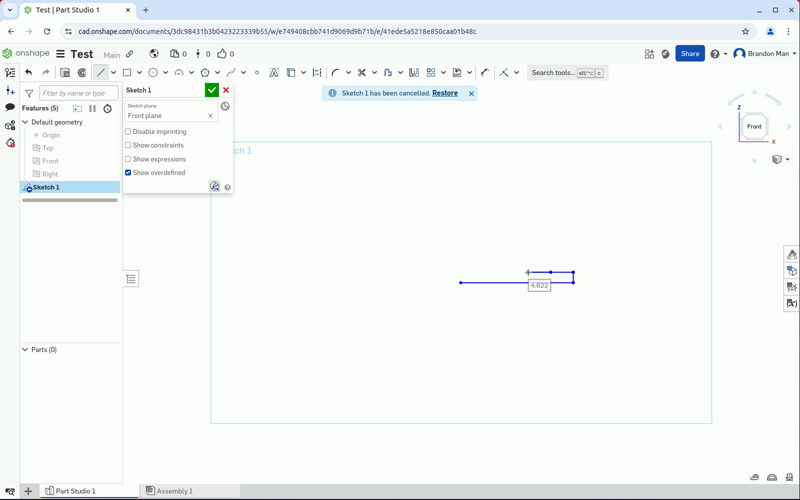
key_down(shift)
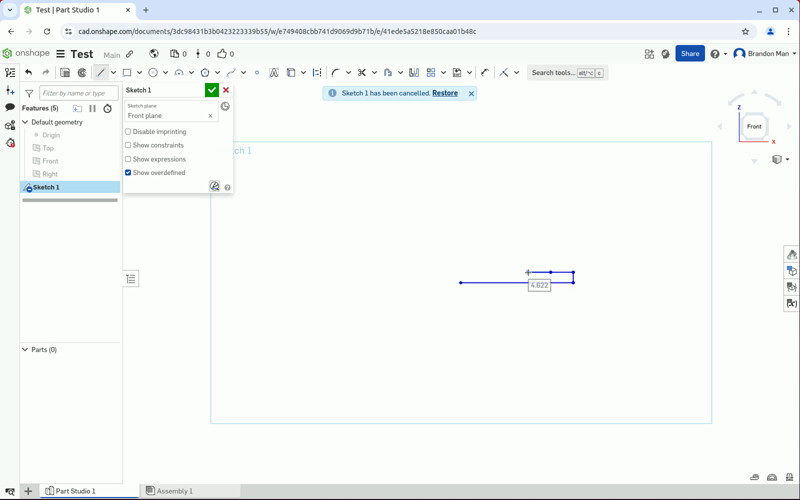
mouse_move(460, 272)
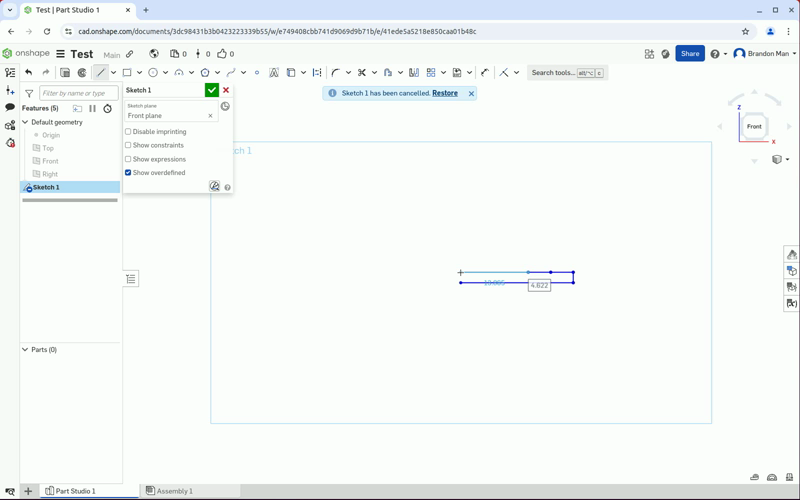
click(460, 272)
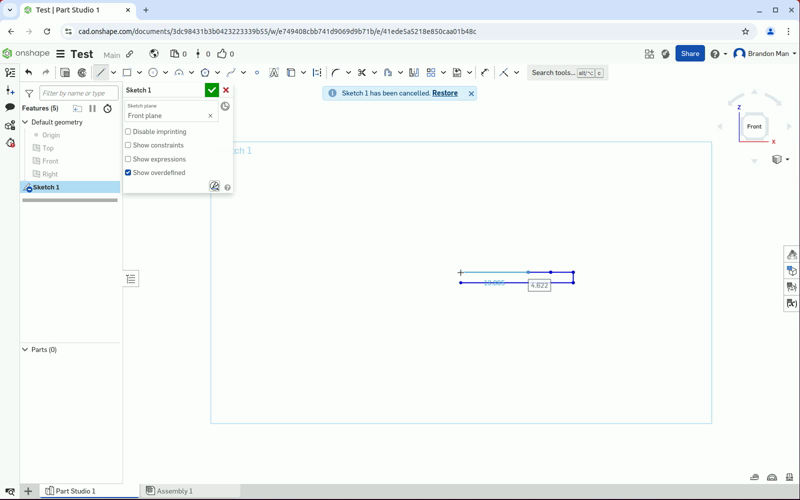
key_up(shift)
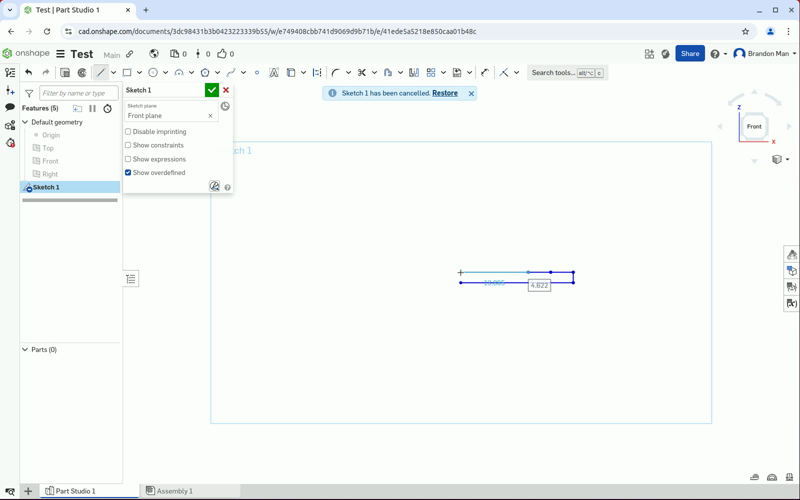
mouse_move(490, 272)
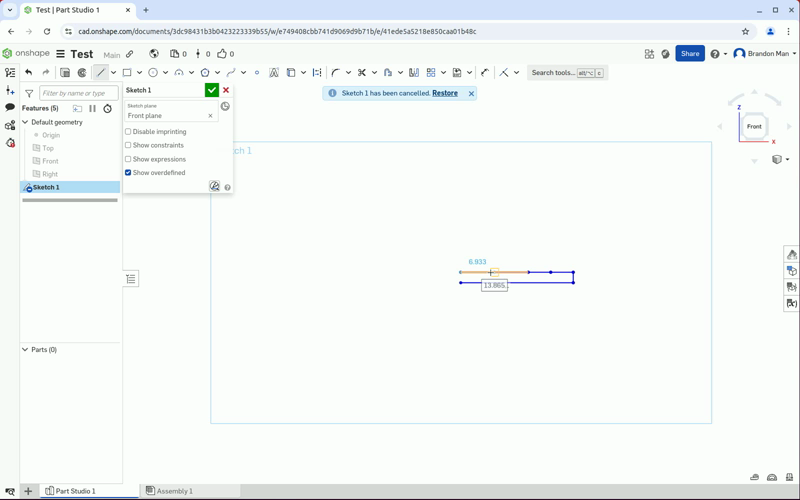
key_down(shift)
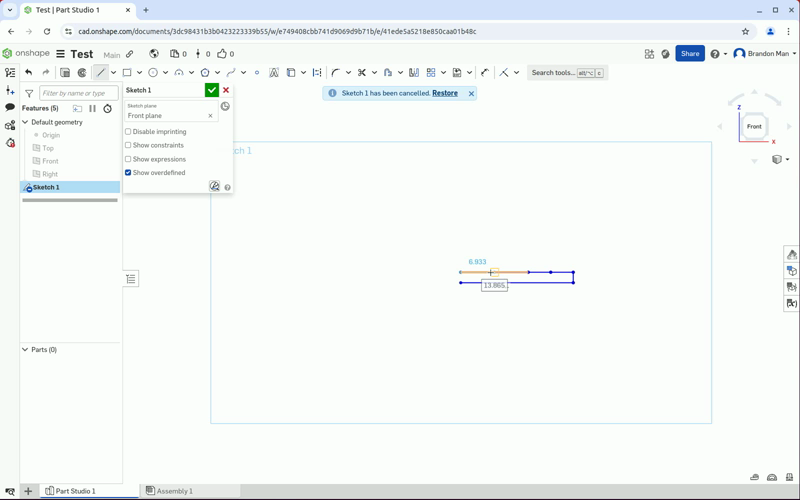
mouse_move(460, 282)
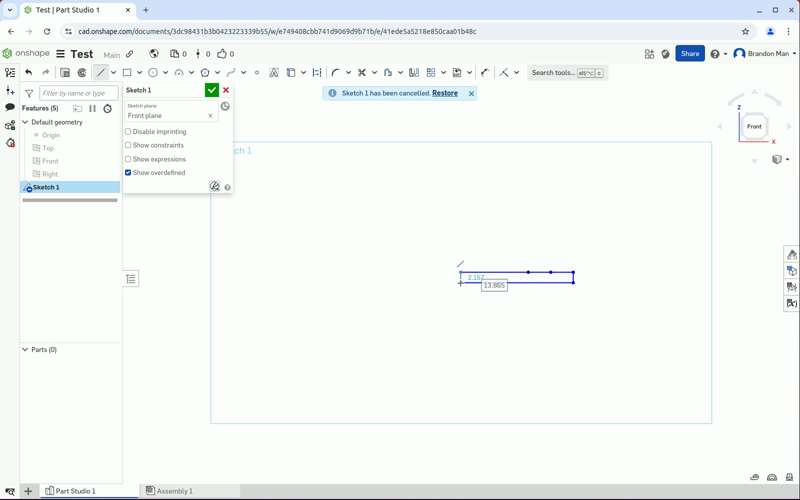
key_up(shift)
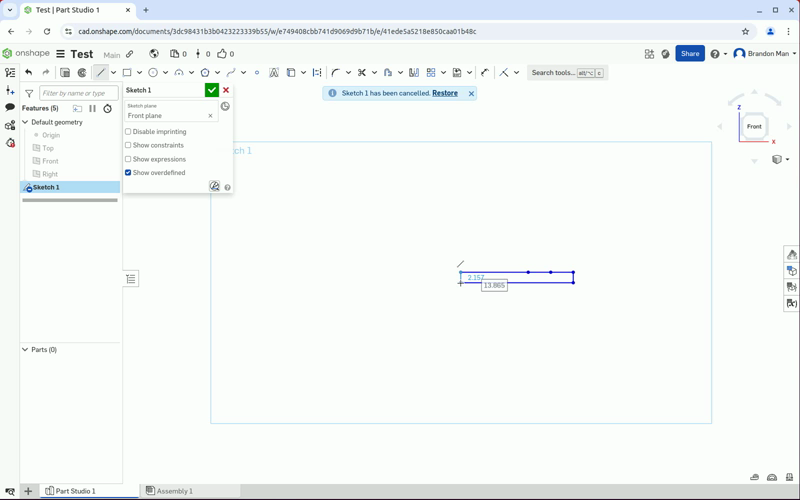
click(460, 282)
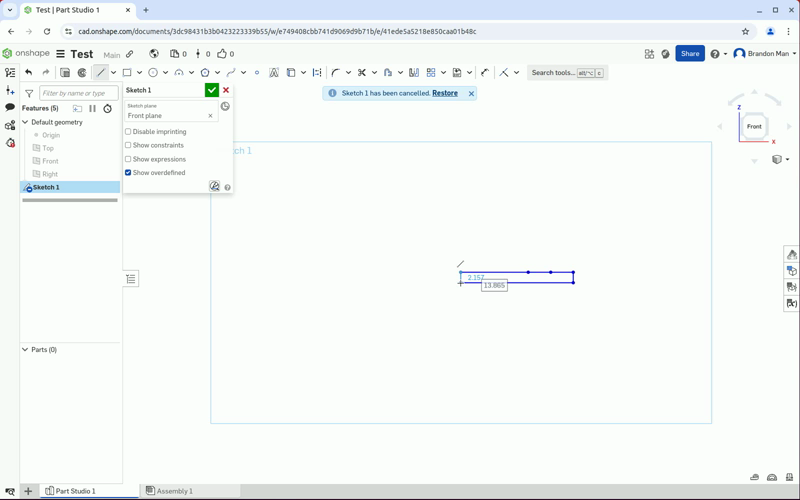
key(esc)
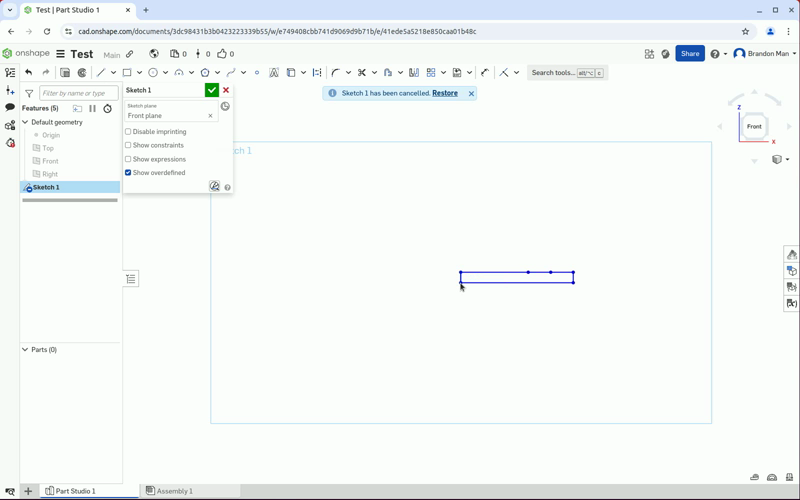
mouse_move(508, 278)
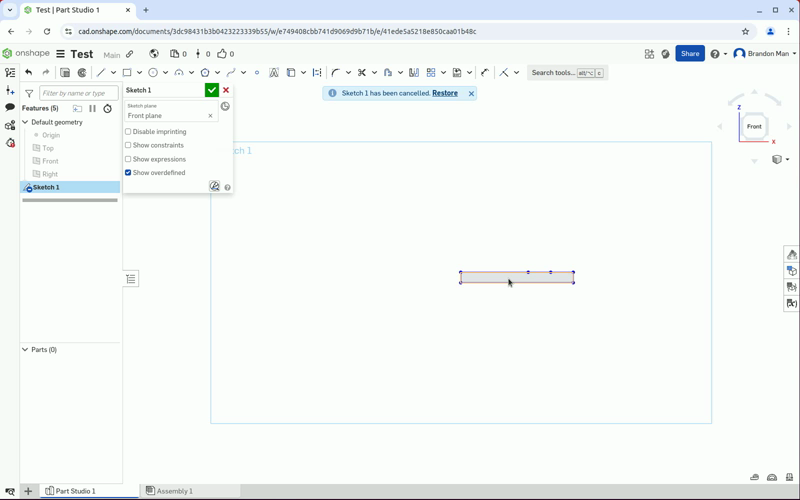
scroll(6)
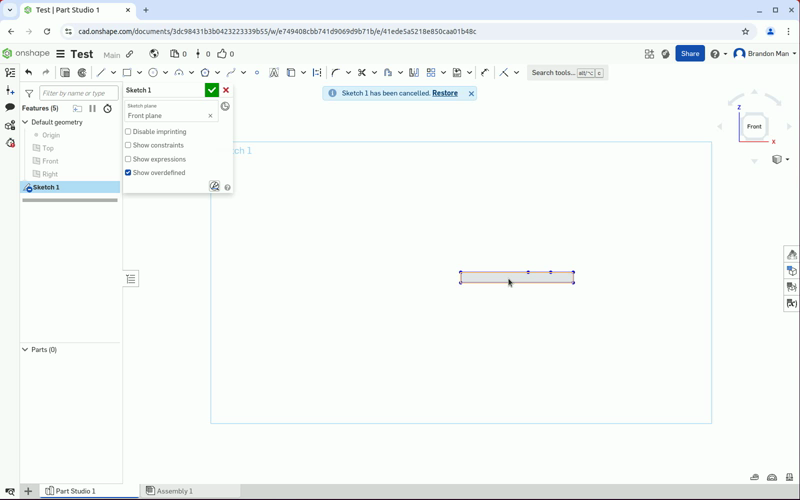
scroll(6)
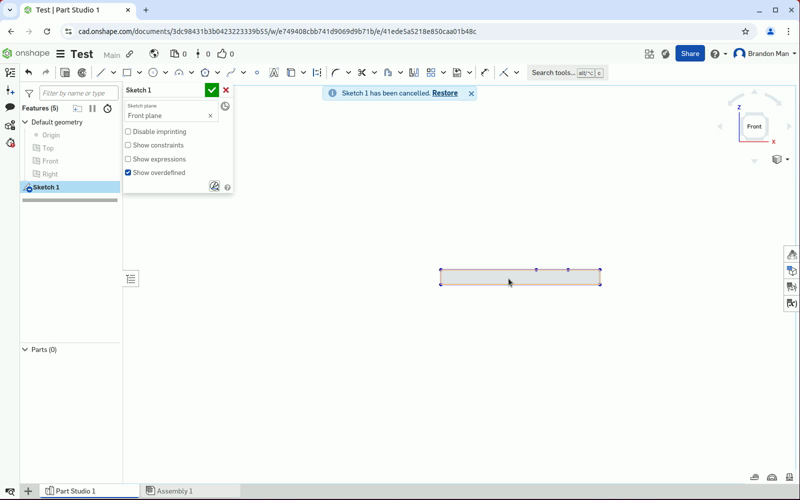
scroll(6)
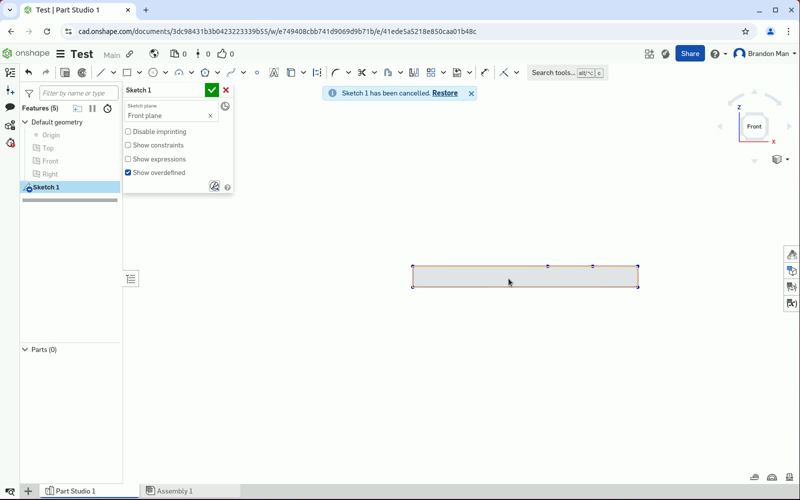
scroll(6)
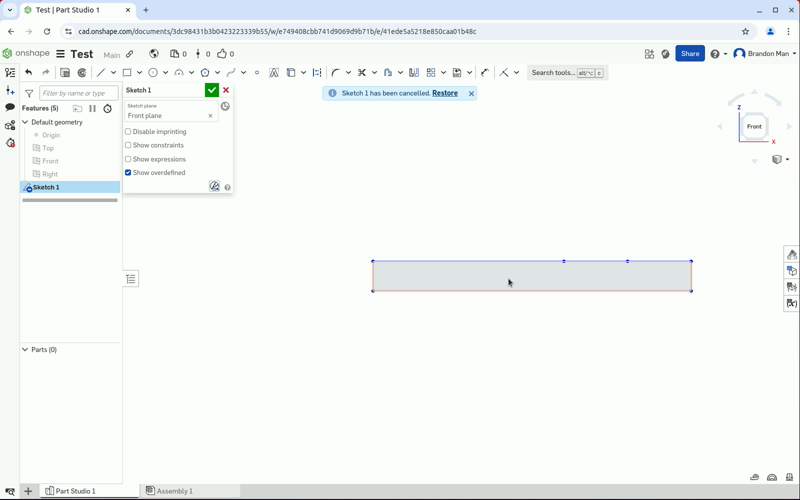
scroll(6)
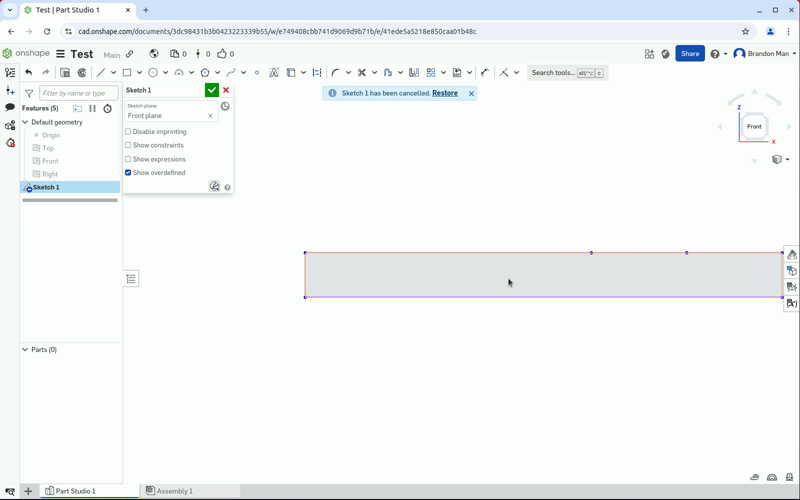
scroll(6)
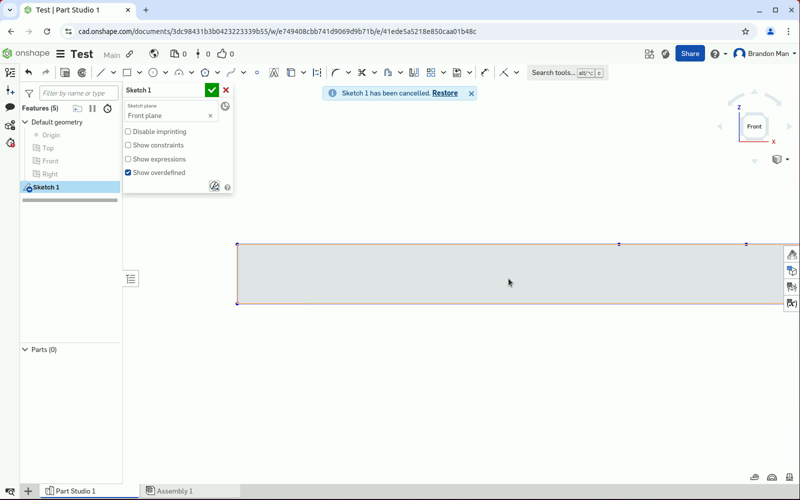
scroll(6)
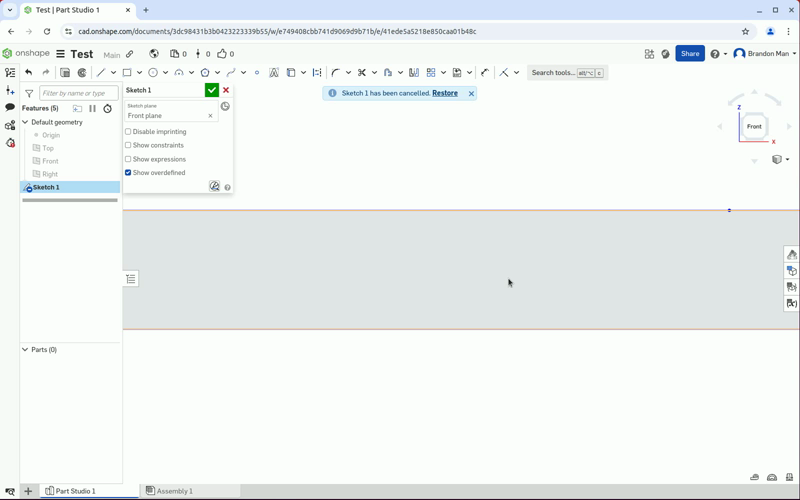
click(508, 278)
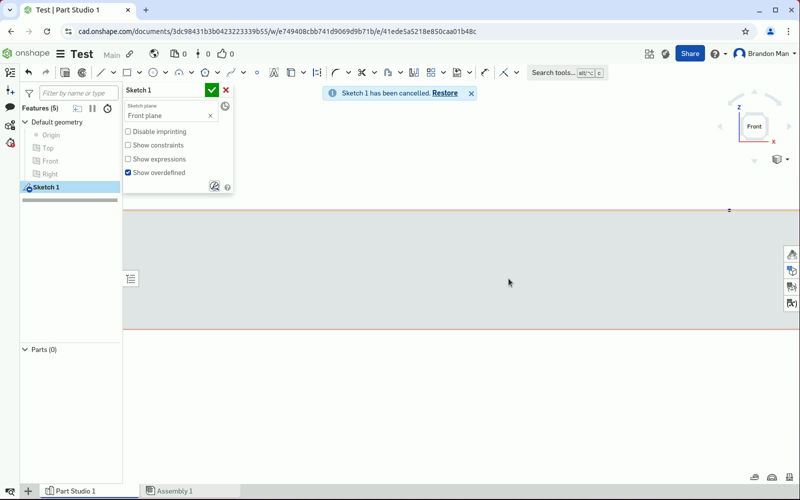
scroll(-6)
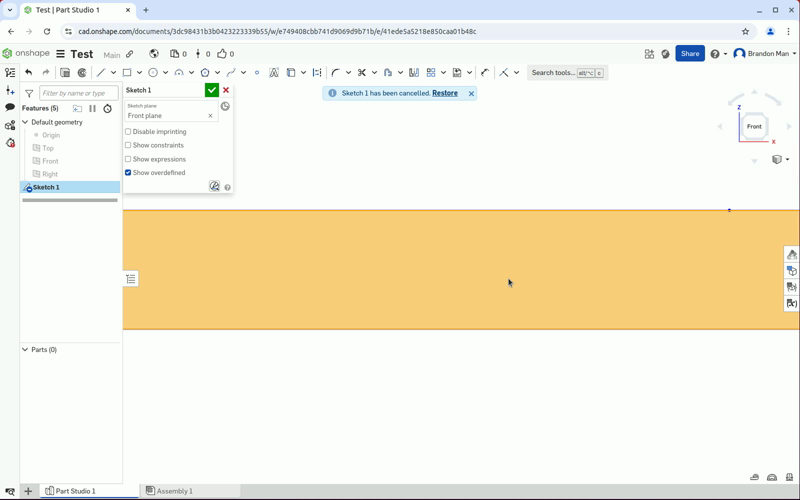
scroll(-6)
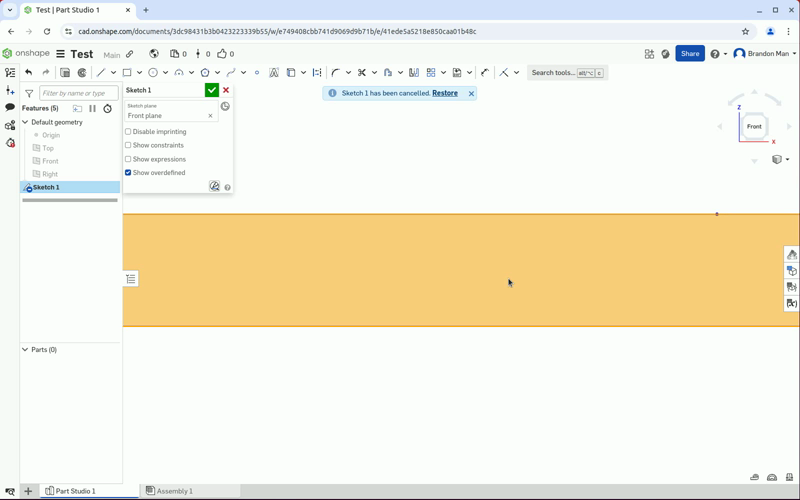
scroll(-6)
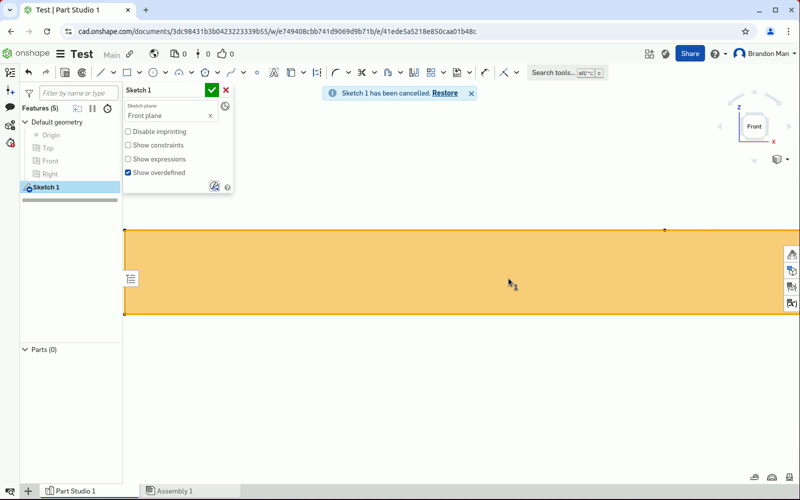
scroll(-6)
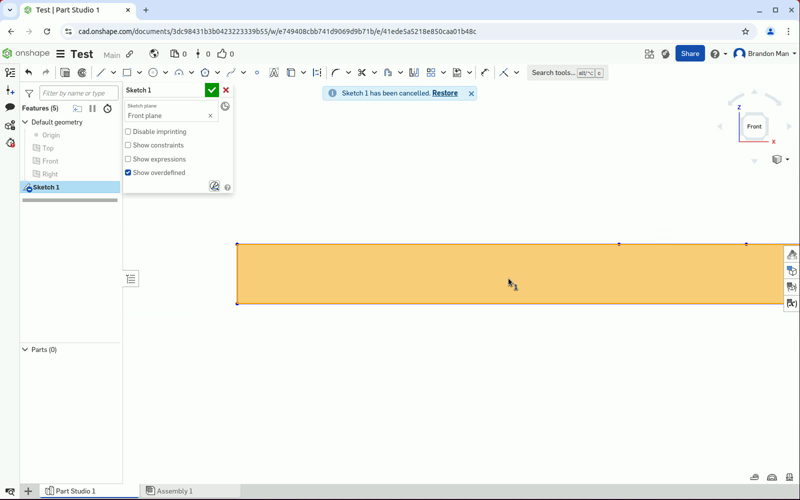
scroll(-6)
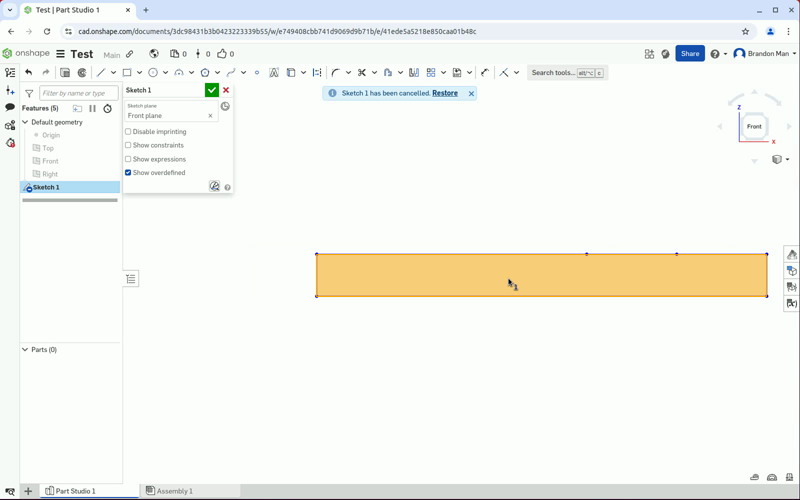
scroll(-6)
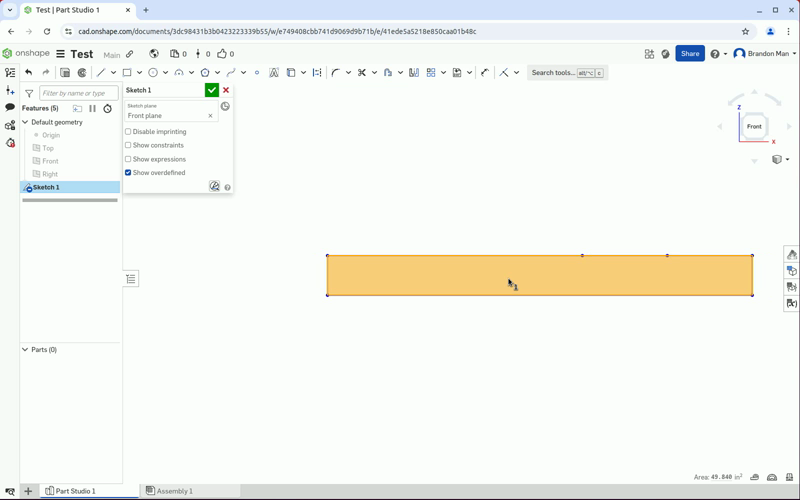
scroll(-6)
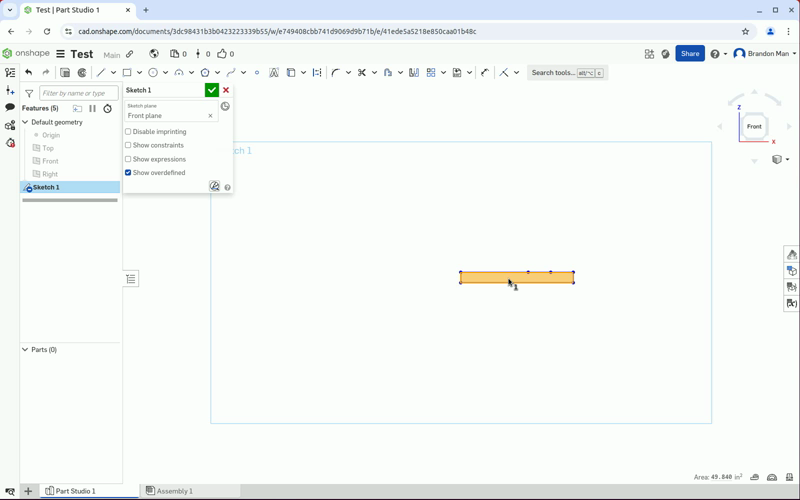
mouse_move(73, 352)
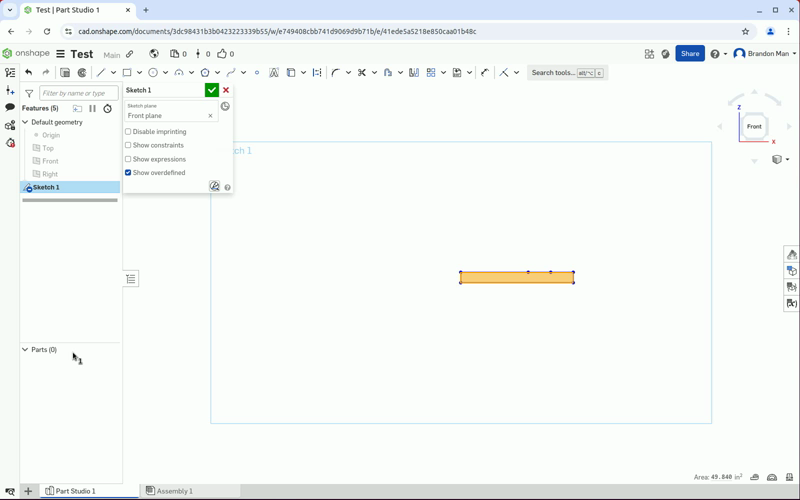
key(shift+y)
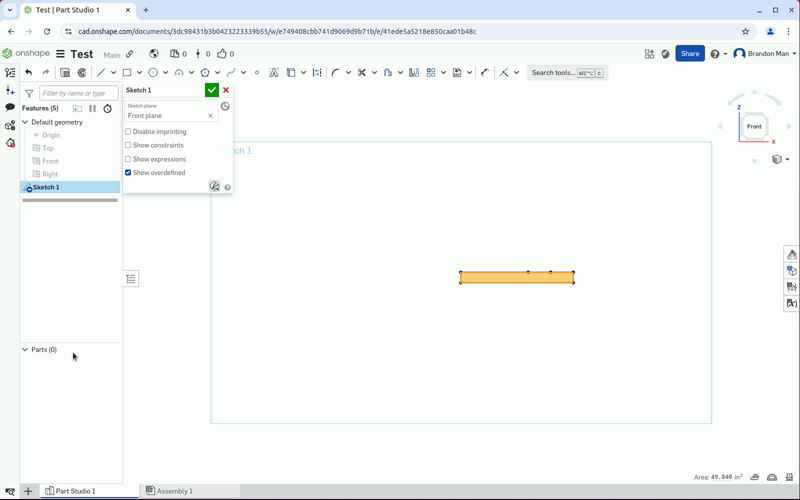
key(shift+e)
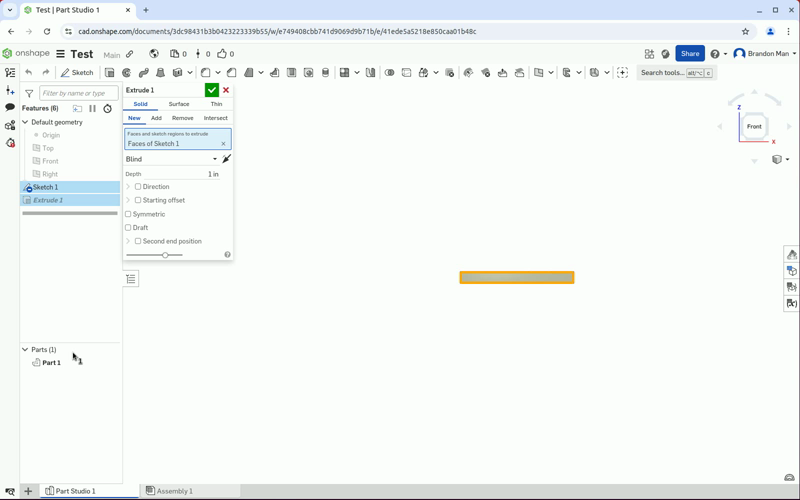
mouse_move(143, 106)
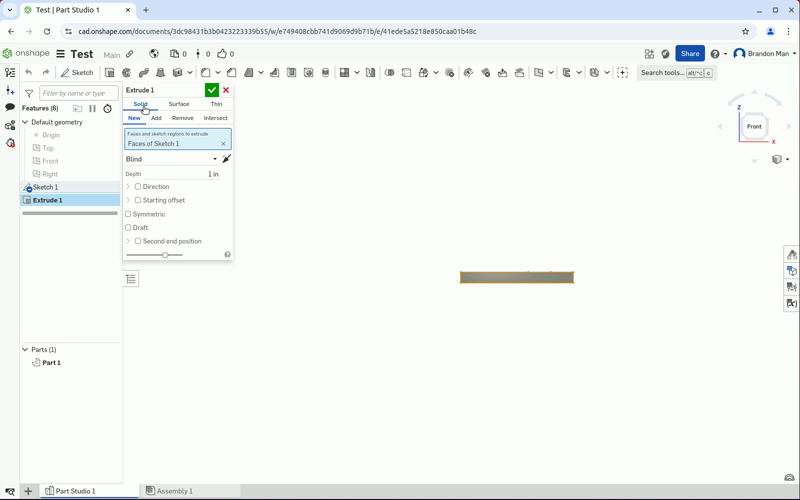
click(143, 106)
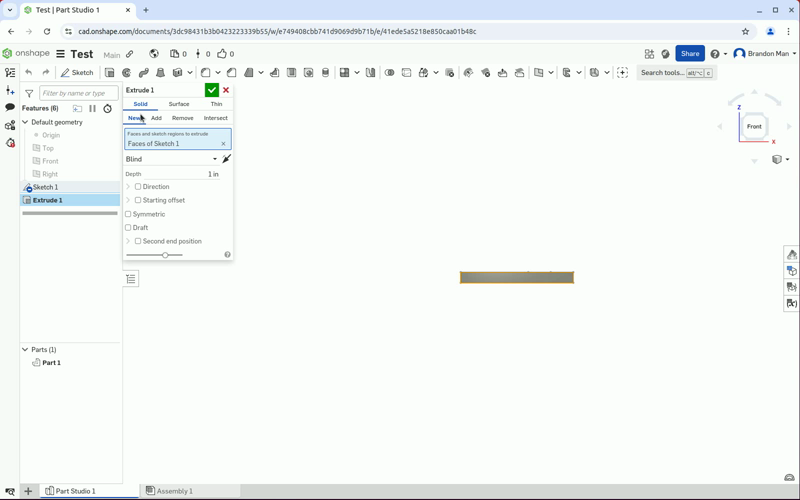
mouse_move(137, 120)
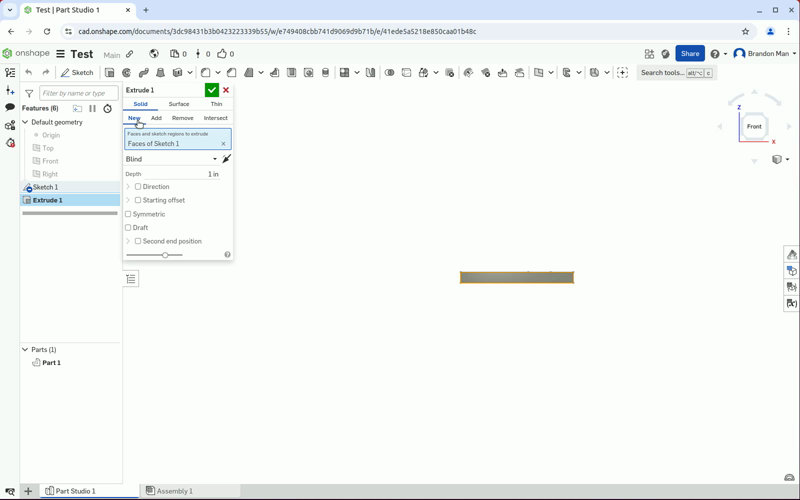
click(137, 120)
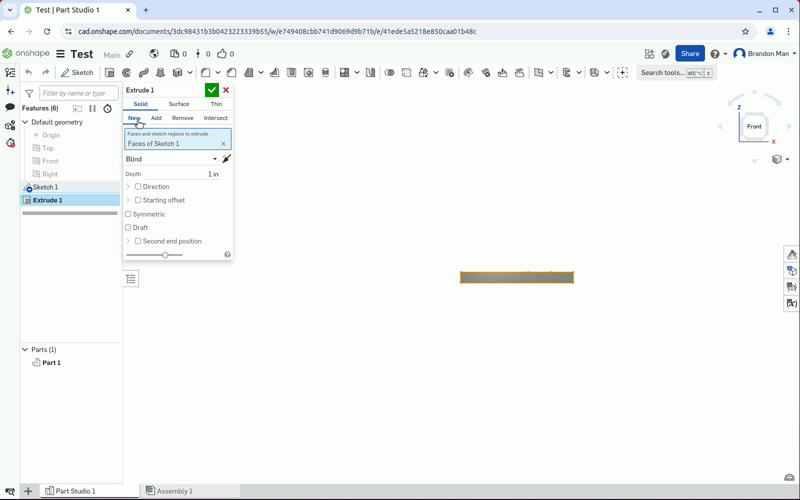
key(tab, 4)
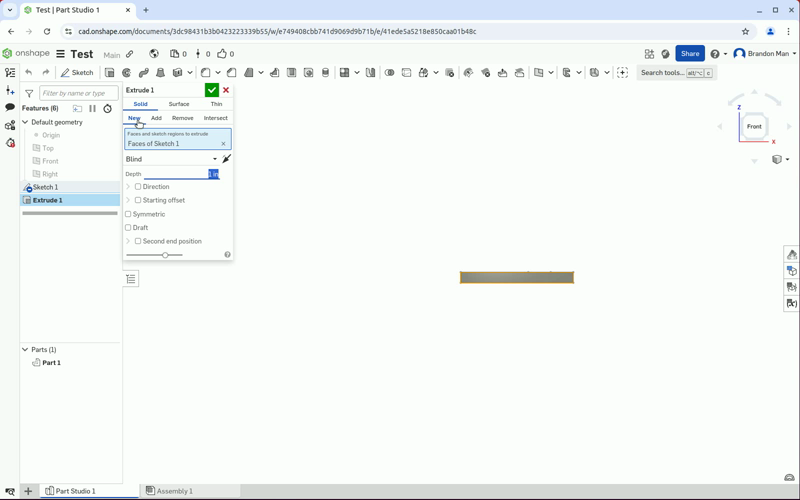
text(13.721)
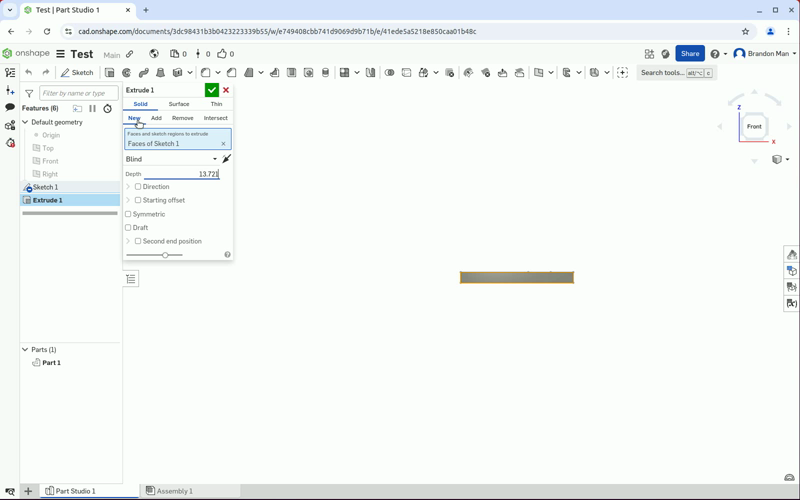
key(enter)
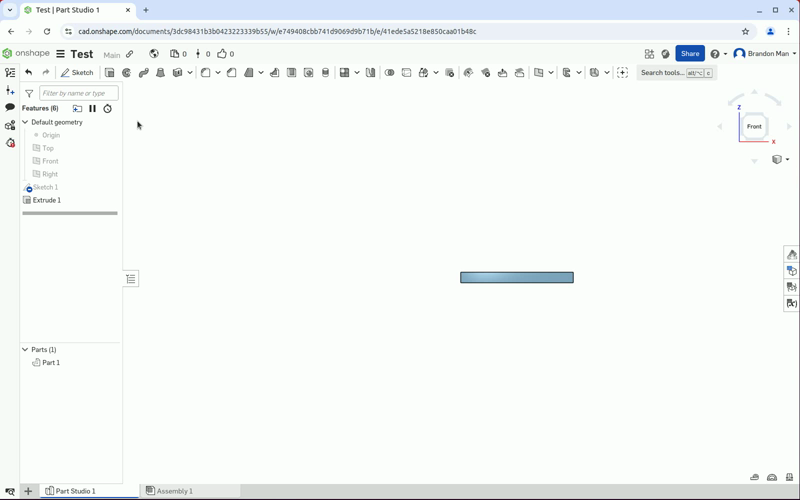
key(shift+h)
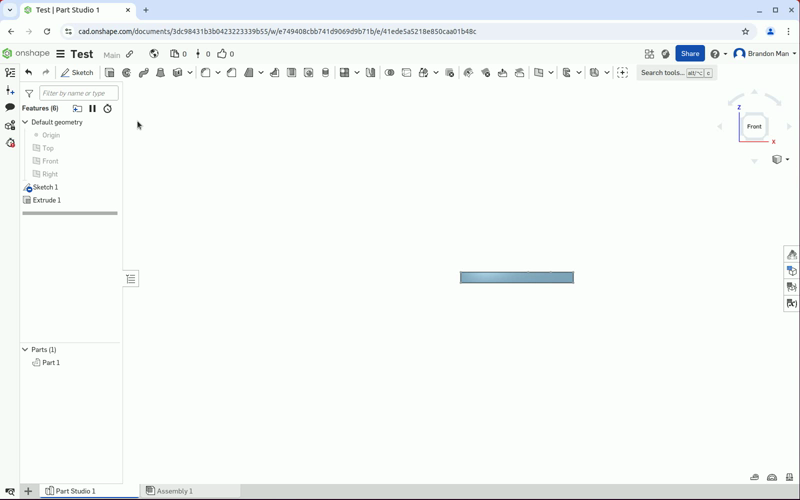
key(shift+h)
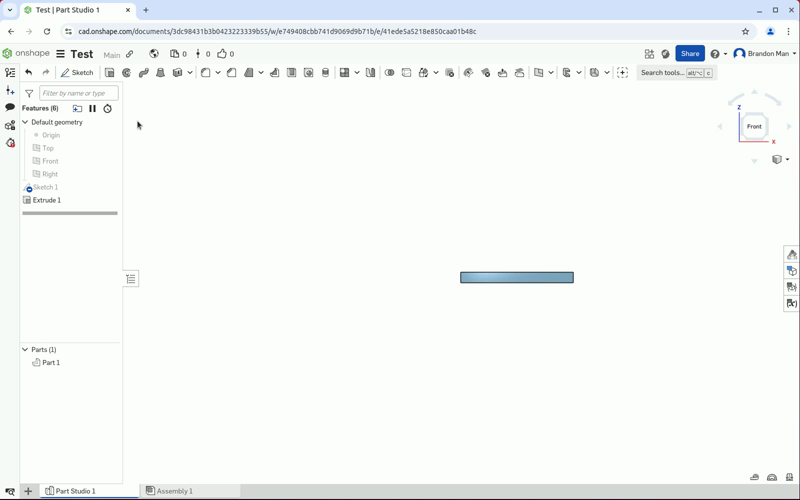
mouse_move(73, 189)
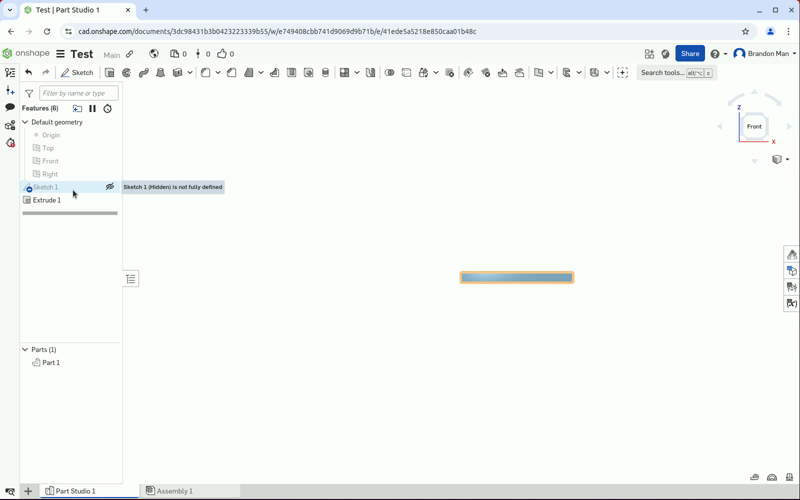
click(73, 189)
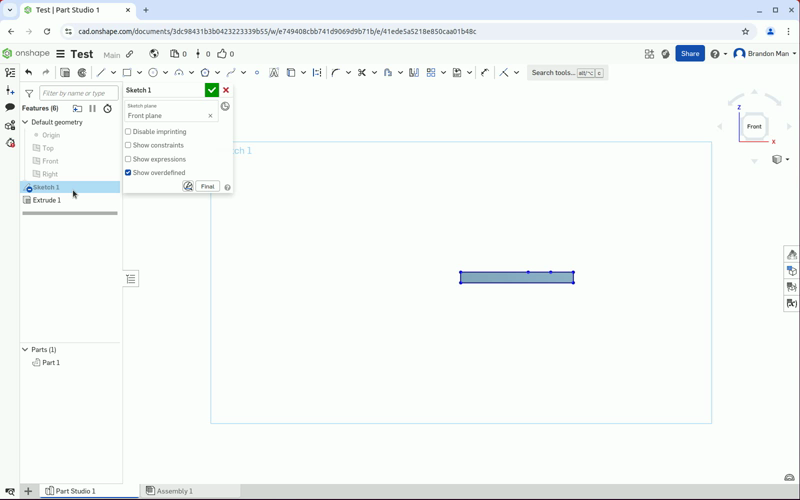
mouse_move(229, 92)
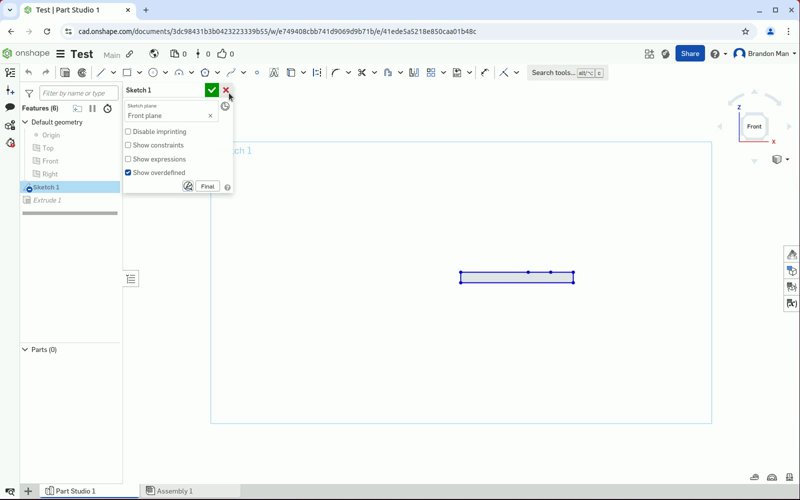
click(229, 92)
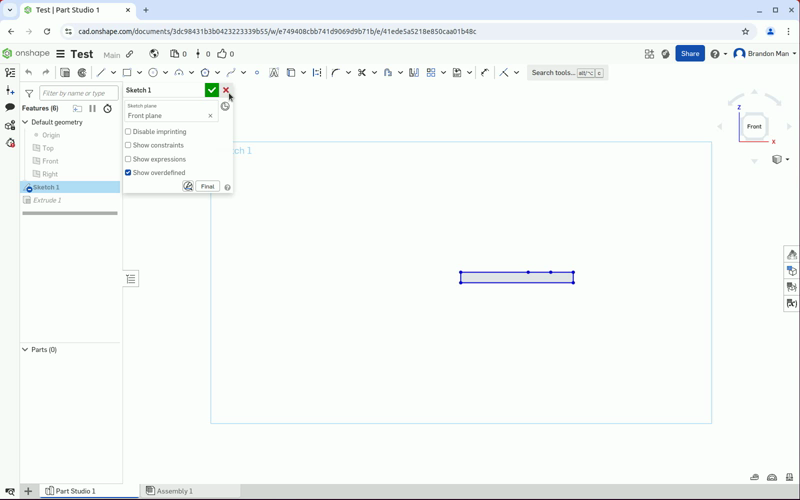
key(shift+s)
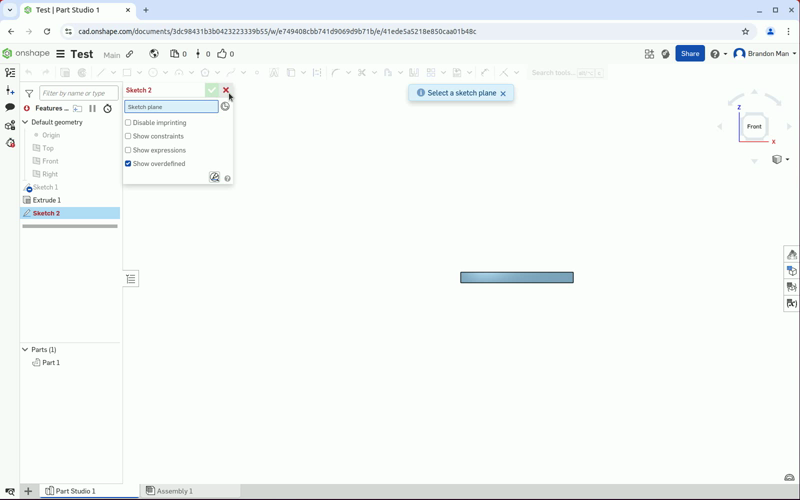
mouse_move(73, 163)
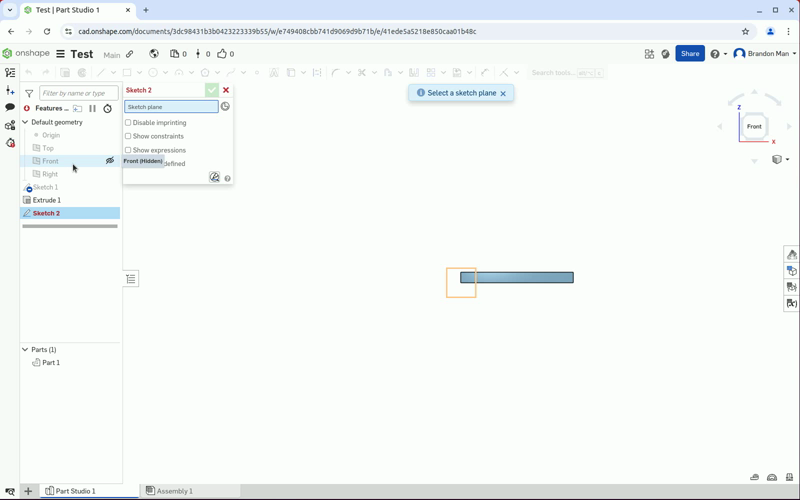
click(73, 163)
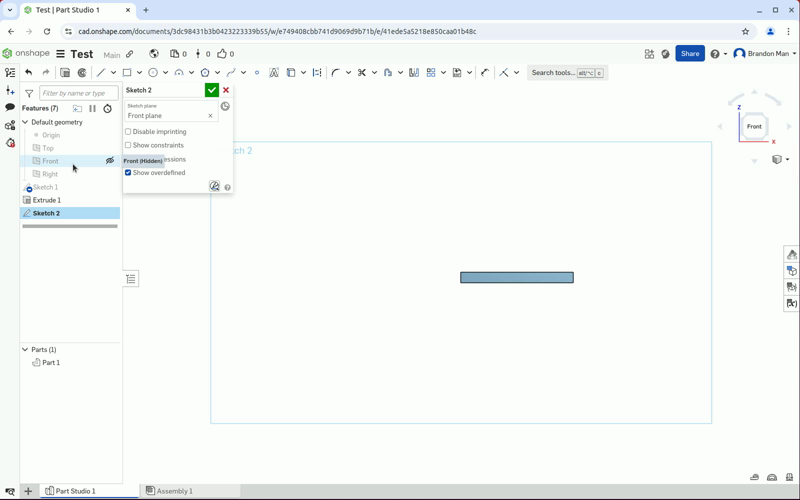
mouse_move(73, 352)
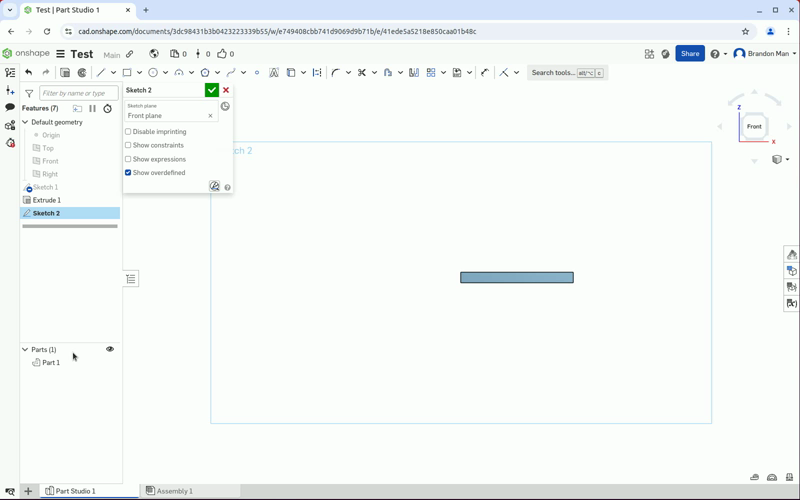
key(y)
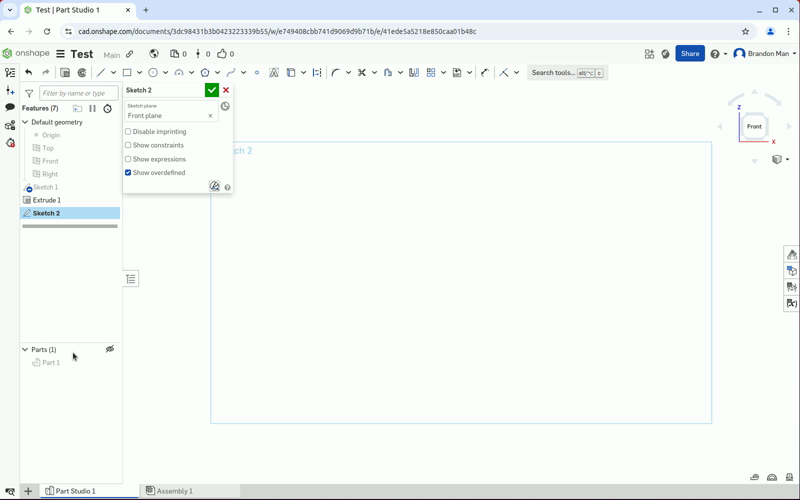
key(l)
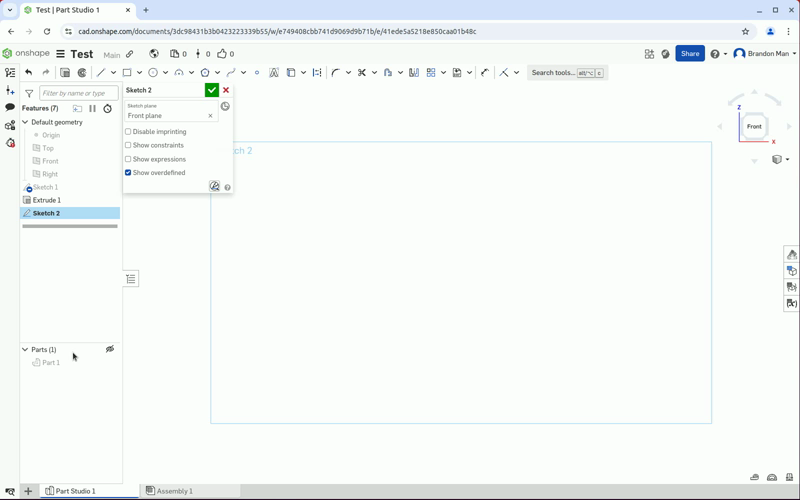
key_down(shift)
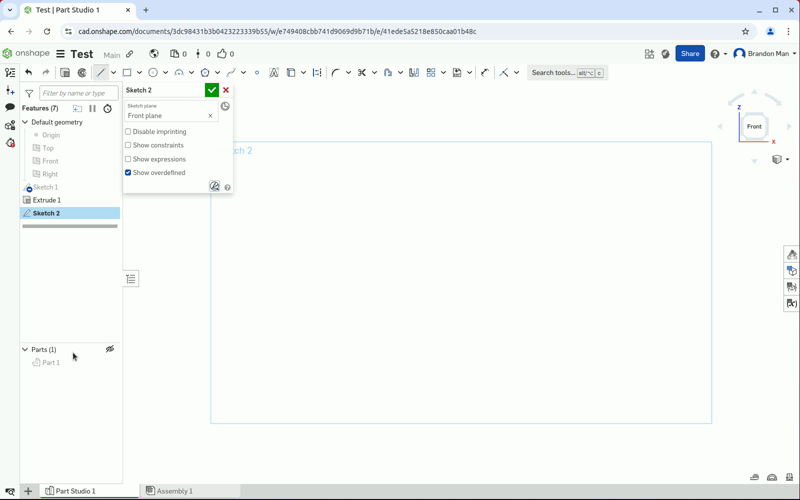
mouse_move(527, 272)
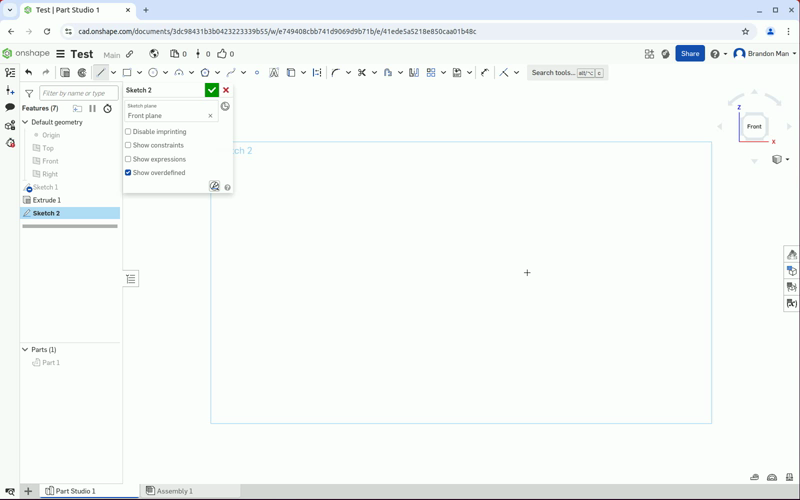
click(527, 272)
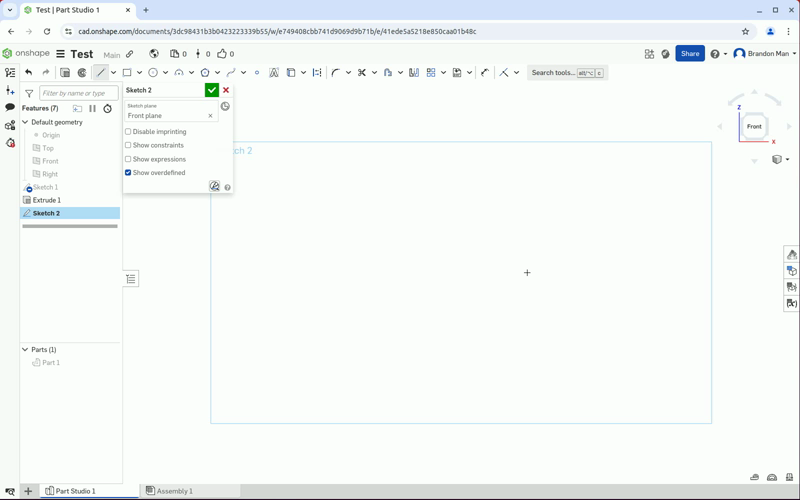
key_up(shift)
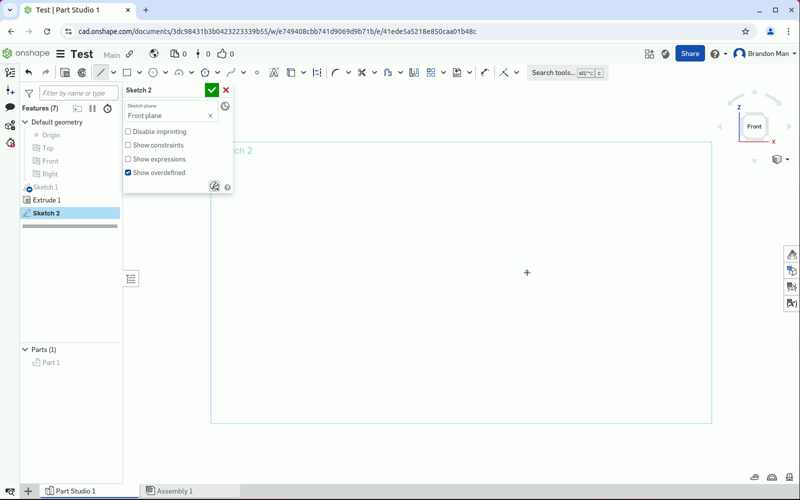
key_down(shift)
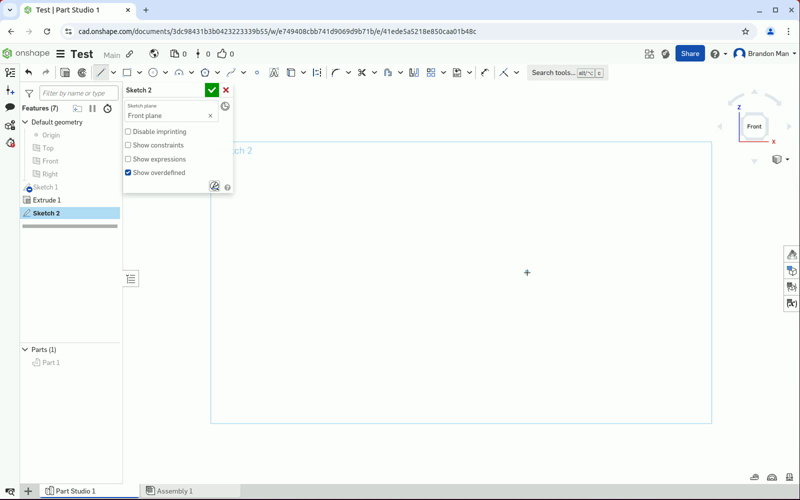
mouse_move(557, 272)
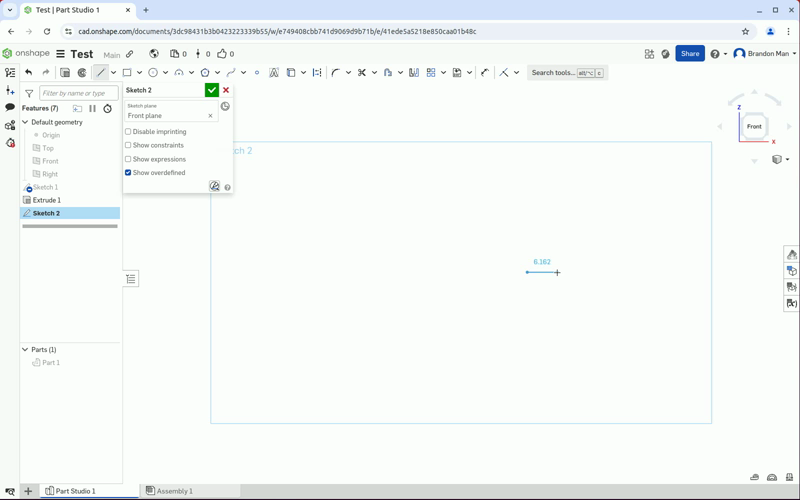
mouse_move(550, 272)
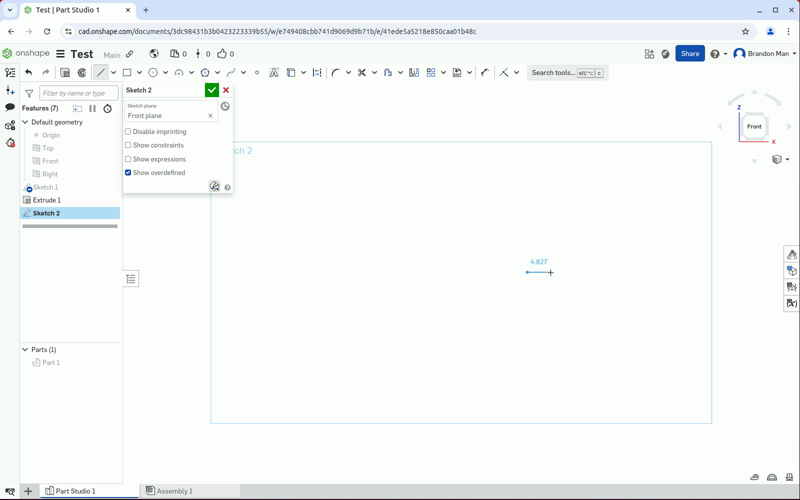
click(550, 272)
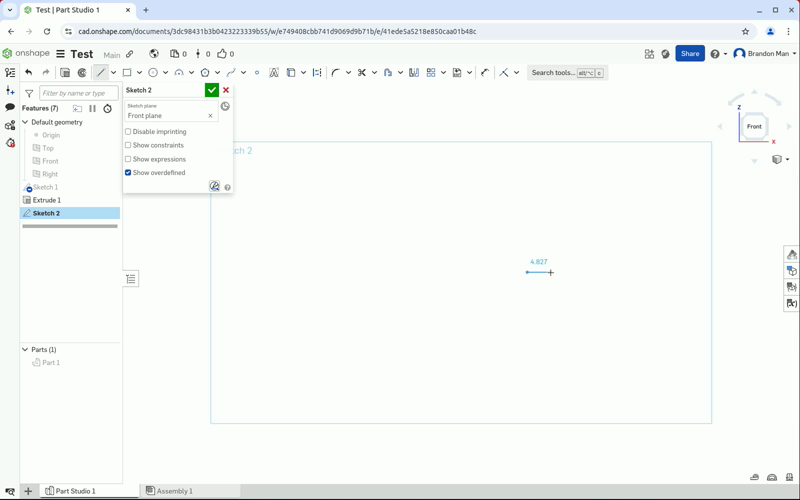
key_up(shift)
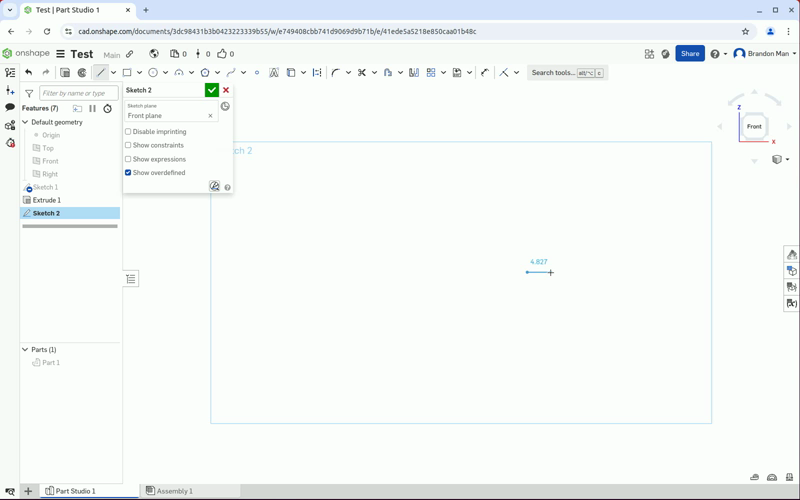
key(esc)
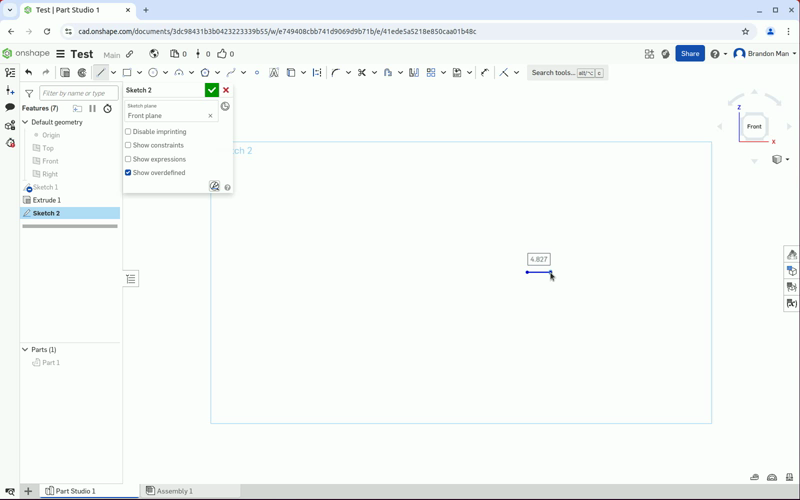
key(a)
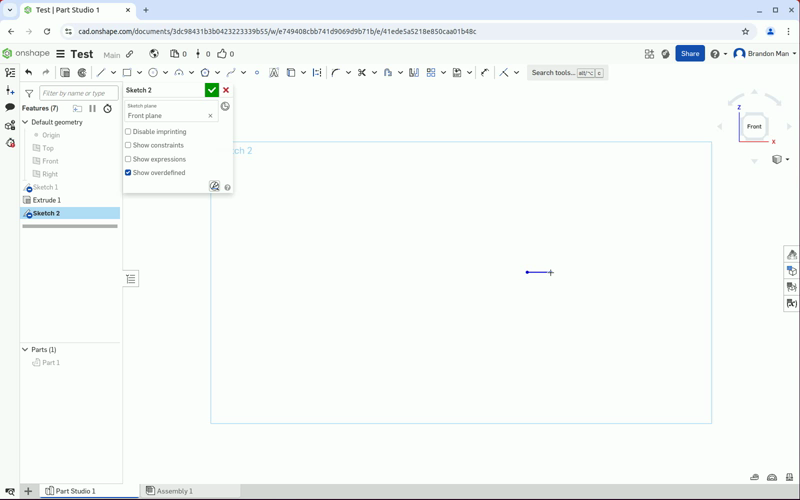
mouse_move(550, 272)
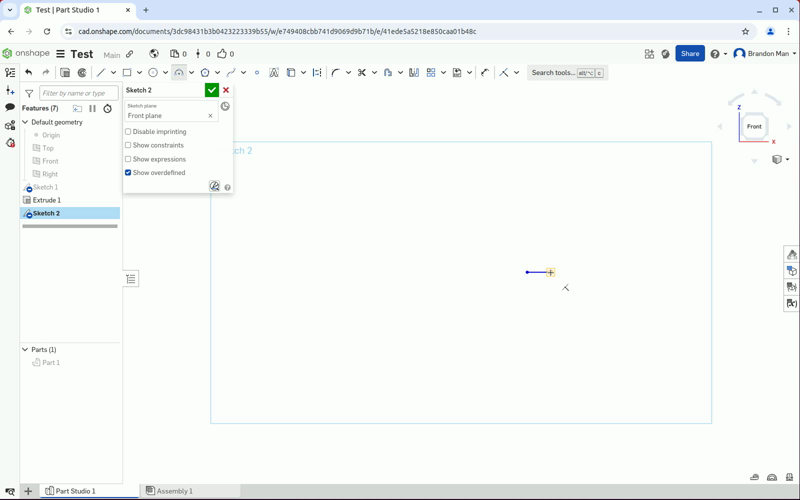
click(550, 272)
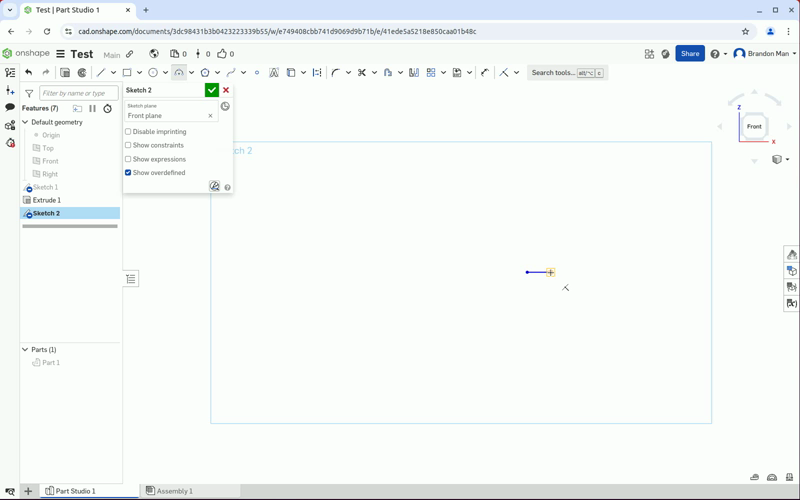
key_down(shift)
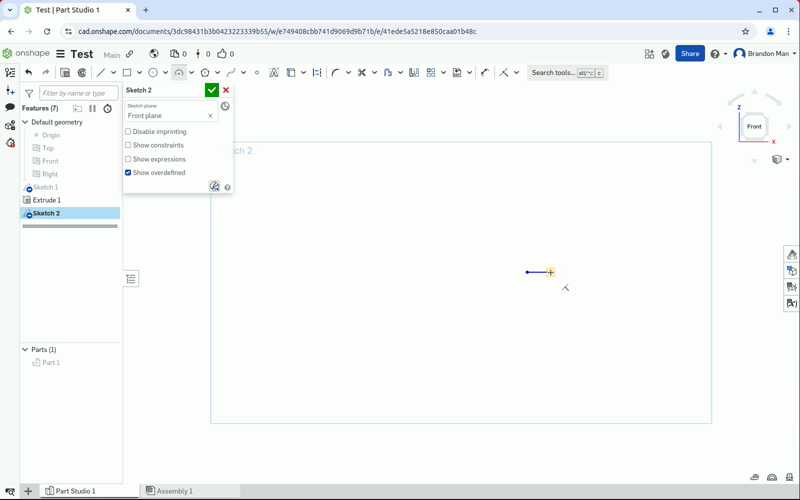
mouse_move(527, 249)
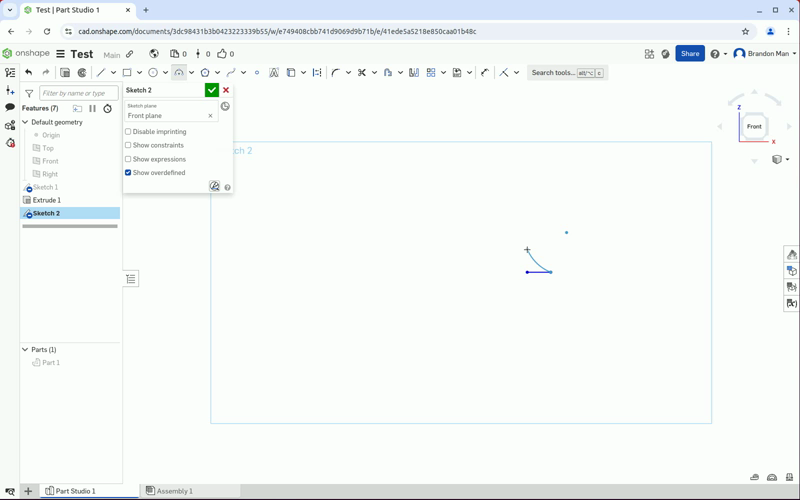
click(527, 249)
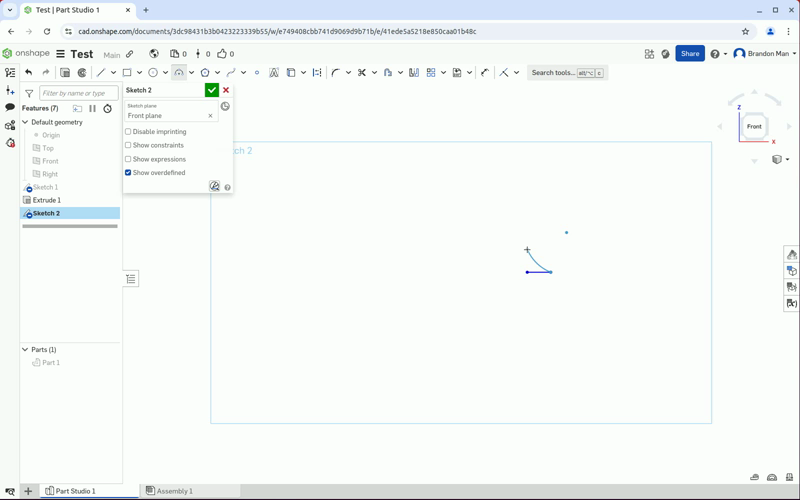
mouse_move(534, 265)
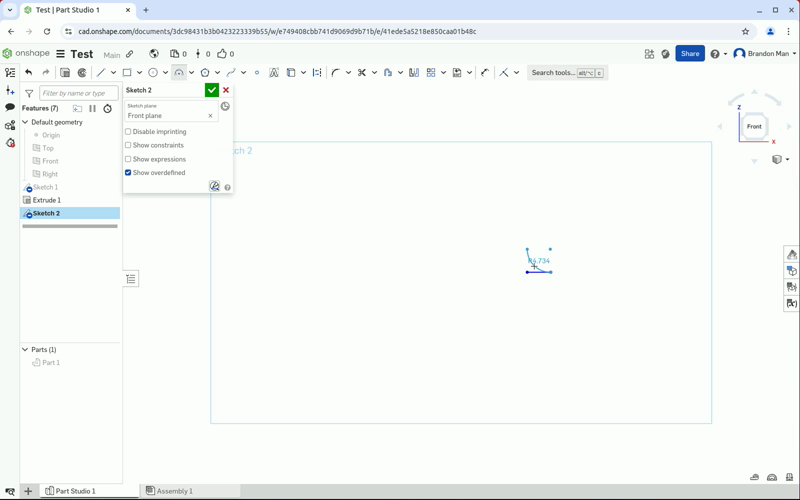
click(534, 265)
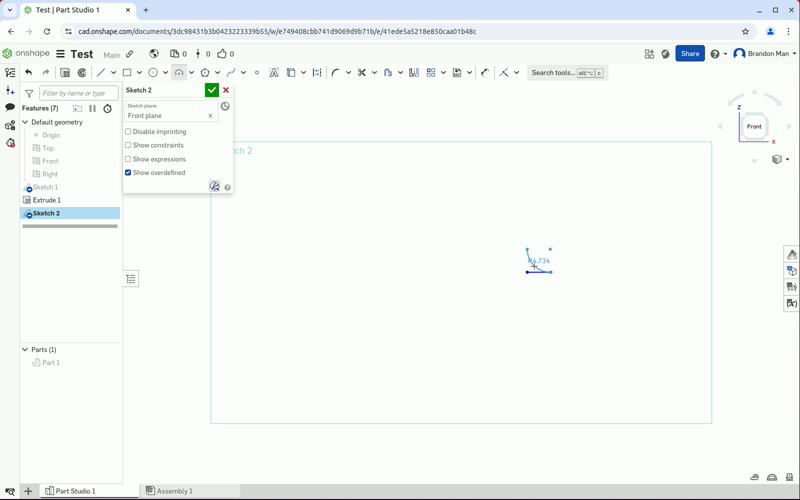
key_up(shift)
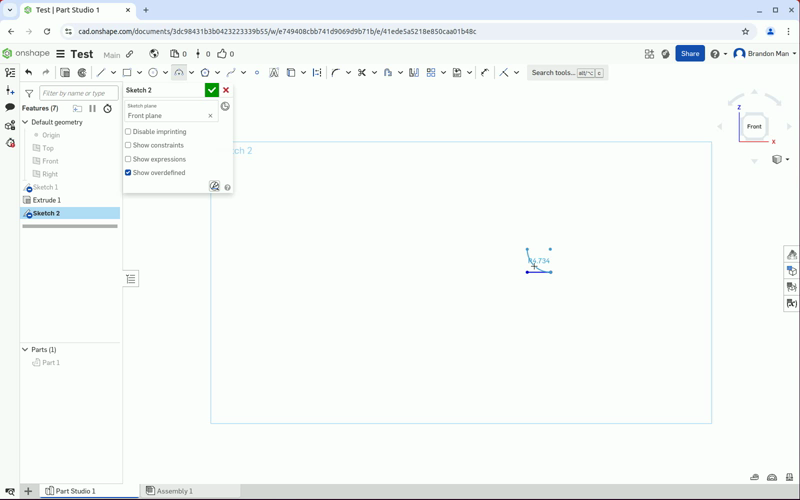
key(esc)
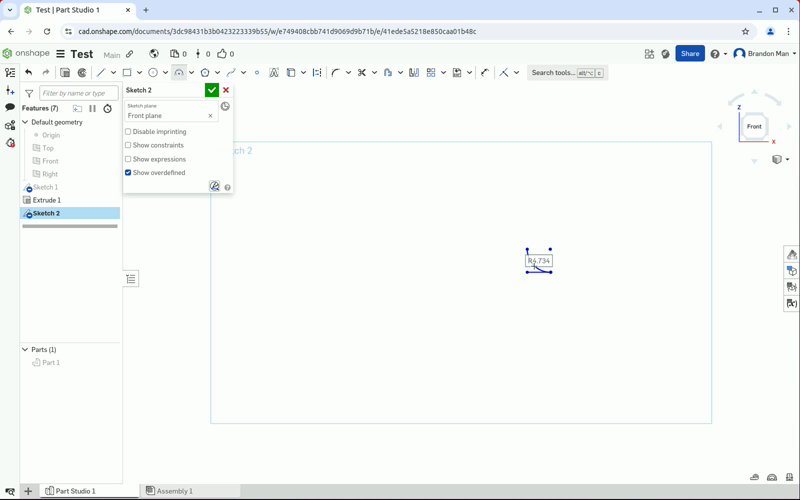
key(l)
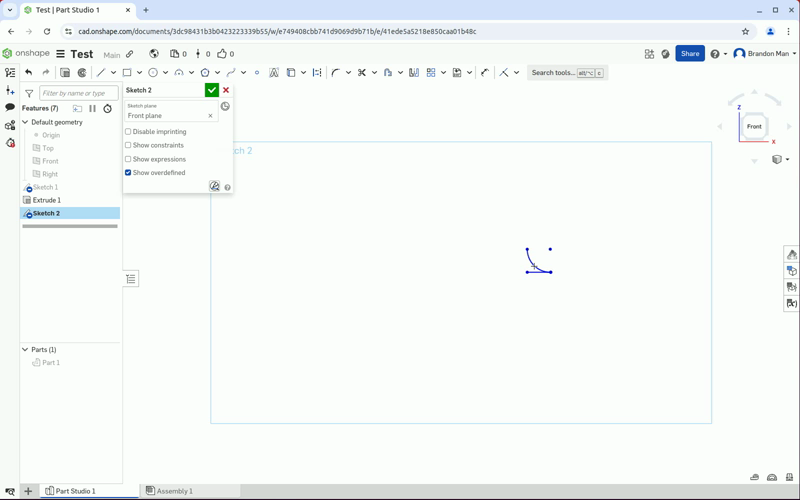
mouse_move(527, 249)
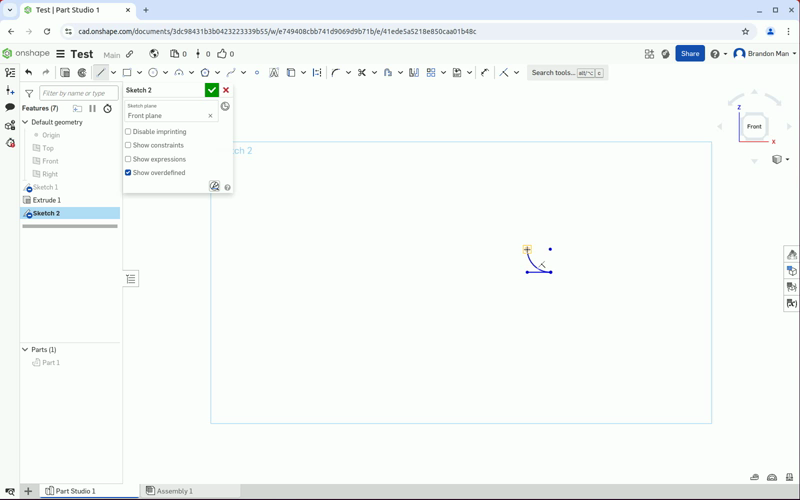
click(527, 249)
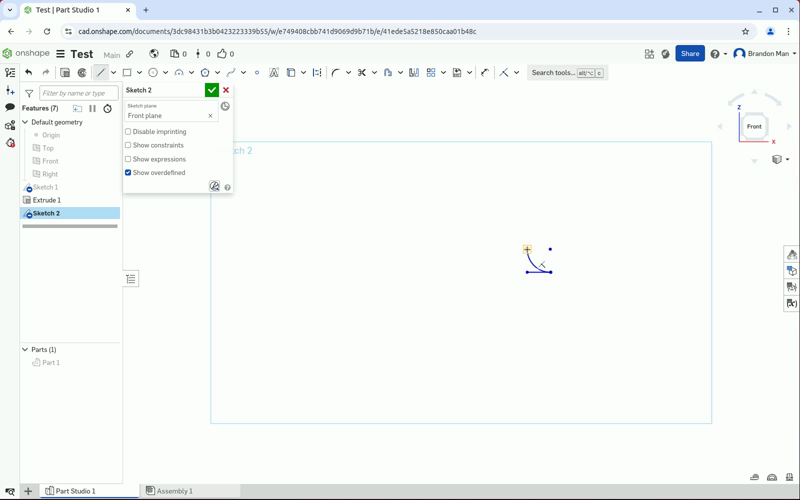
mouse_move(557, 249)
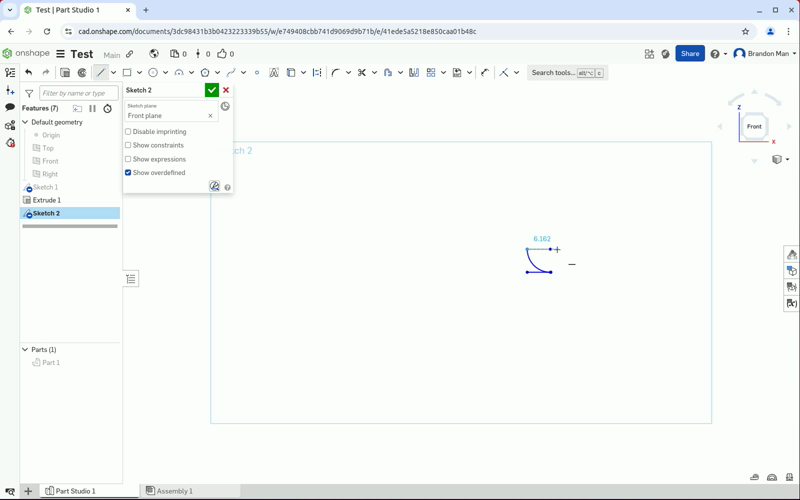
key_down(shift)
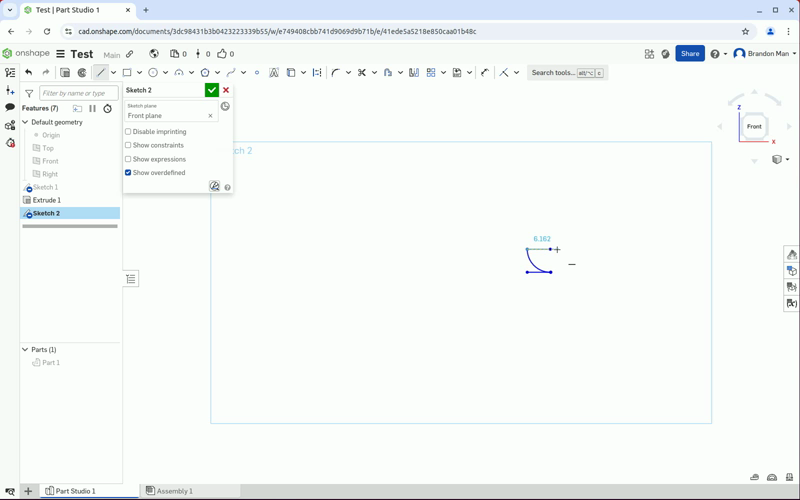
mouse_move(527, 272)
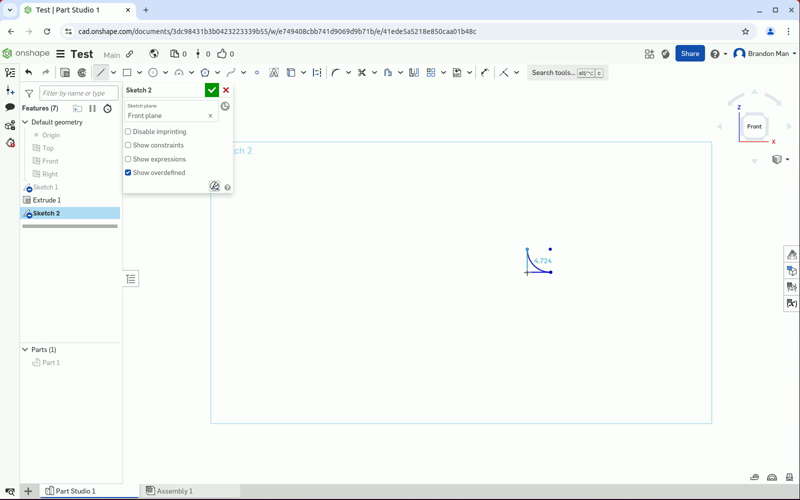
key_up(shift)
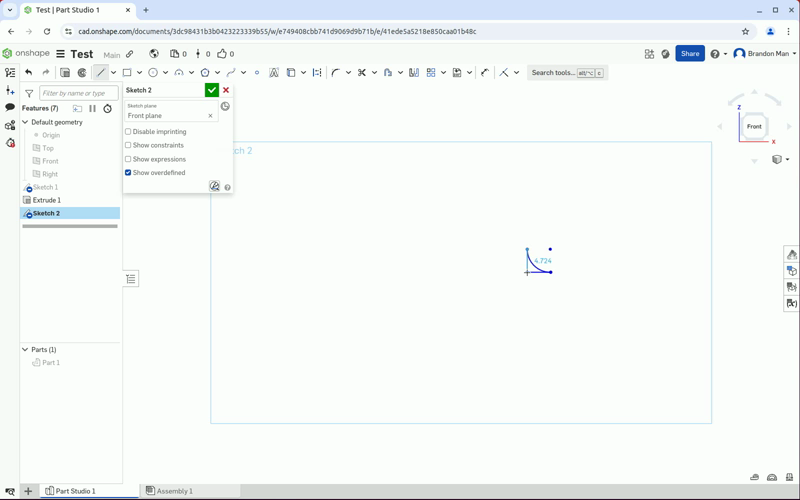
click(527, 272)
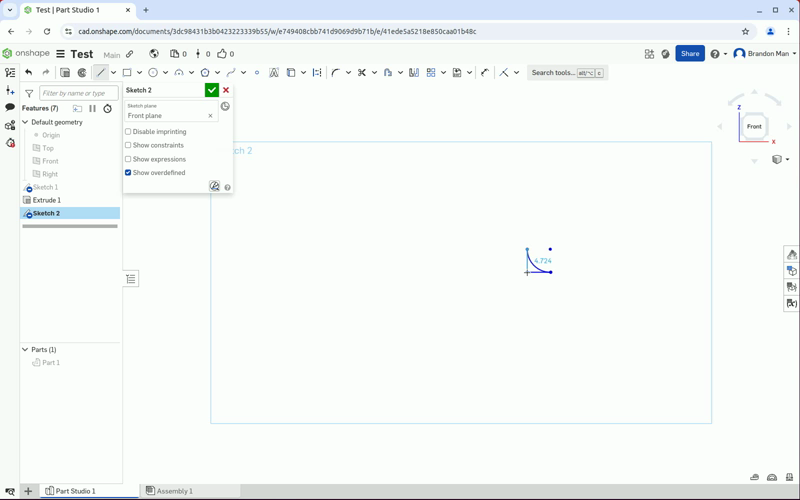
key(esc)
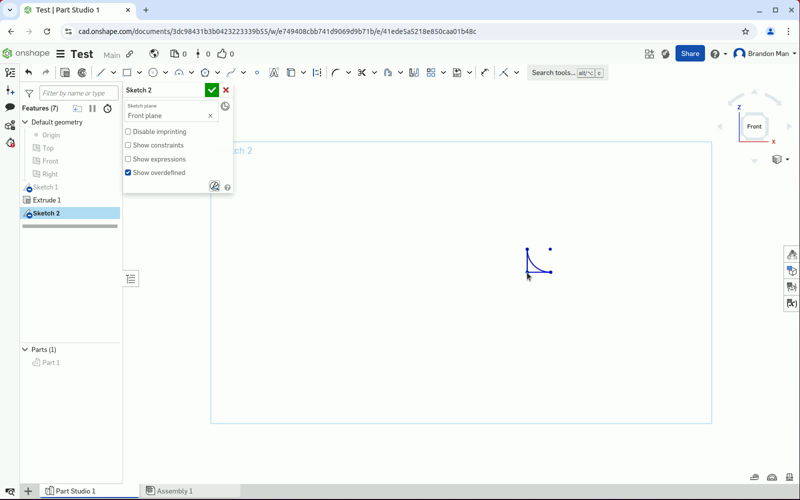
mouse_move(533, 271)
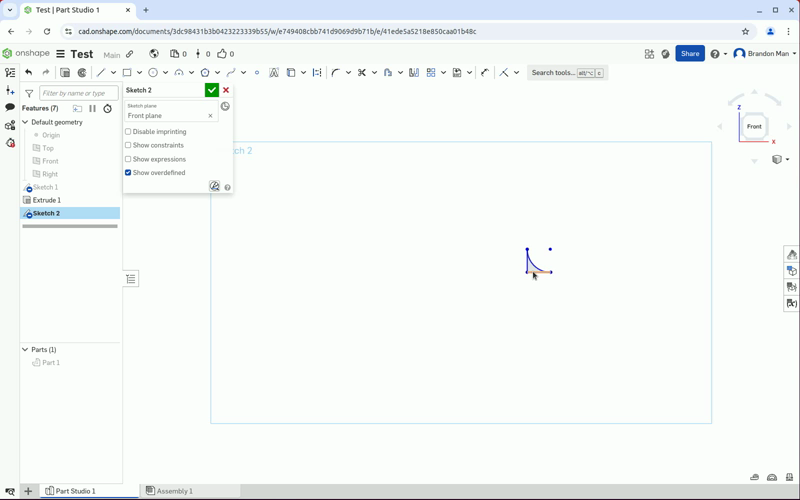
scroll(6)
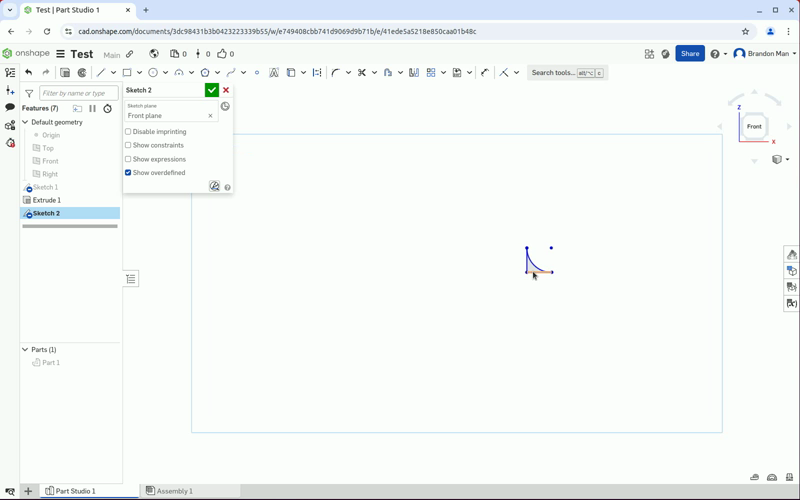
scroll(6)
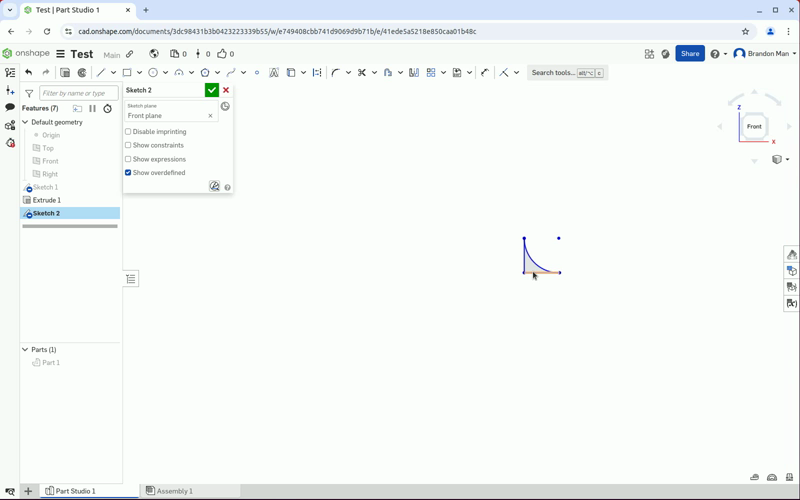
scroll(6)
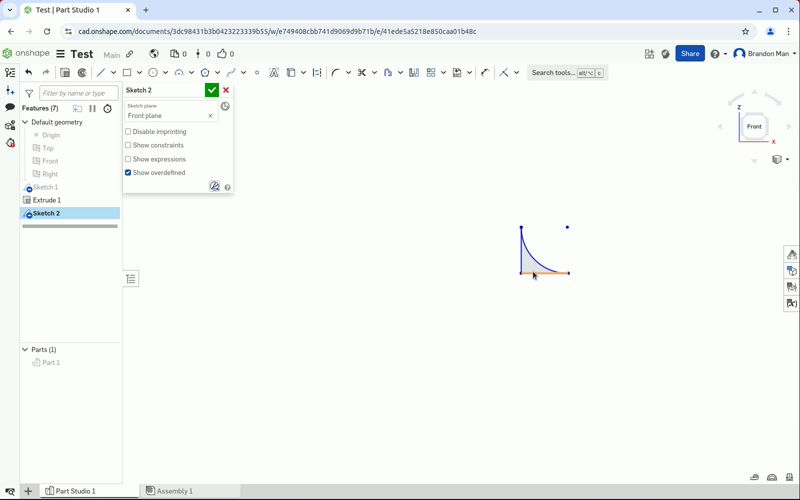
scroll(6)
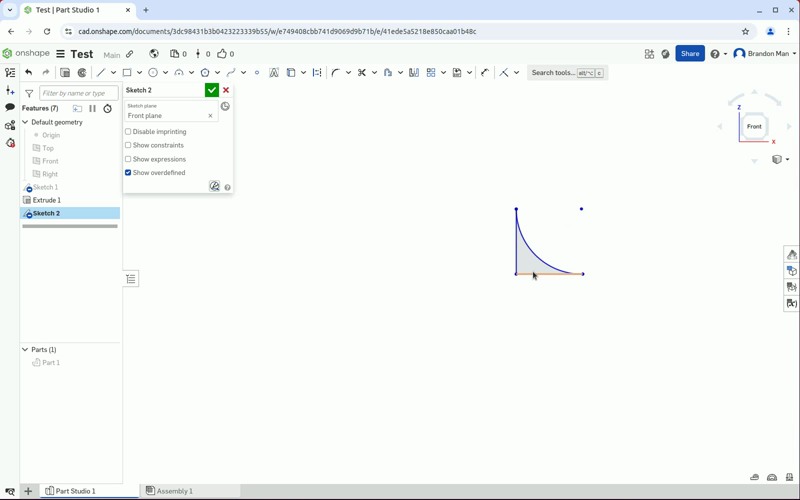
scroll(6)
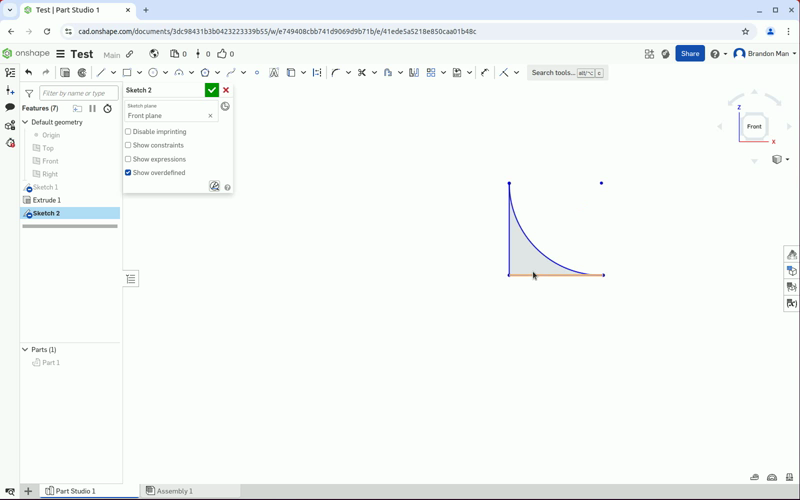
scroll(6)
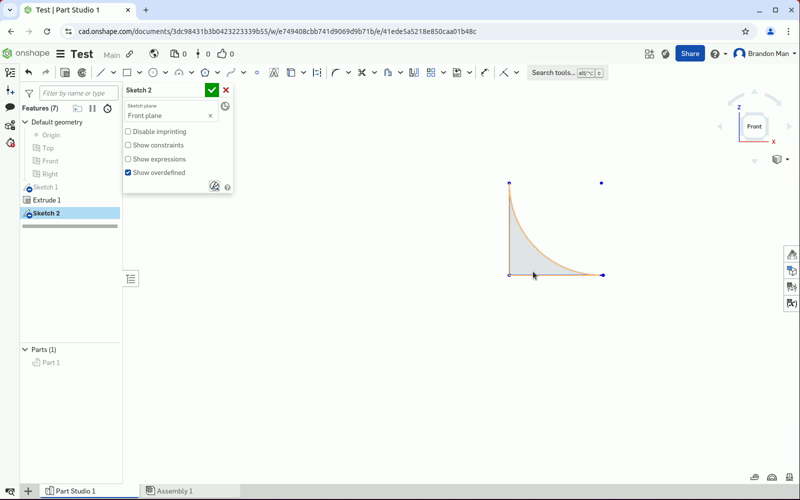
scroll(6)
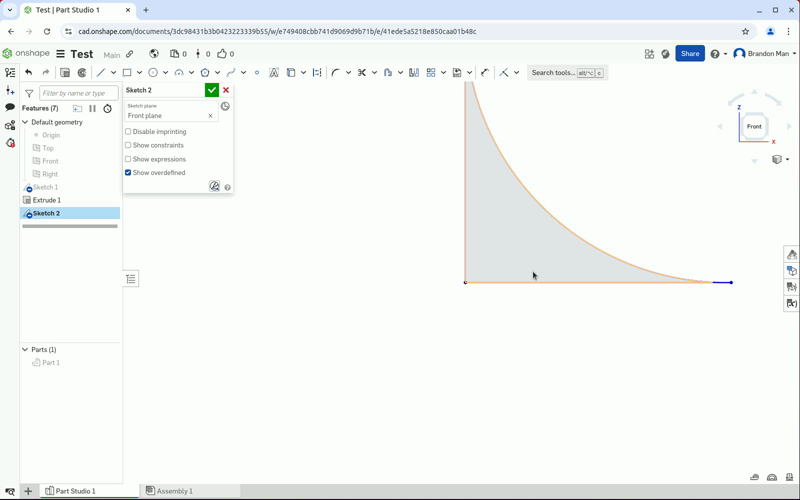
click(533, 271)
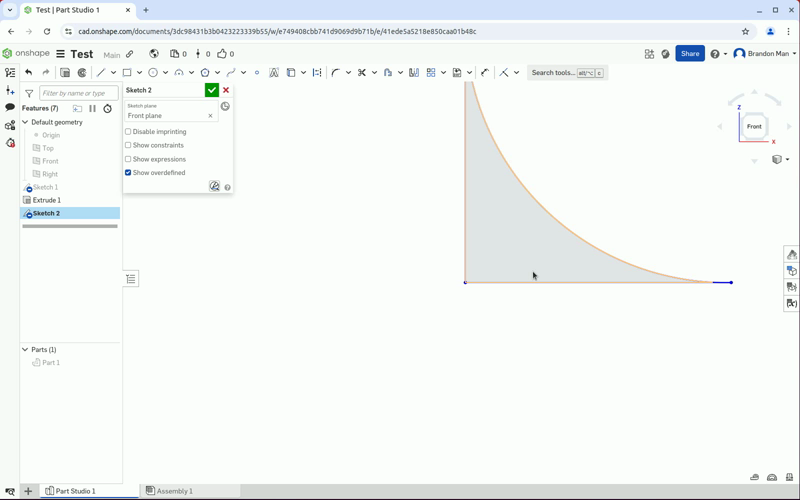
scroll(-6)
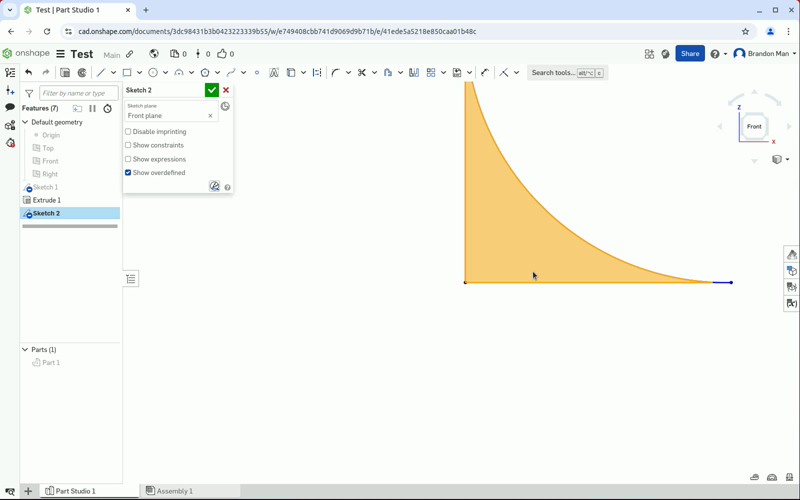
scroll(-6)
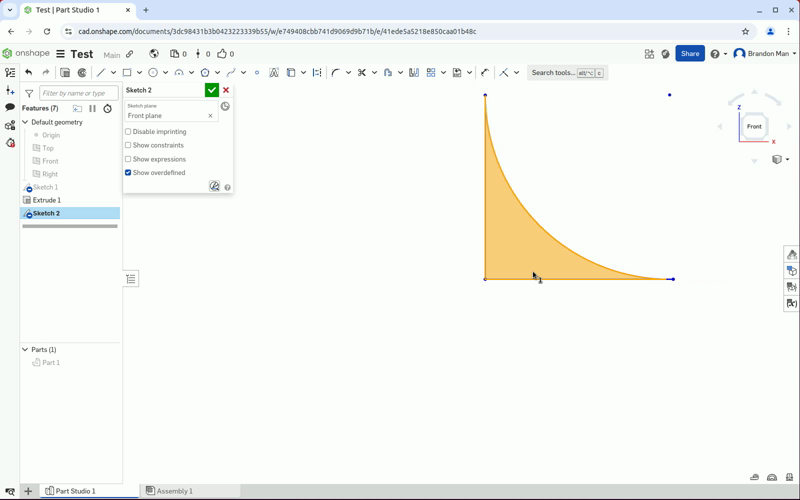
scroll(-6)
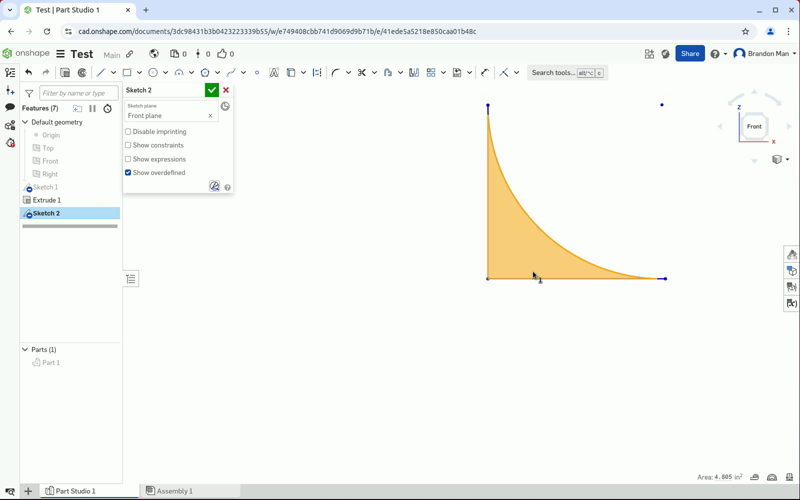
scroll(-6)
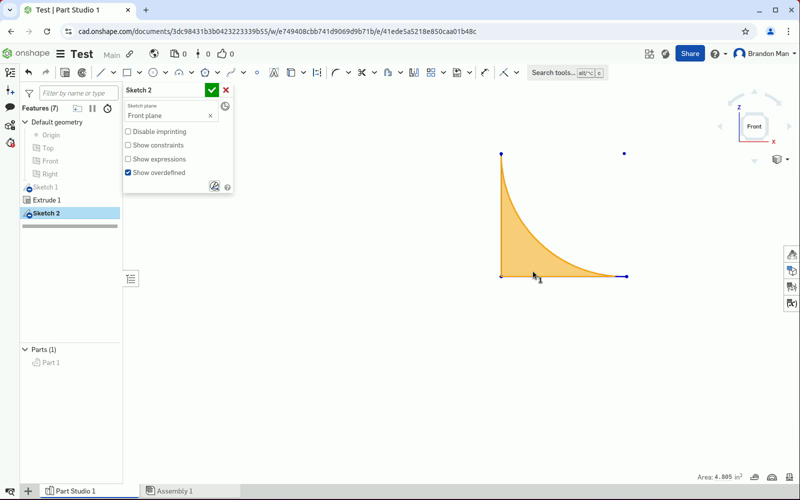
scroll(-6)
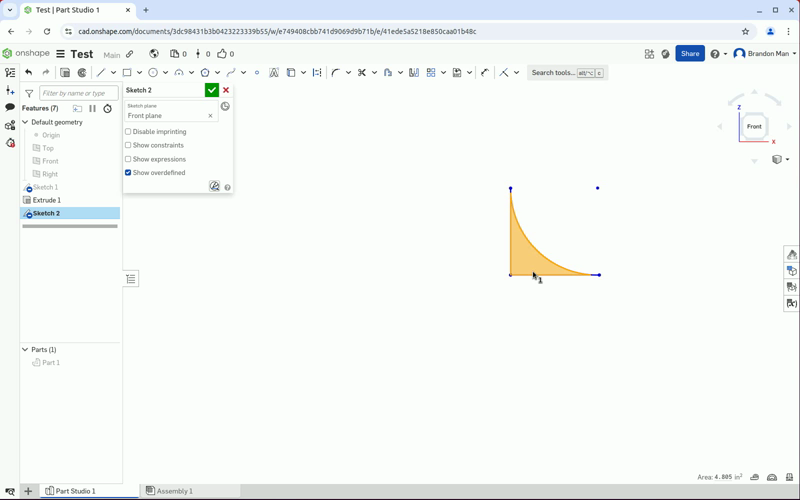
scroll(-6)
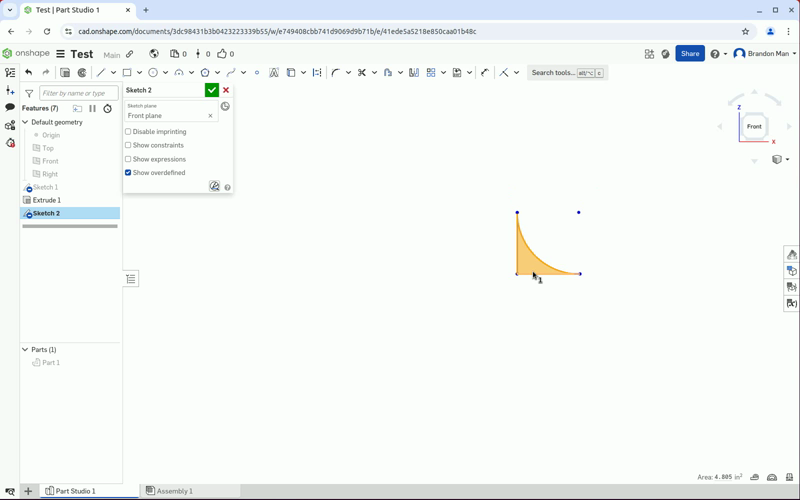
scroll(-6)
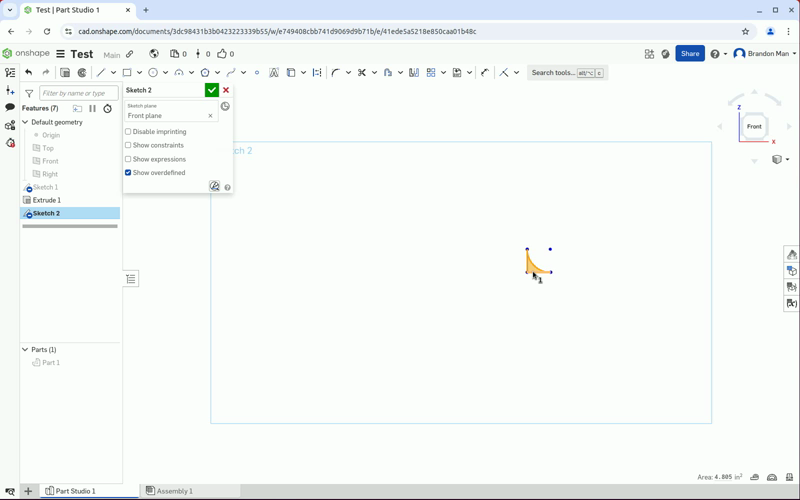
mouse_move(73, 352)
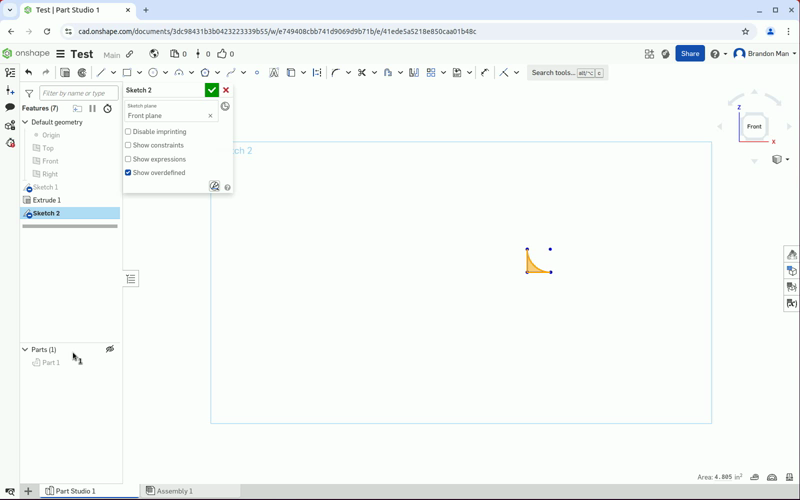
key(shift+y)
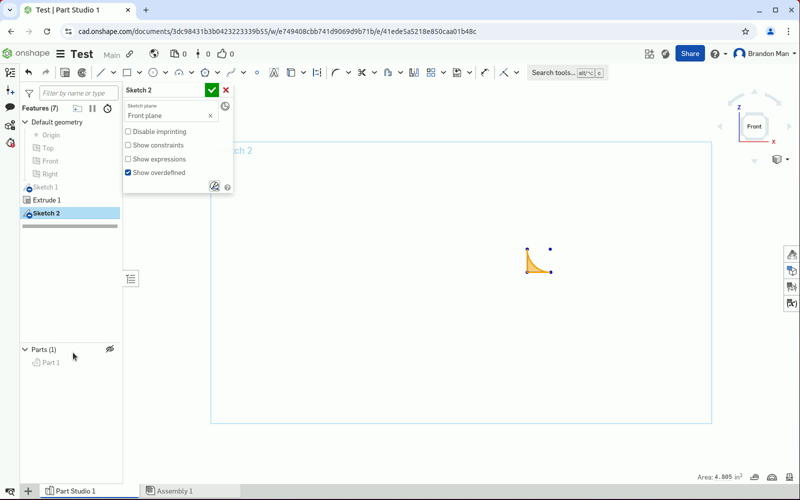
key(shift+e)
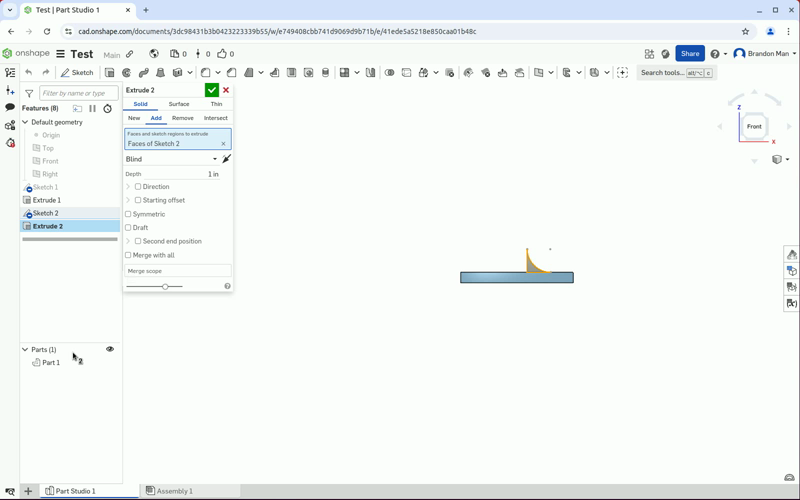
mouse_move(143, 106)
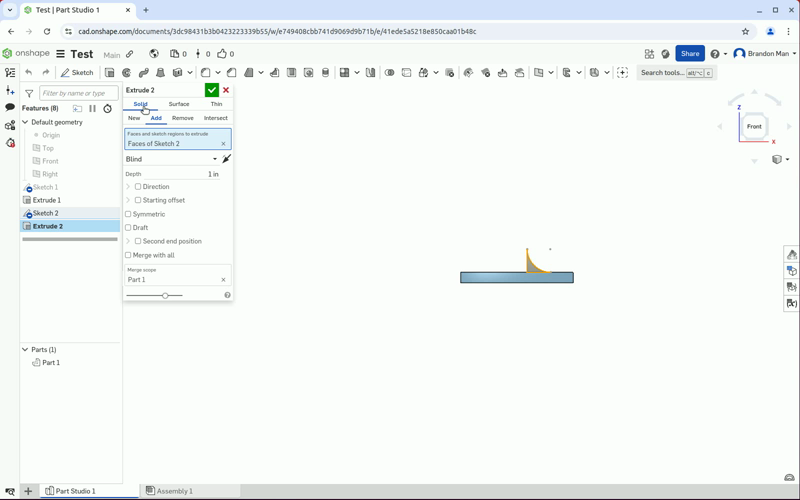
click(143, 106)
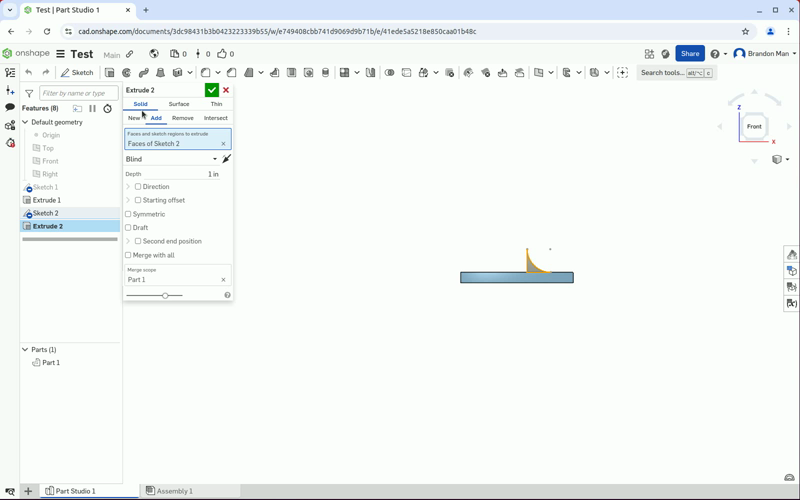
mouse_move(137, 120)
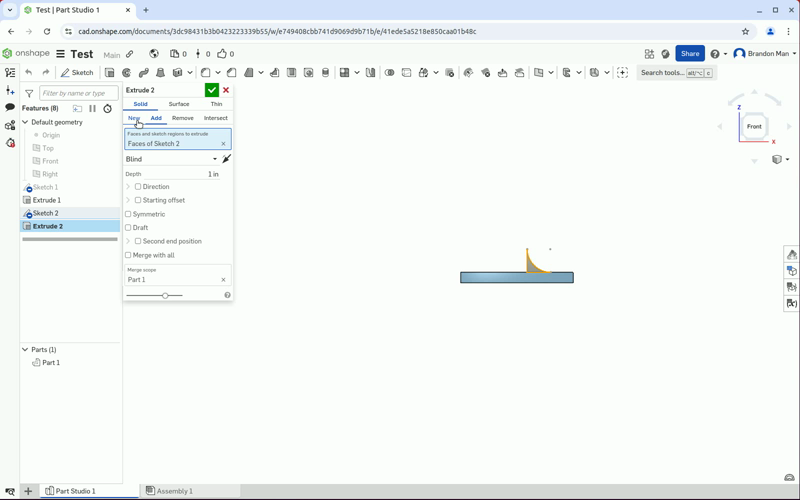
click(137, 120)
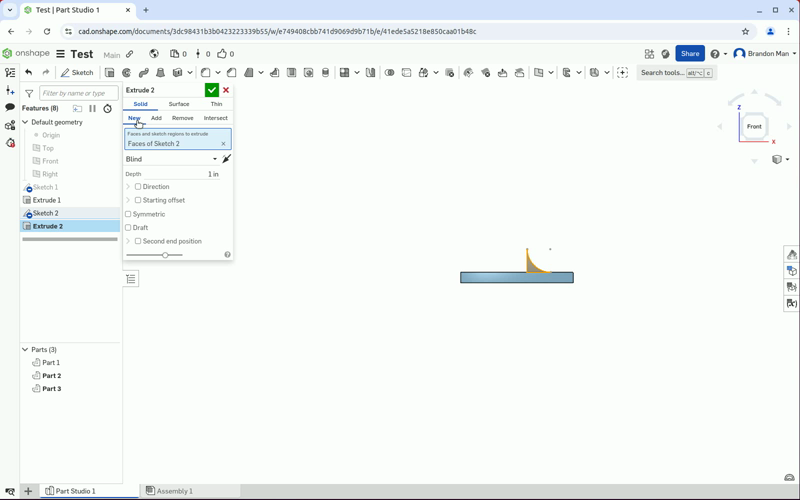
key(tab, 4)
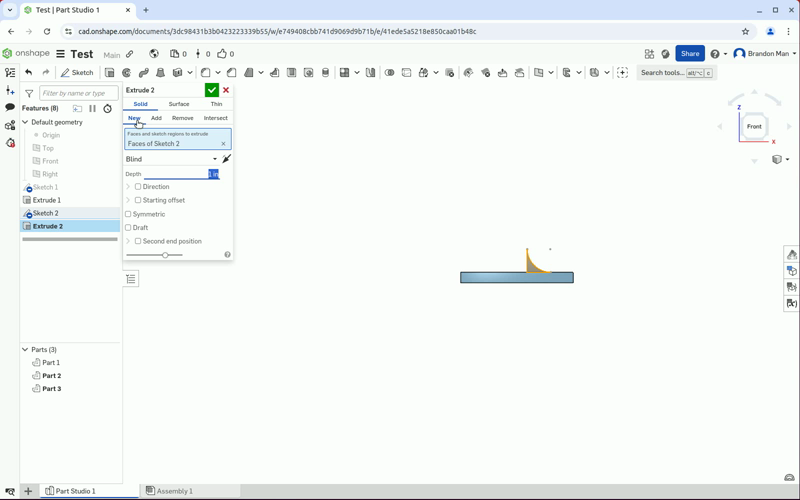
text(13.721)
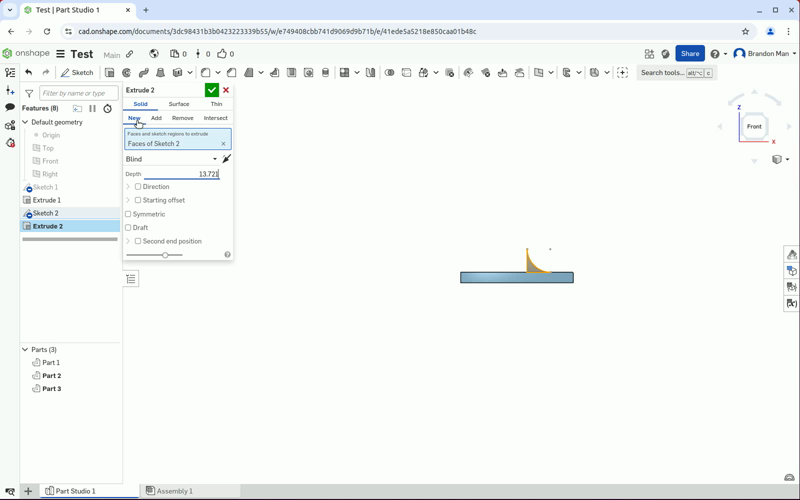
key(enter)
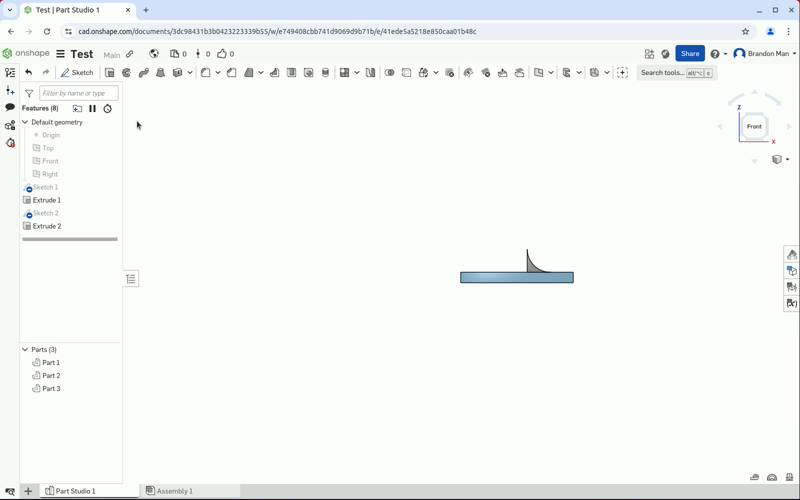
key(shift+h)
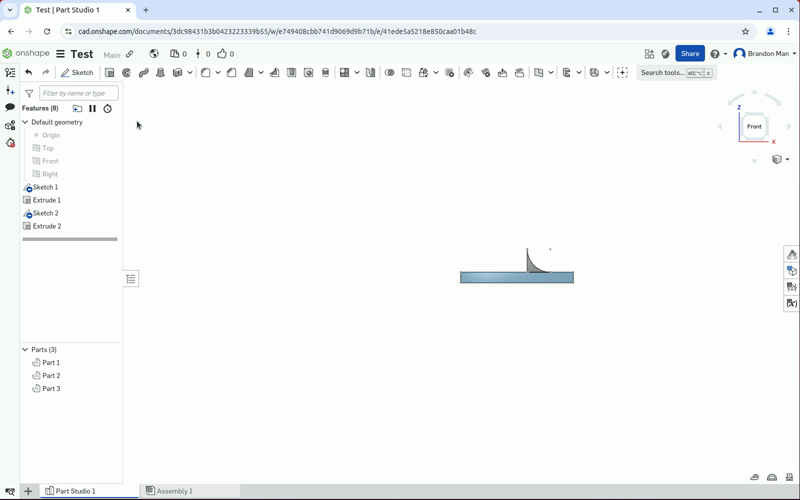
key(shift+h)
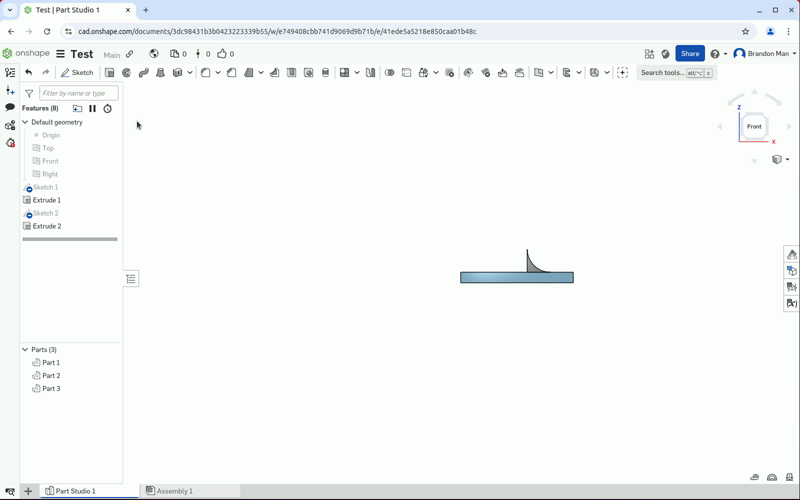
mouse_move(73, 189)
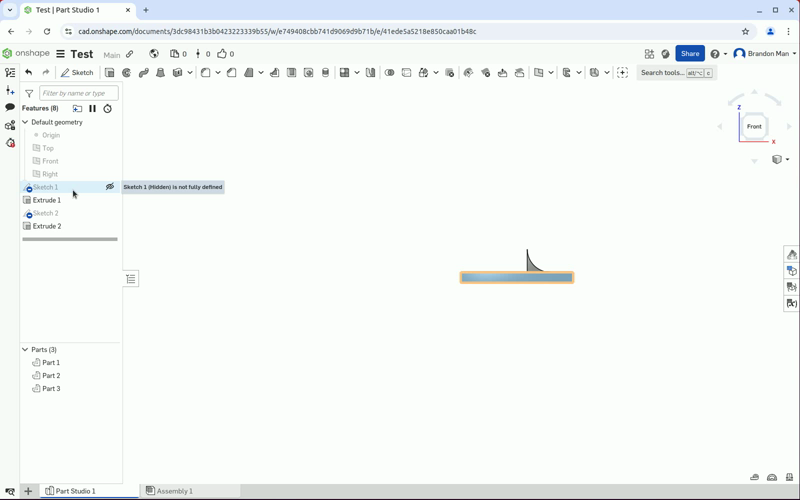
click(73, 189)
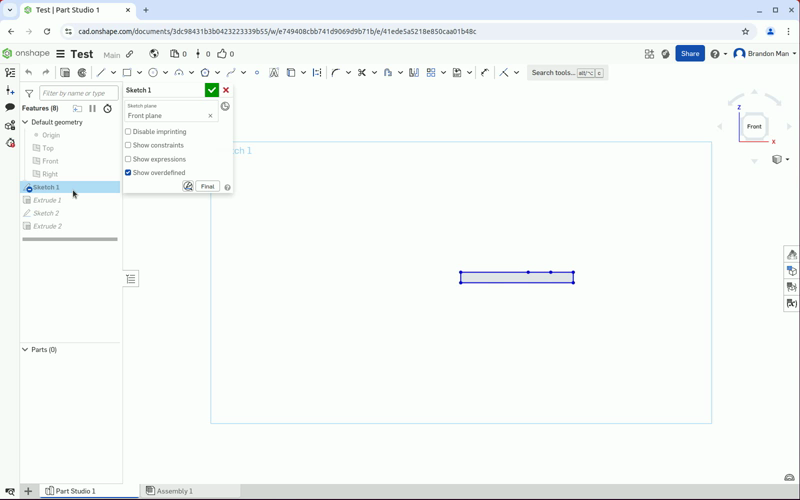
mouse_move(229, 92)
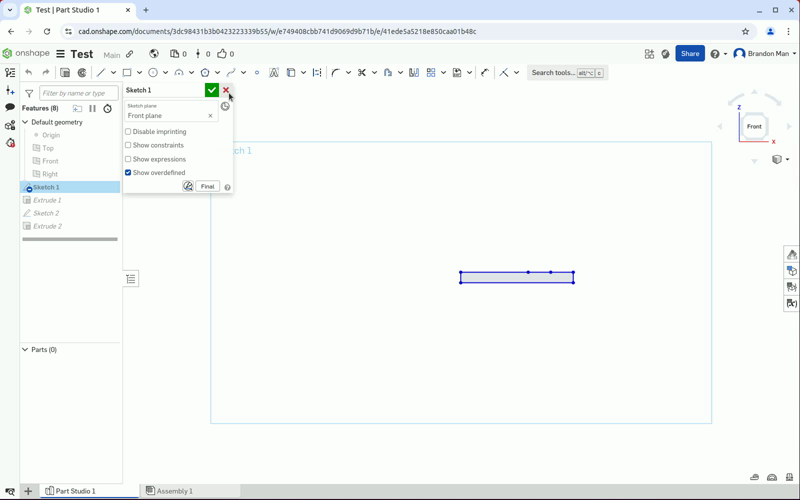
click(229, 92)
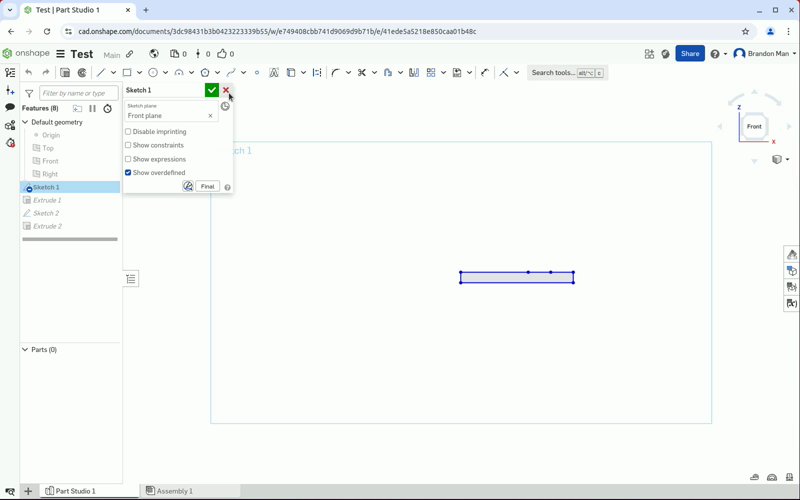
key(shift+s)
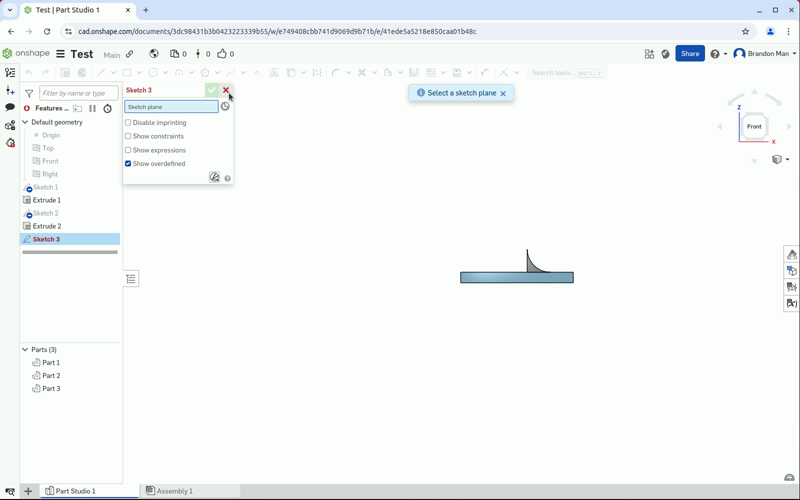
mouse_move(73, 163)
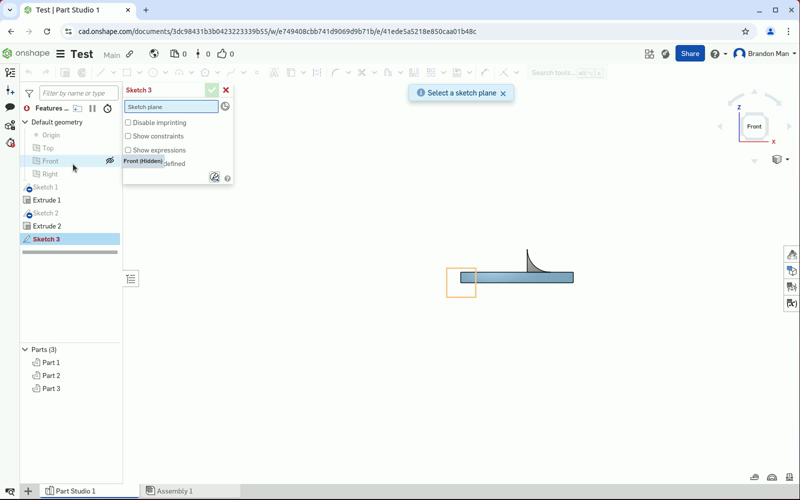
click(73, 163)
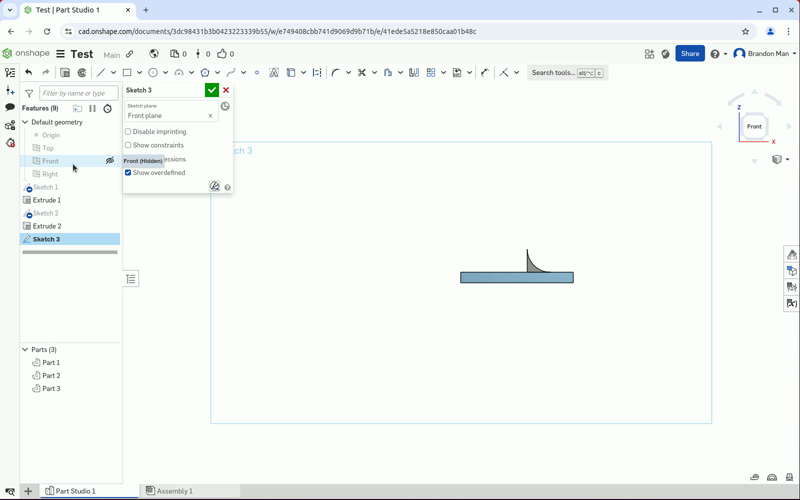
mouse_move(73, 352)
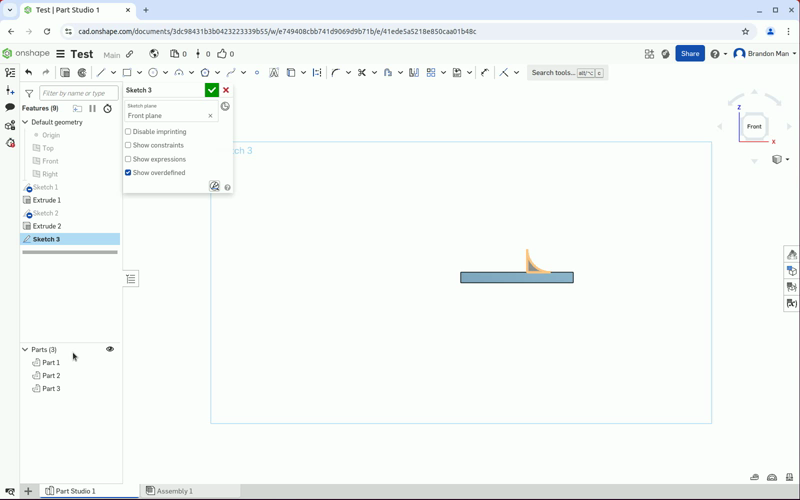
key(y)
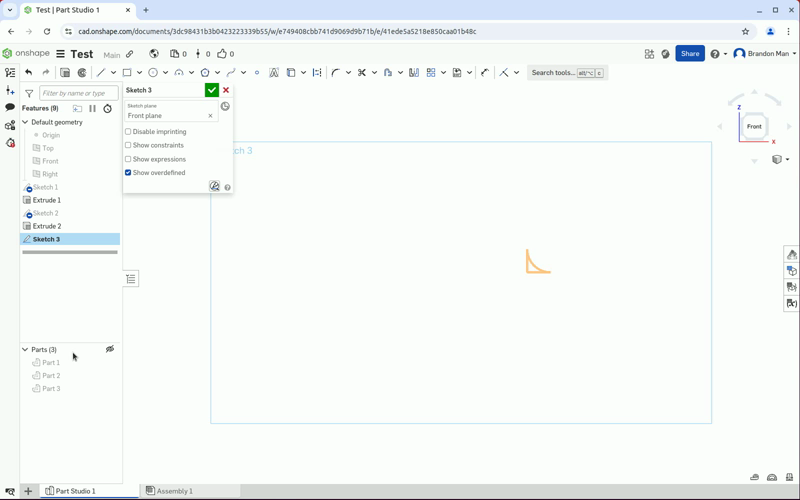
key(c)
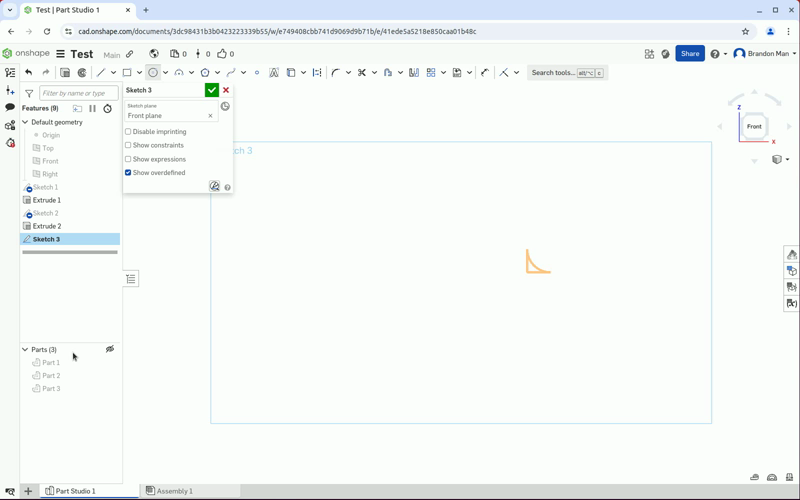
key_down(shift)
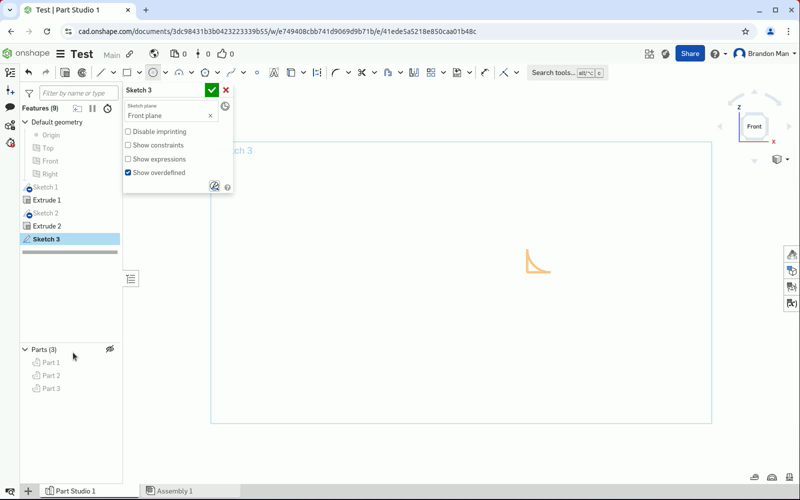
mouse_move(551, 249)
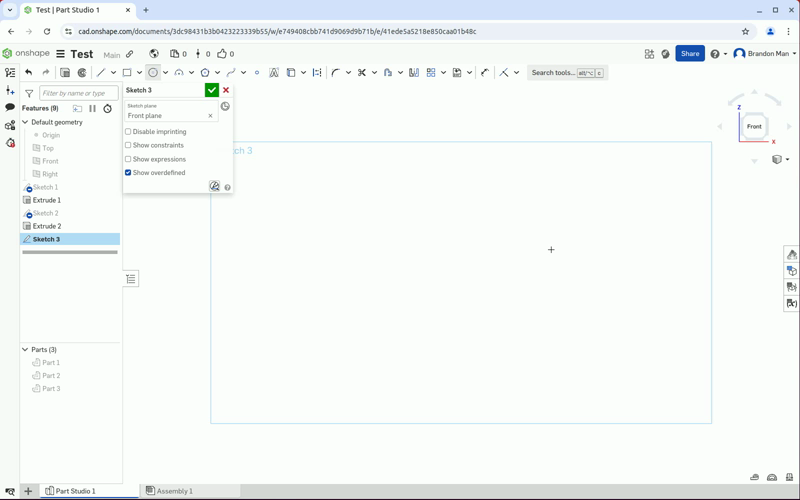
click(551, 249)
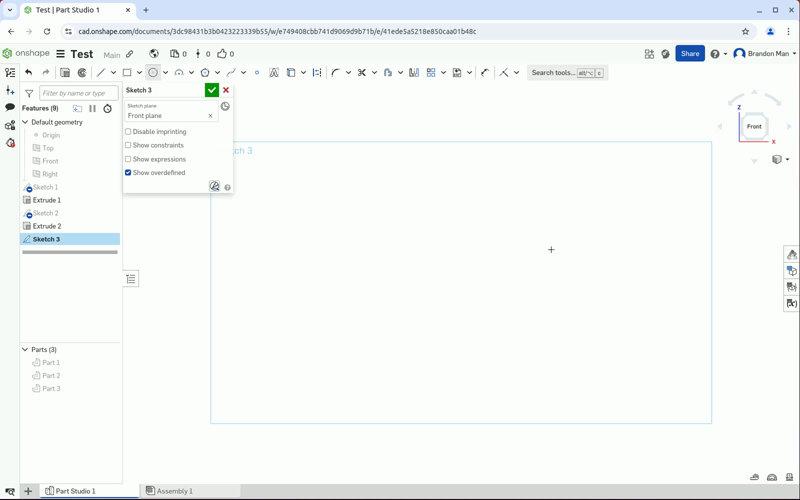
key_up(shift)
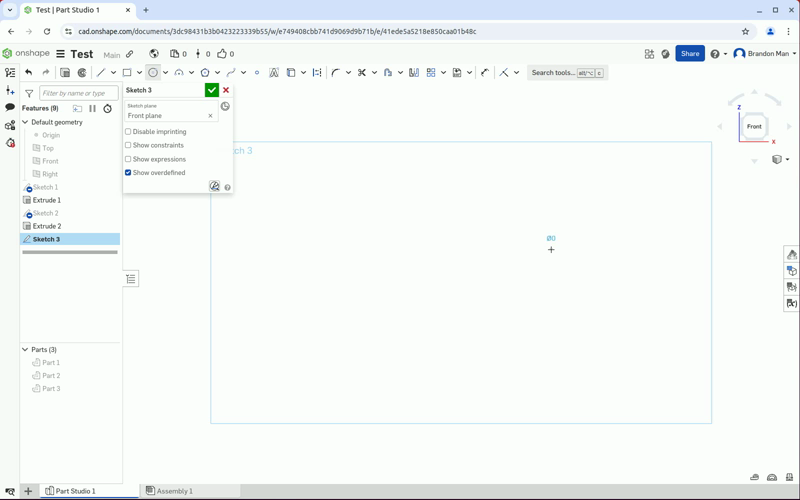
mouse_move(574, 249)
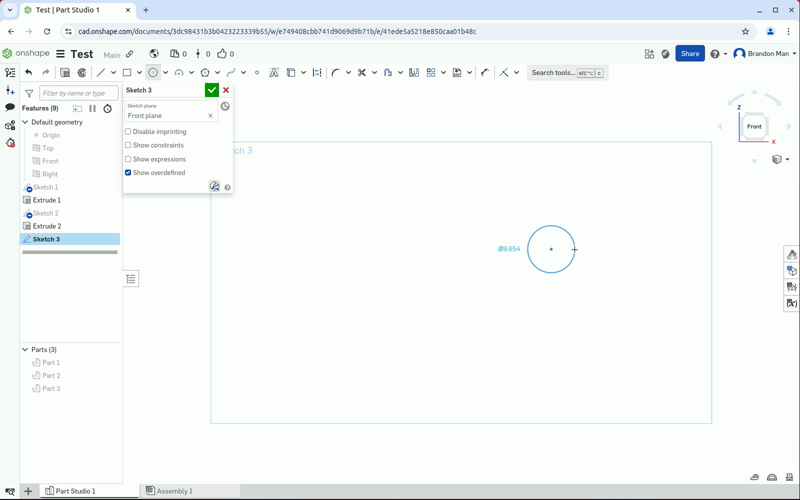
click(574, 249)
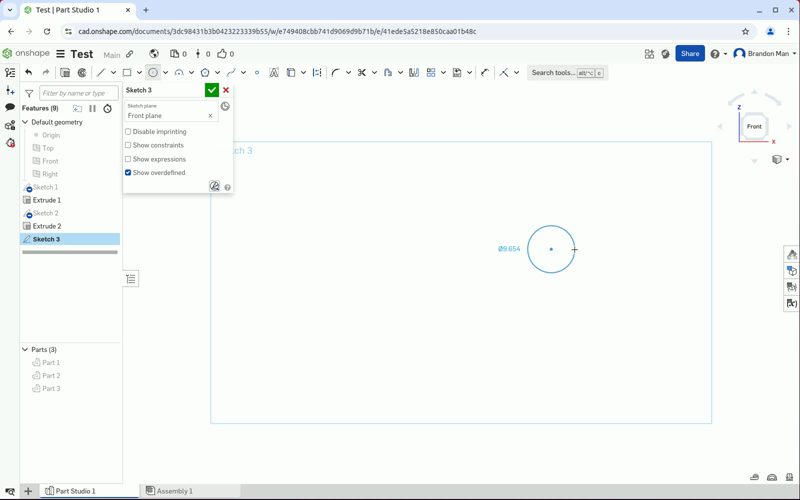
key(esc)
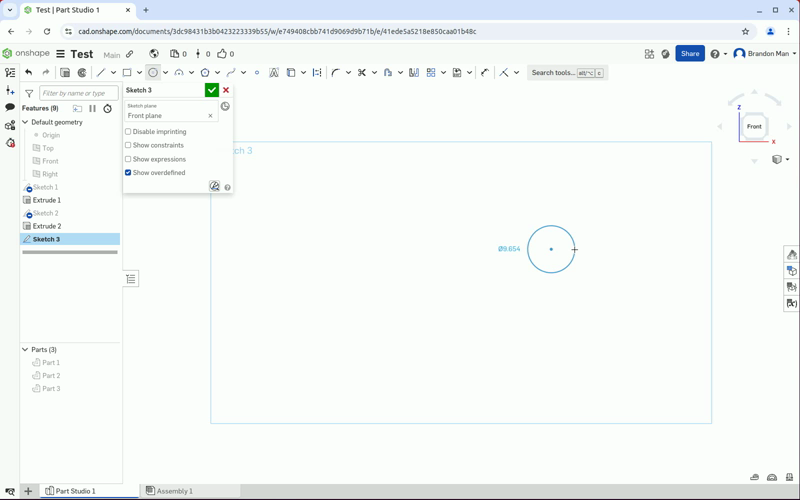
key(c)
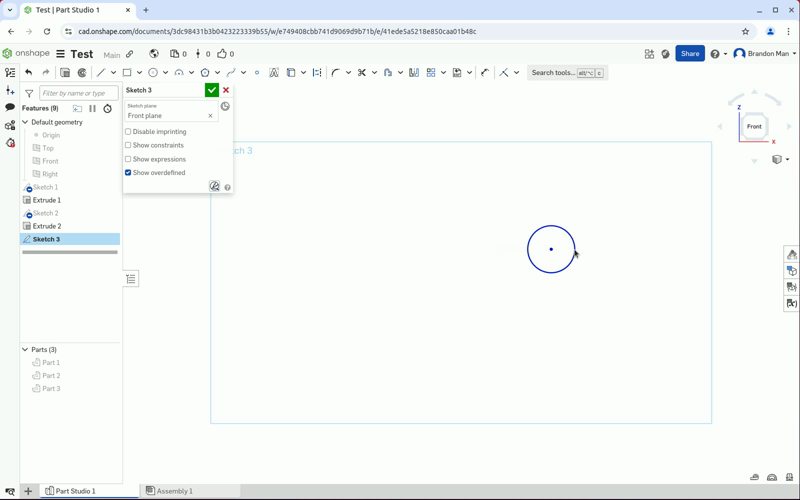
key_down(shift)
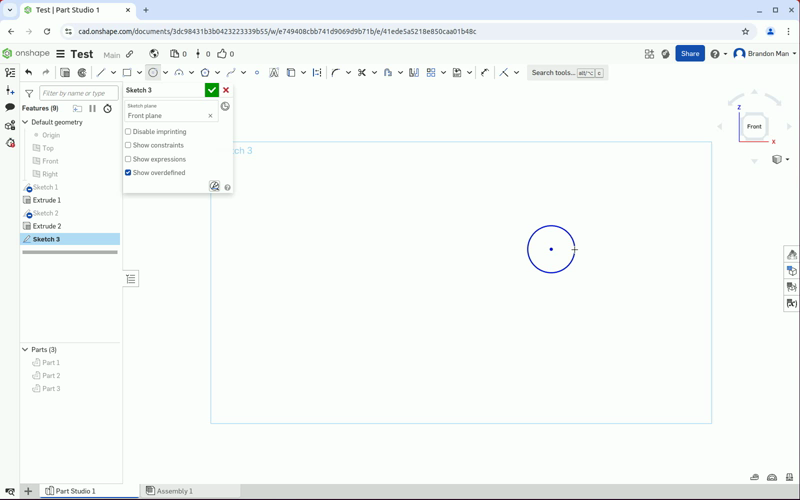
mouse_move(551, 249)
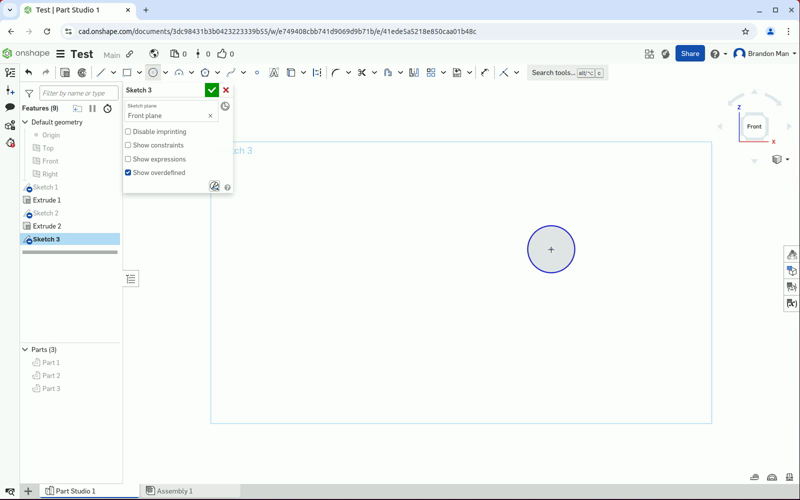
click(551, 249)
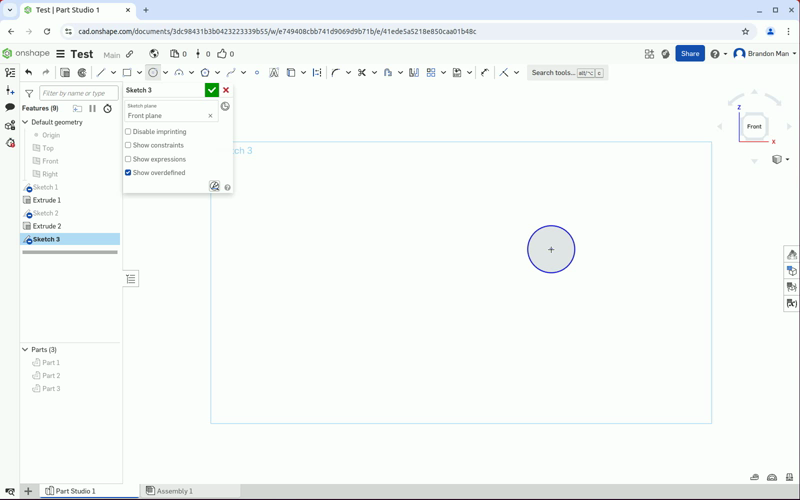
key_up(shift)
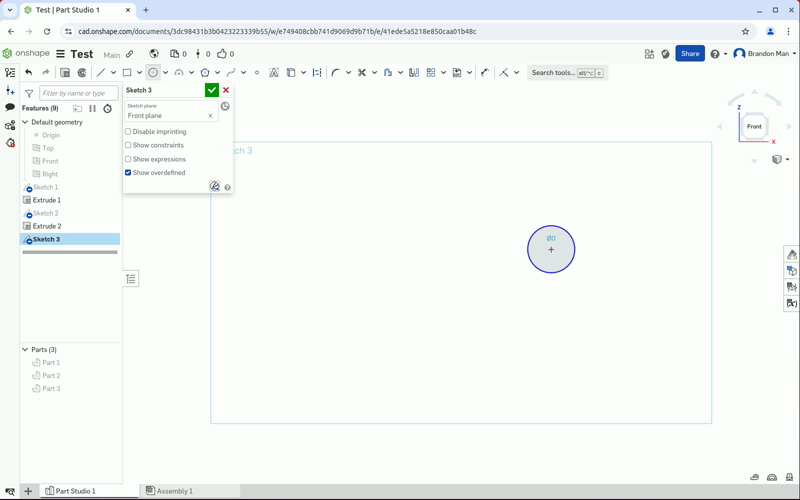
mouse_move(561, 249)
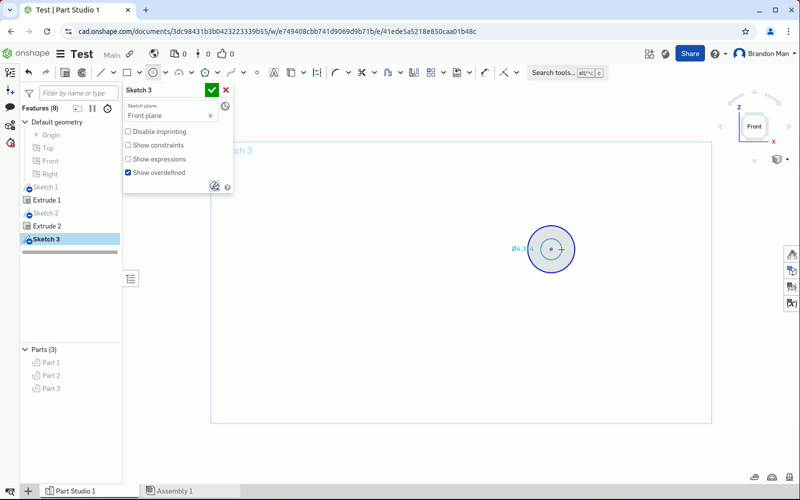
click(561, 249)
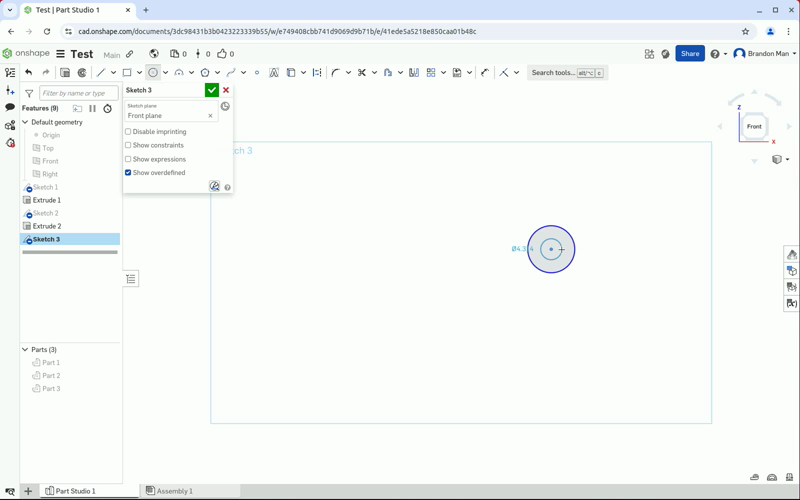
key(esc)
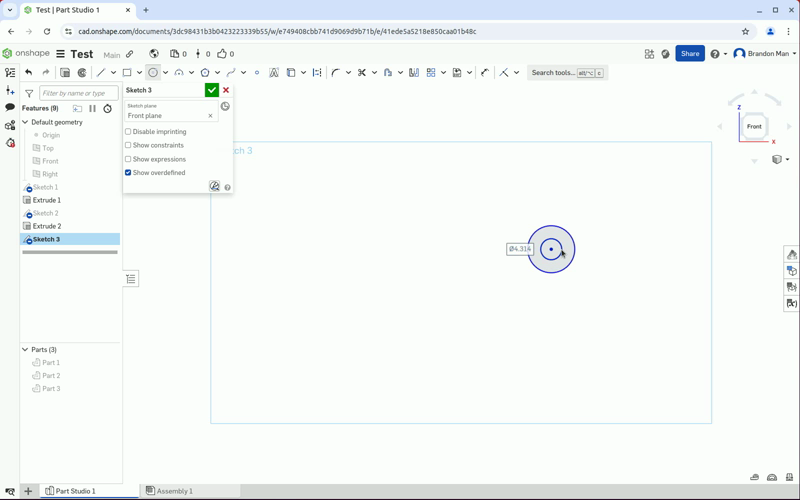
mouse_move(553, 261)
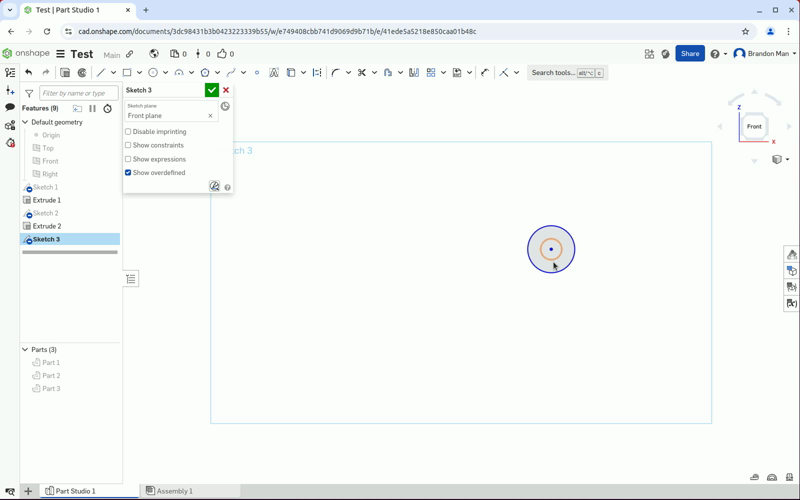
scroll(6)
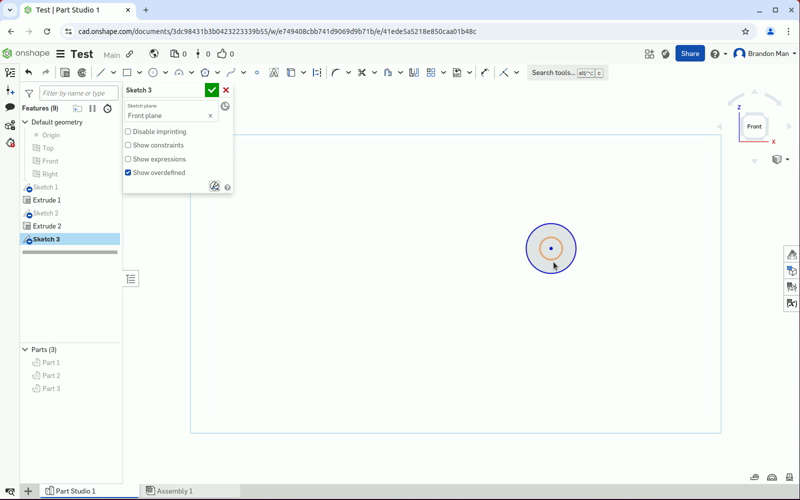
scroll(6)
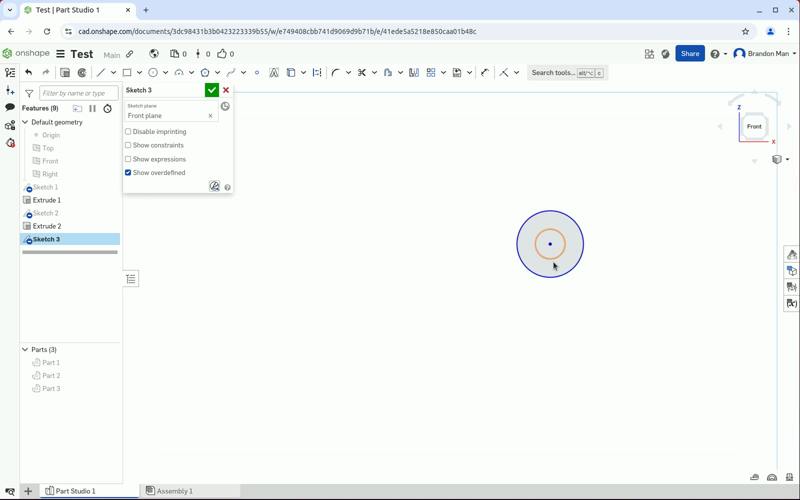
scroll(6)
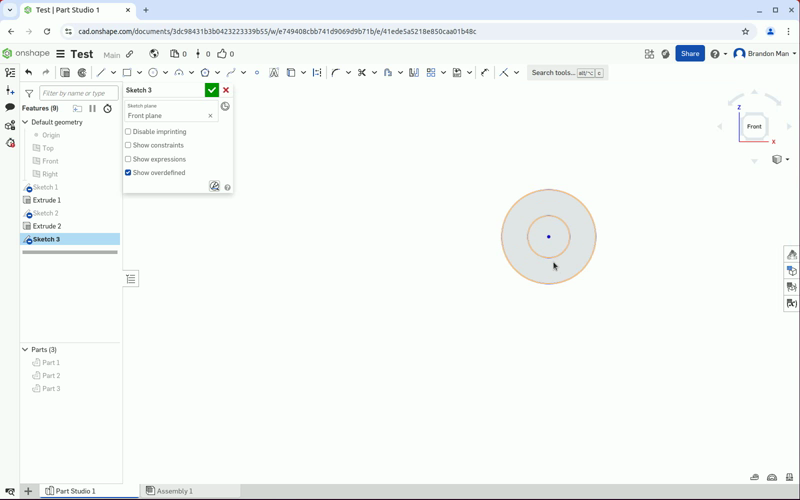
scroll(6)
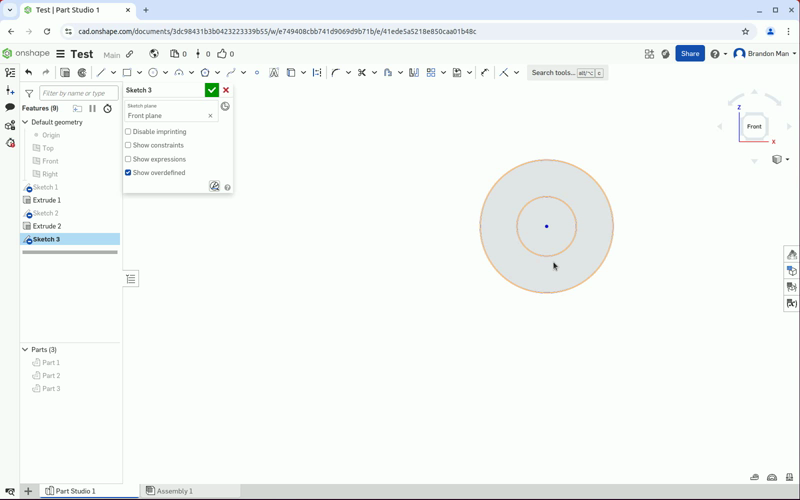
scroll(6)
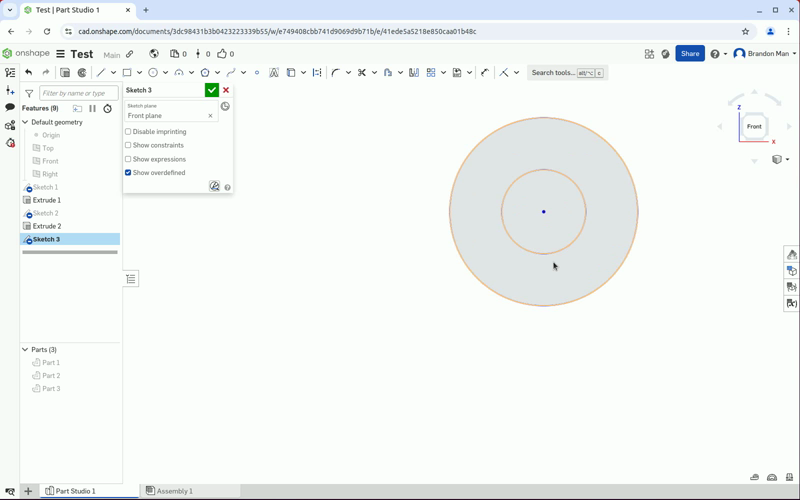
scroll(6)
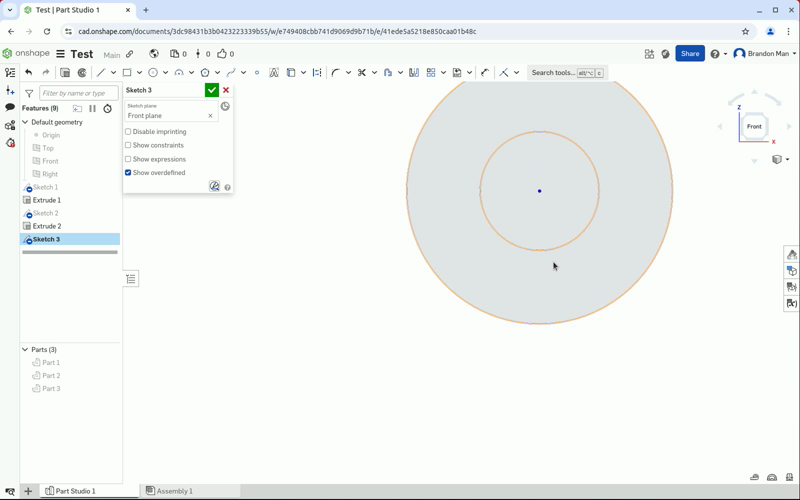
scroll(6)
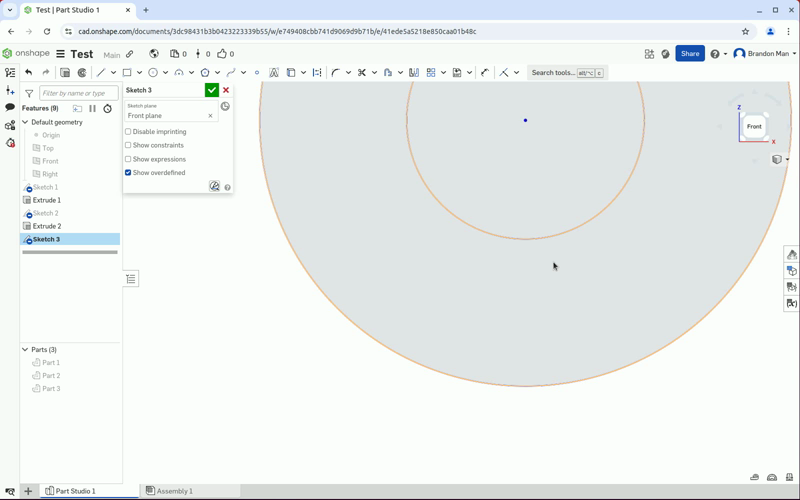
click(553, 261)
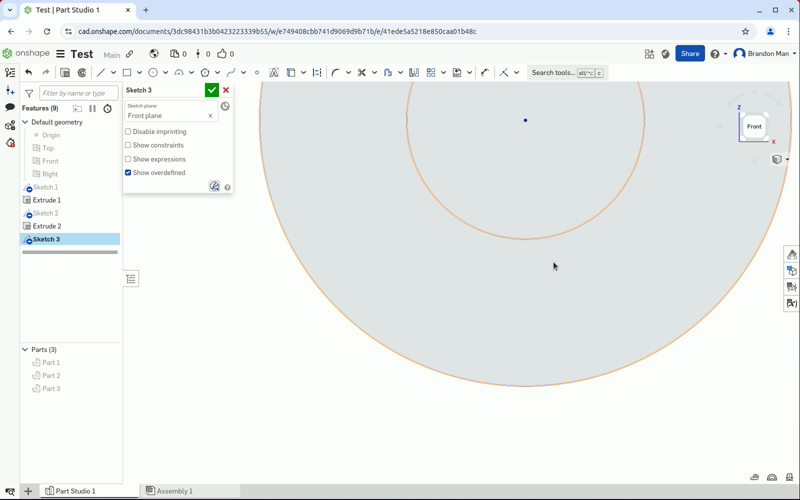
scroll(-6)
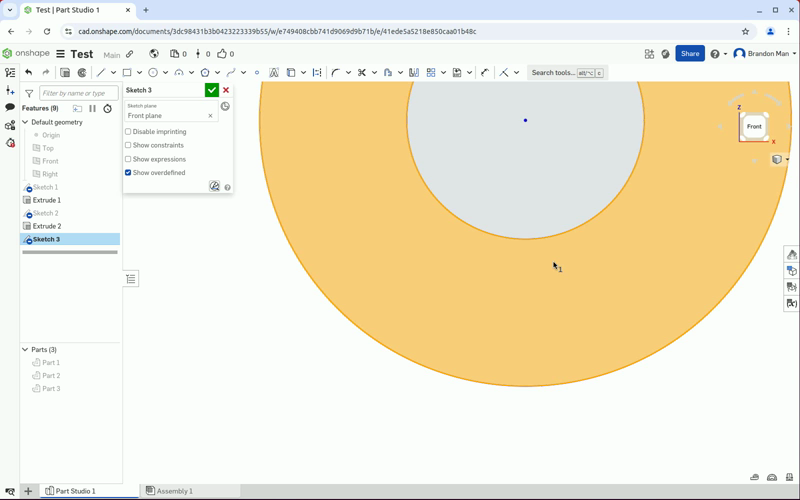
scroll(-6)
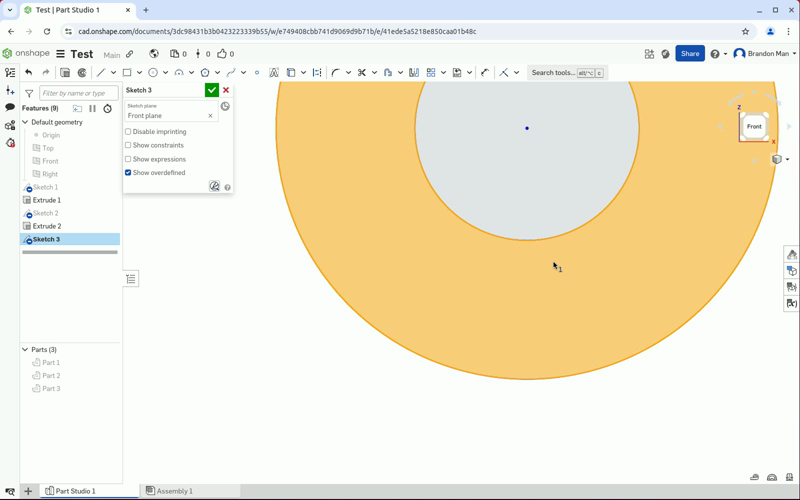
scroll(-6)
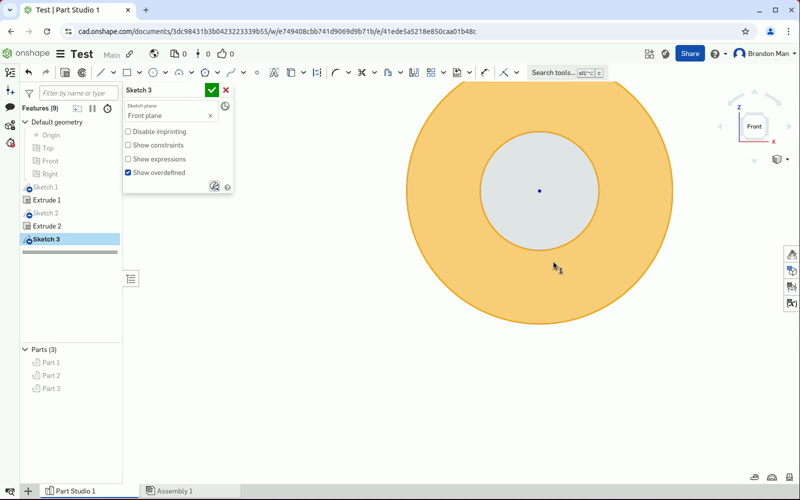
scroll(-6)
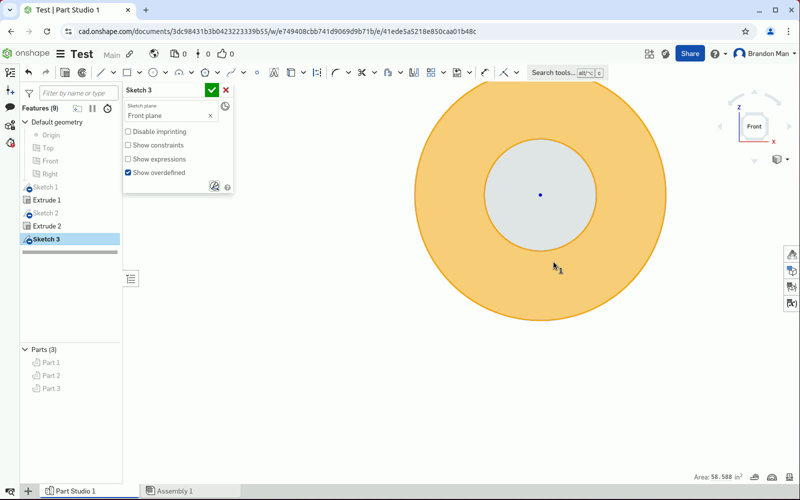
scroll(-6)
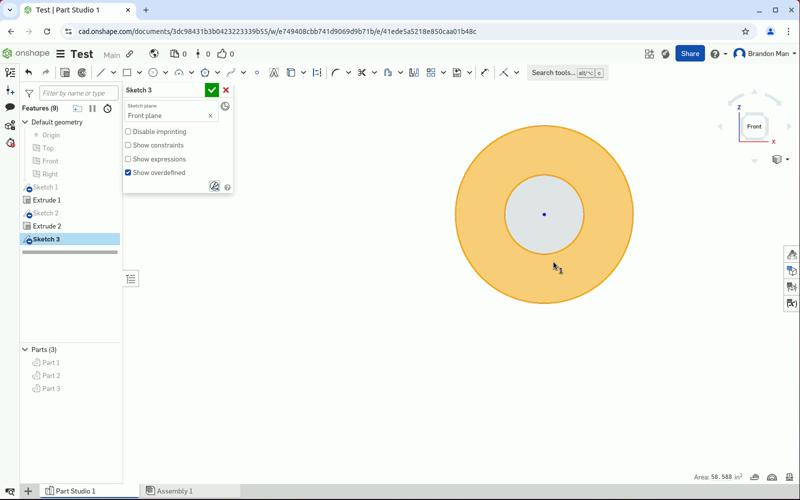
scroll(-6)
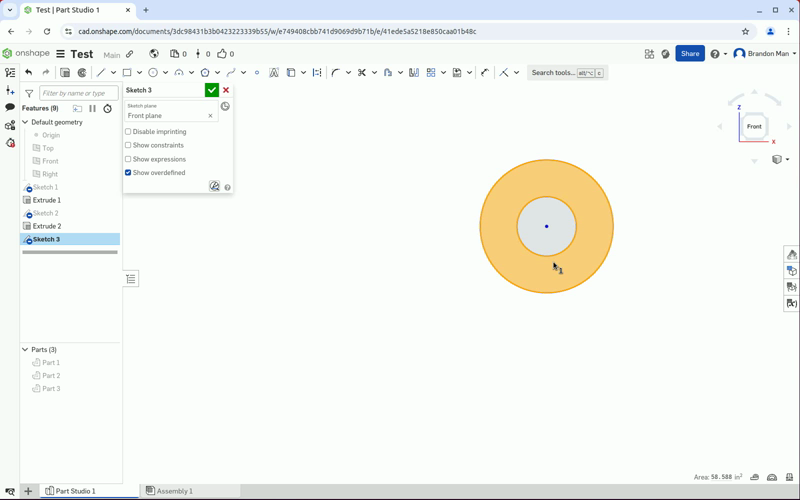
scroll(-6)
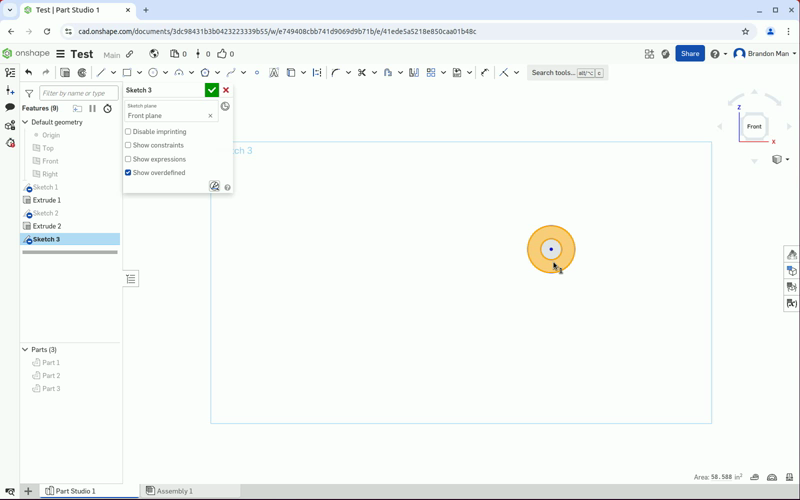
mouse_move(73, 352)
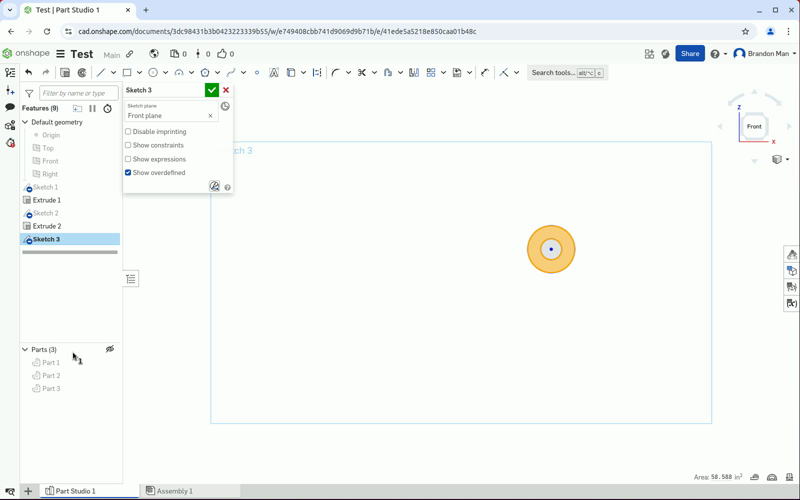
key(shift+y)
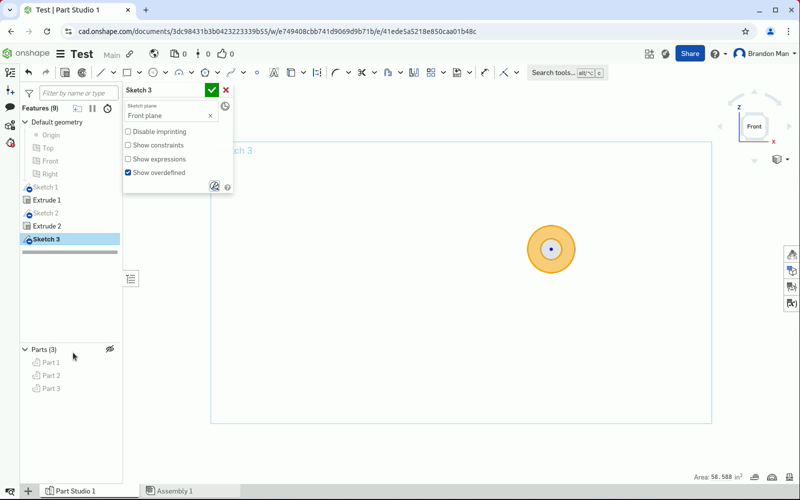
key(shift+e)
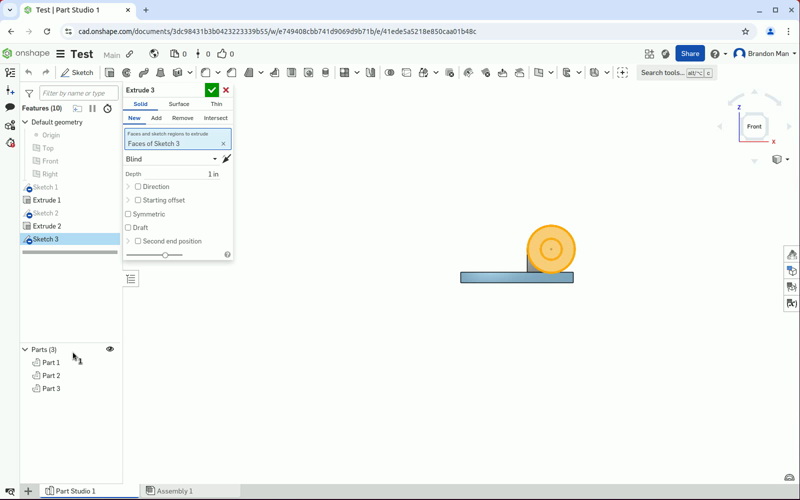
mouse_move(143, 106)
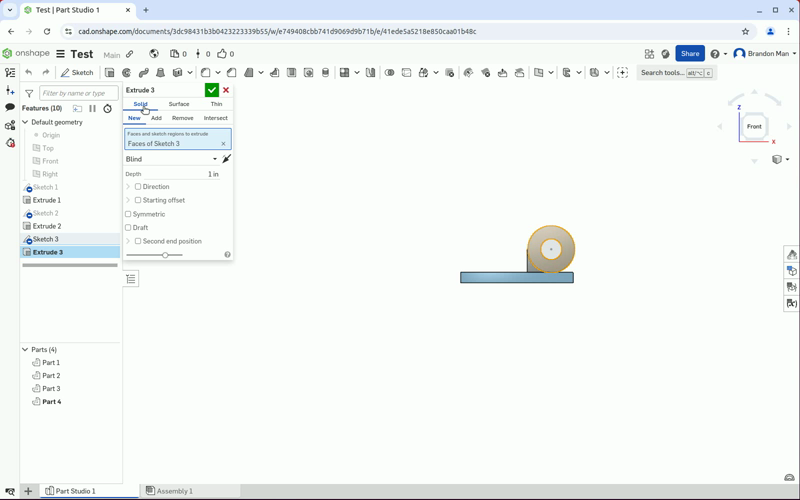
click(143, 106)
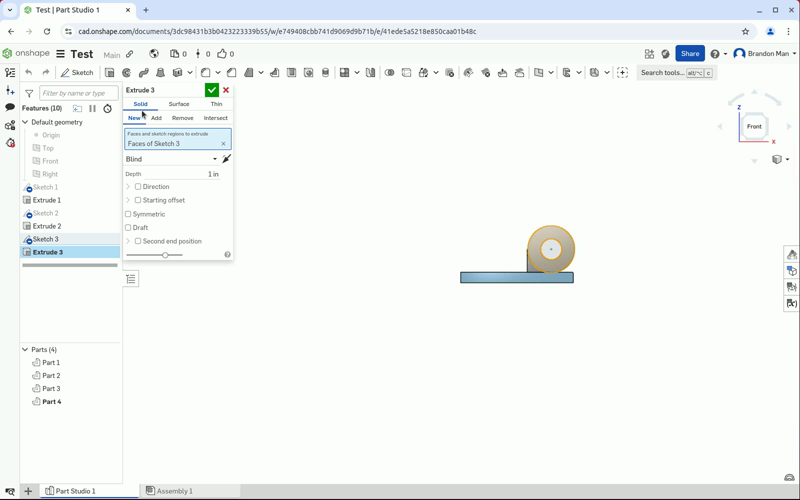
mouse_move(137, 120)
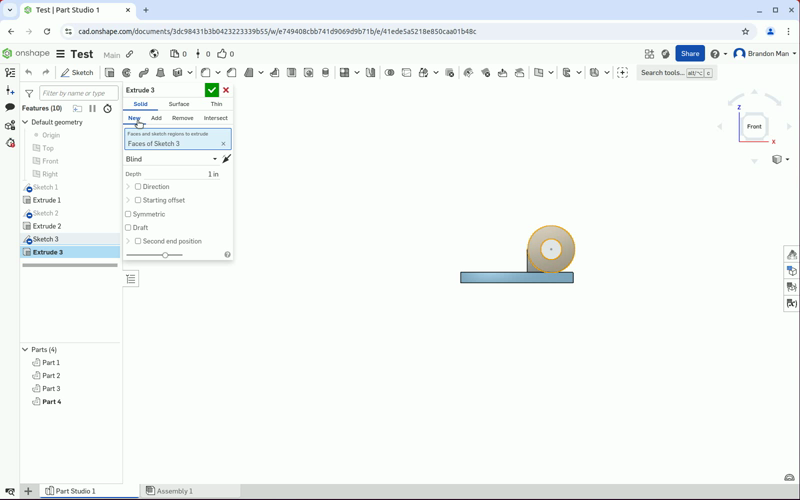
click(137, 120)
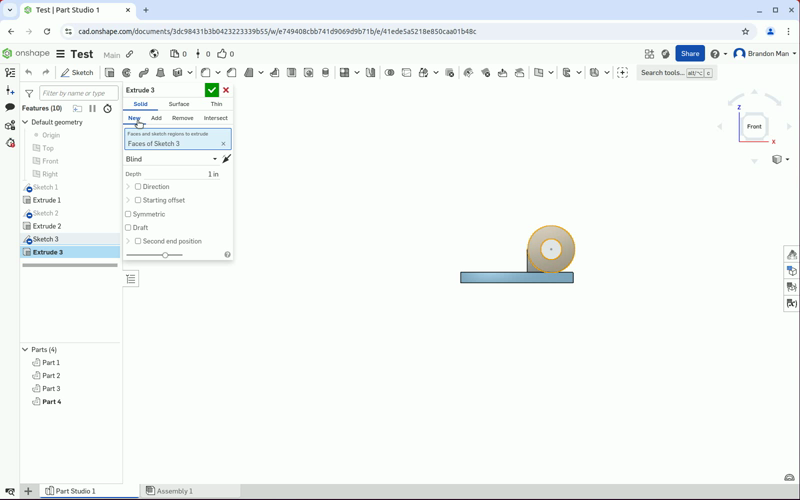
key(tab, 4)
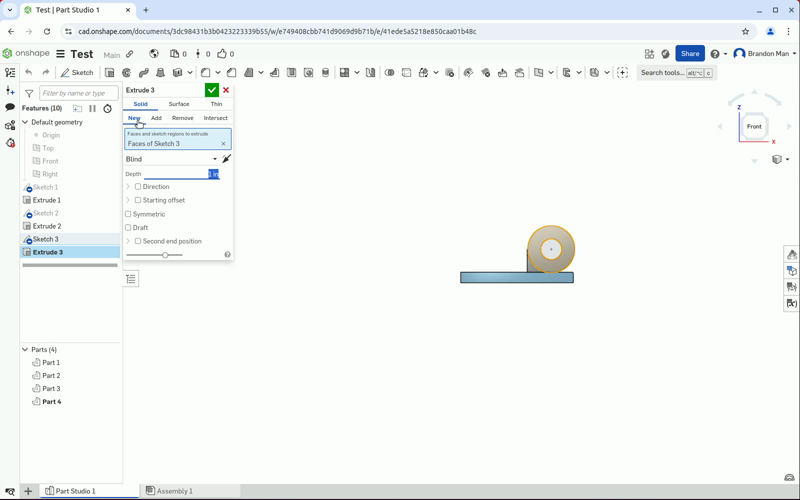
text(13.721)
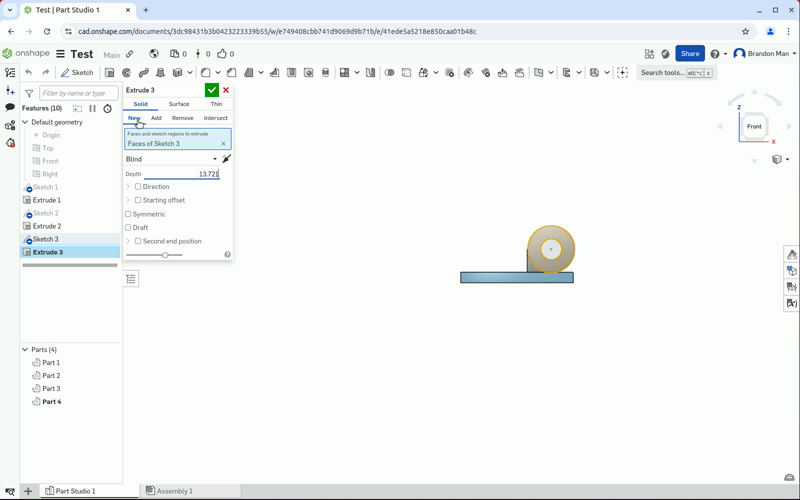
key(enter)
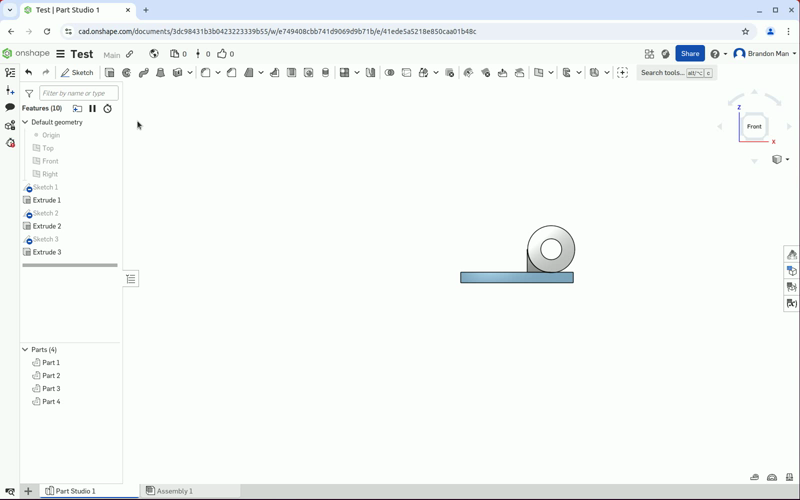
key(shift+h)
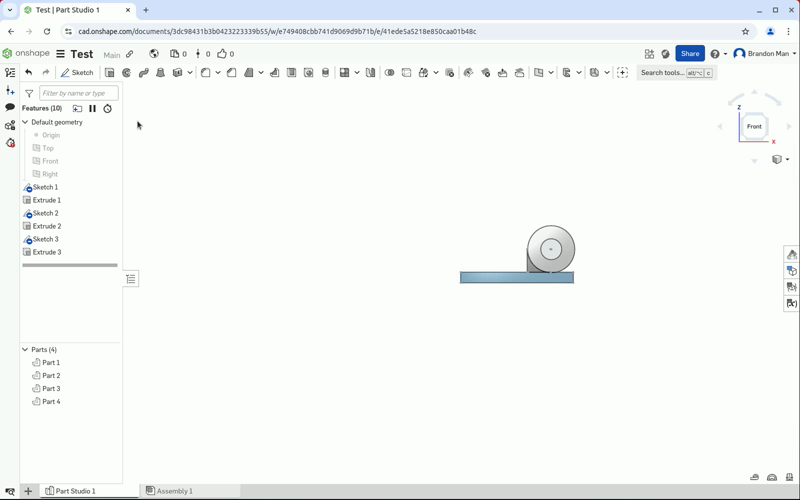
key(shift+h)
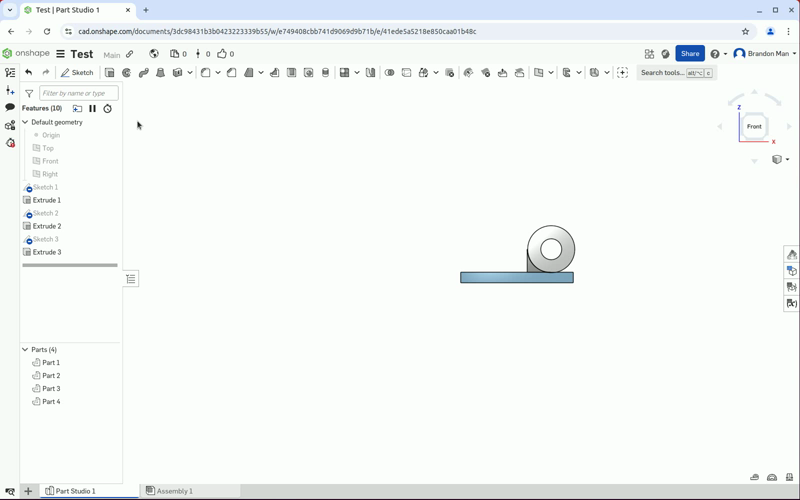
mouse_move(73, 189)
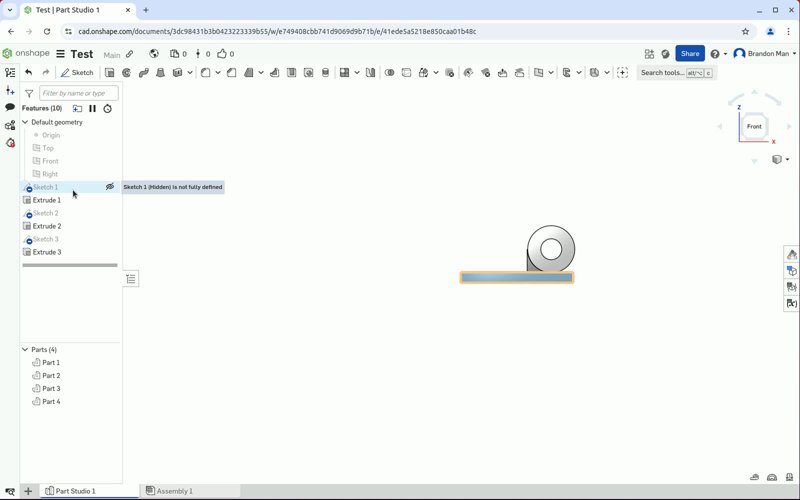
click(73, 189)
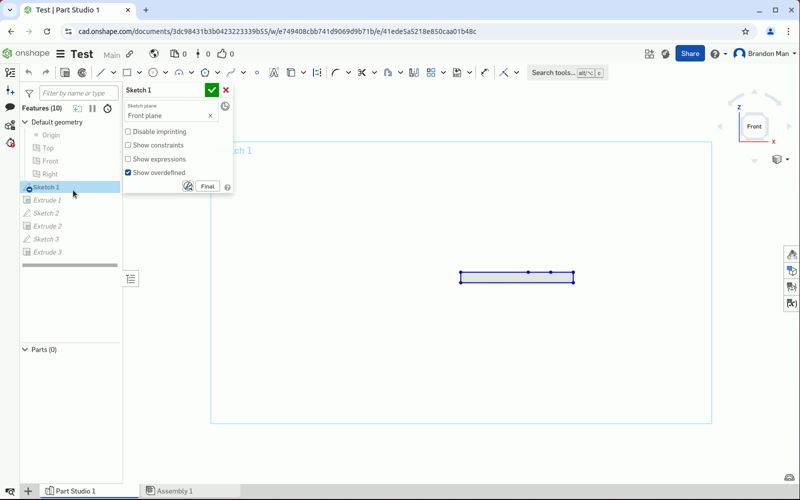
mouse_move(229, 92)
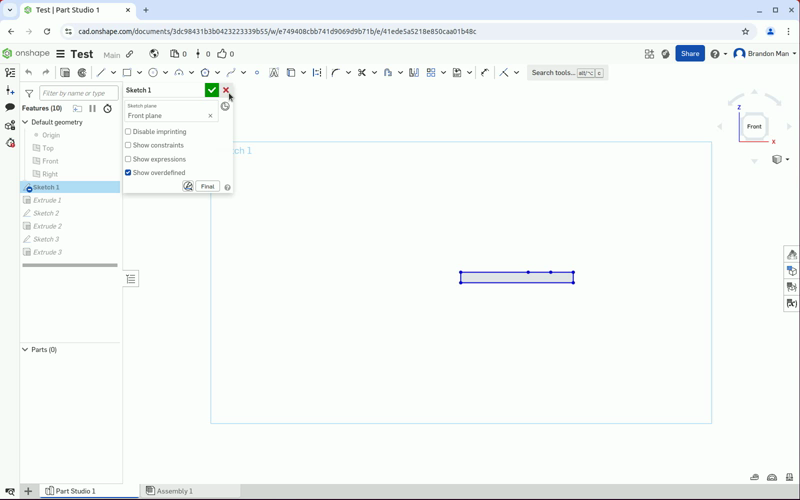
click(229, 92)
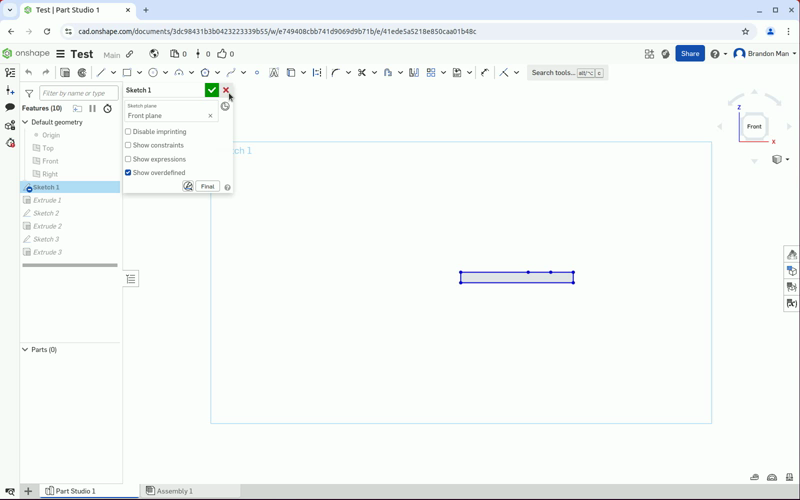
key(shift+s)
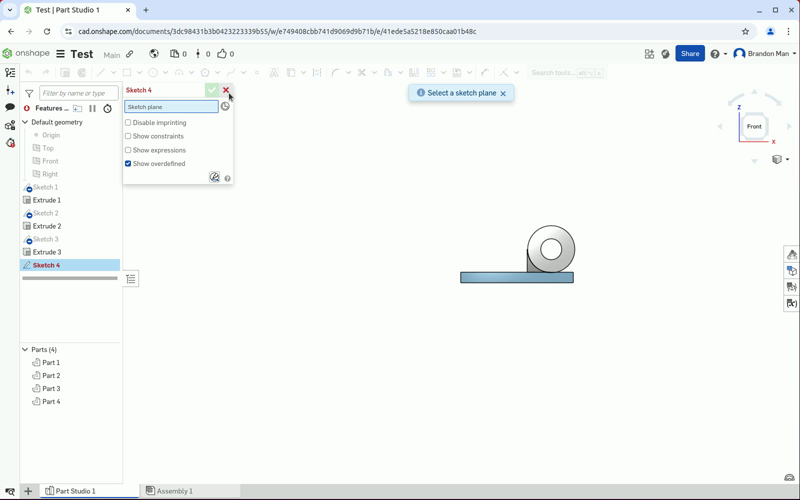
mouse_move(73, 163)
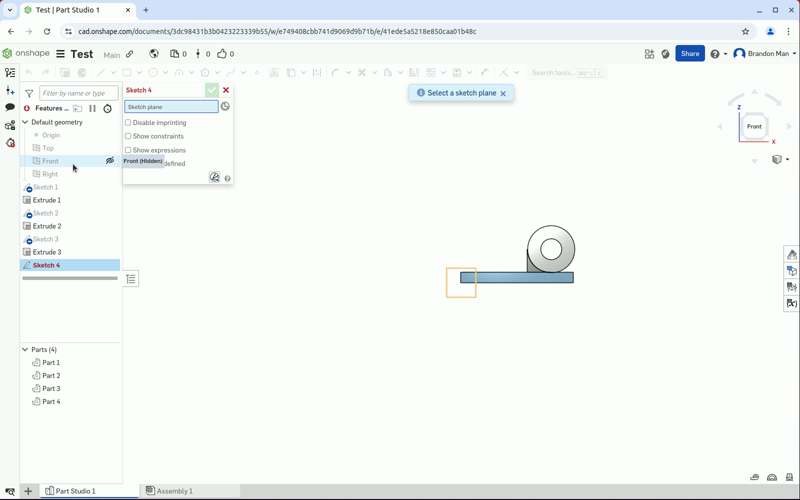
click(73, 163)
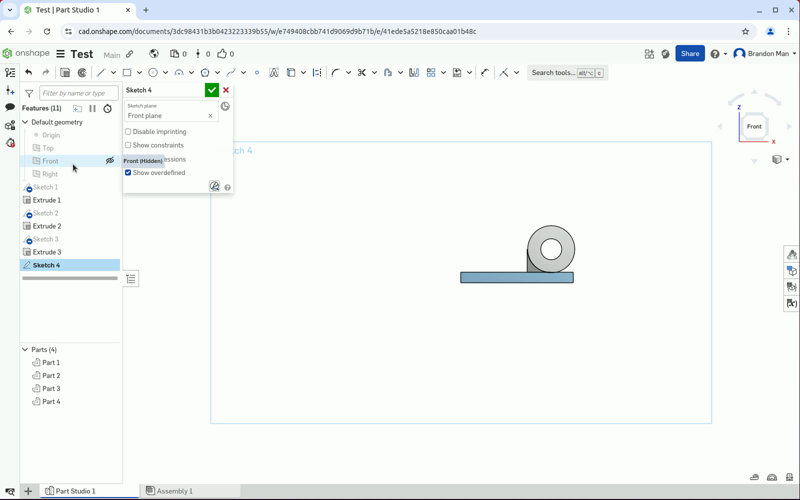
mouse_move(73, 352)
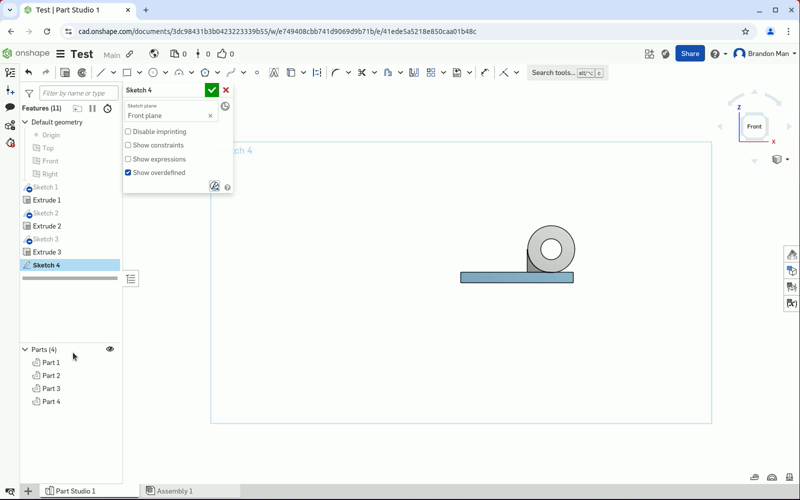
key(y)
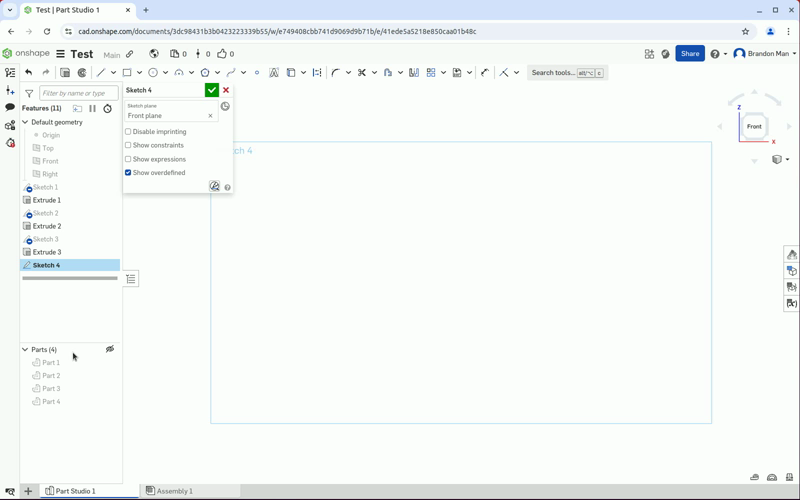
key(l)
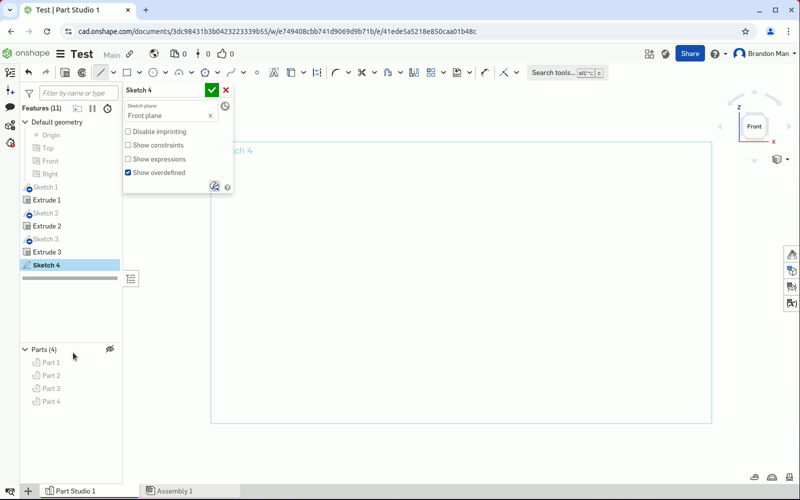
key_down(shift)
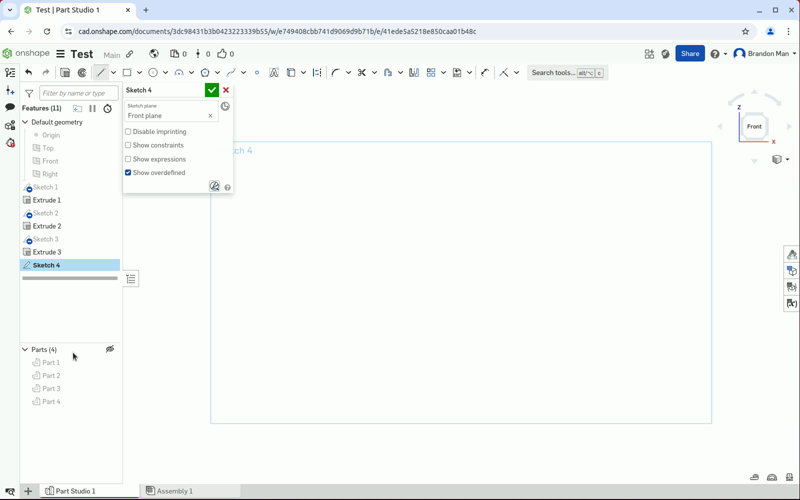
mouse_move(551, 272)
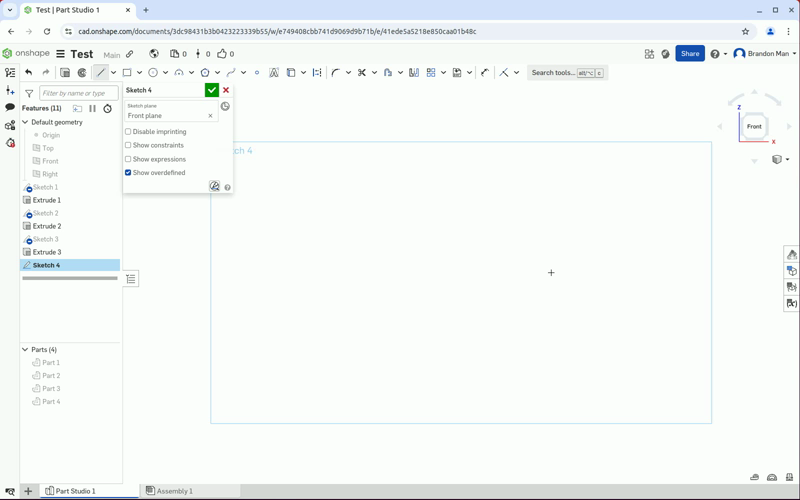
click(551, 272)
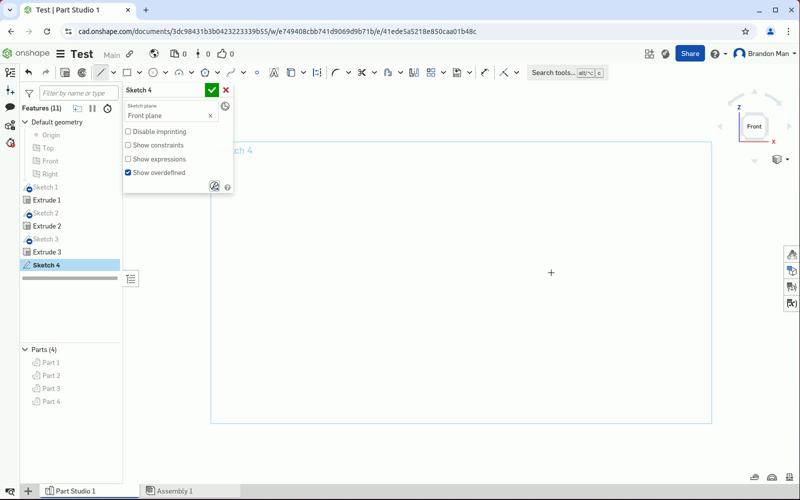
key_up(shift)
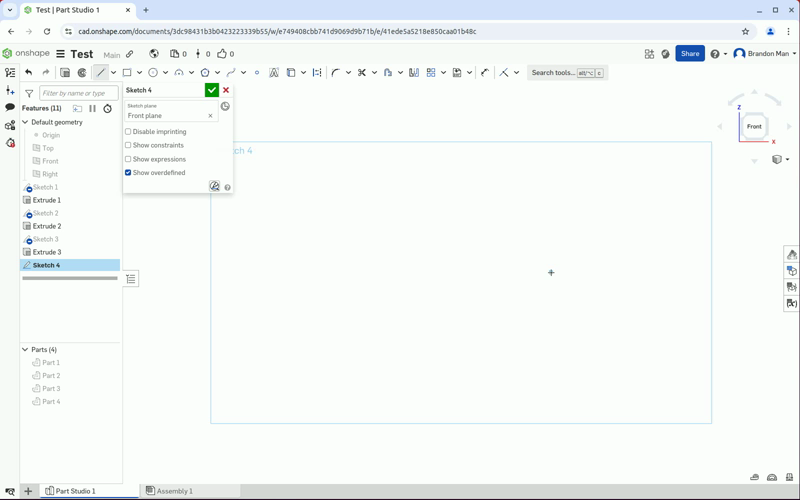
key_down(shift)
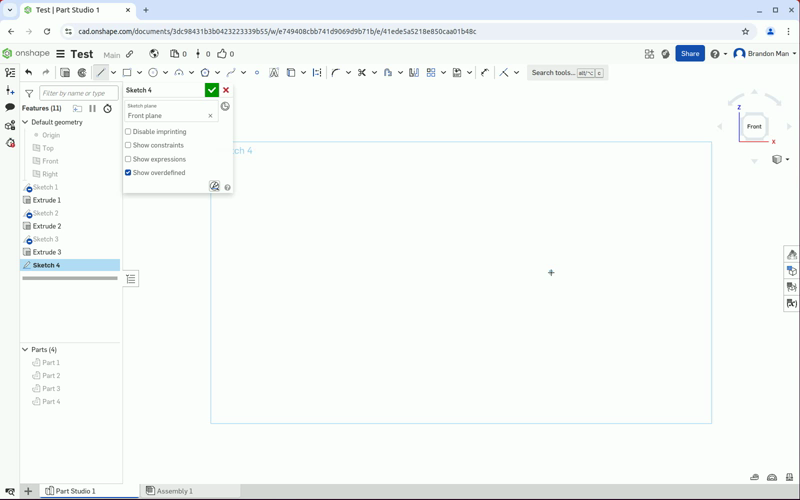
mouse_move(581, 272)
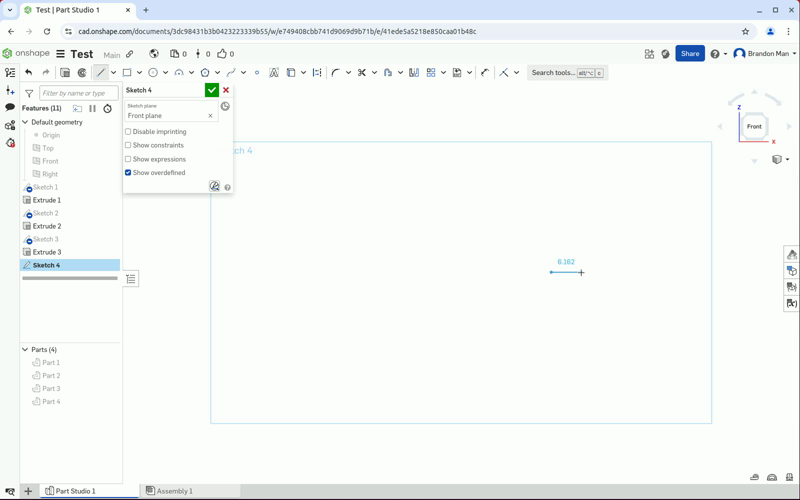
mouse_move(574, 272)
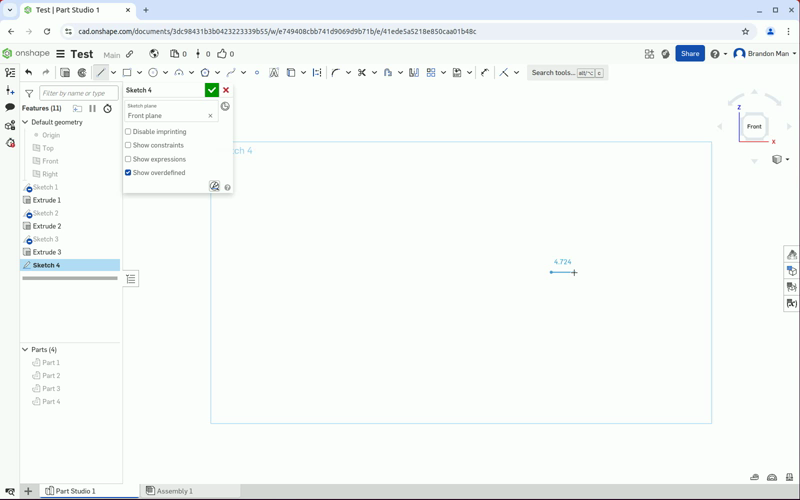
click(574, 272)
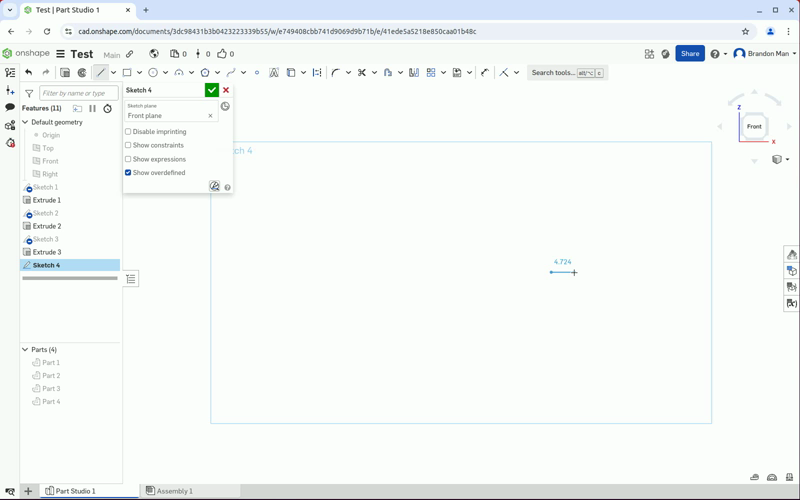
key_up(shift)
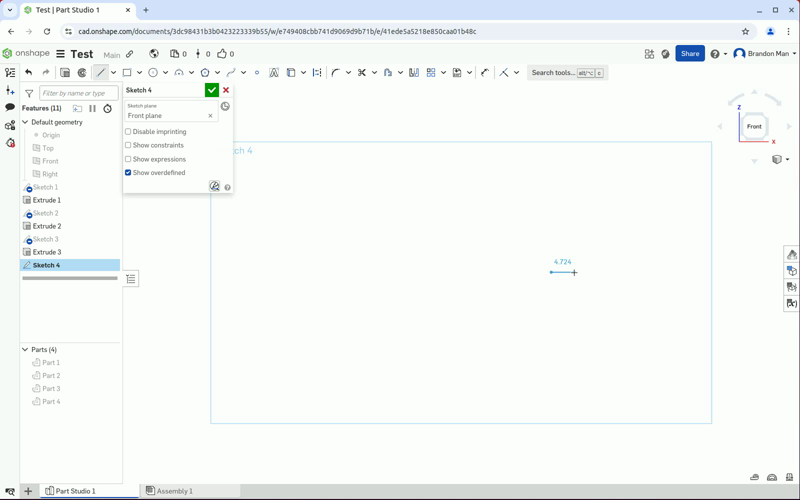
key_down(shift)
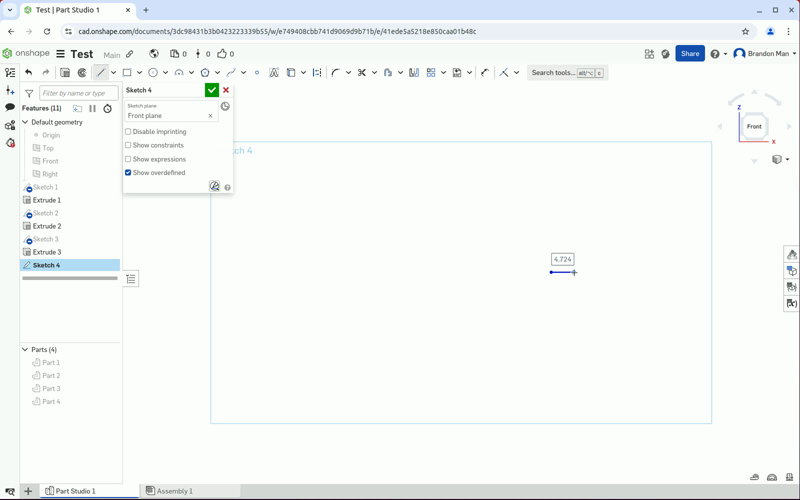
mouse_move(589, 272)
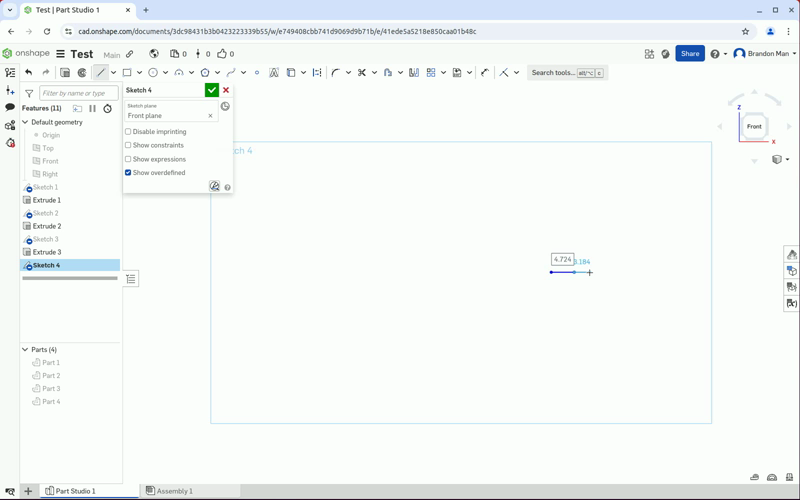
mouse_move(574, 249)
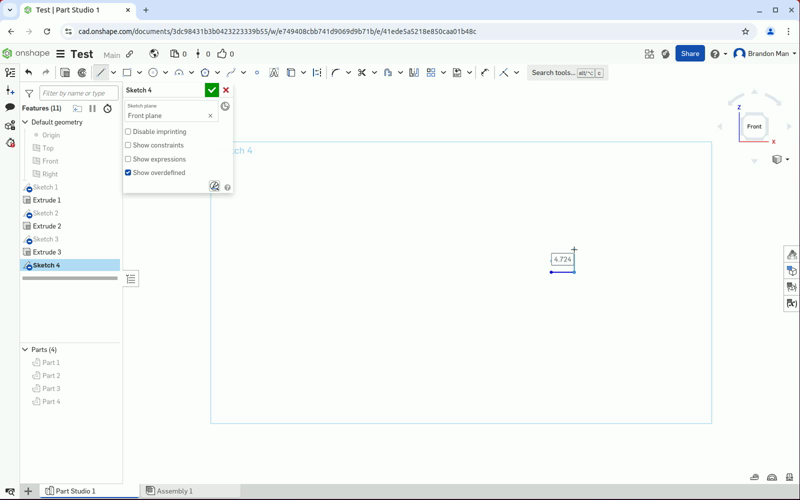
click(574, 249)
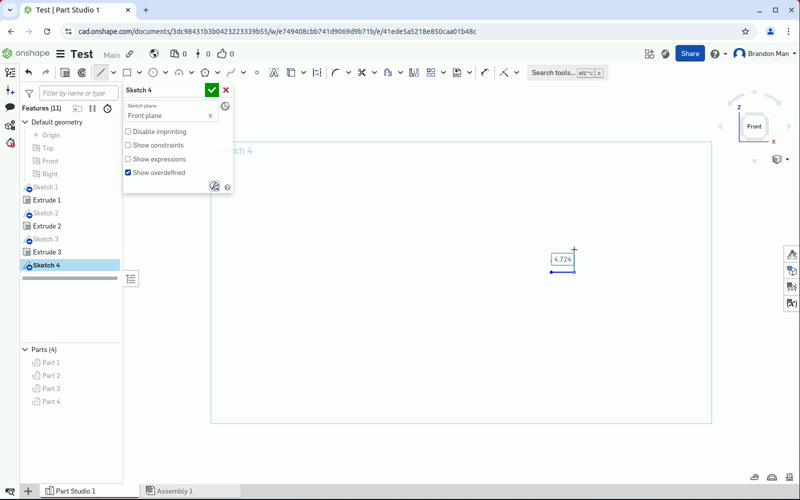
key_up(shift)
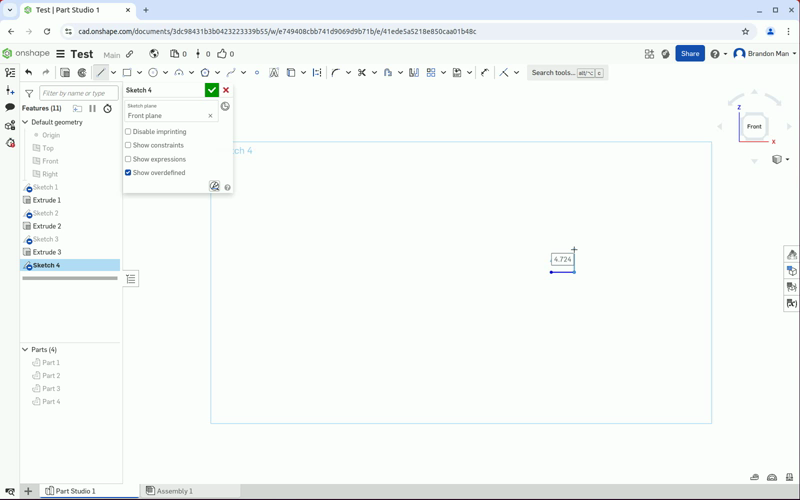
key(esc)
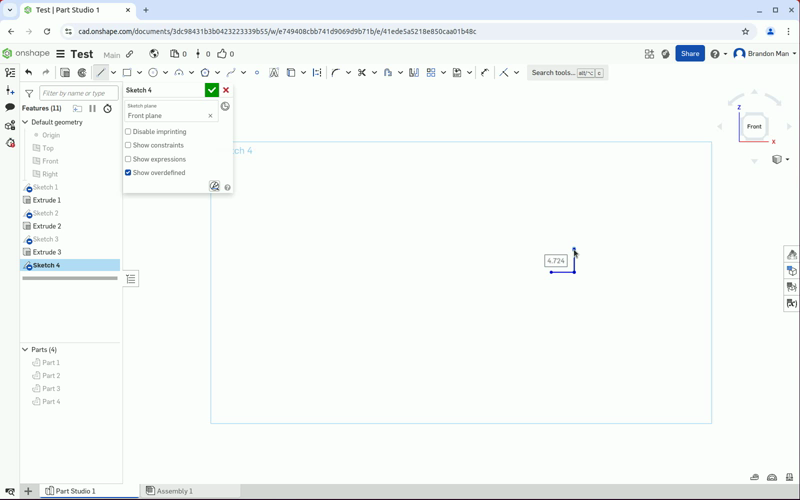
key(a)
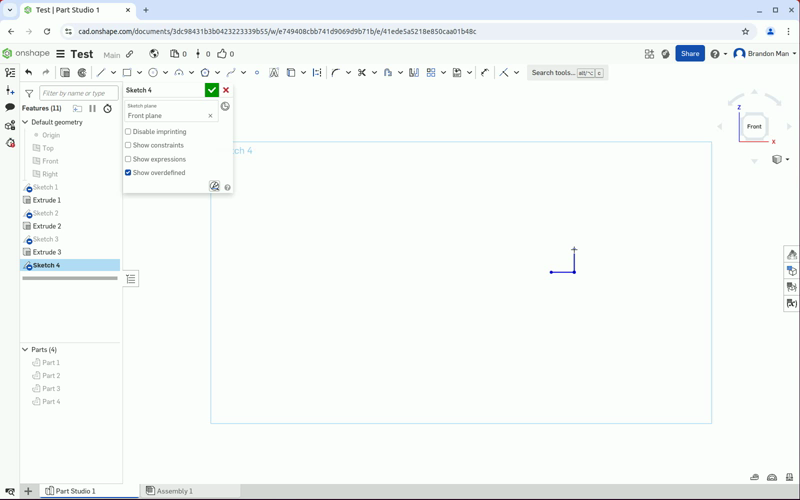
mouse_move(574, 249)
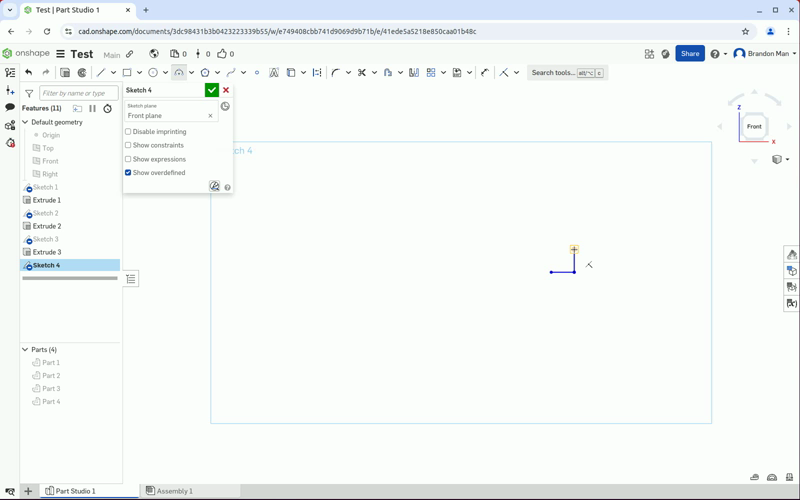
click(574, 249)
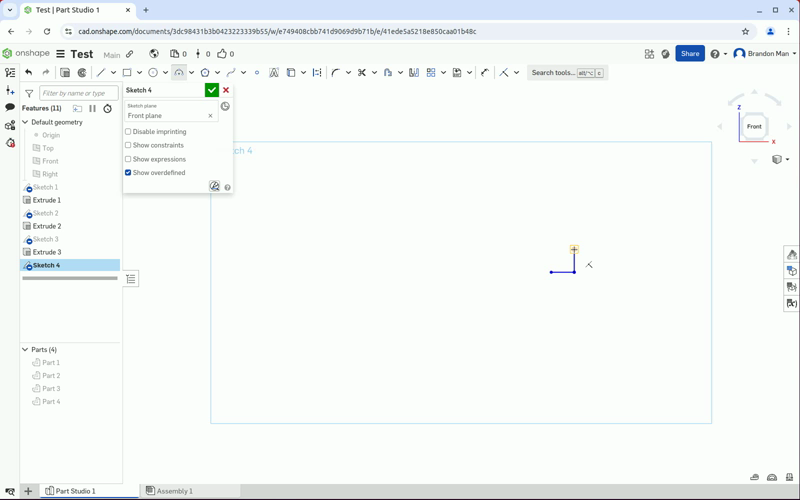
mouse_move(551, 272)
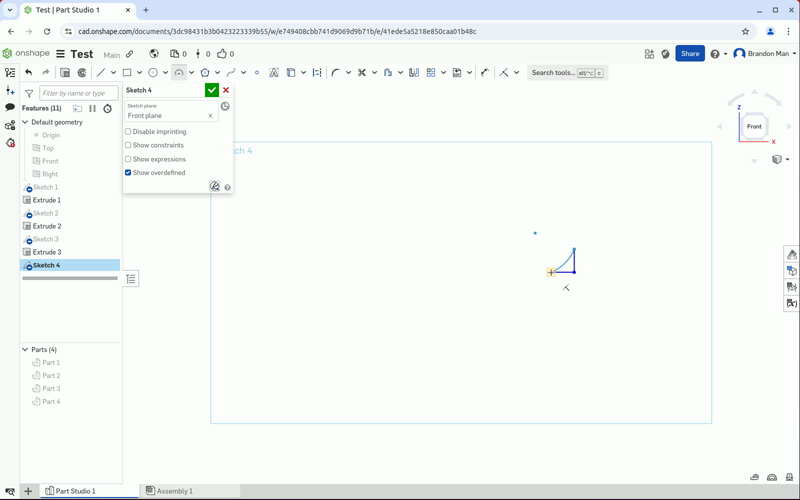
click(551, 272)
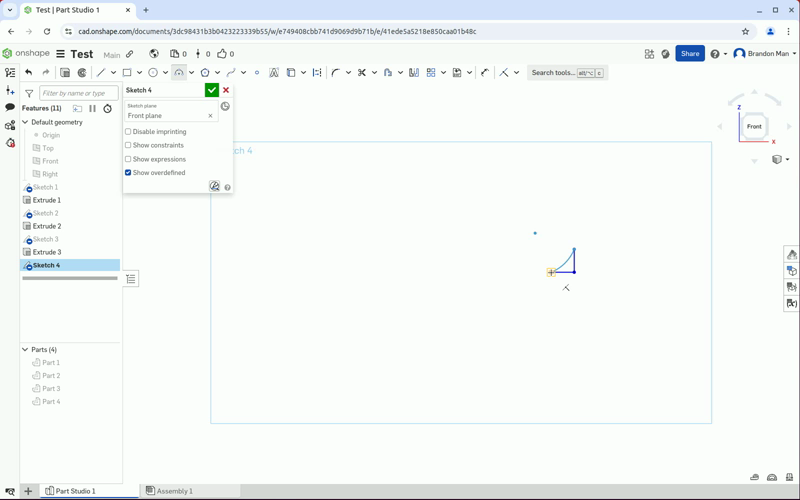
key_down(shift)
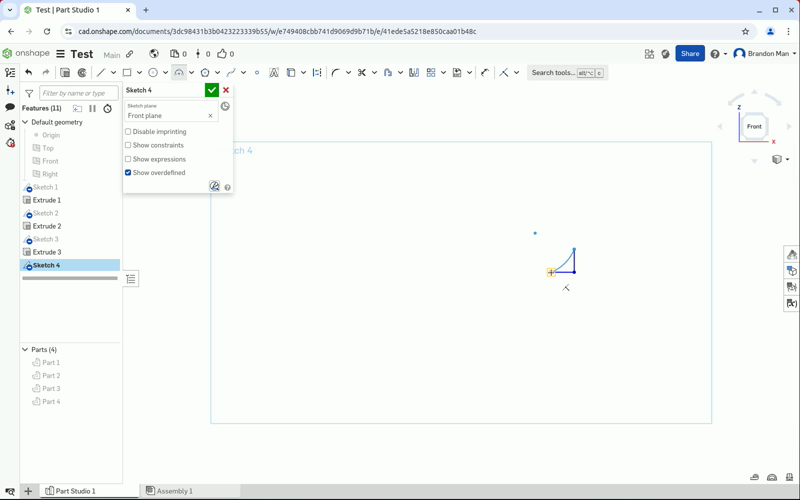
mouse_move(567, 265)
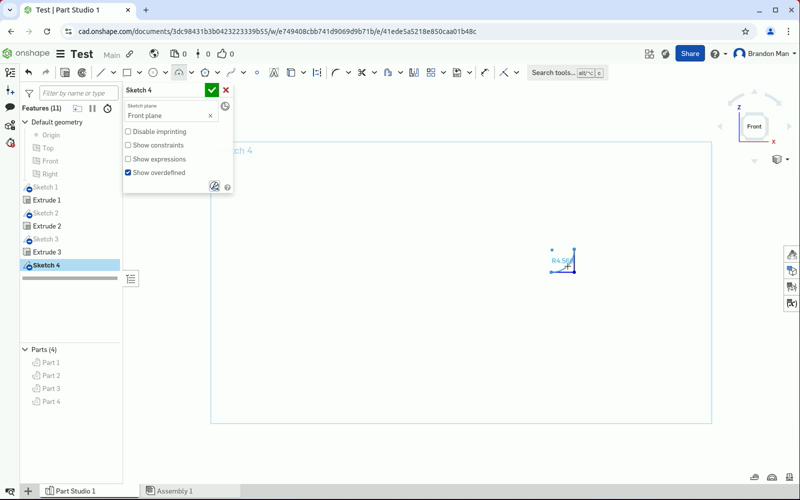
click(567, 265)
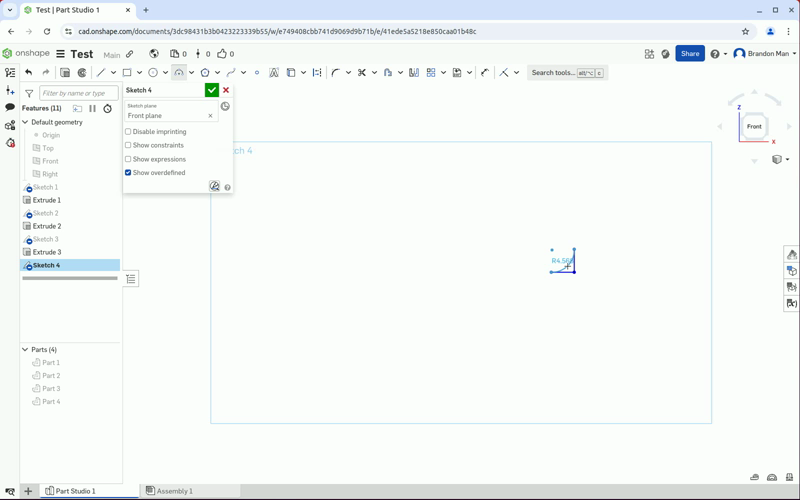
key_up(shift)
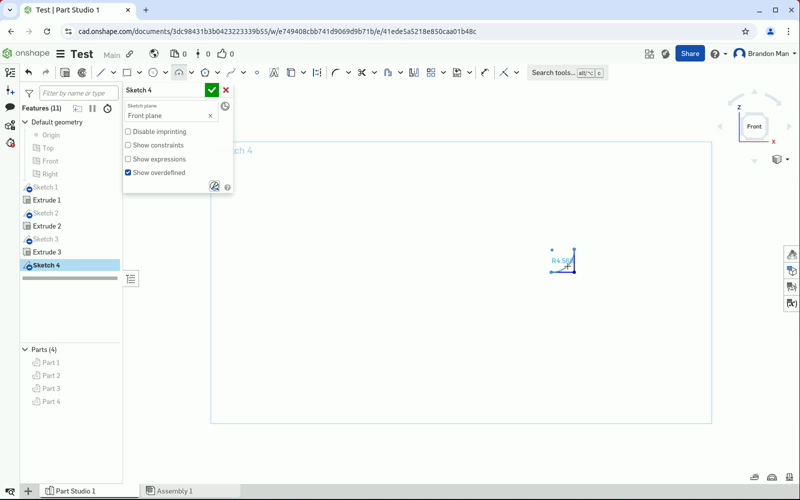
key(esc)
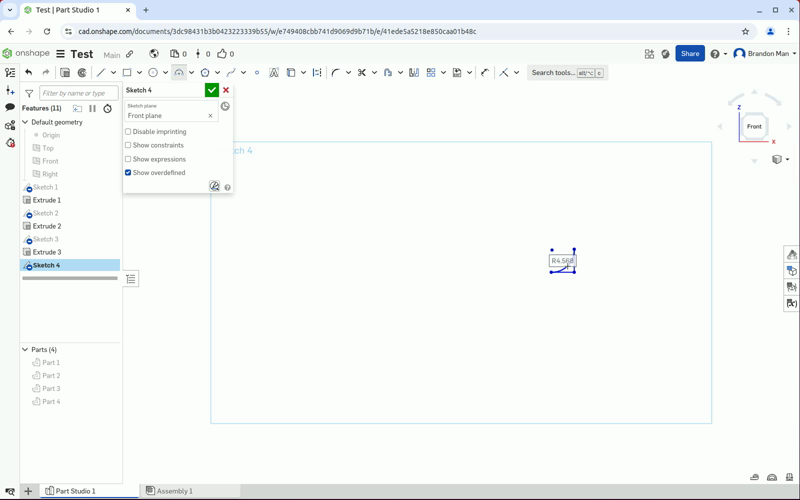
mouse_move(570, 269)
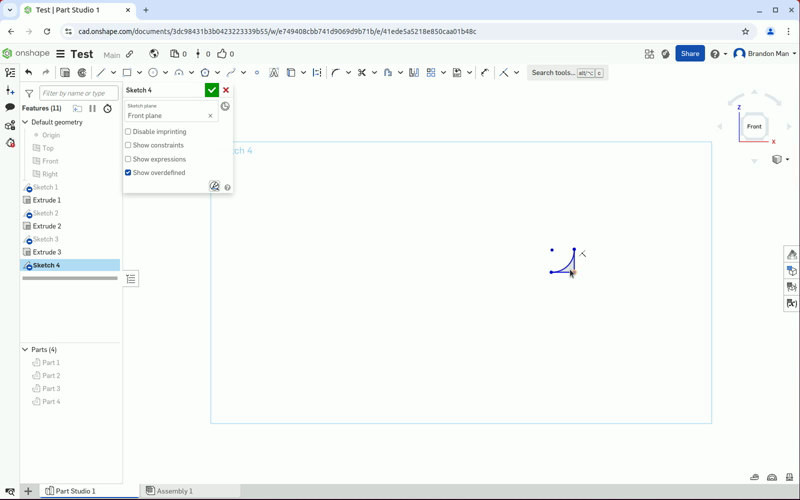
scroll(6)
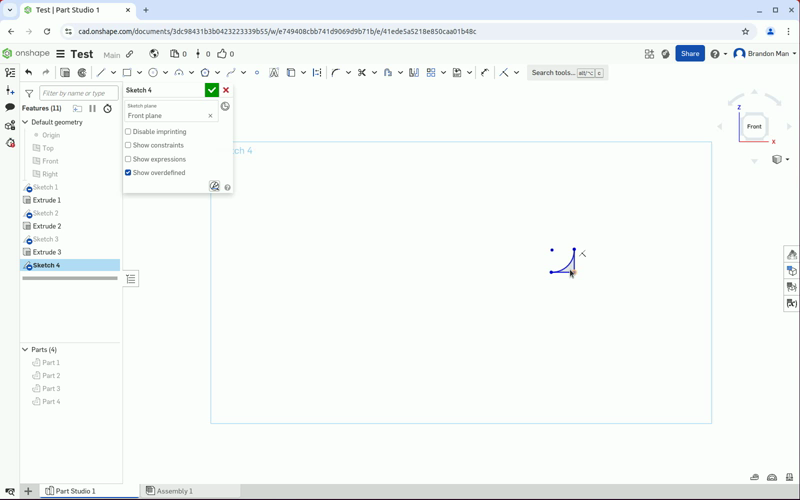
scroll(6)
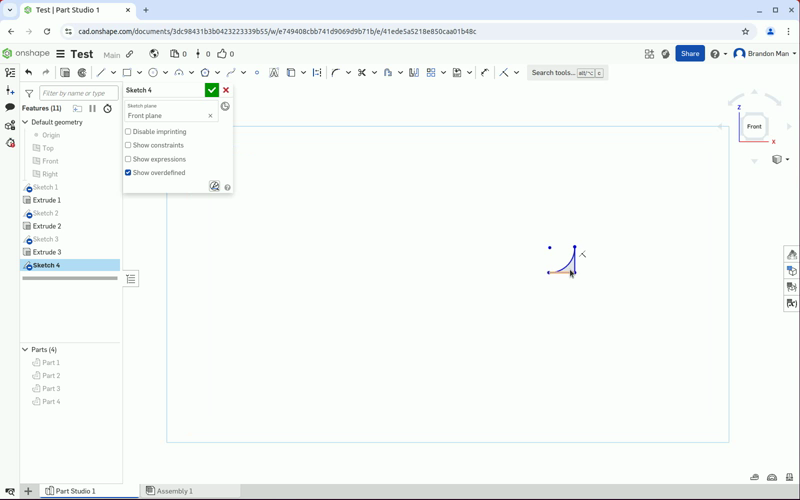
scroll(6)
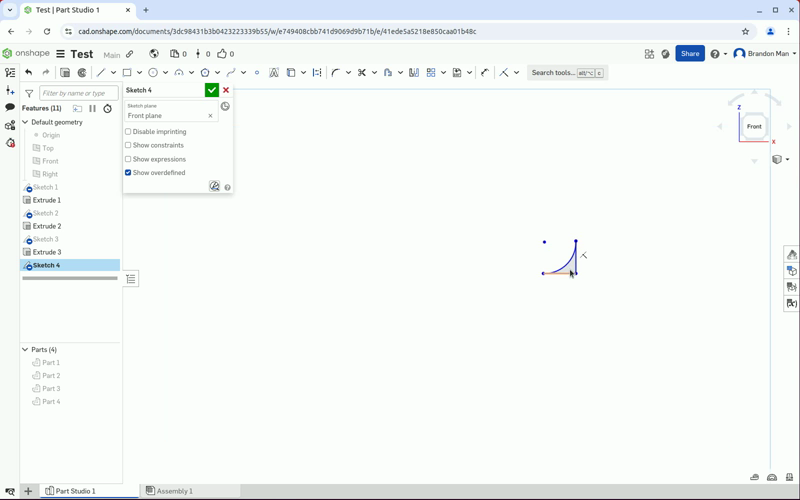
scroll(6)
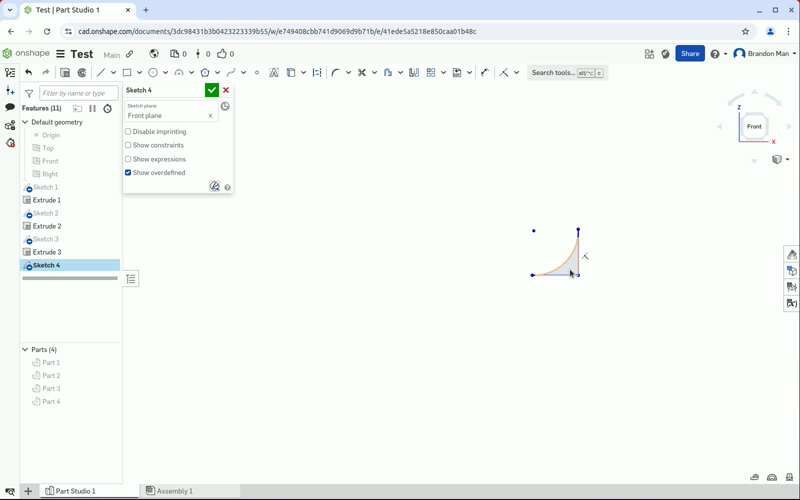
scroll(6)
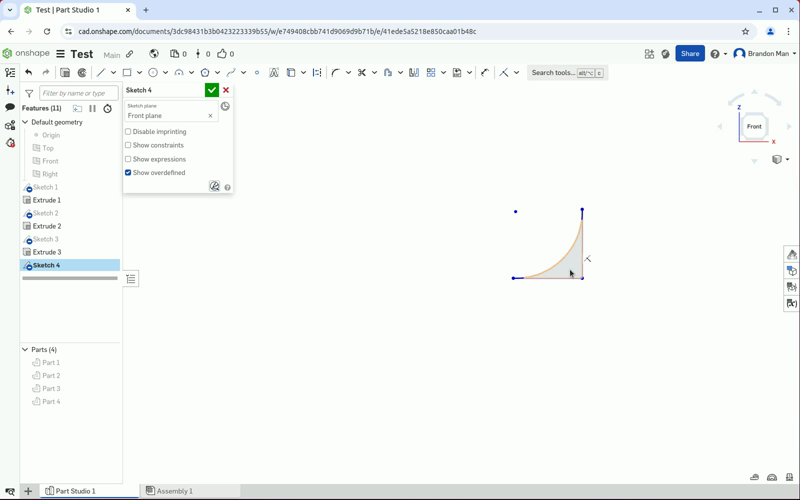
scroll(6)
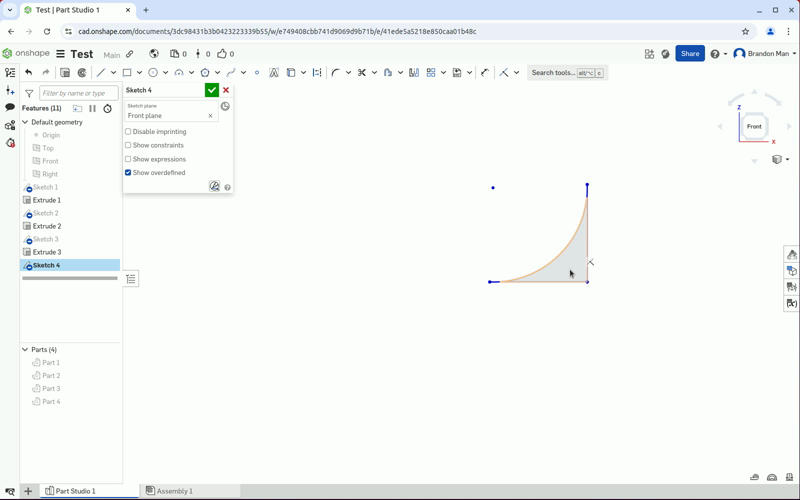
scroll(6)
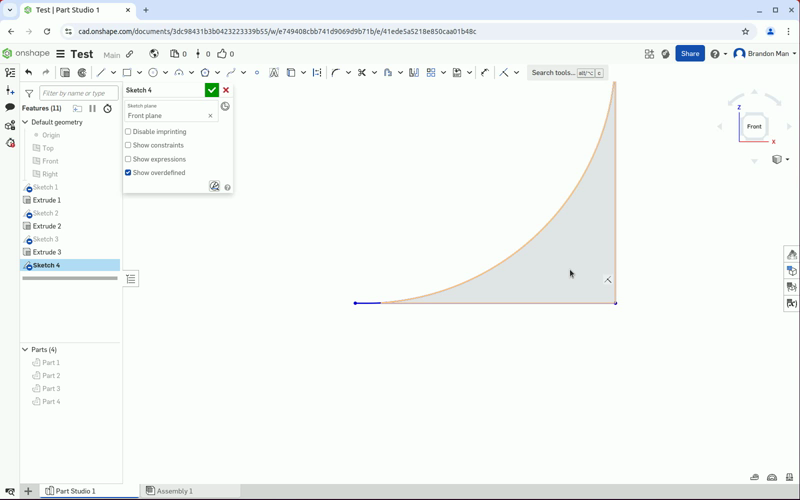
click(570, 269)
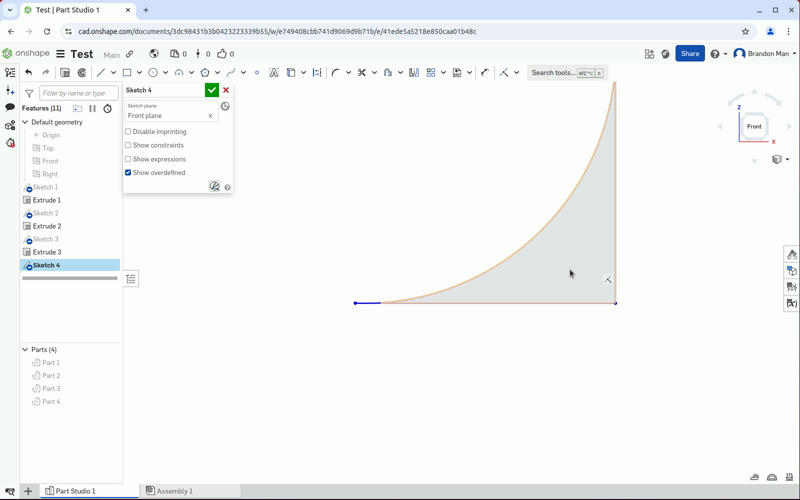
scroll(-6)
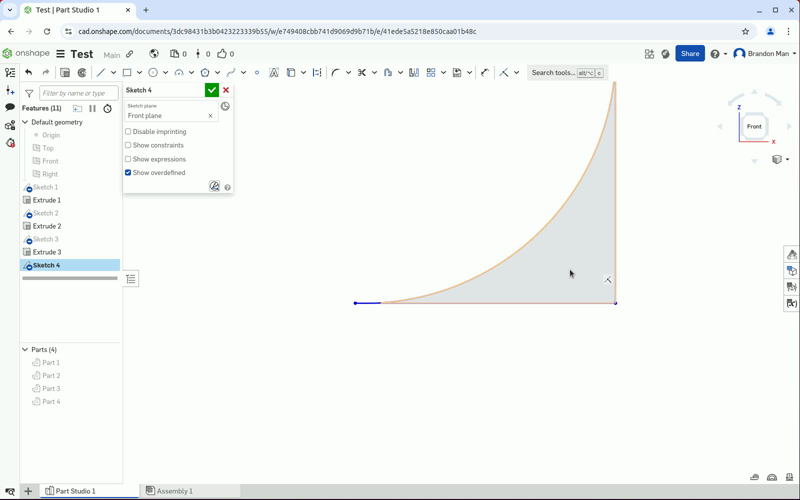
scroll(-6)
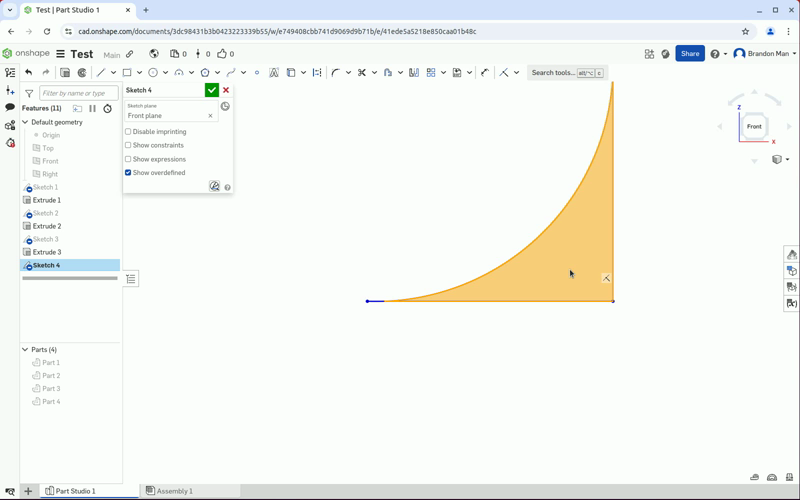
scroll(-6)
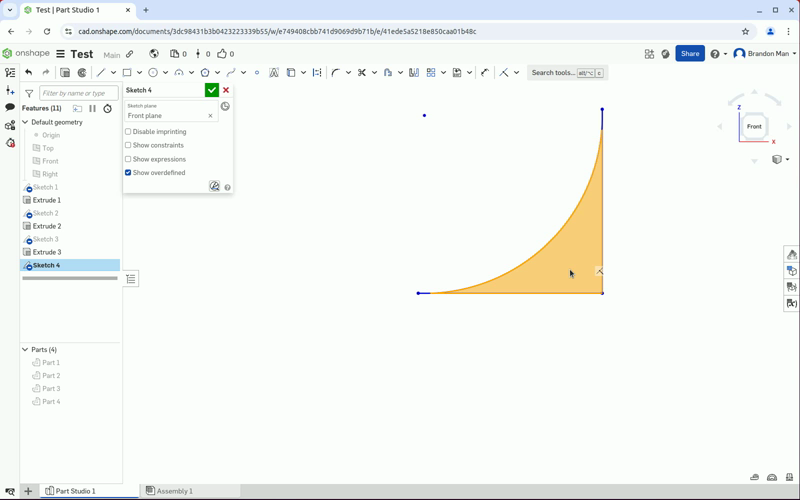
scroll(-6)
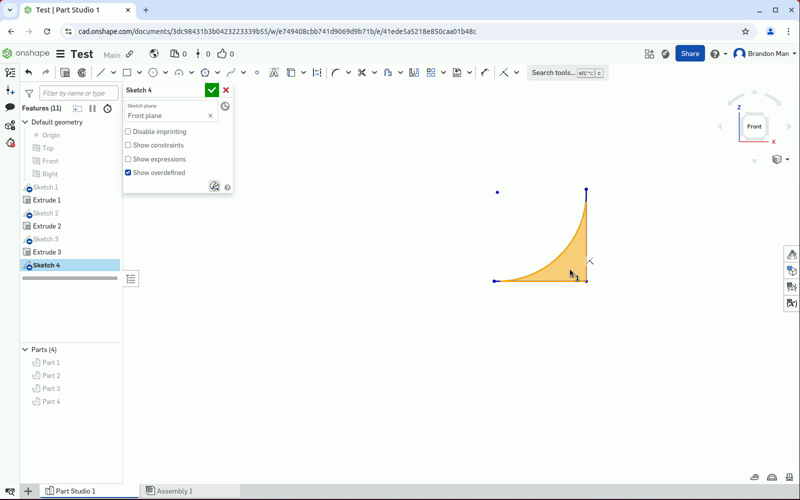
scroll(-6)
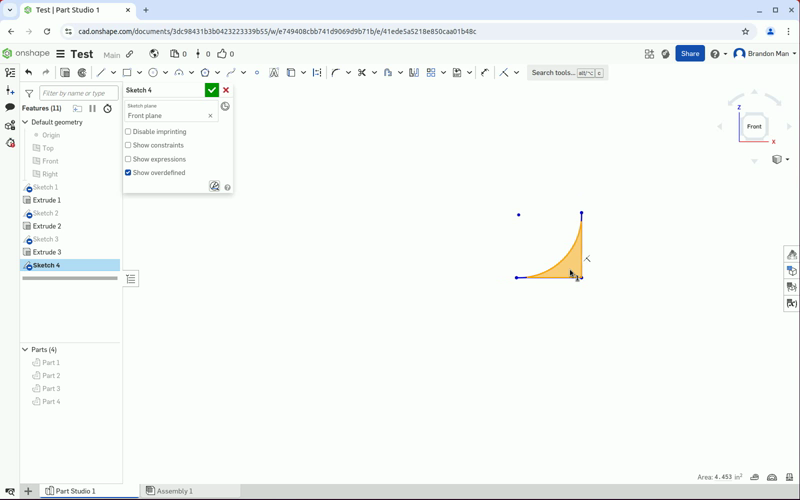
scroll(-6)
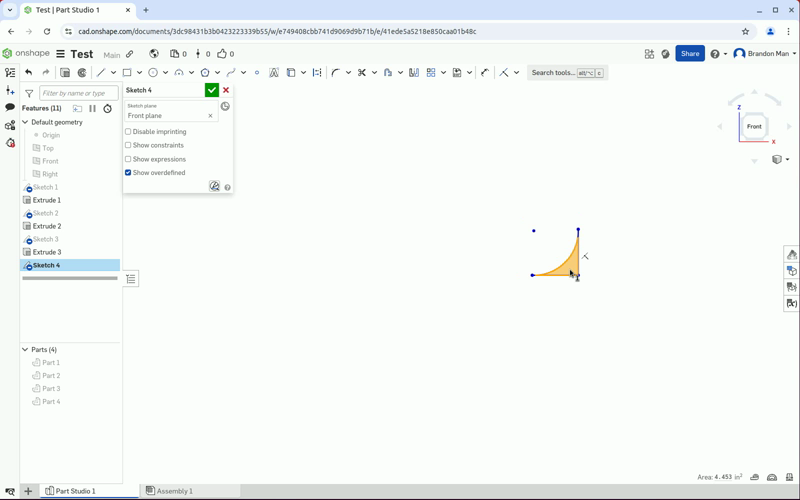
scroll(-6)
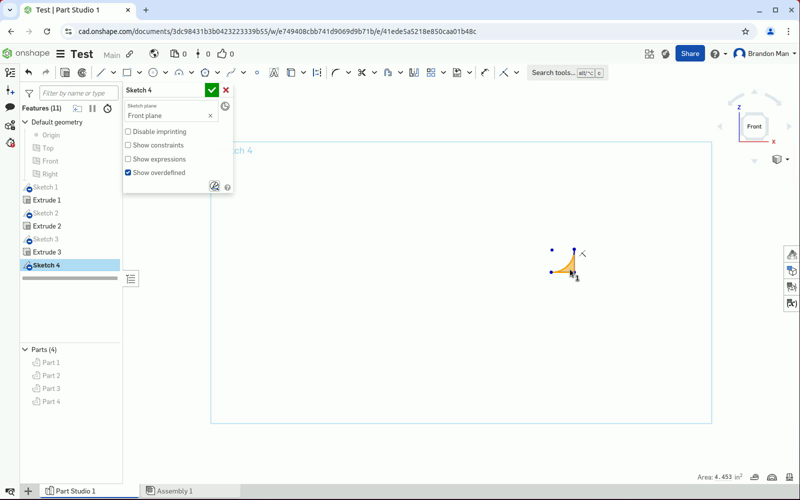
mouse_move(73, 352)
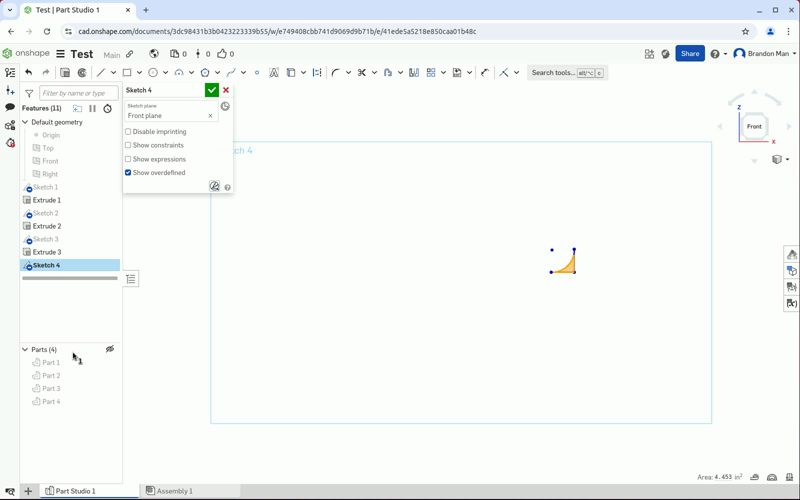
key(shift+y)
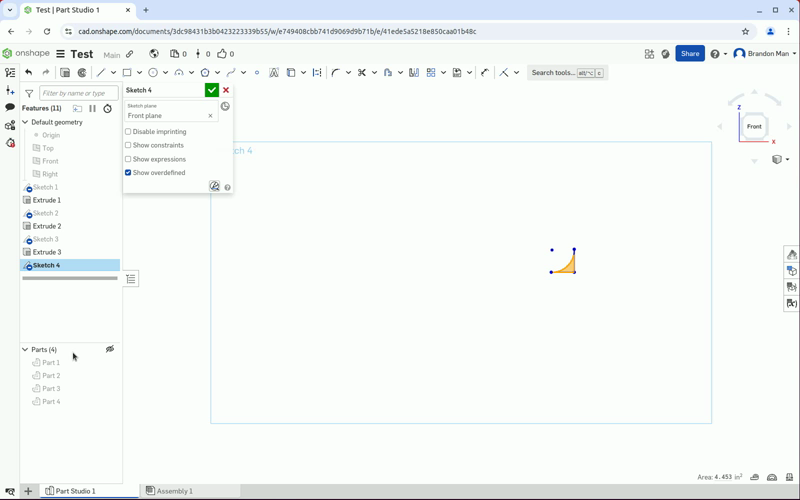
key(shift+e)
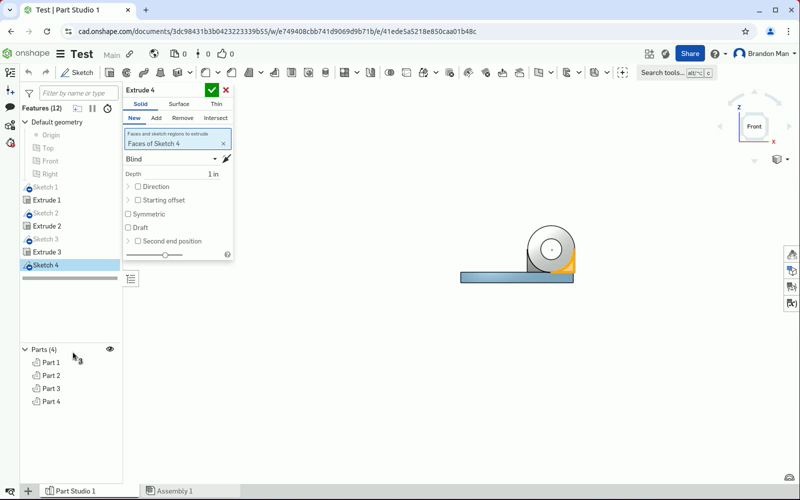
mouse_move(143, 106)
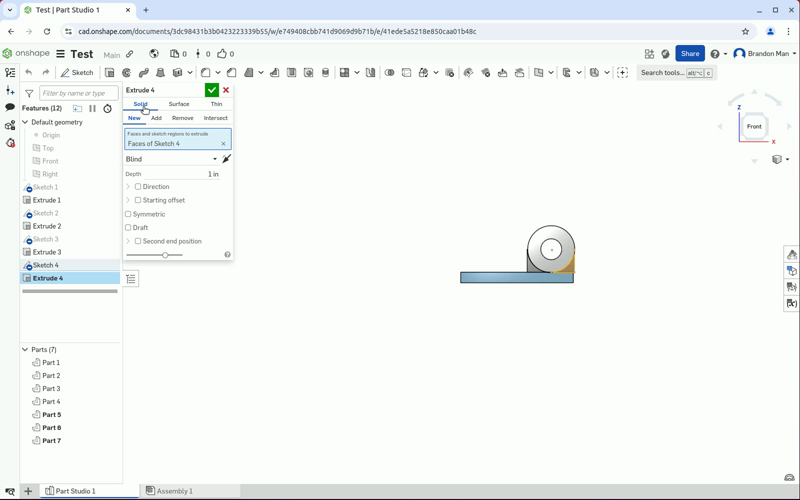
click(143, 106)
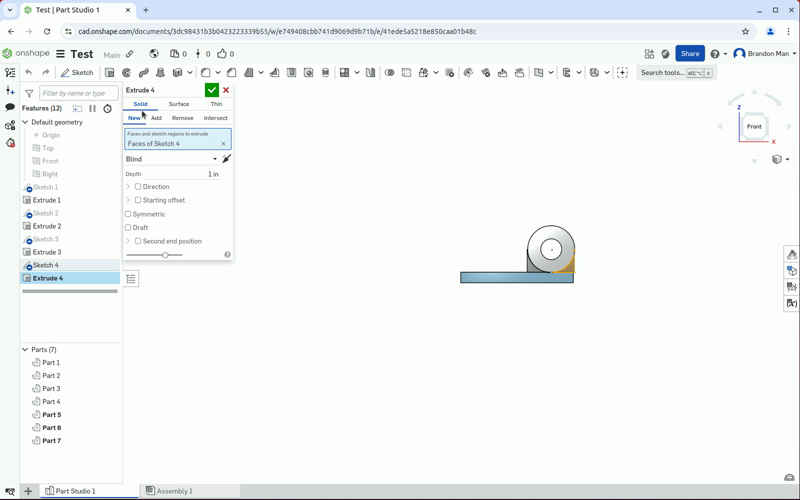
mouse_move(137, 120)
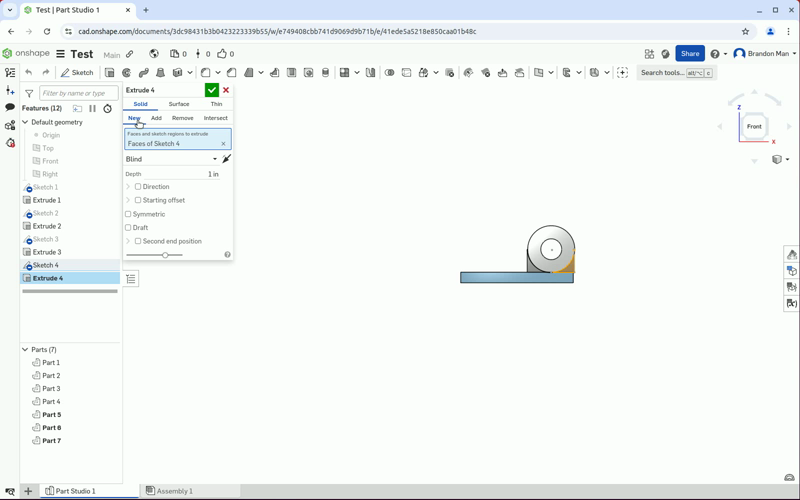
click(137, 120)
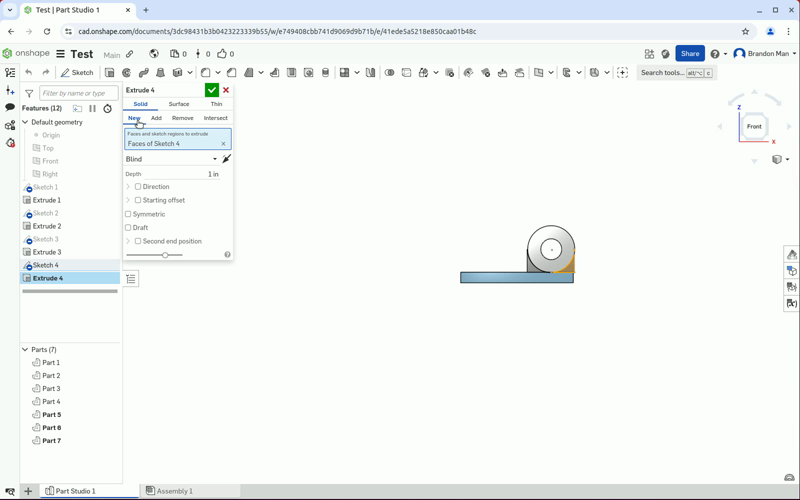
key(tab, 4)
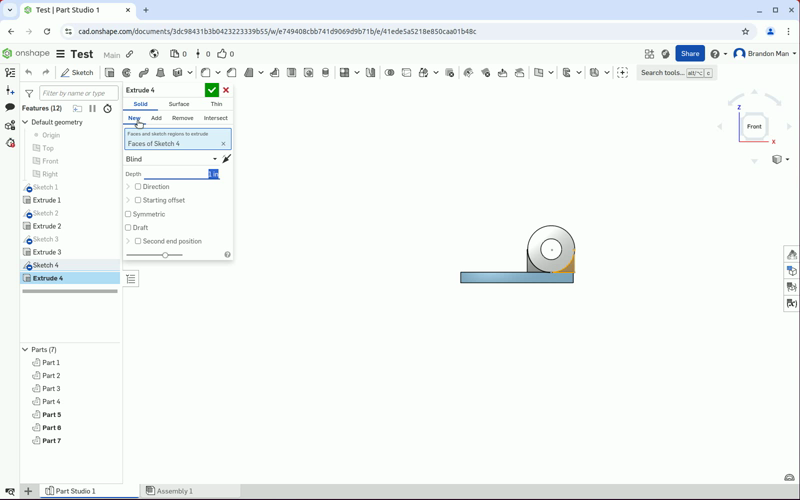
text(13.721)
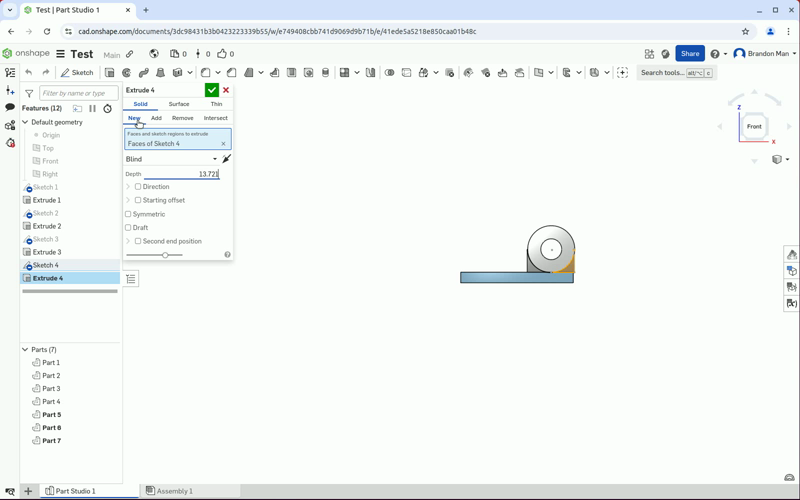
key(enter)
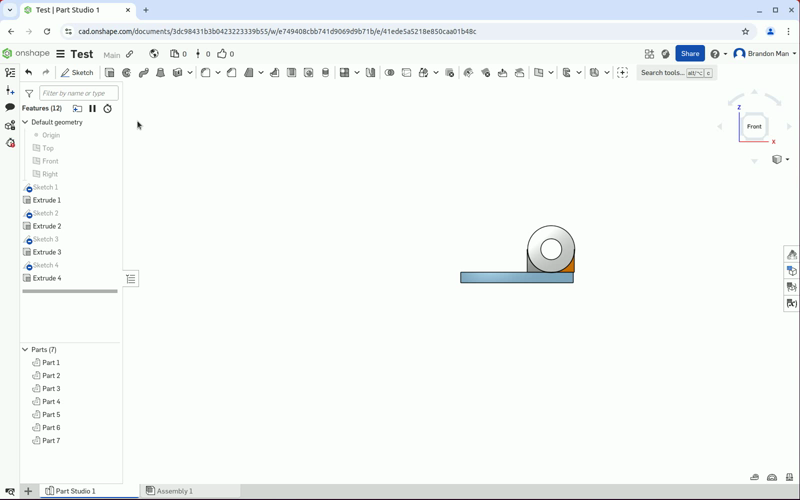
key(shift+h)
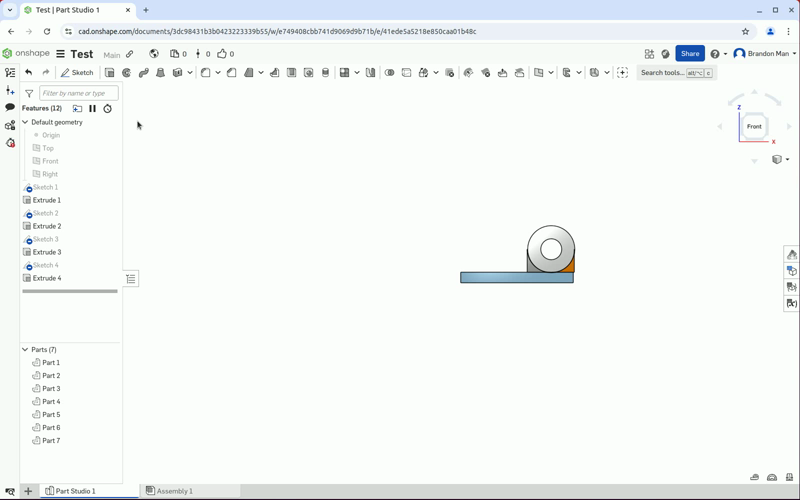
key(shift+h)
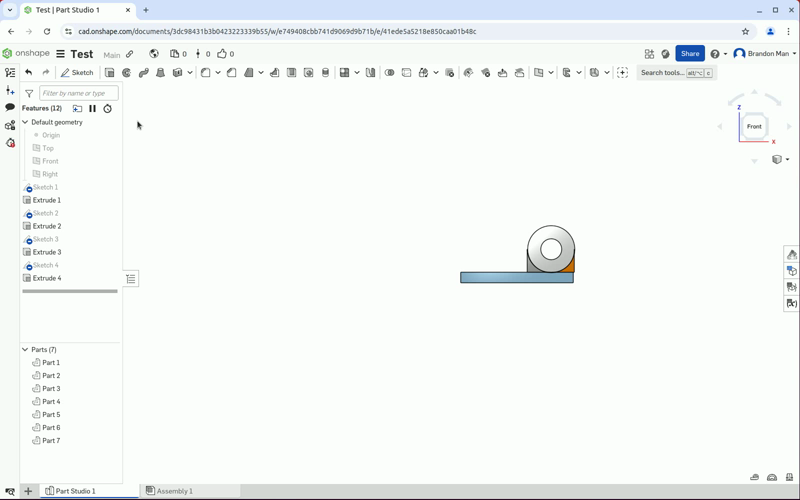
mouse_move(73, 189)
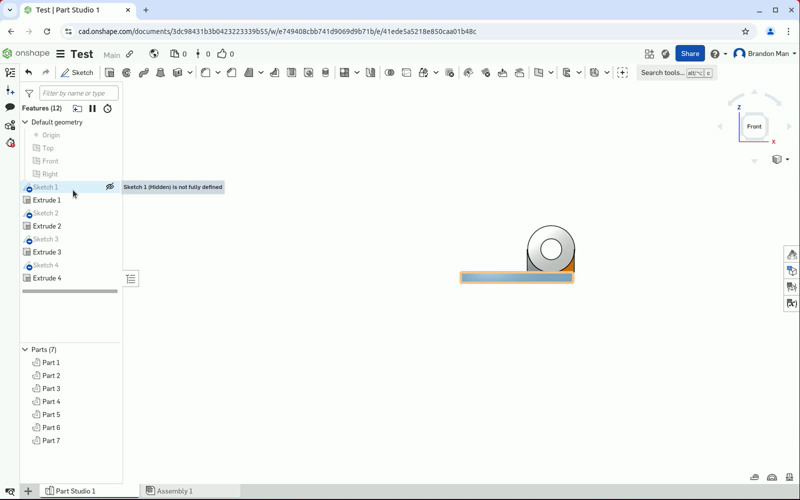
click(73, 189)
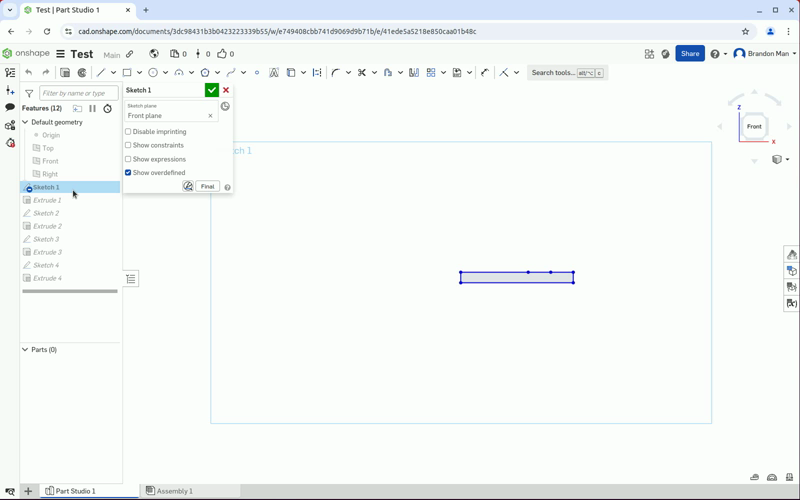
mouse_move(229, 92)
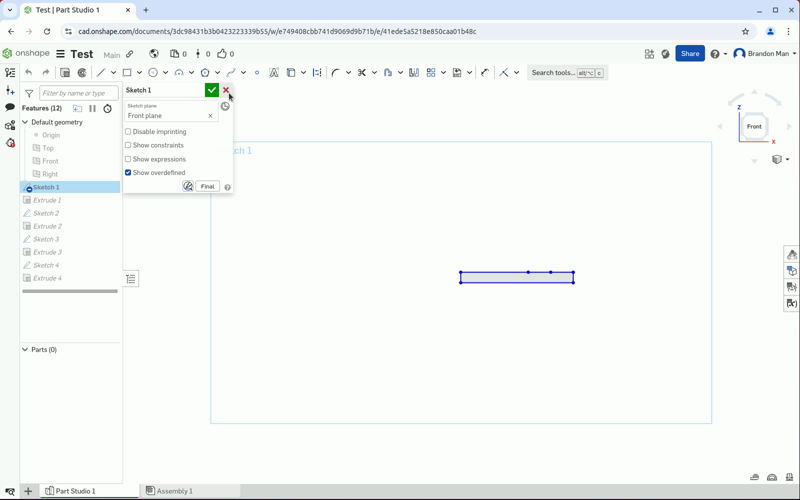
click(229, 92)
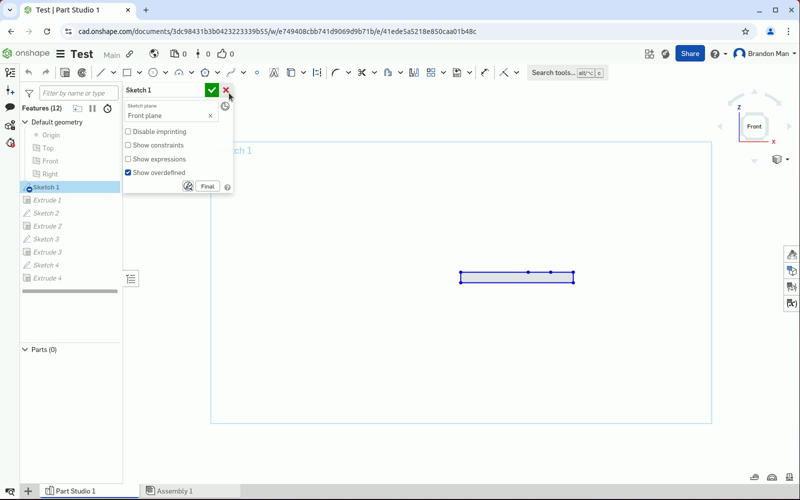
key(shift+s)
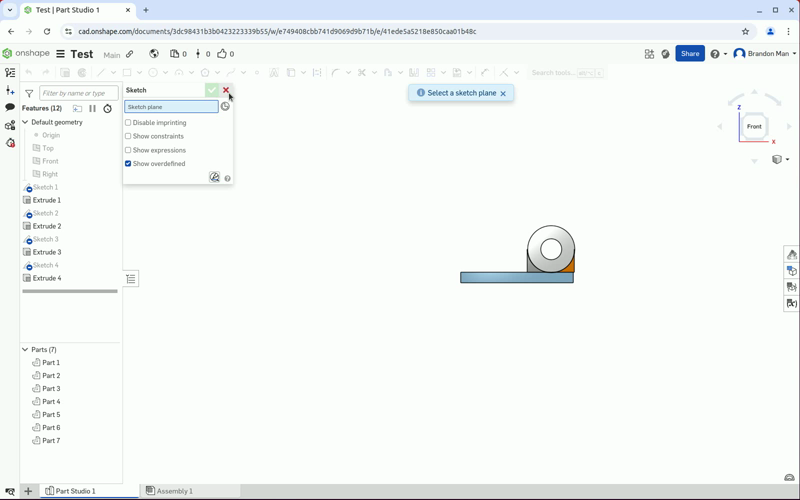
mouse_move(73, 163)
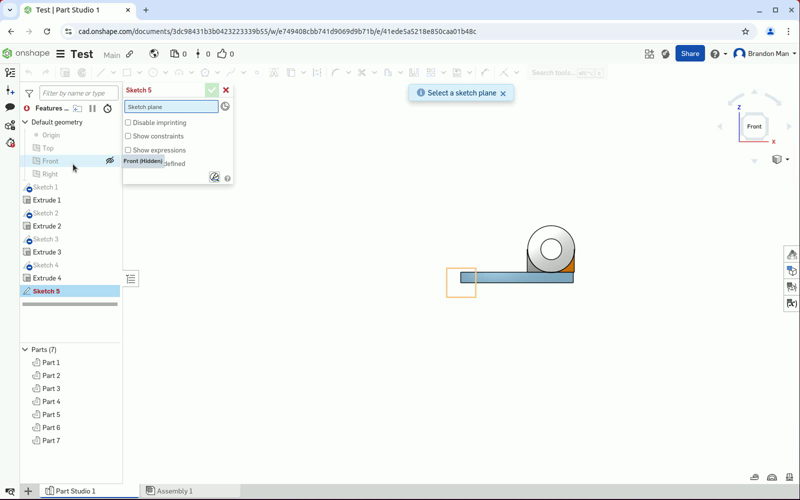
click(73, 163)
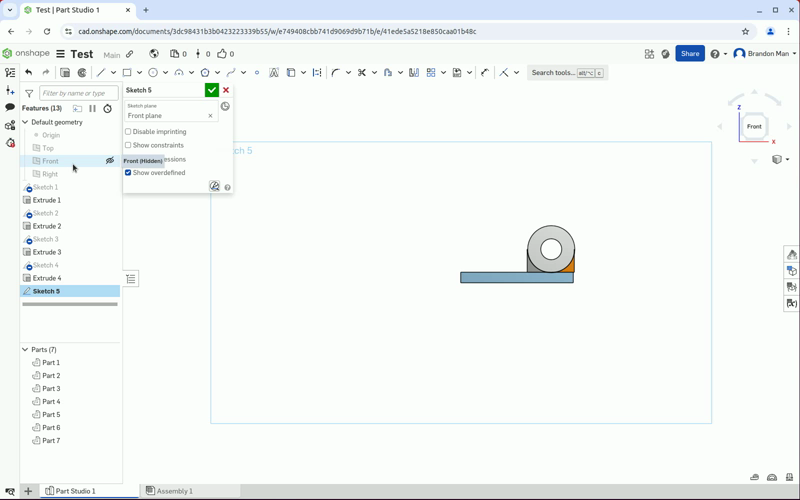
mouse_move(73, 352)
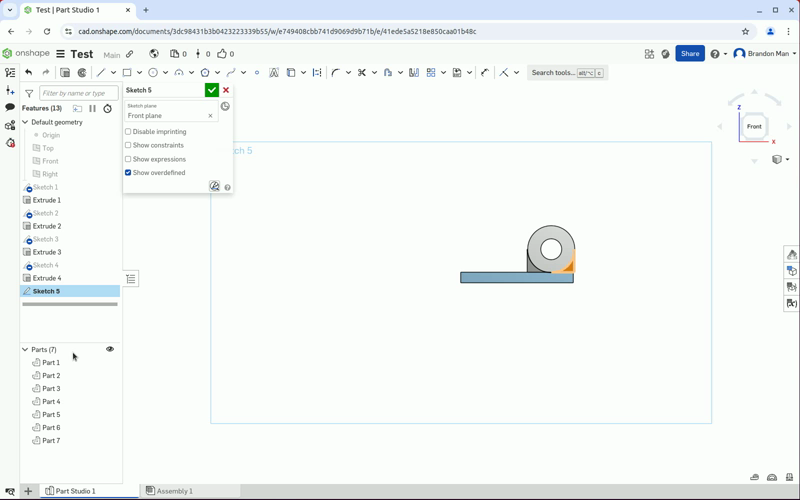
key(y)
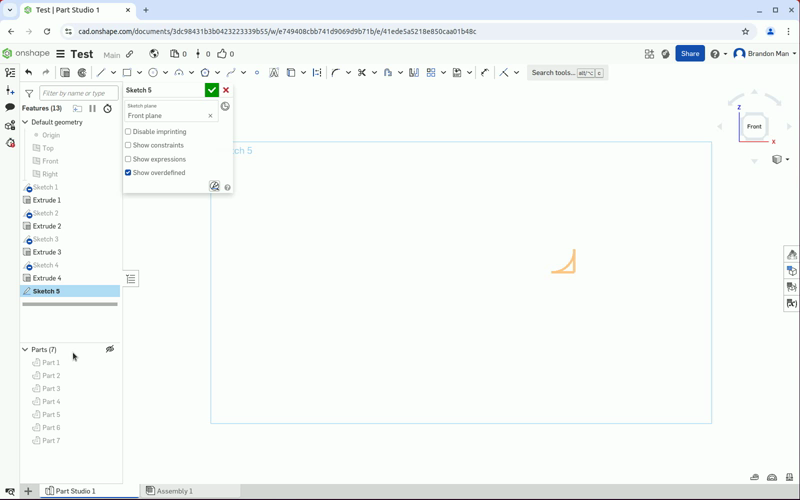
key(c)
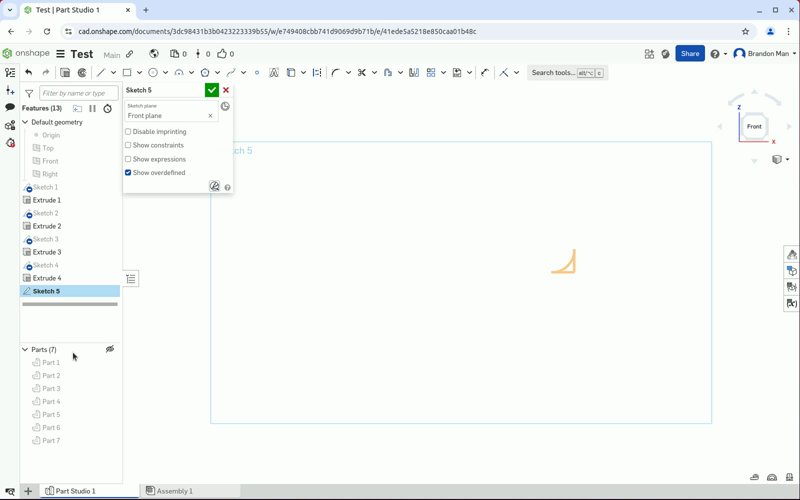
key_down(shift)
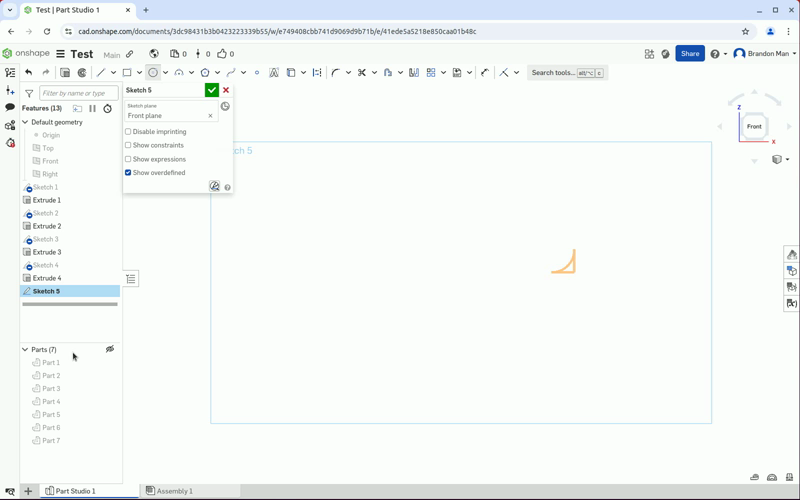
mouse_move(550, 249)
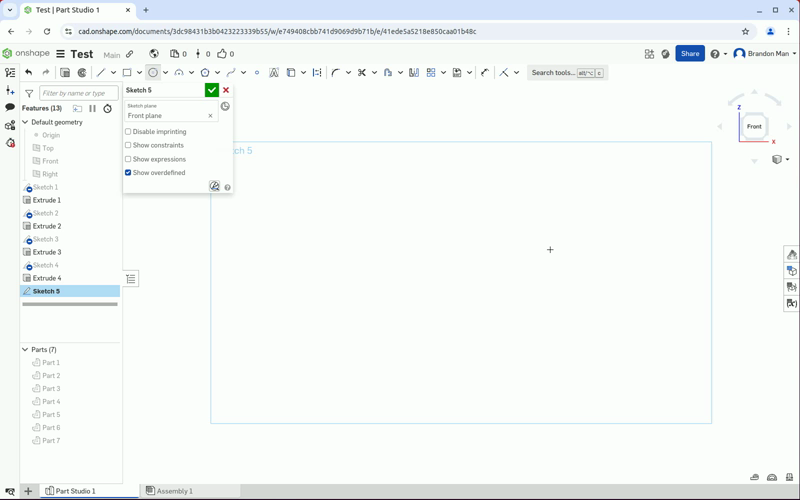
click(550, 249)
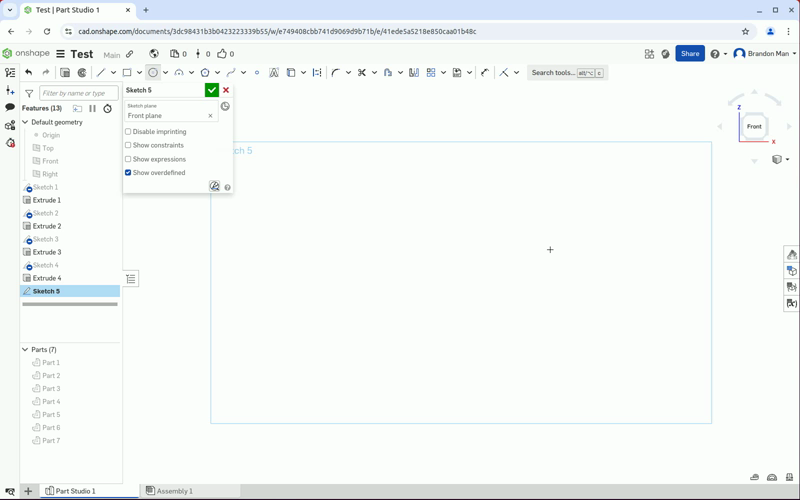
key_up(shift)
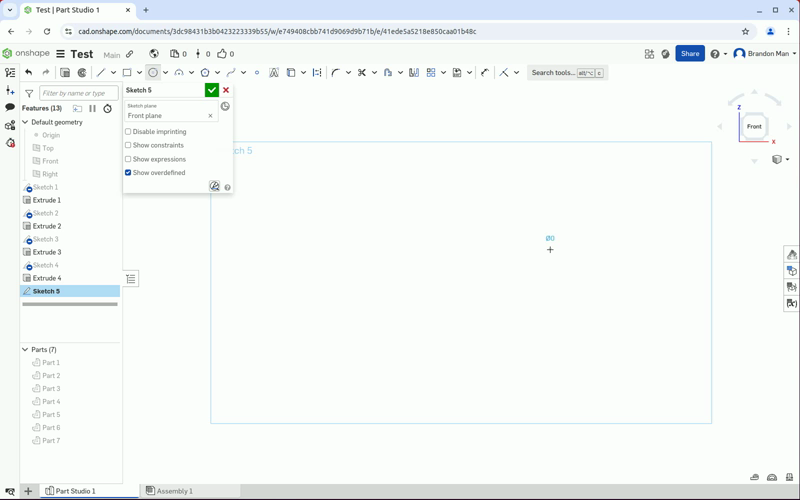
mouse_move(561, 249)
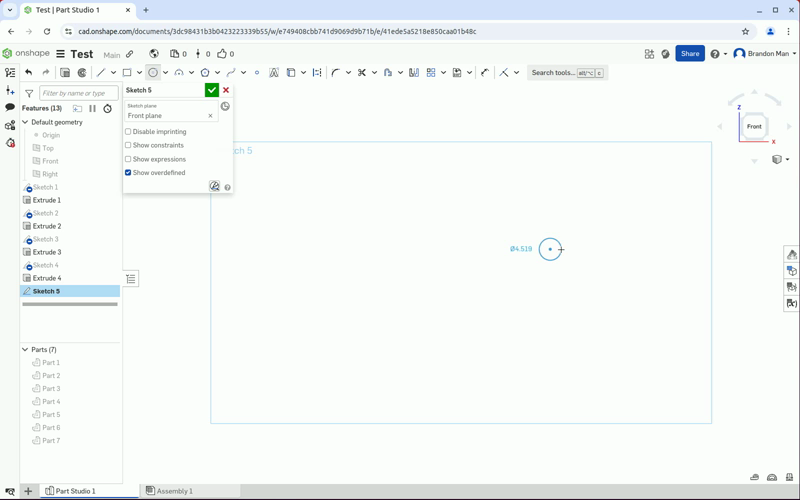
click(561, 249)
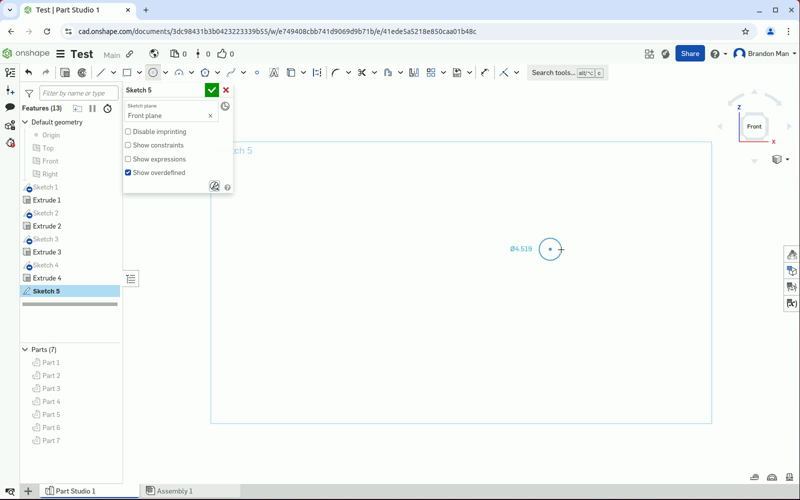
key(esc)
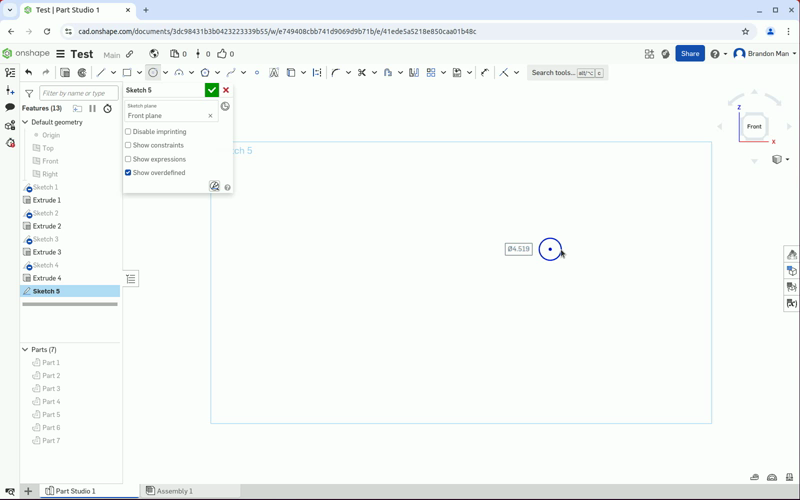
mouse_move(552, 255)
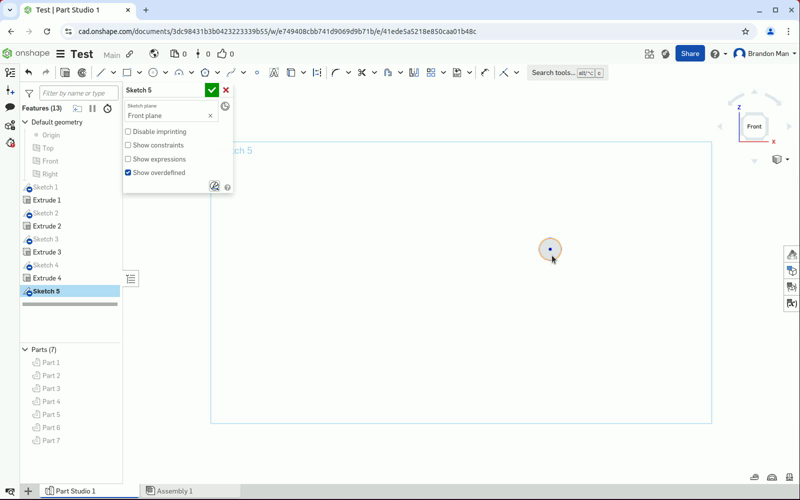
scroll(6)
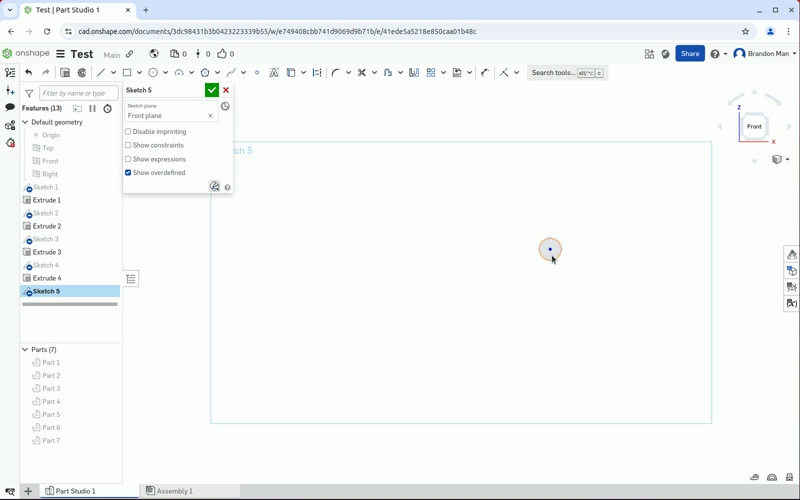
scroll(6)
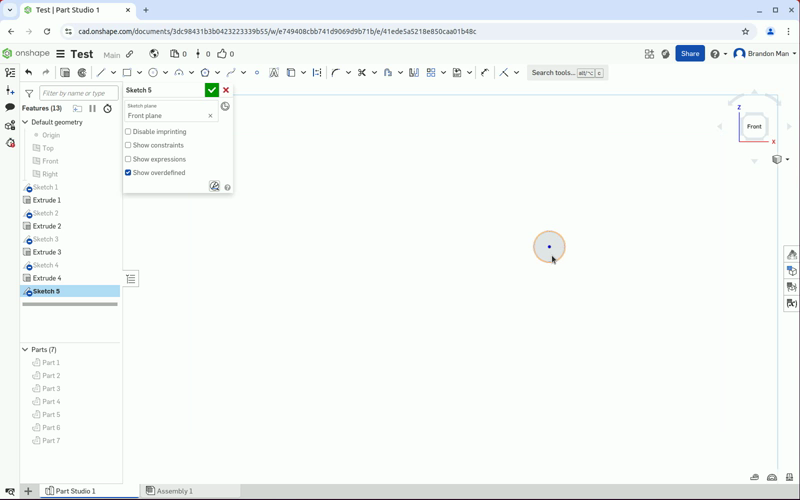
scroll(6)
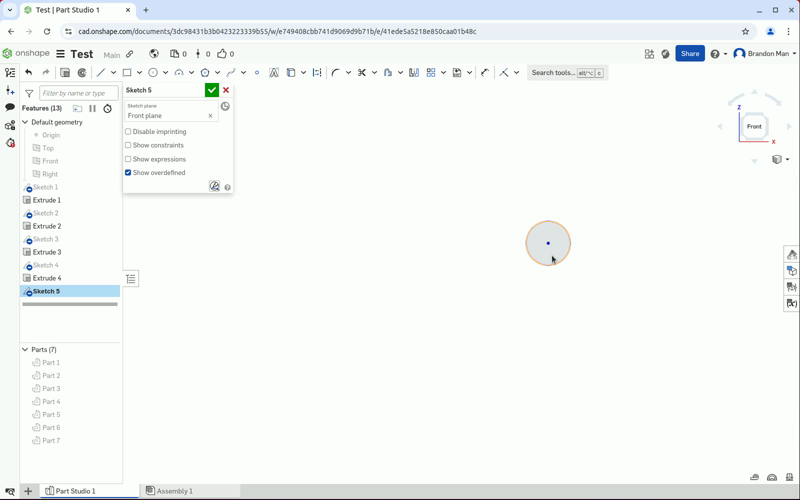
scroll(6)
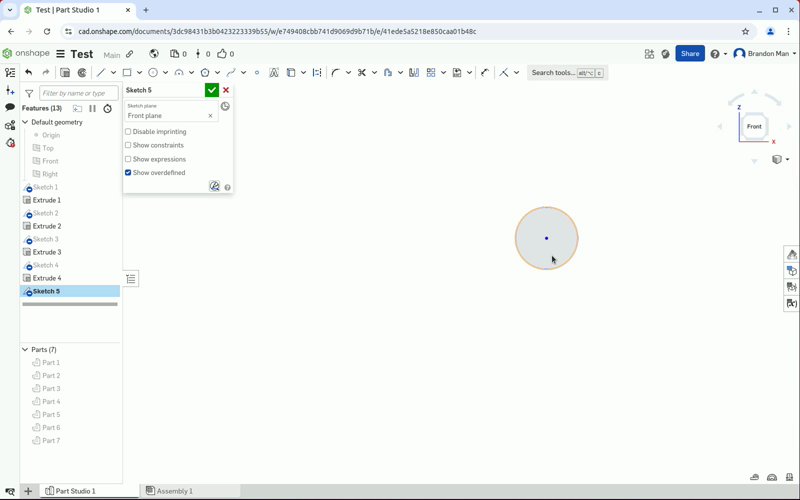
scroll(6)
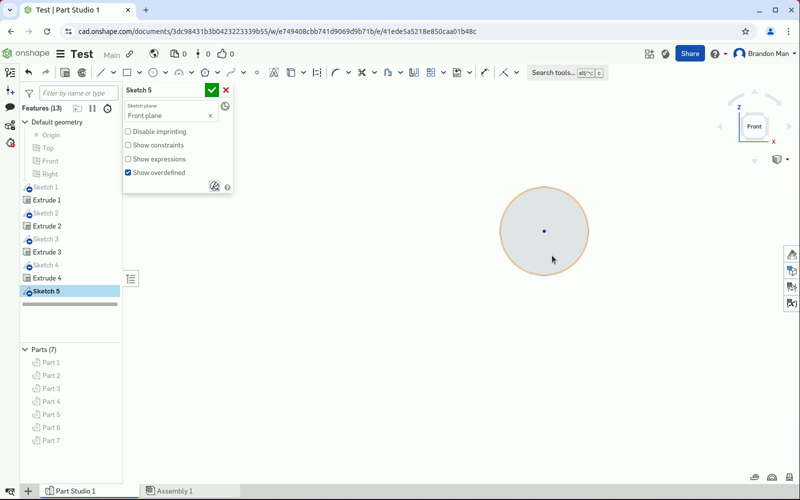
scroll(6)
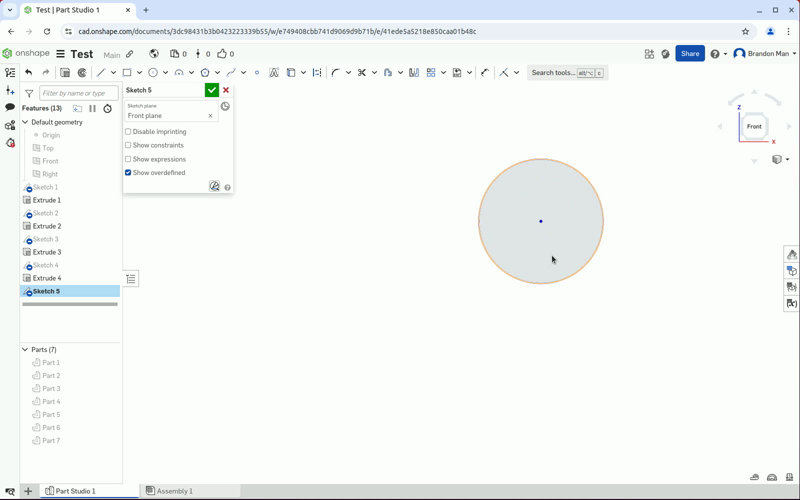
scroll(6)
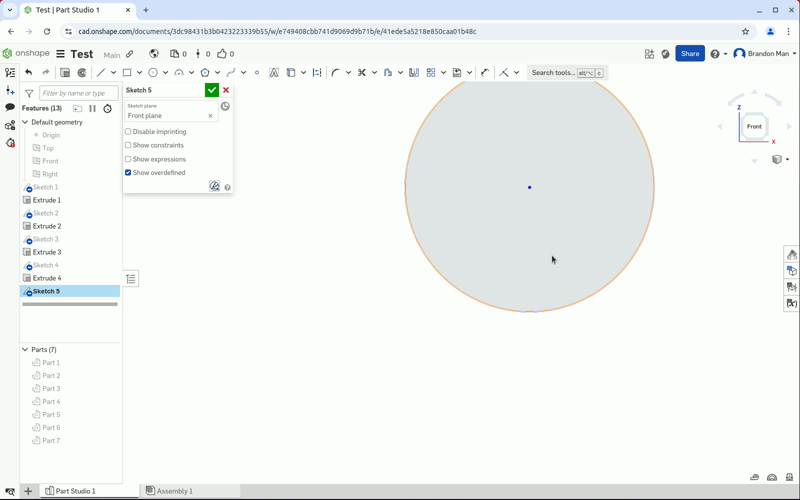
click(552, 255)
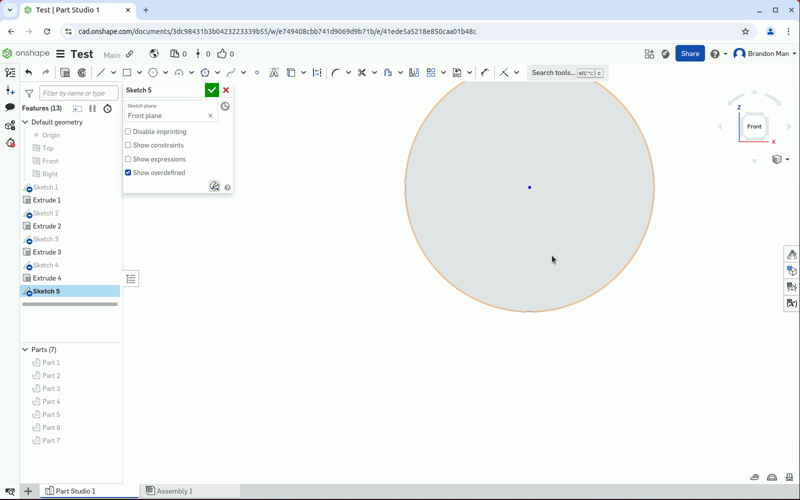
scroll(-6)
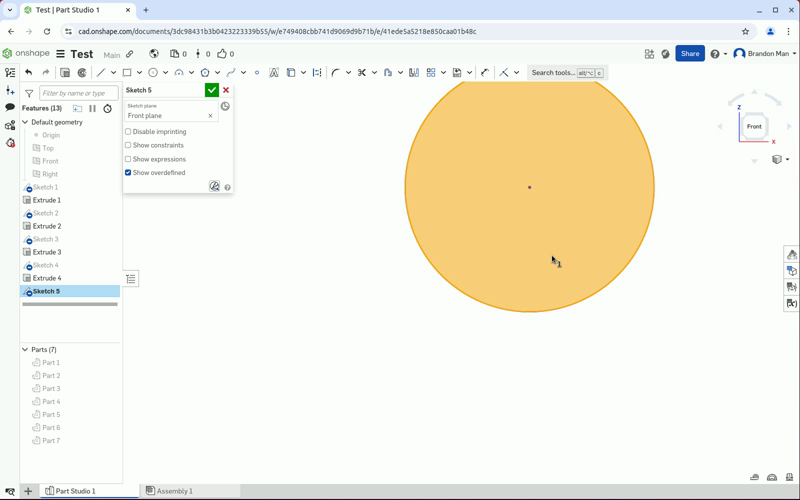
scroll(-6)
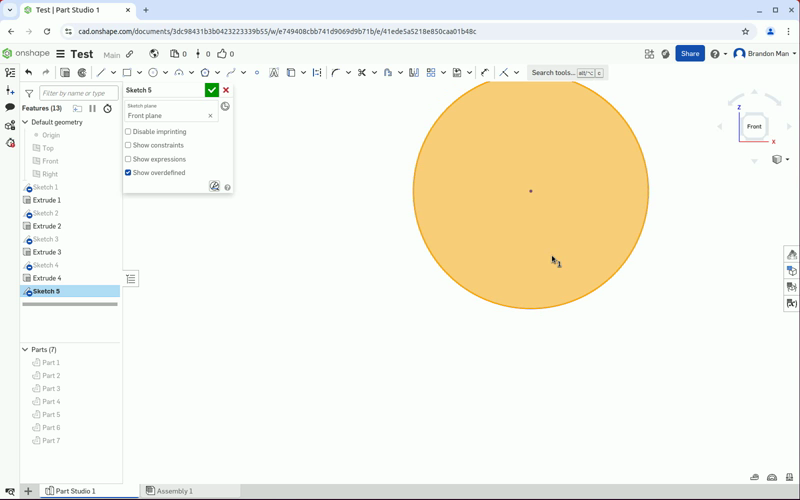
scroll(-6)
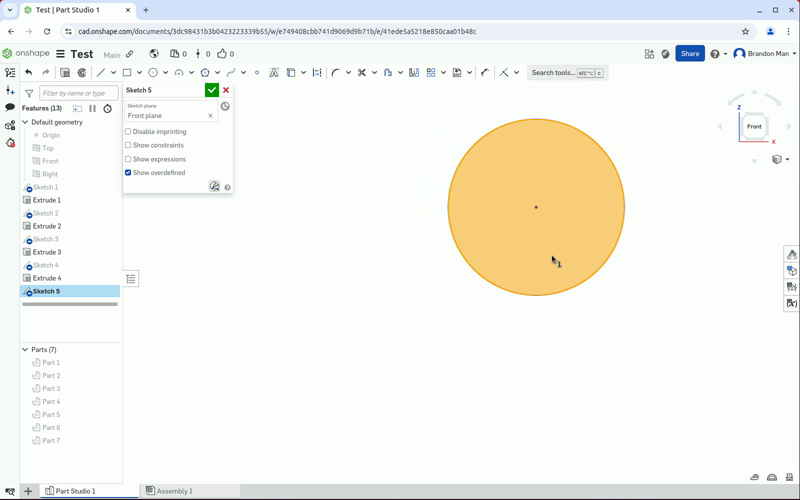
scroll(-6)
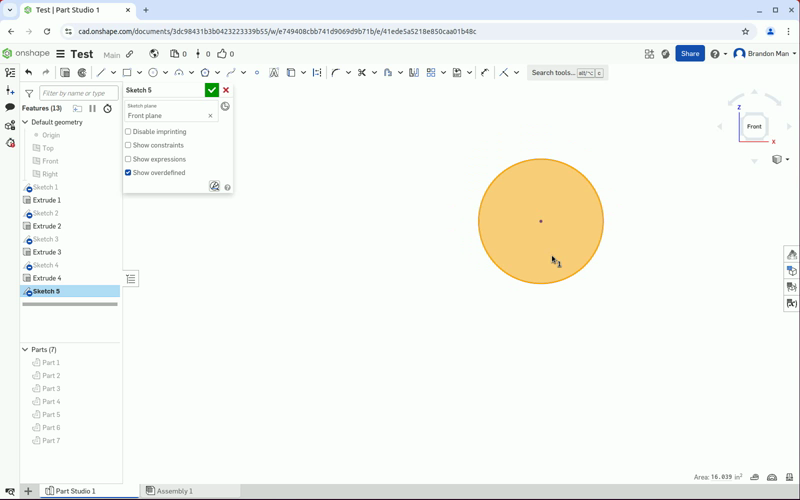
scroll(-6)
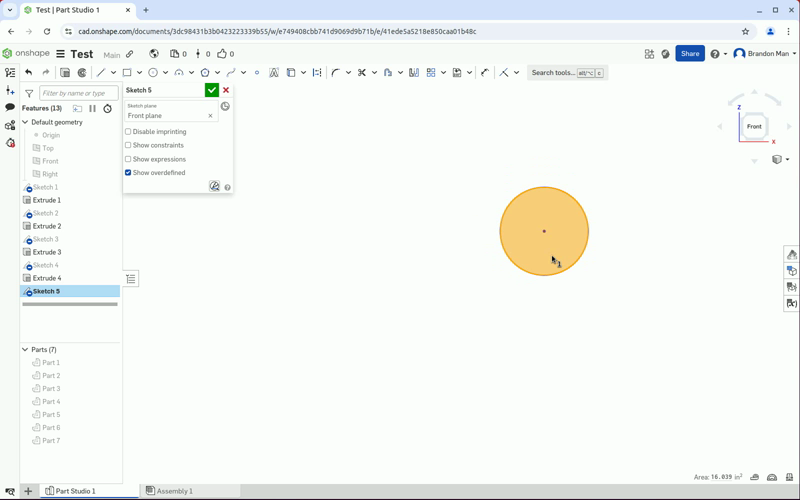
scroll(-6)
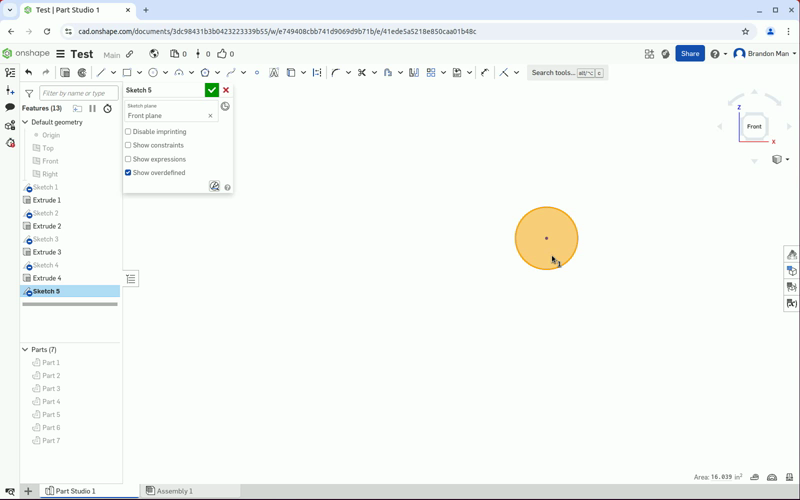
scroll(-6)
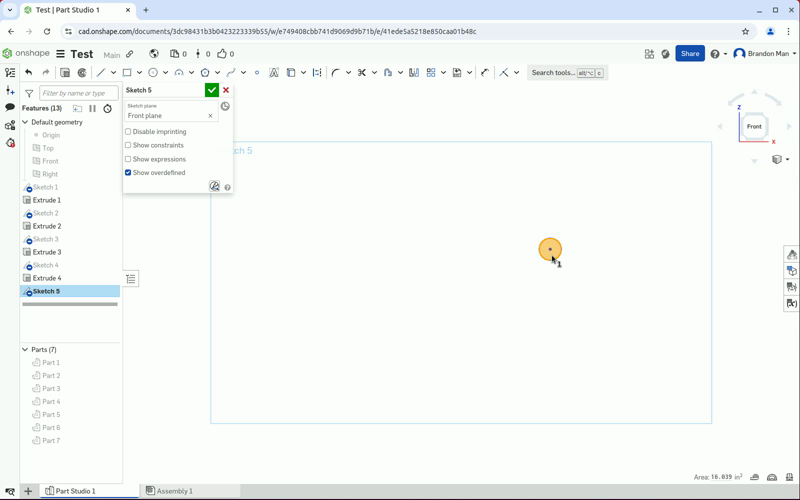
mouse_move(73, 352)
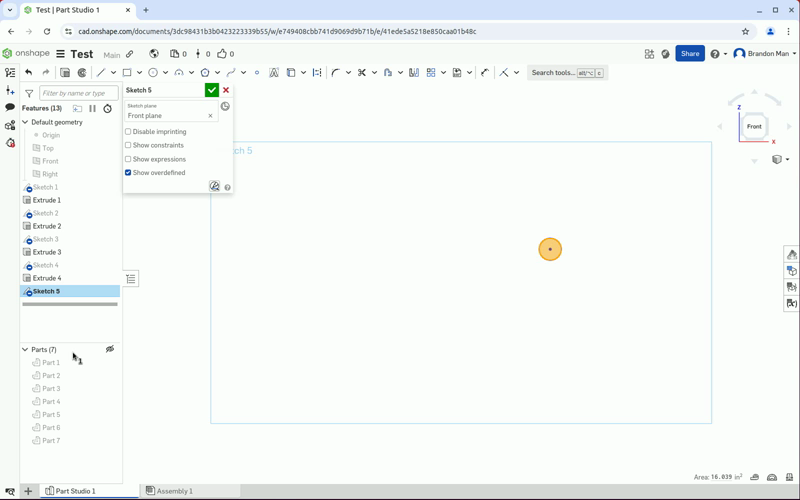
key(shift+y)
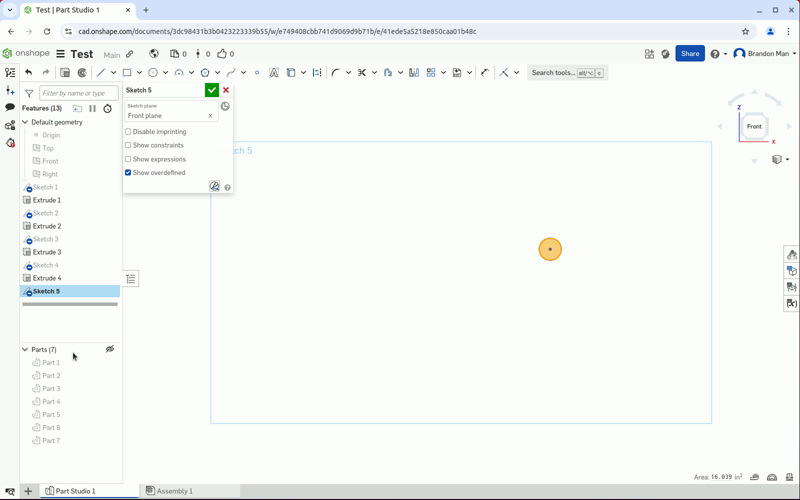
key(shift+e)
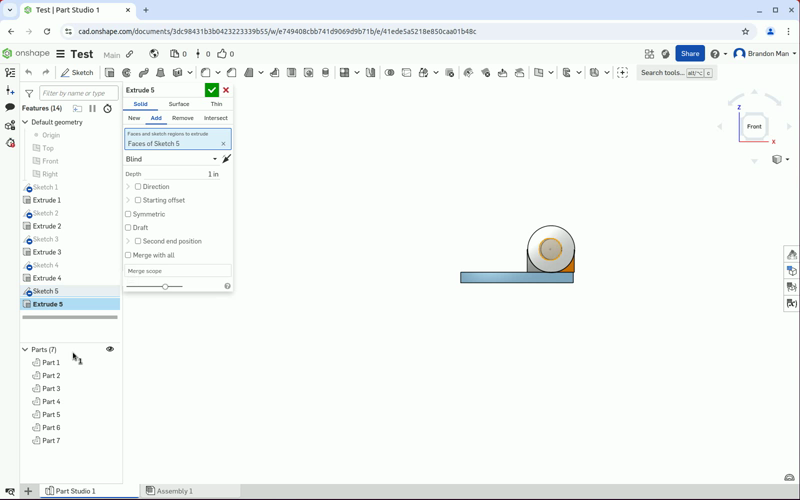
mouse_move(143, 106)
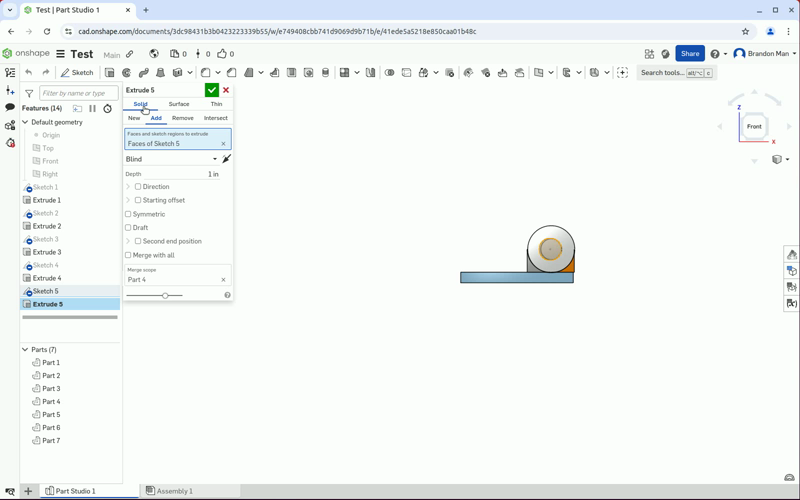
click(143, 106)
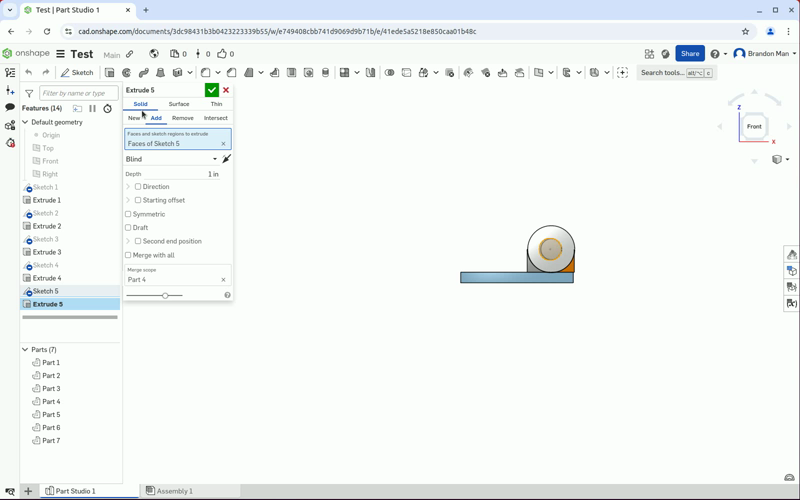
mouse_move(137, 120)
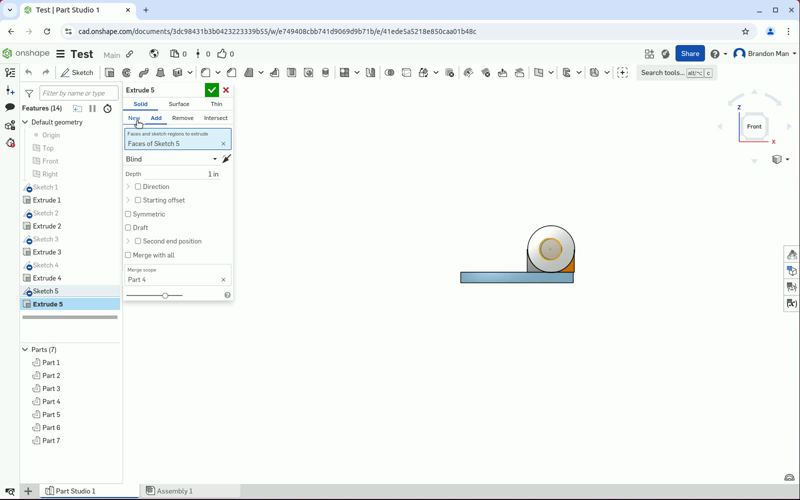
click(137, 120)
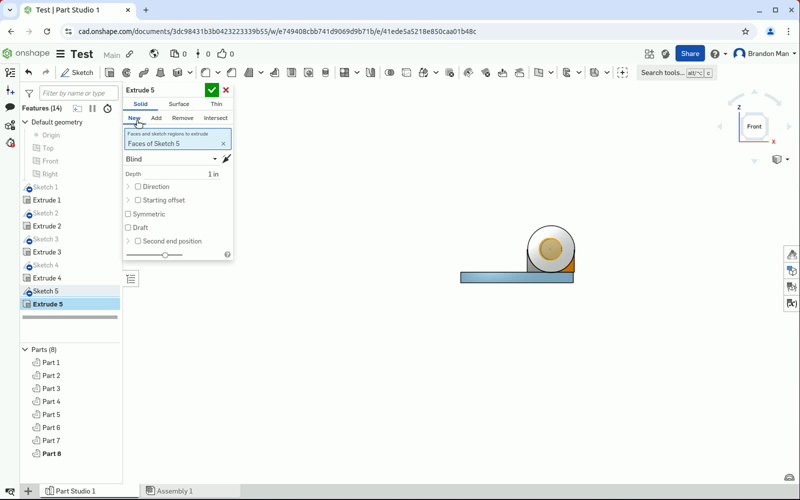
key(tab, 4)
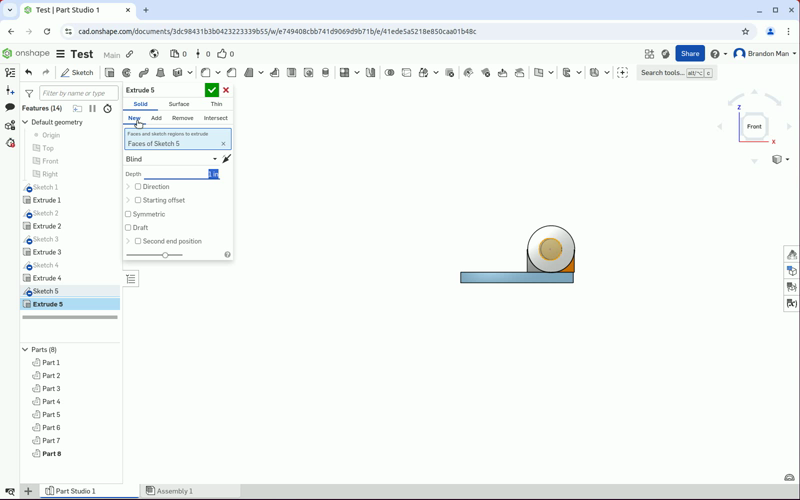
text(2.648)
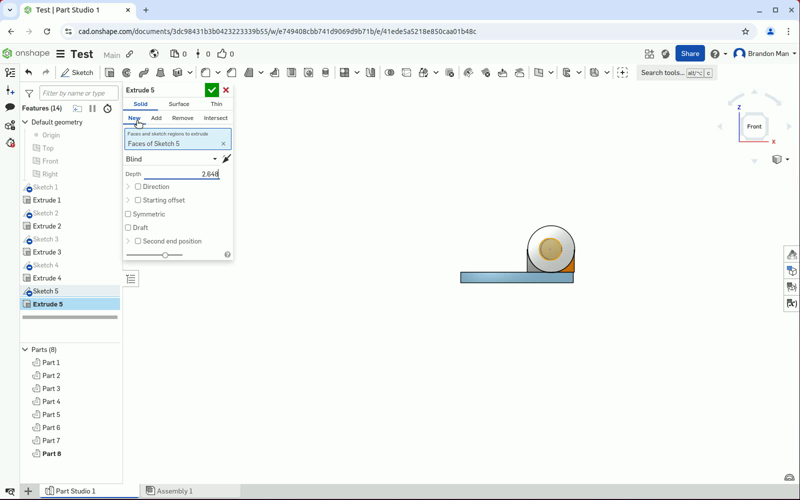
key(enter)
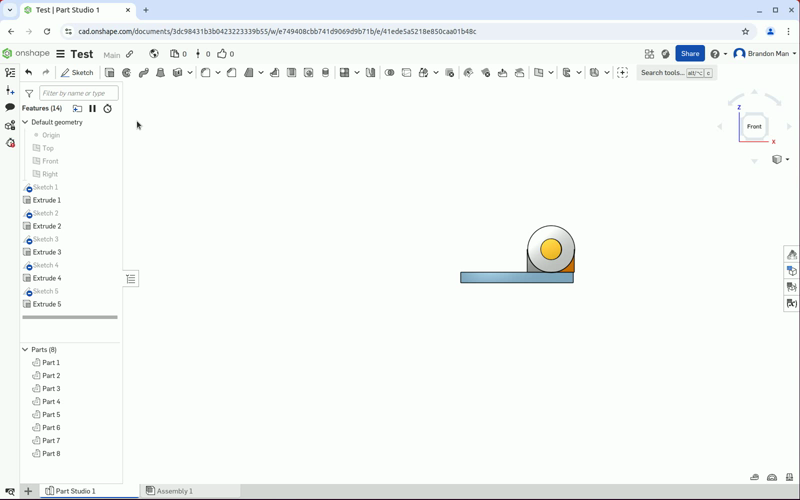
key(shift+h)
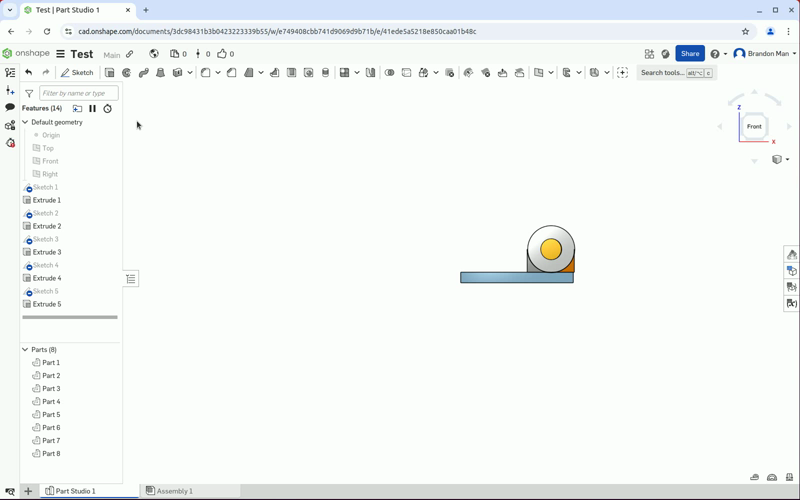
key(shift+h)
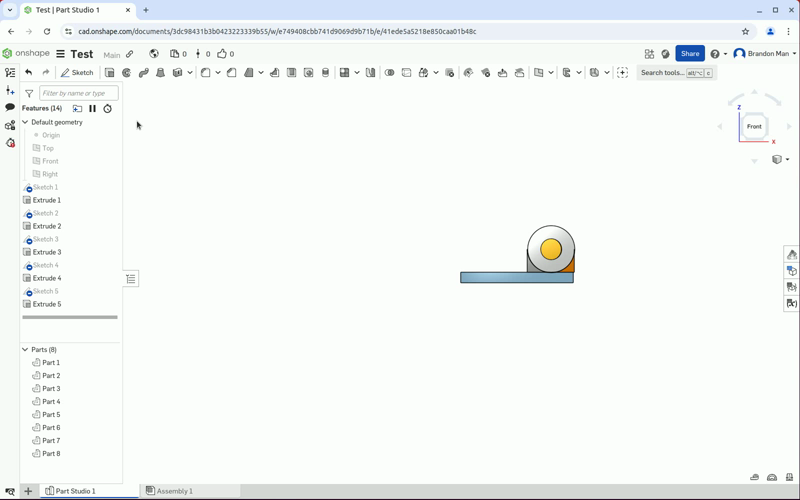
mouse_move(73, 189)
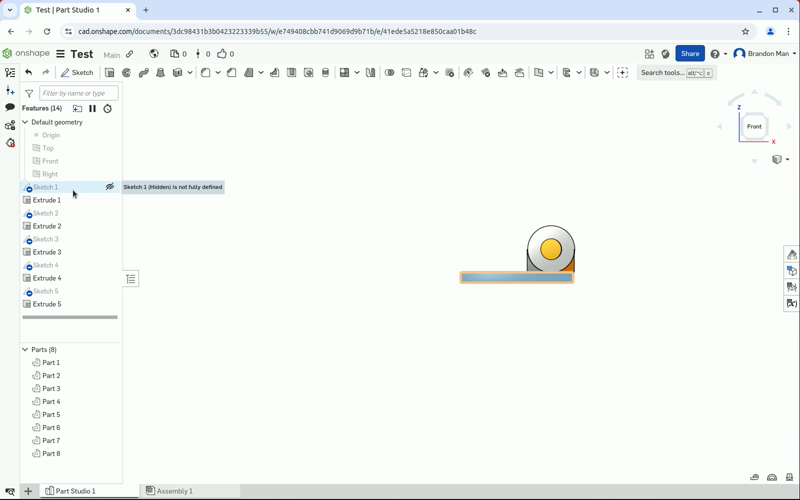
click(73, 189)
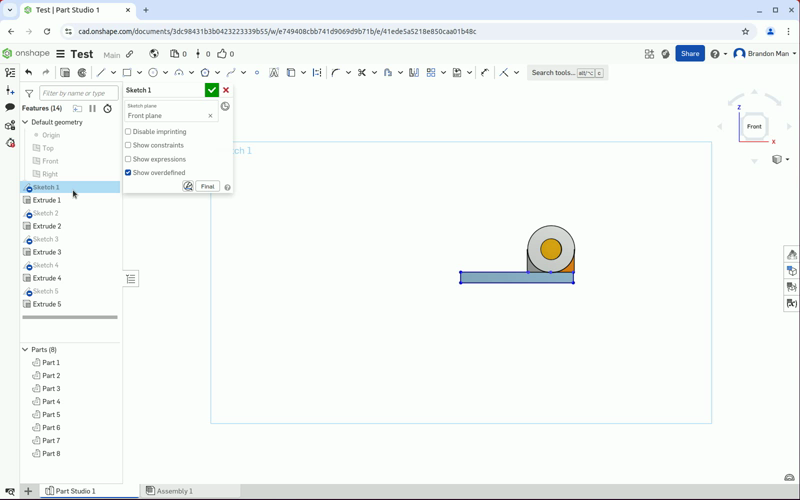
mouse_move(229, 92)
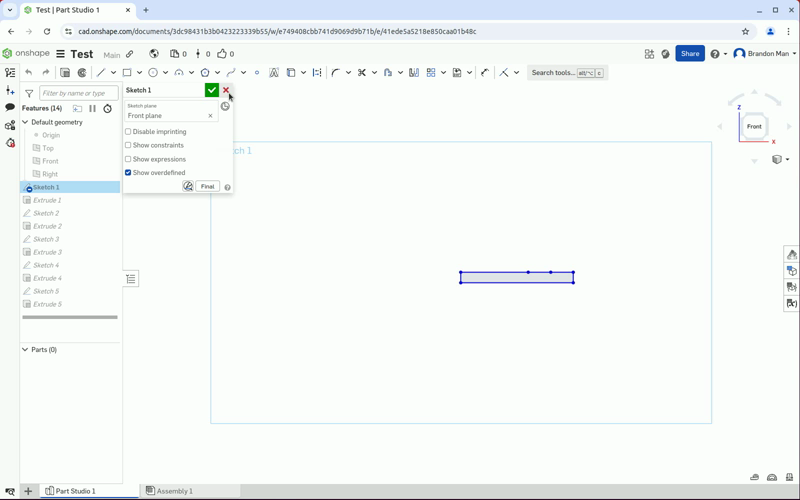
click(229, 92)
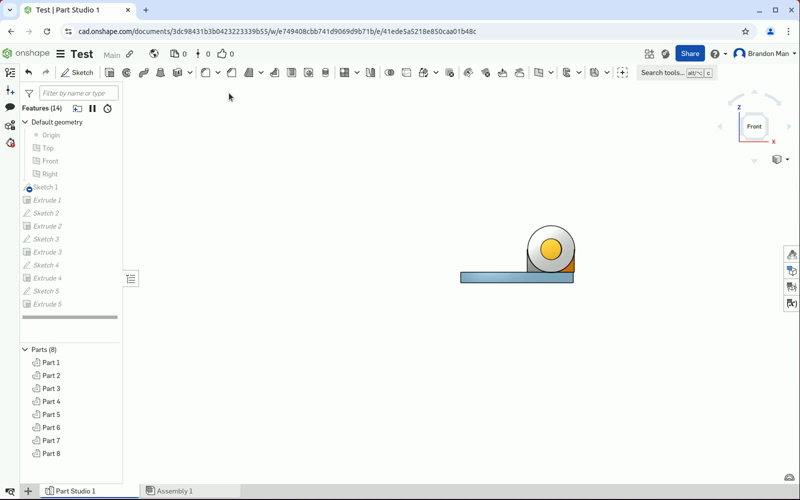
mouse_move(73, 352)
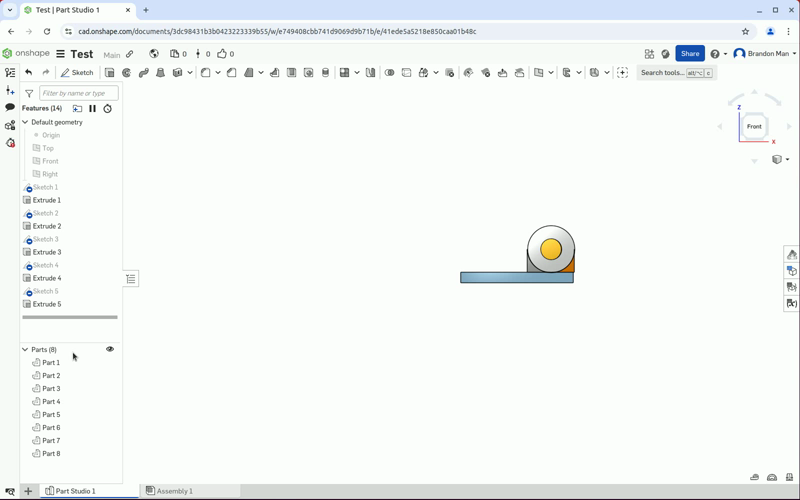
key(y)
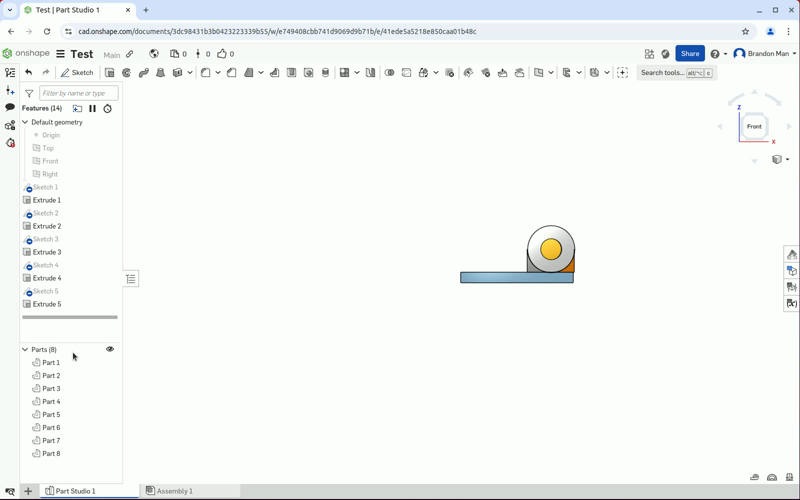
key(shift+p)
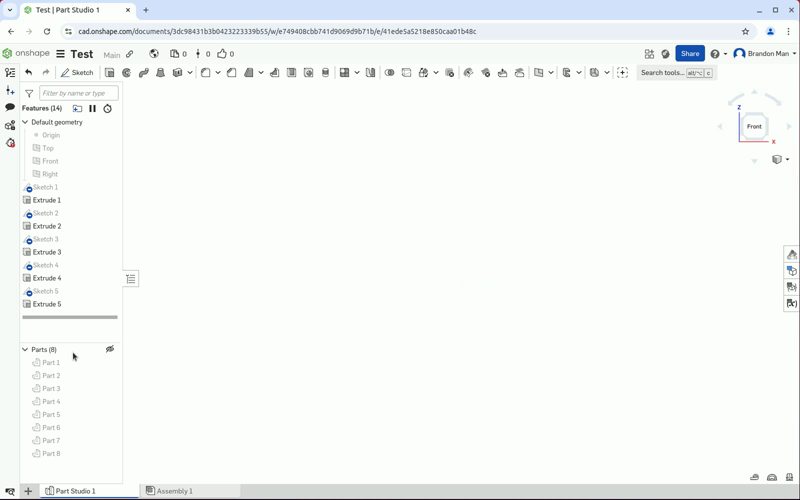
key(space)
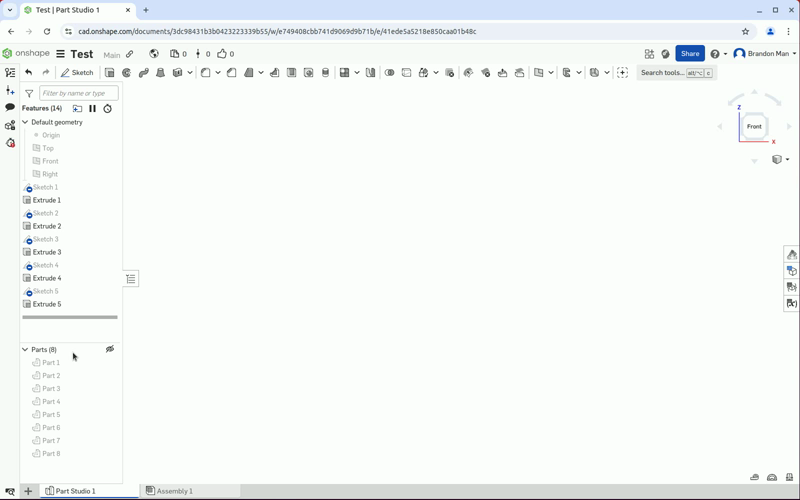
key_down(shift)
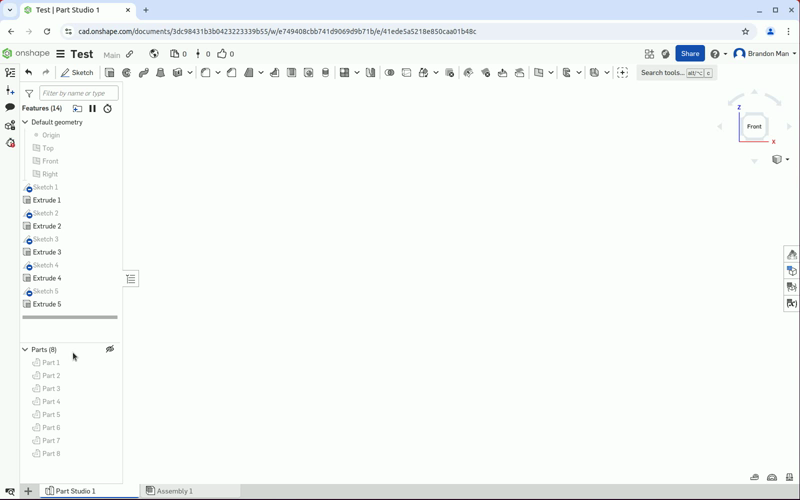
key(down)
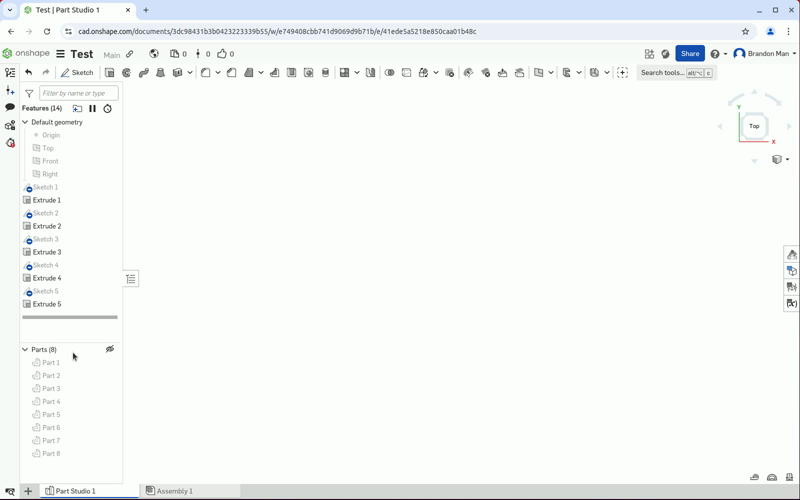
key_up(shift)
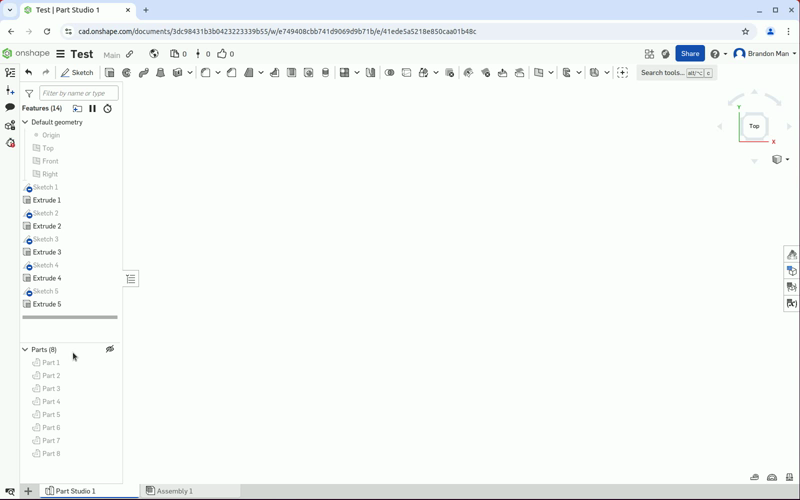
mouse_move(73, 352)
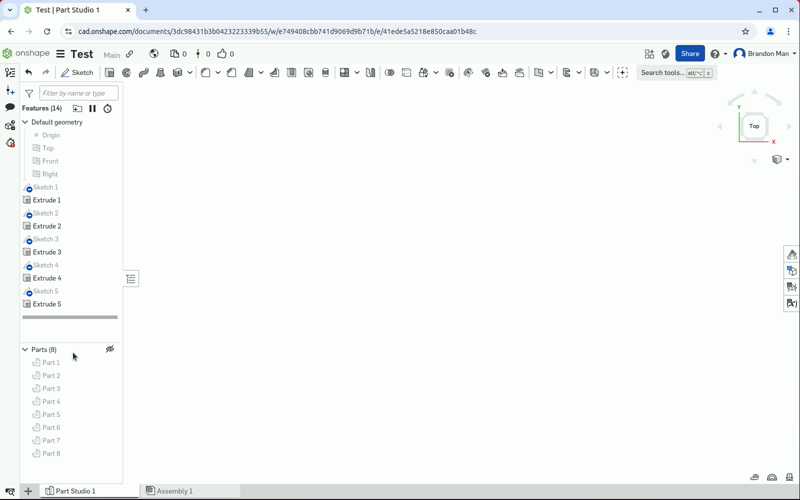
key(shift+y)
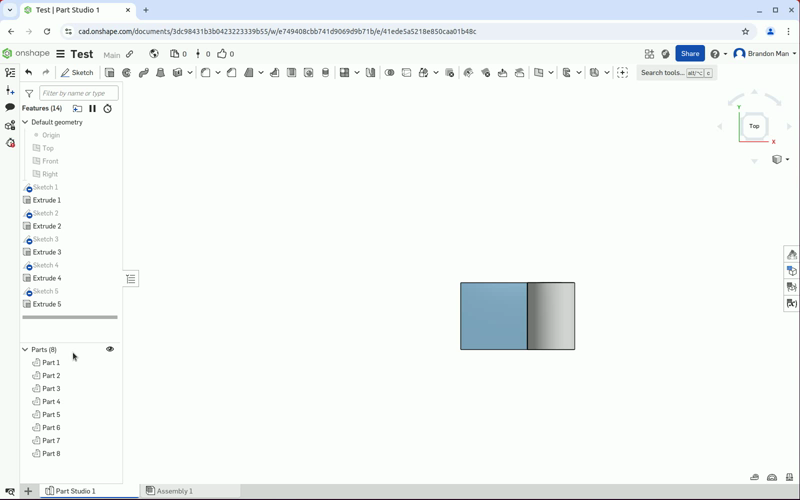
mouse_move(541, 75)
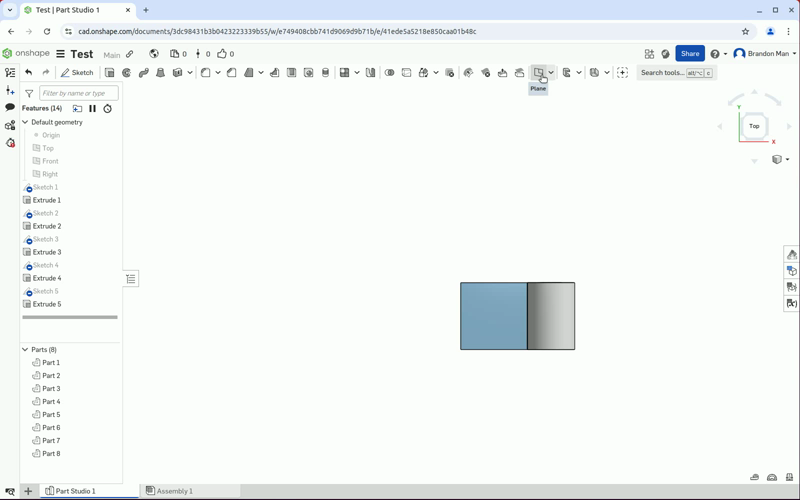
click(541, 75)
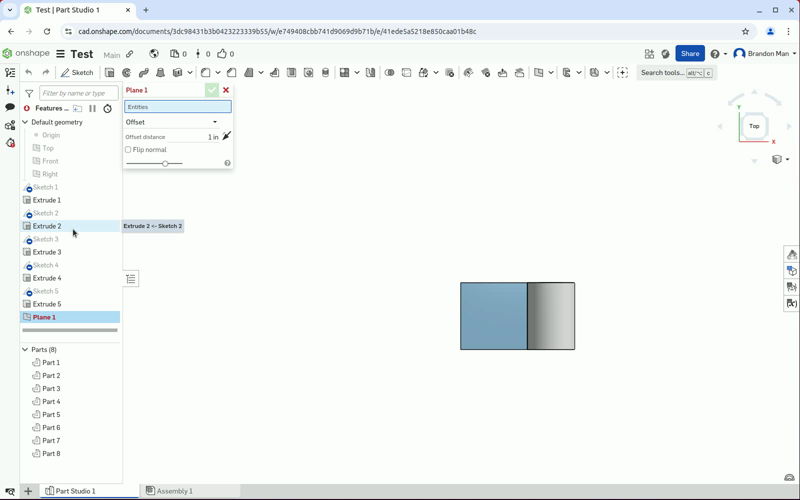
scroll(3)
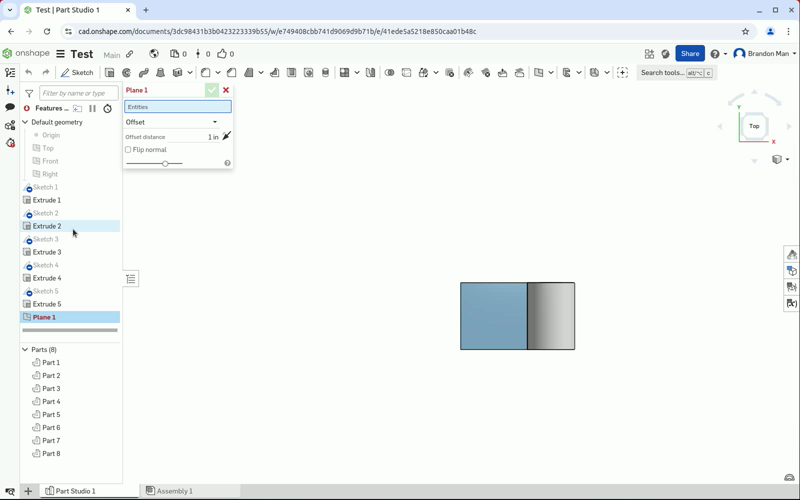
mouse_move(73, 150)
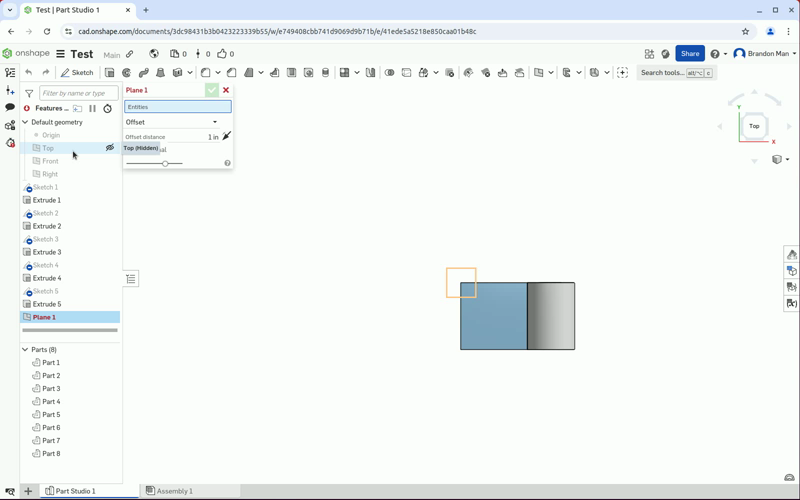
click(73, 150)
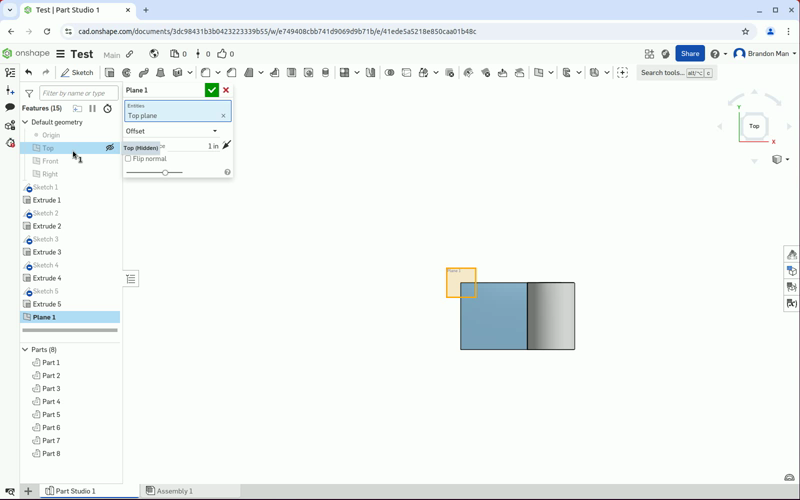
key(tab, 2)
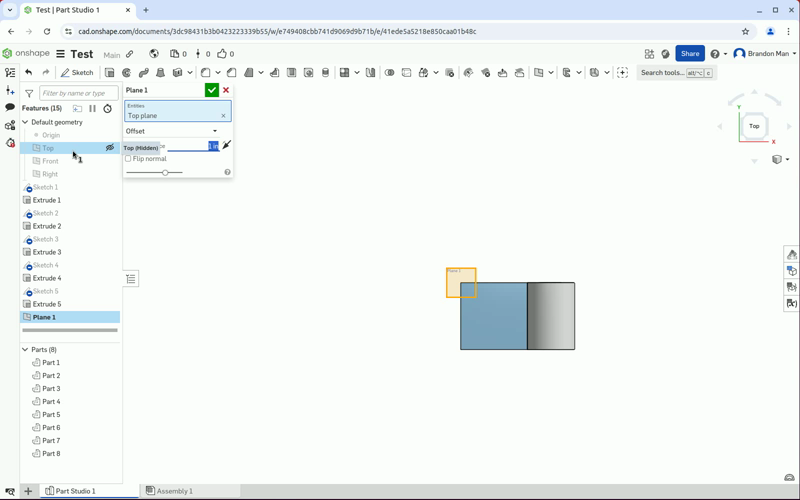
text(2.157)
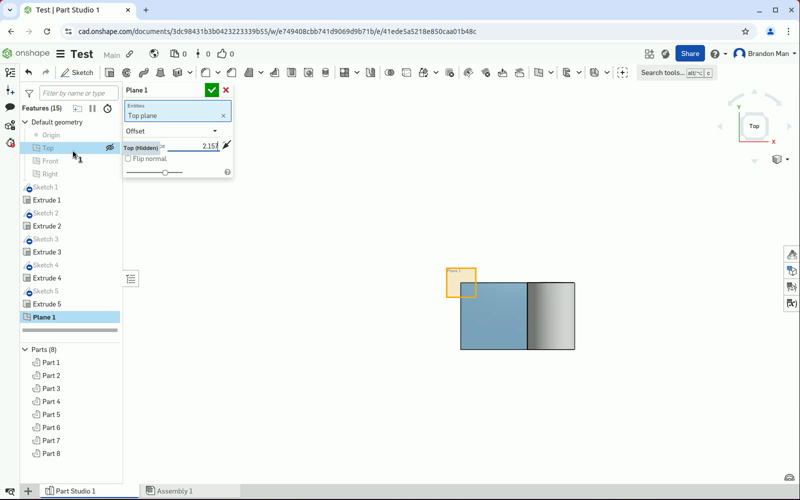
key(enter, 2)
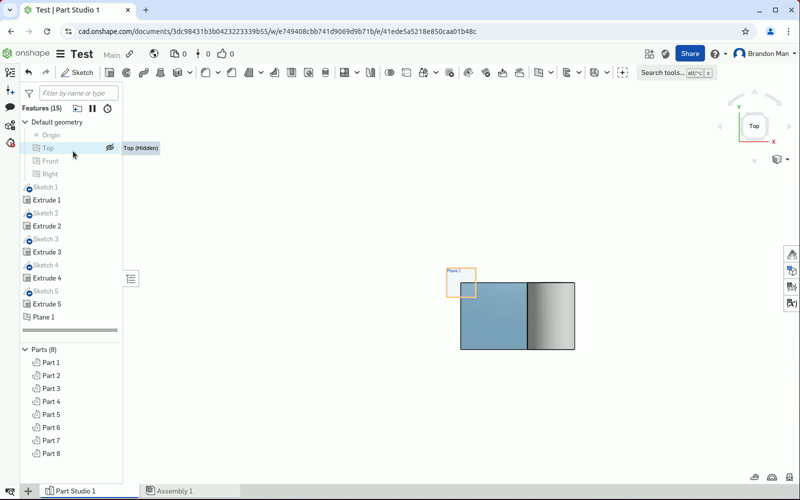
key(shift+s)
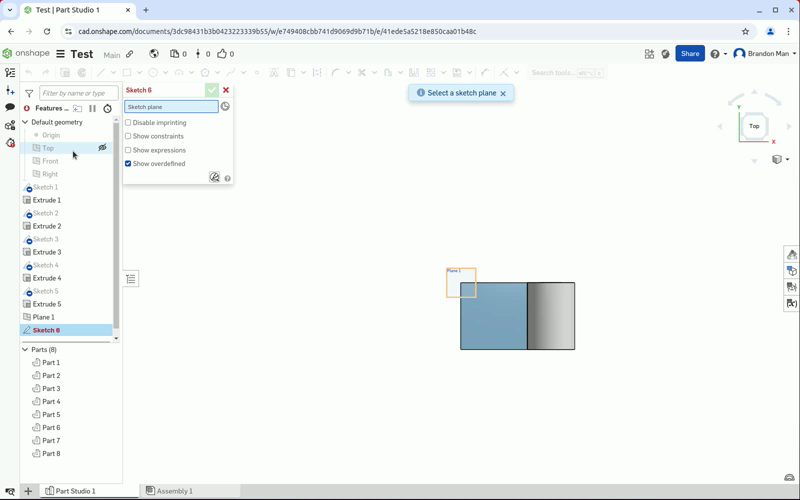
mouse_move(69, 319)
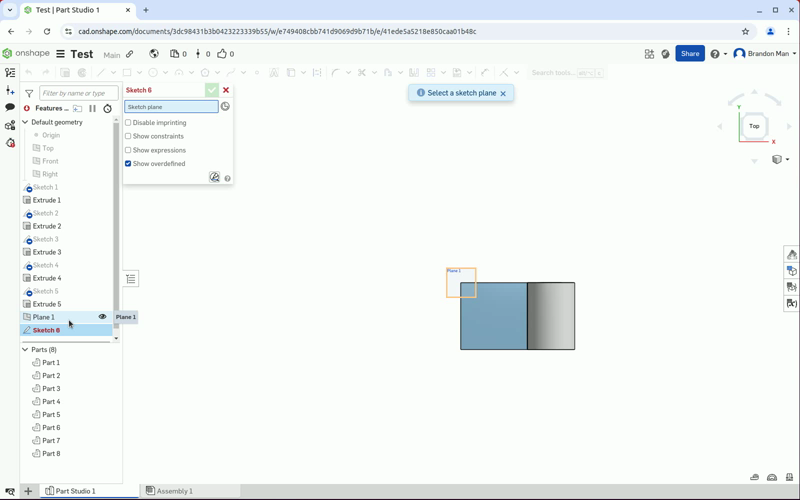
click(69, 319)
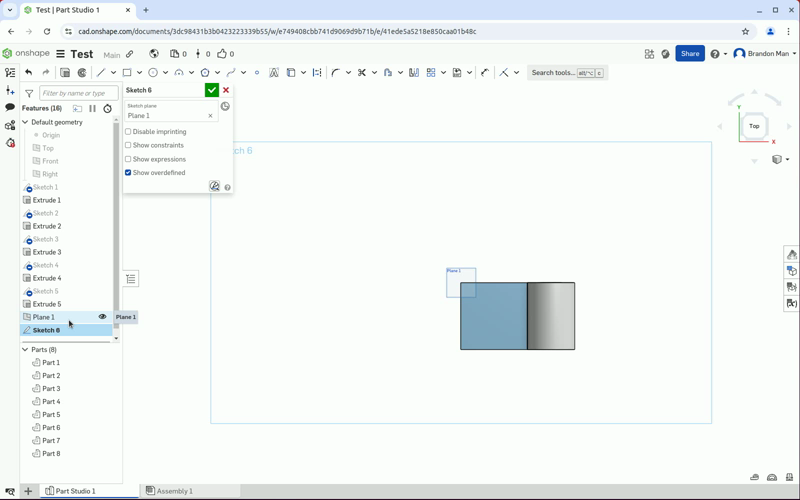
mouse_move(73, 352)
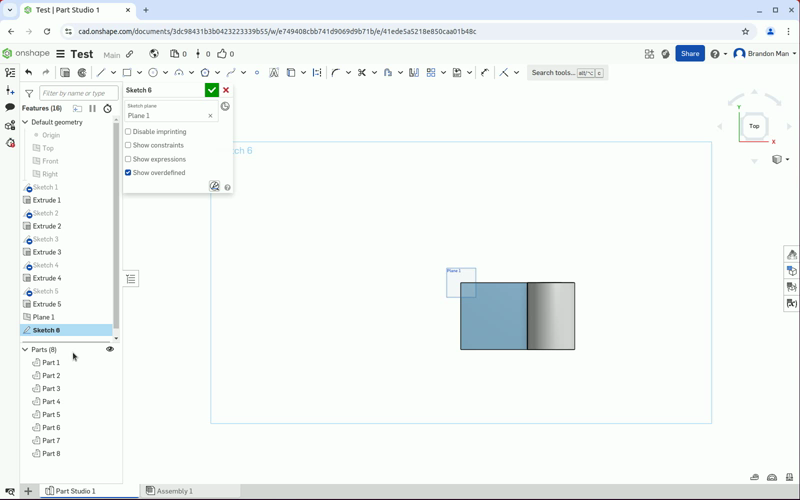
key(y)
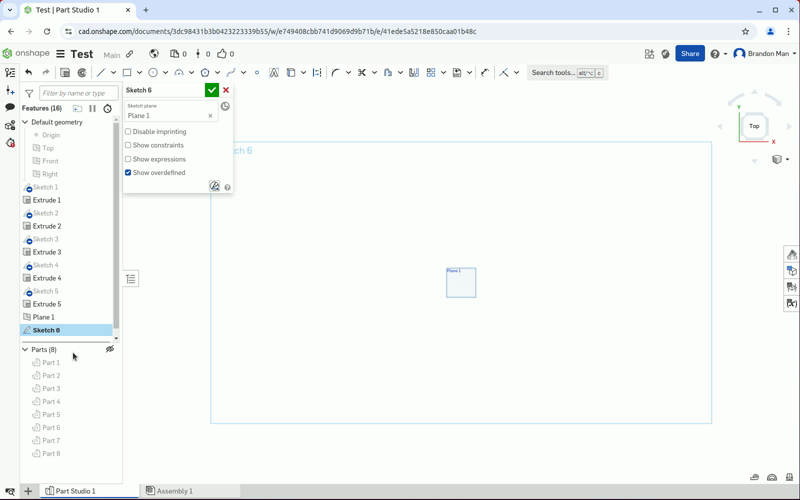
key(a)
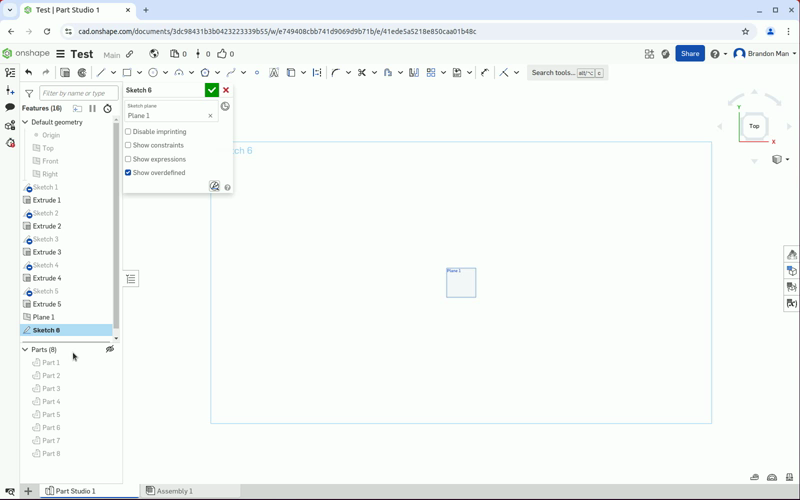
key_down(shift)
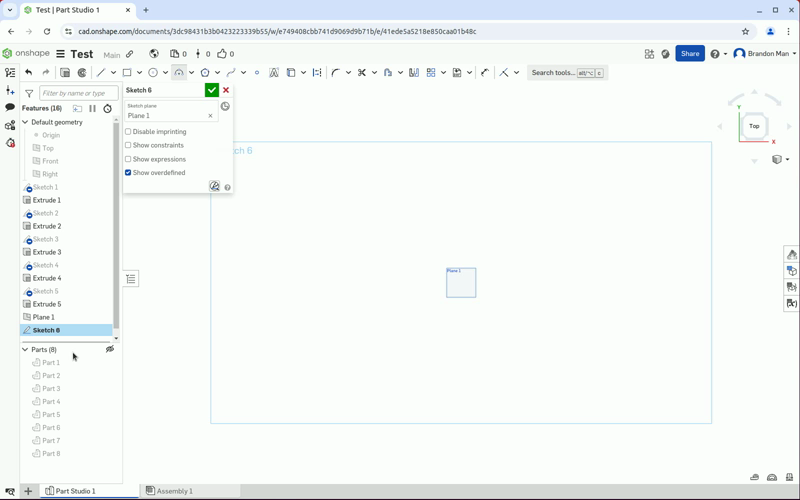
mouse_move(473, 316)
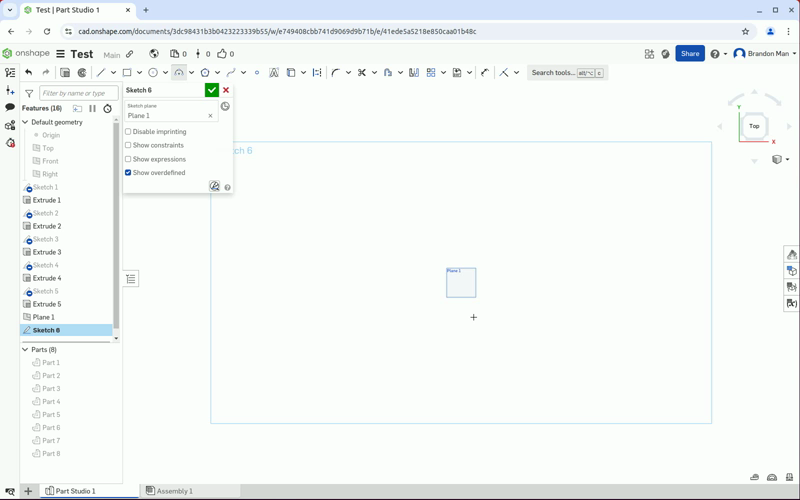
click(473, 316)
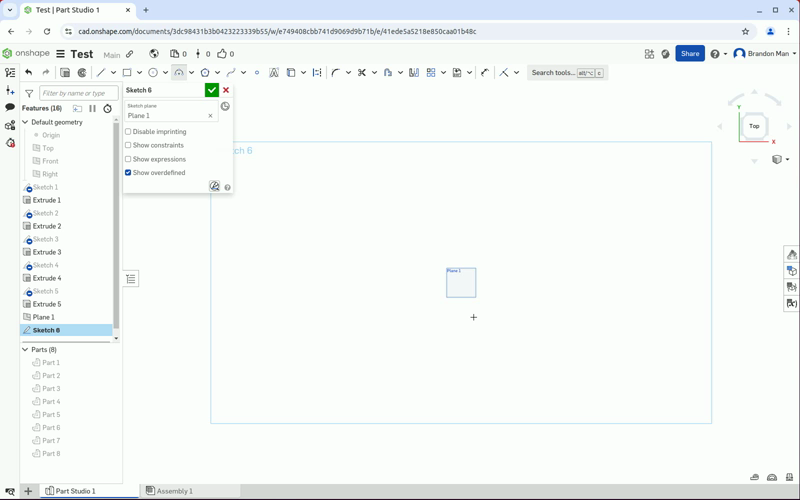
key_up(shift)
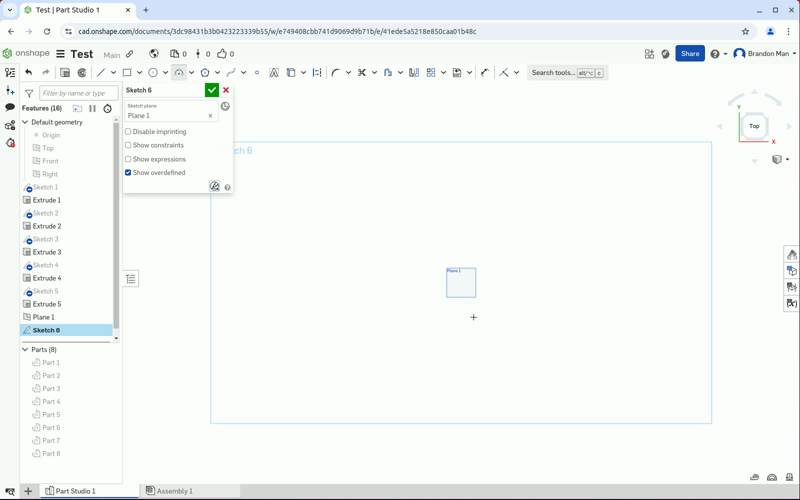
key_down(shift)
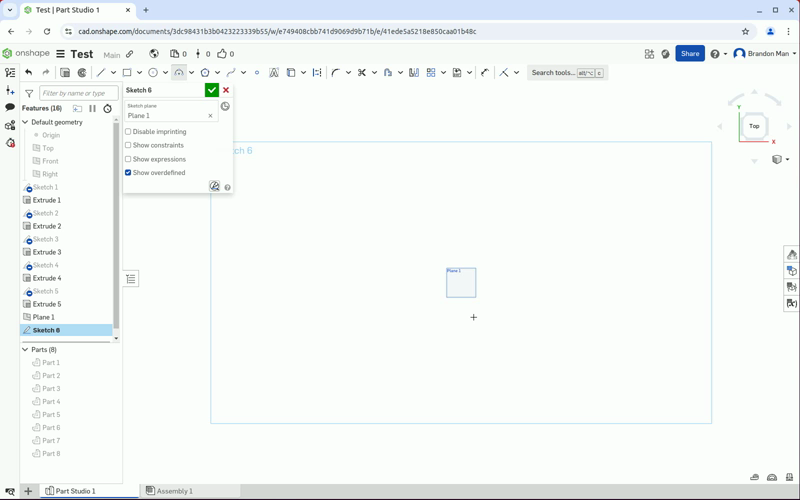
mouse_move(487, 316)
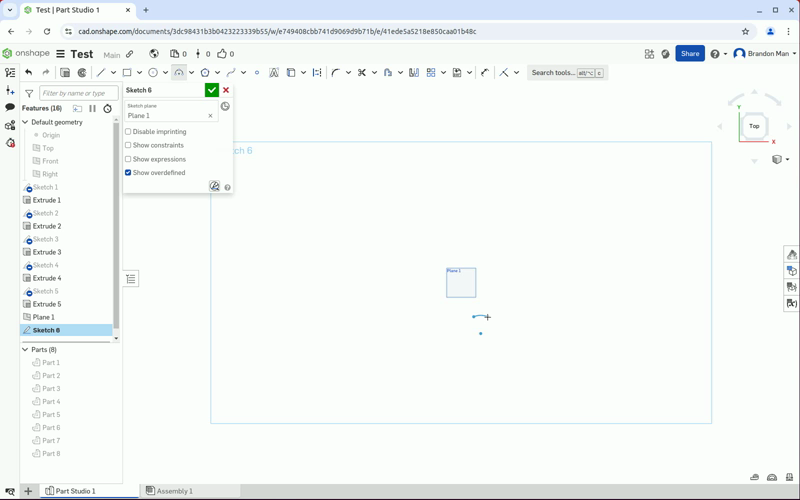
click(487, 316)
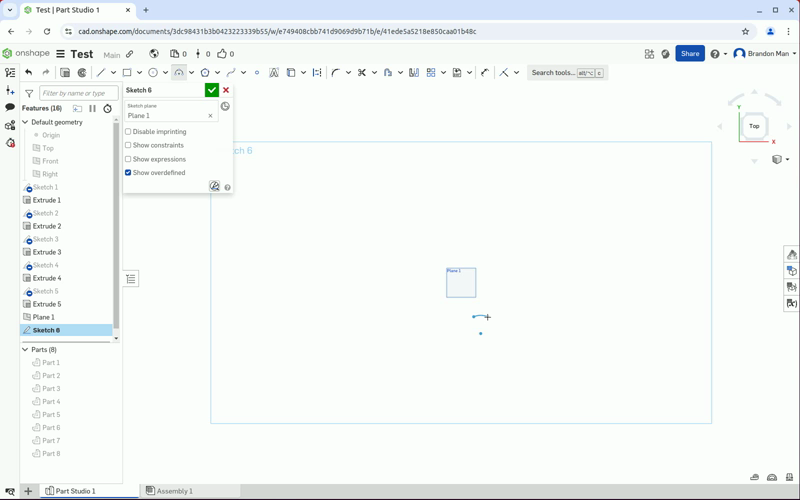
mouse_move(480, 324)
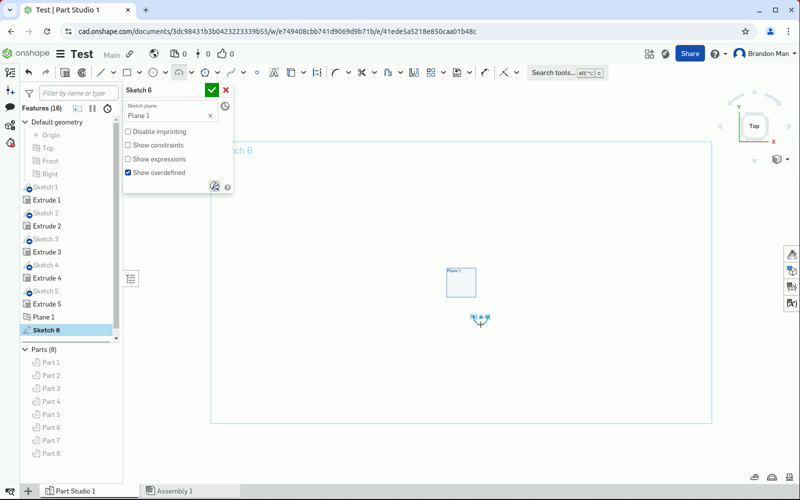
click(480, 324)
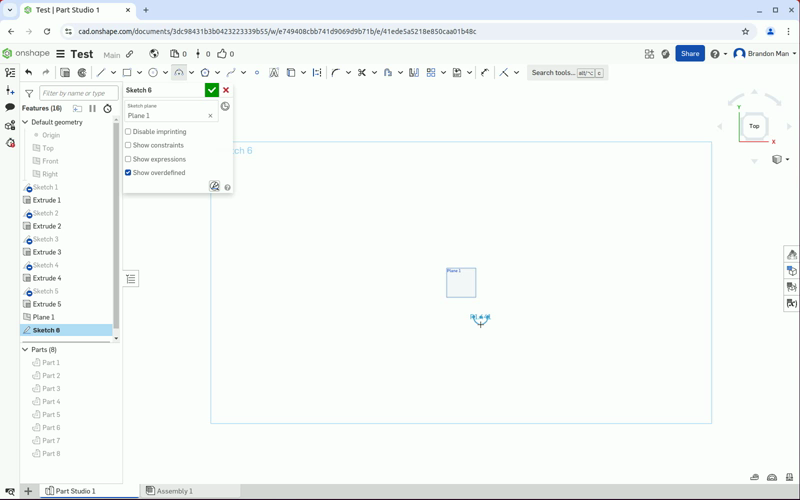
key_up(shift)
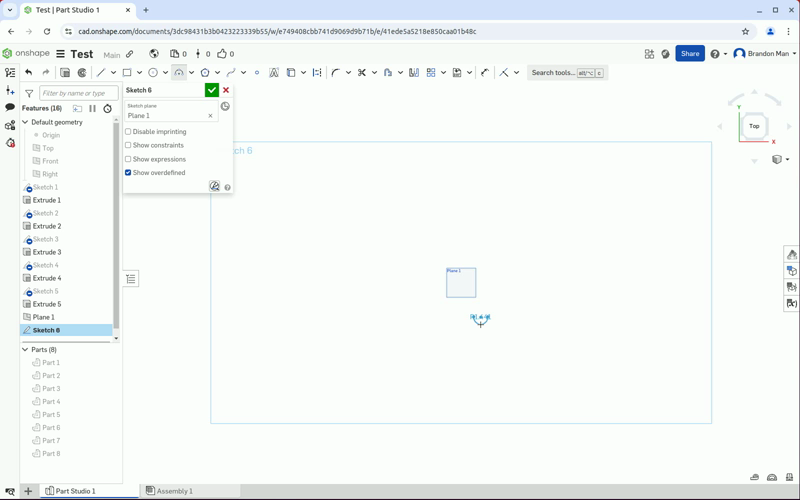
key(esc)
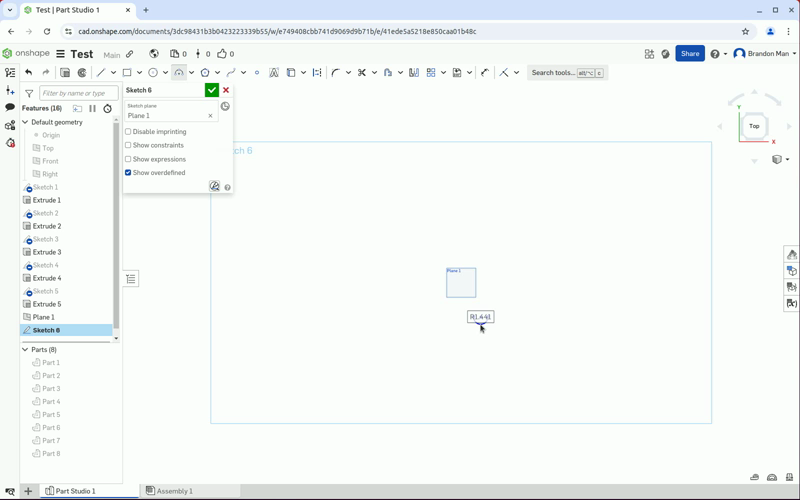
key(l)
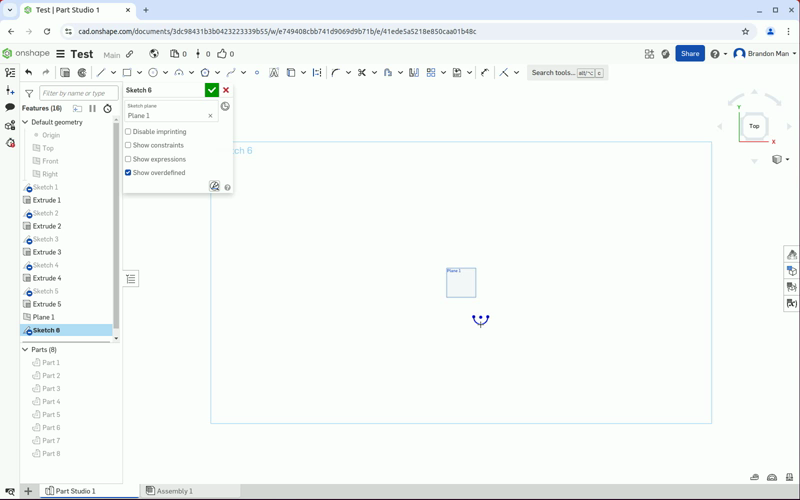
mouse_move(487, 316)
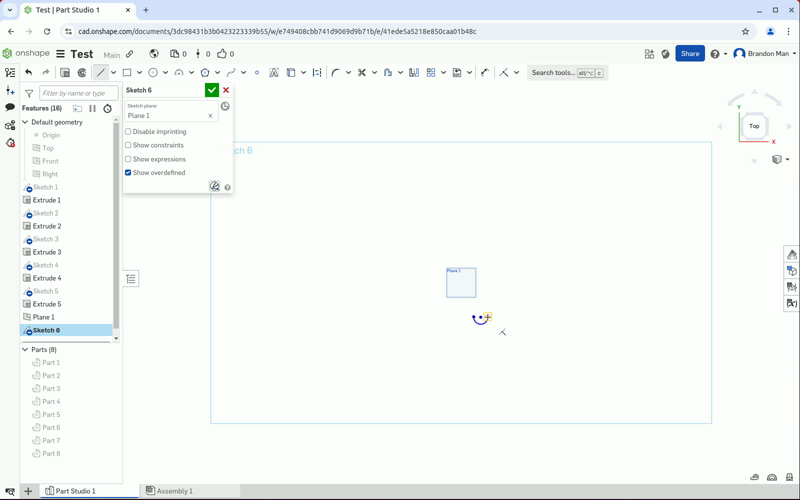
click(487, 316)
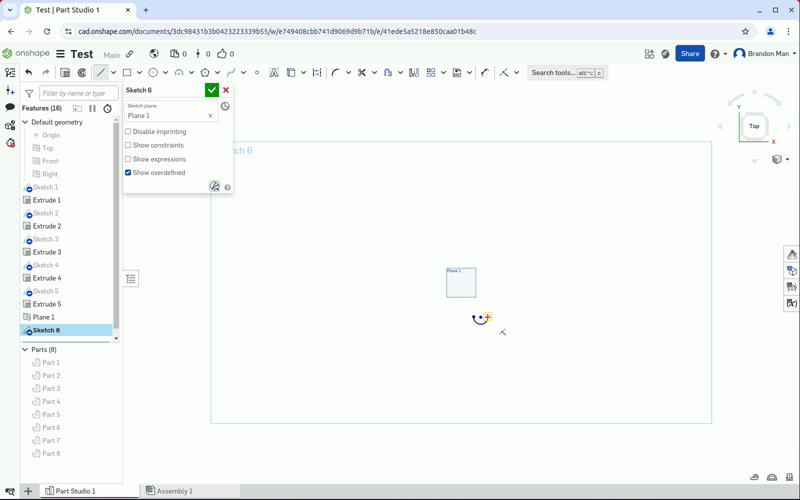
mouse_move(517, 316)
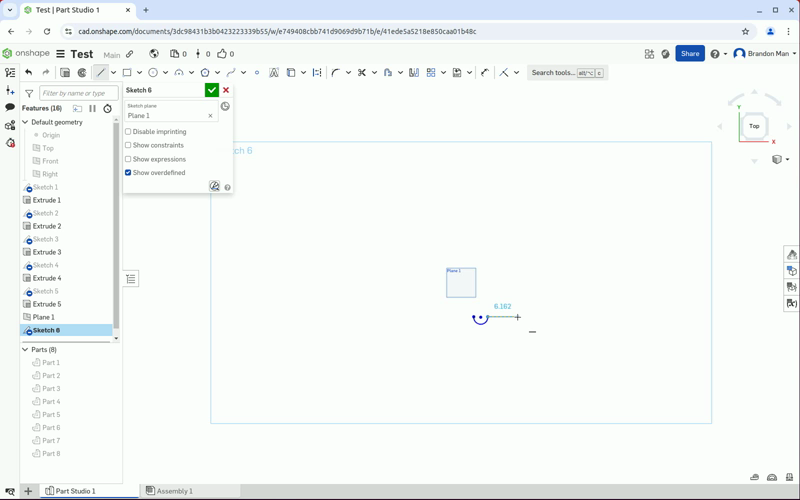
key_down(shift)
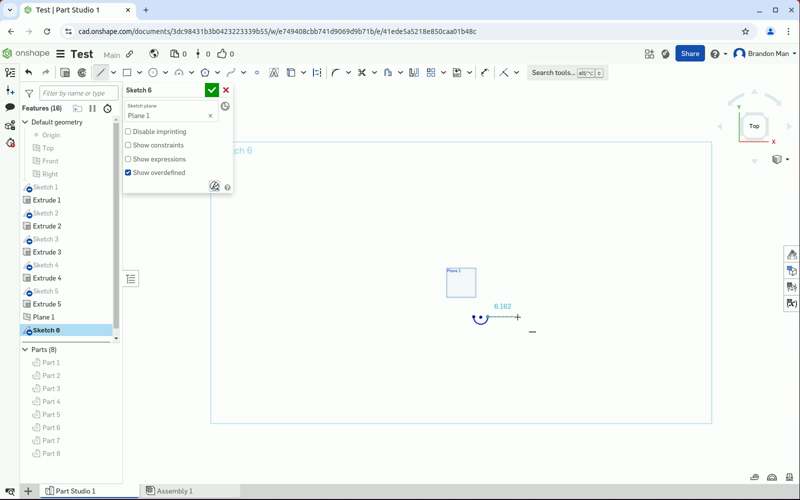
mouse_move(473, 316)
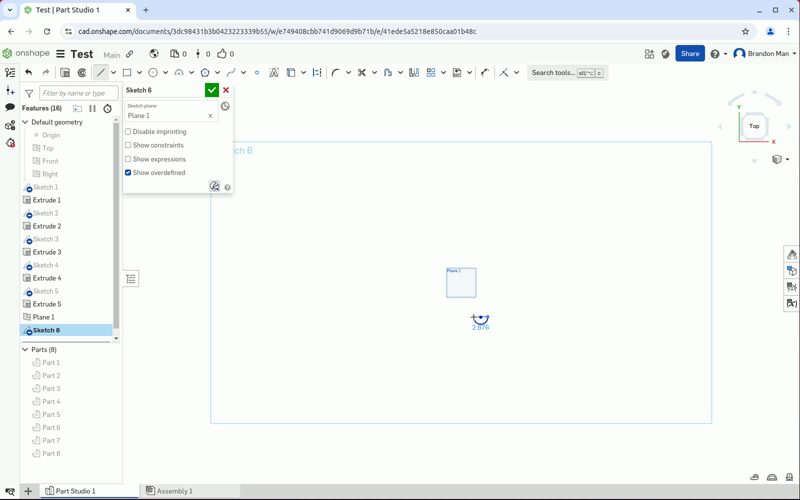
key_up(shift)
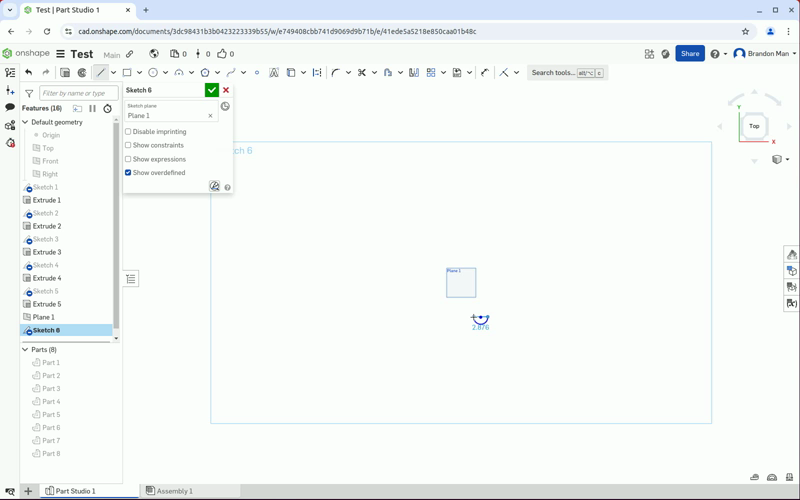
click(473, 316)
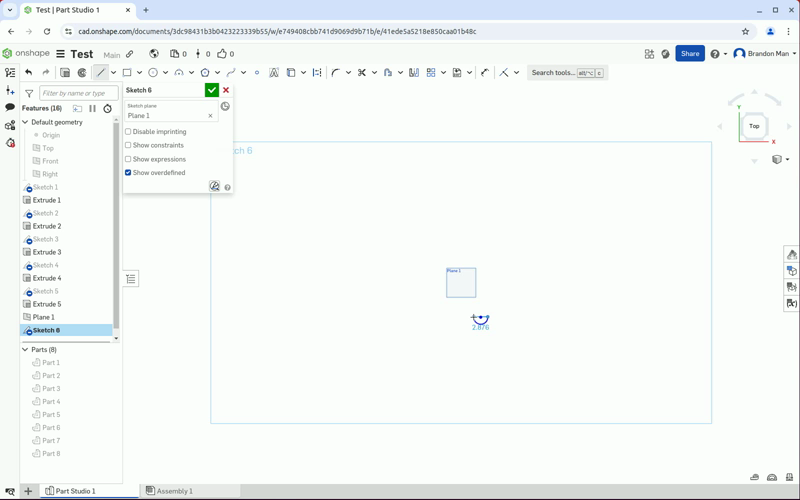
key(esc)
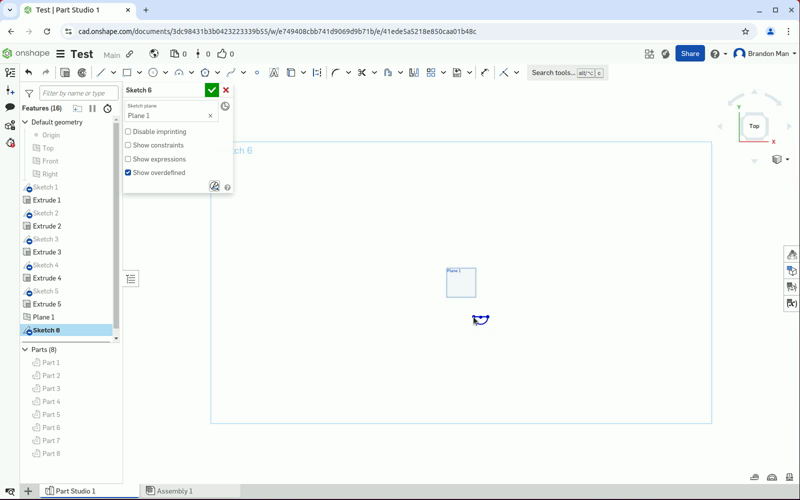
mouse_move(476, 318)
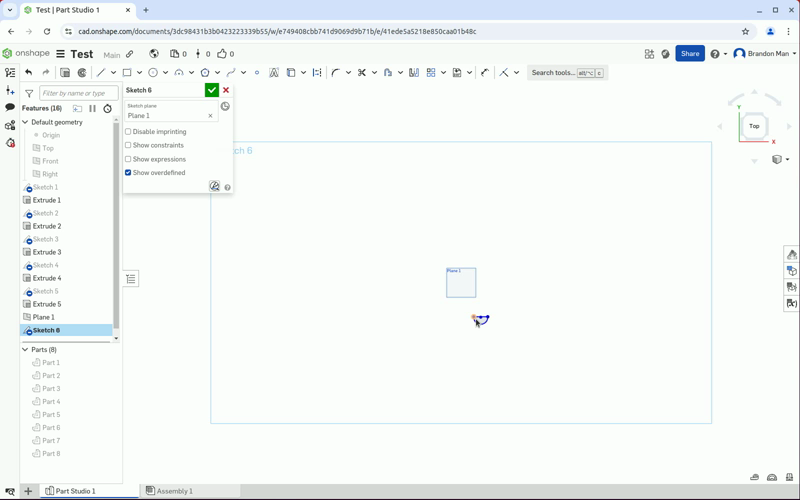
scroll(6)
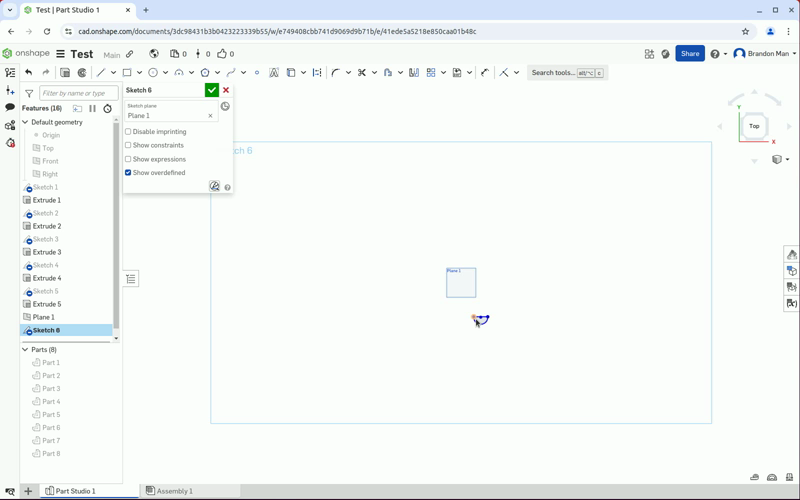
scroll(6)
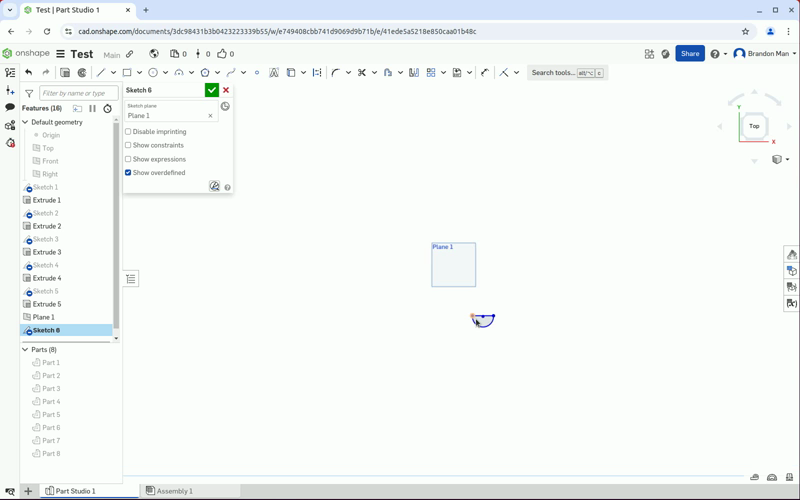
scroll(6)
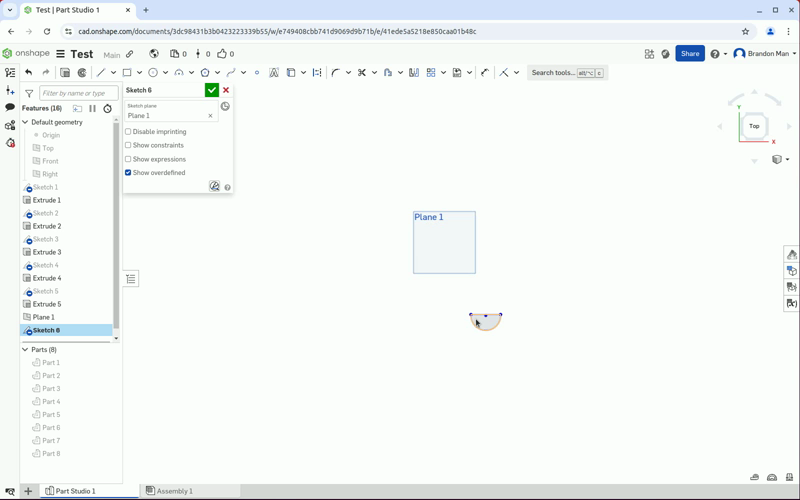
scroll(6)
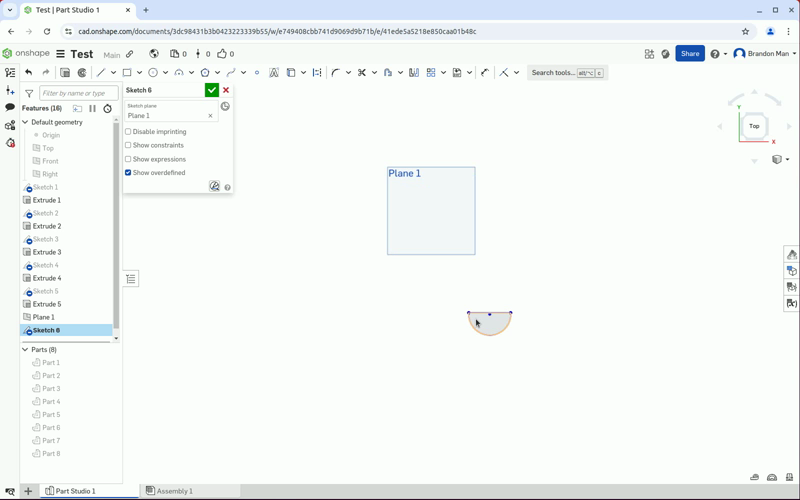
scroll(6)
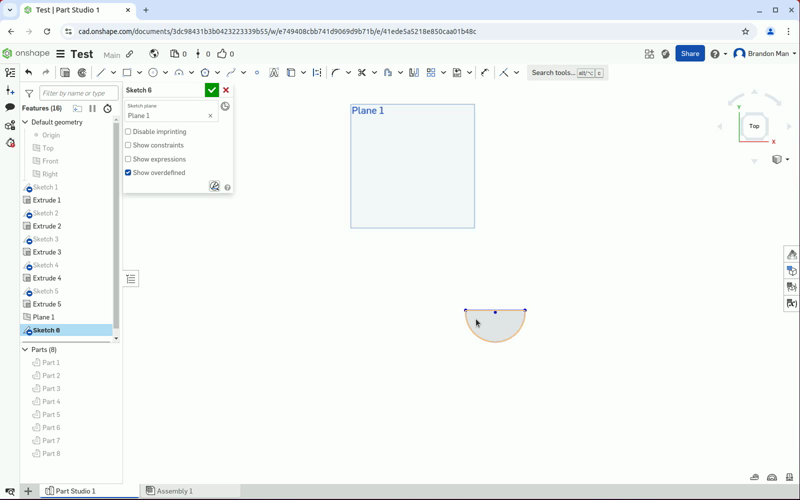
scroll(6)
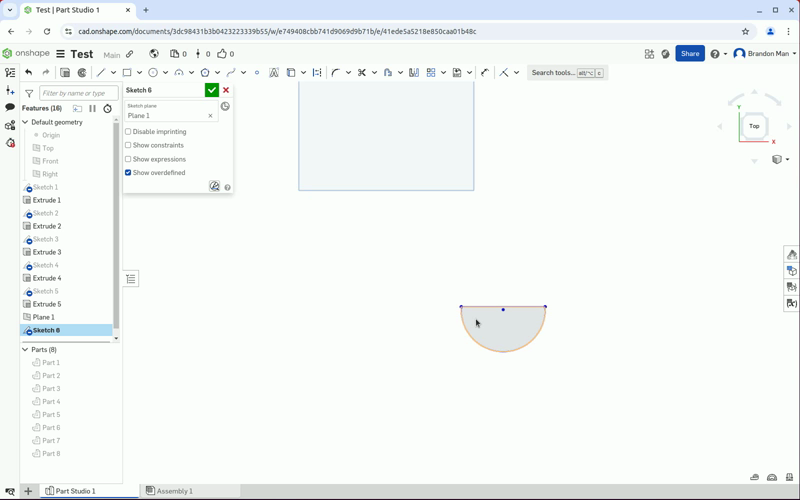
scroll(6)
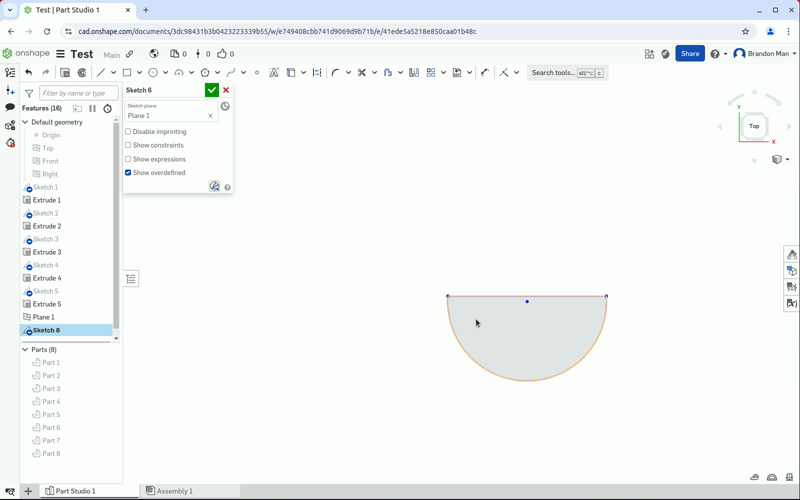
click(476, 318)
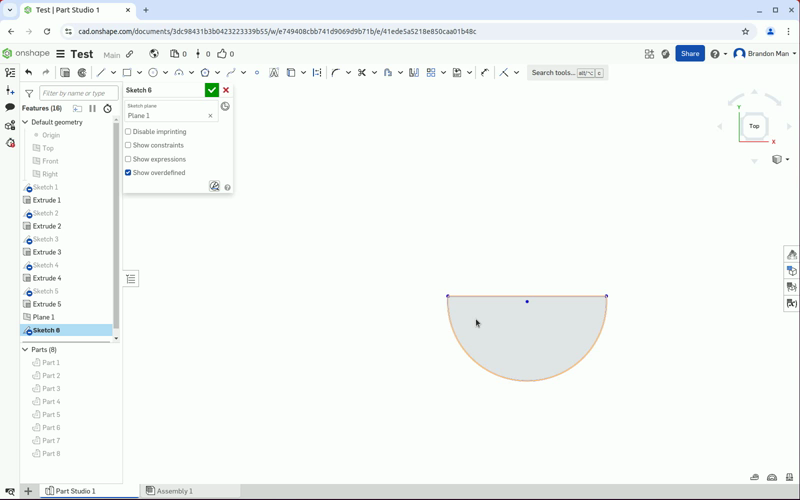
scroll(-6)
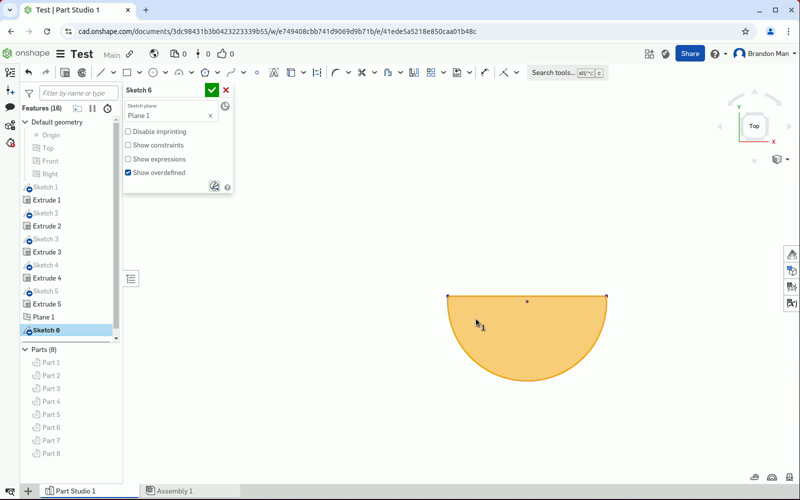
scroll(-6)
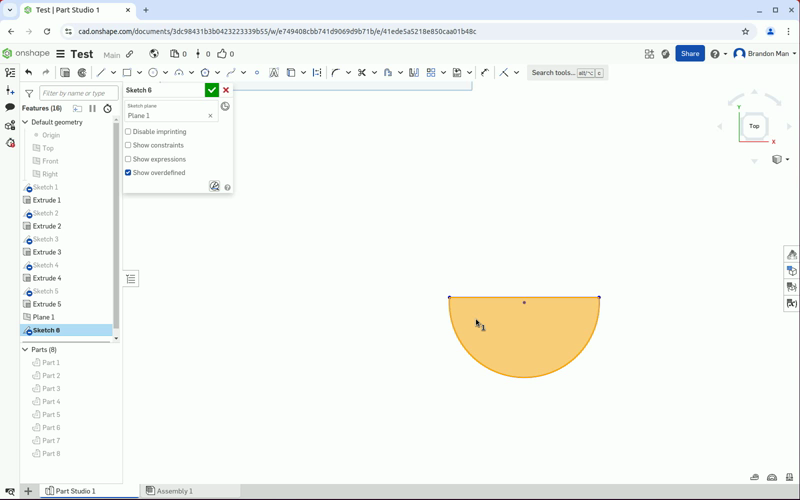
scroll(-6)
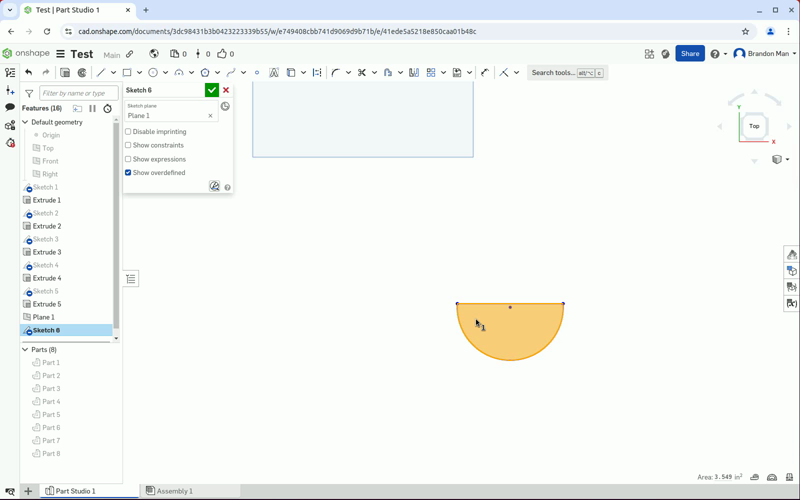
scroll(-6)
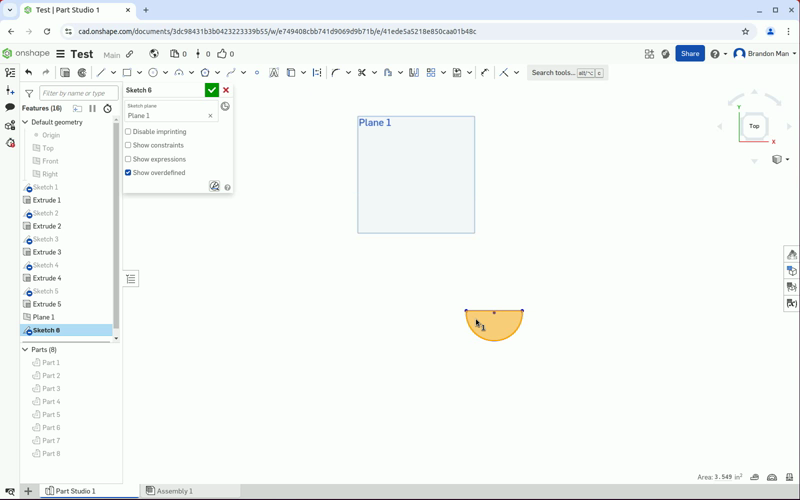
scroll(-6)
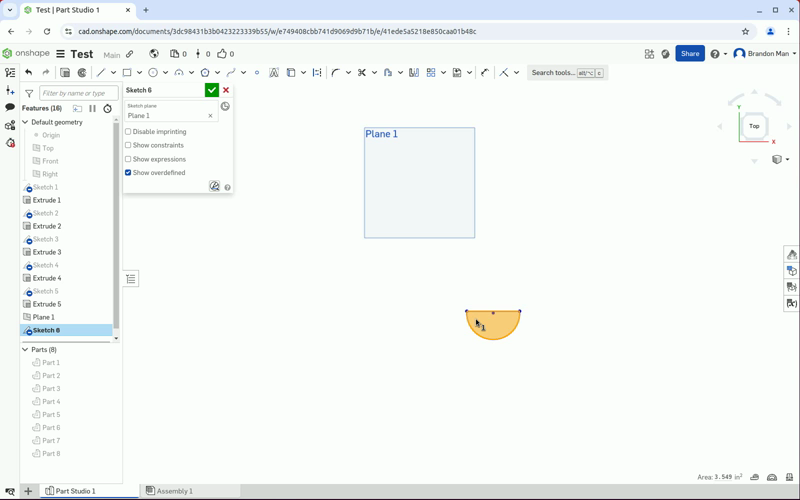
scroll(-6)
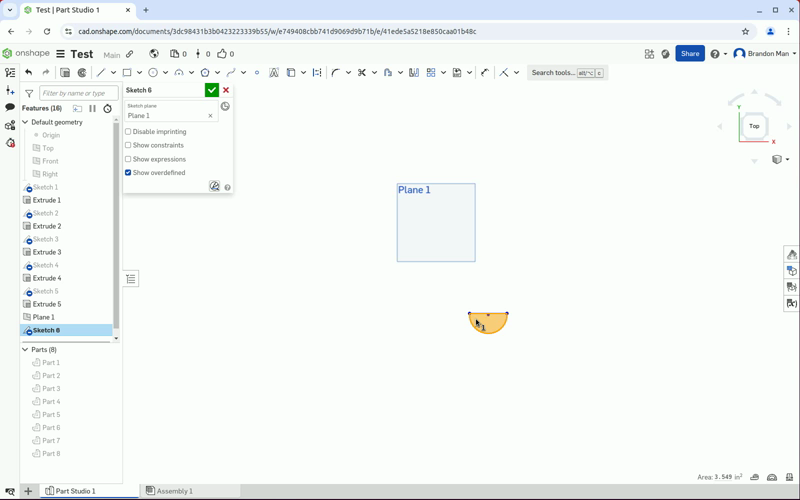
scroll(-6)
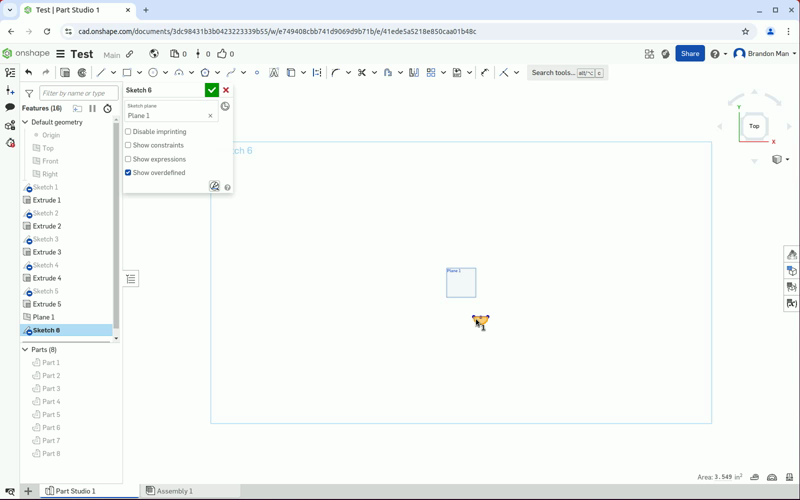
mouse_move(73, 352)
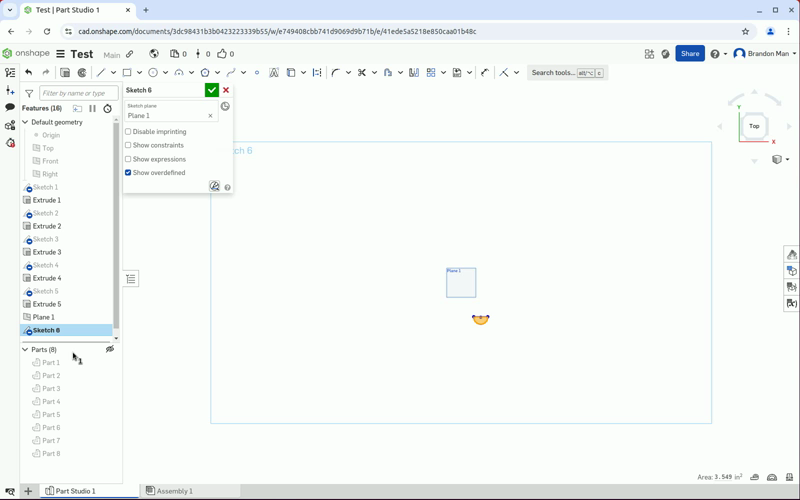
key(shift+y)
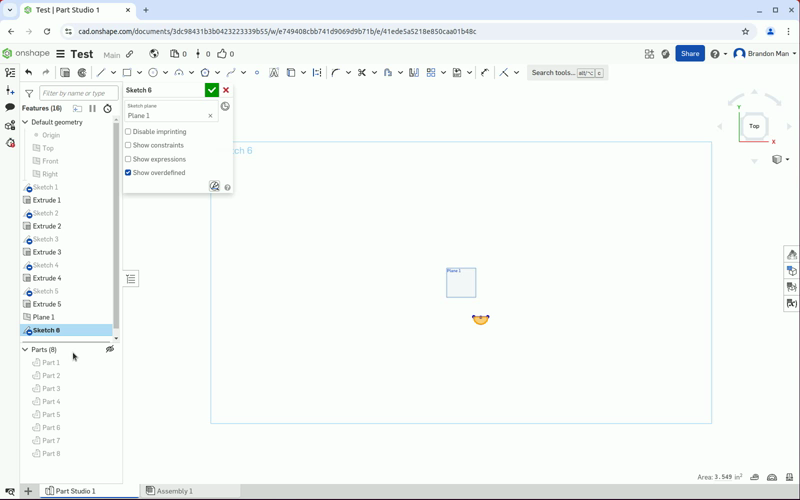
key(shift+e)
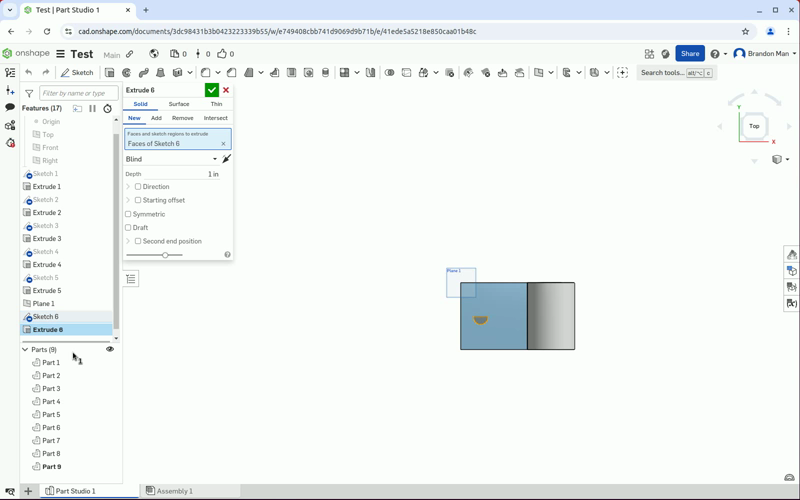
mouse_move(143, 106)
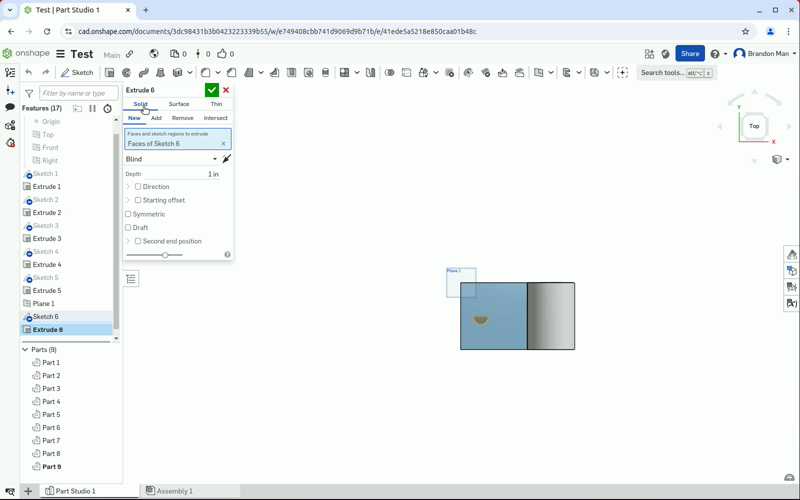
click(143, 106)
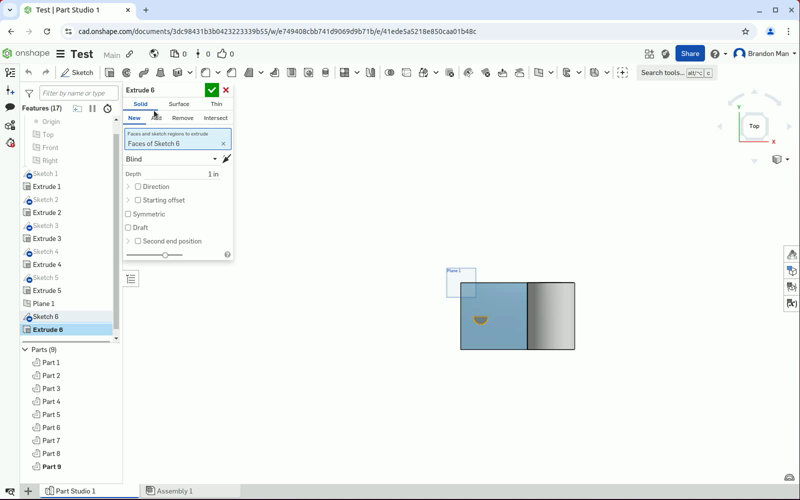
mouse_move(186, 120)
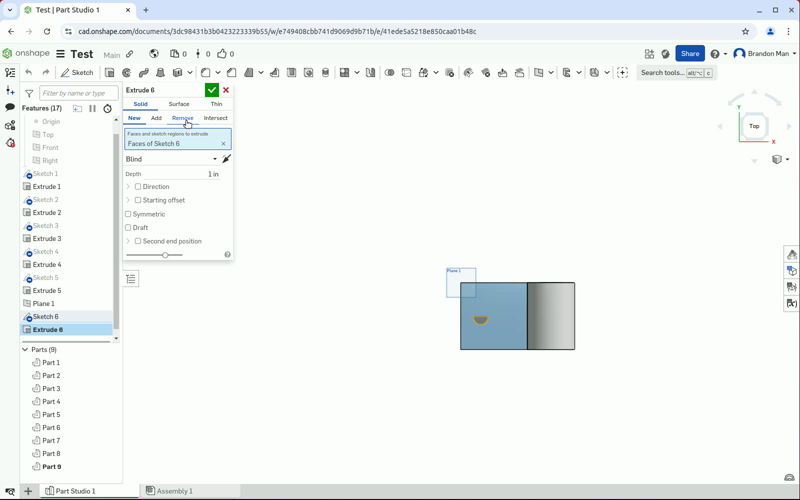
click(186, 120)
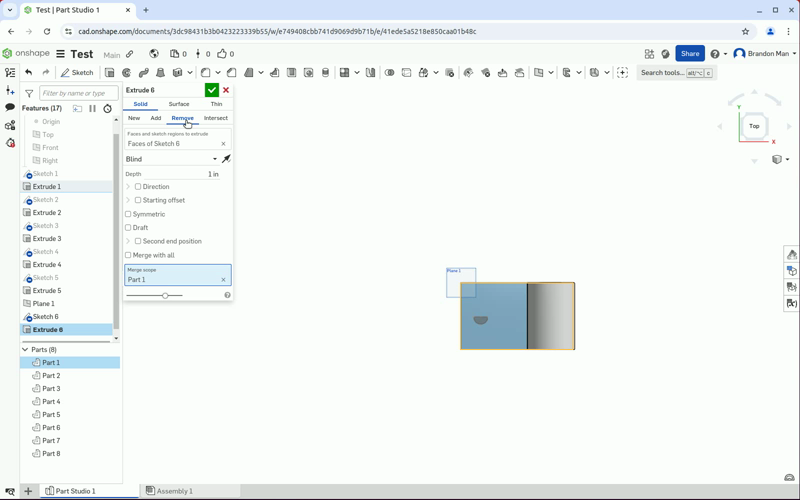
key(tab, 4)
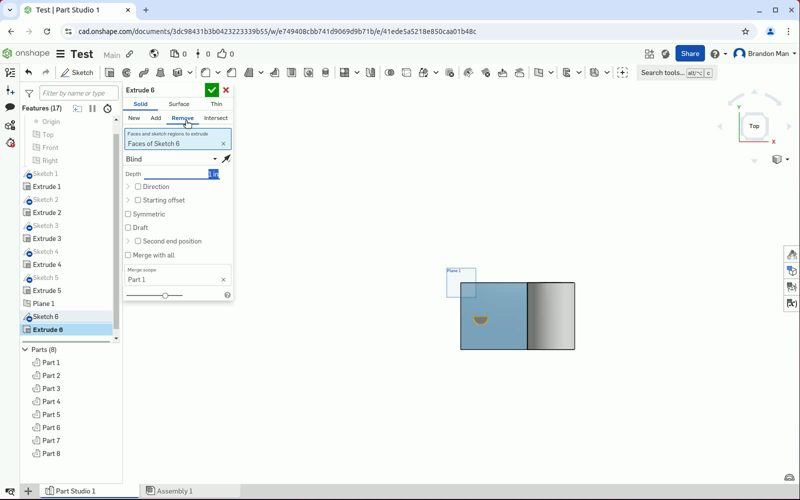
text(13.721)
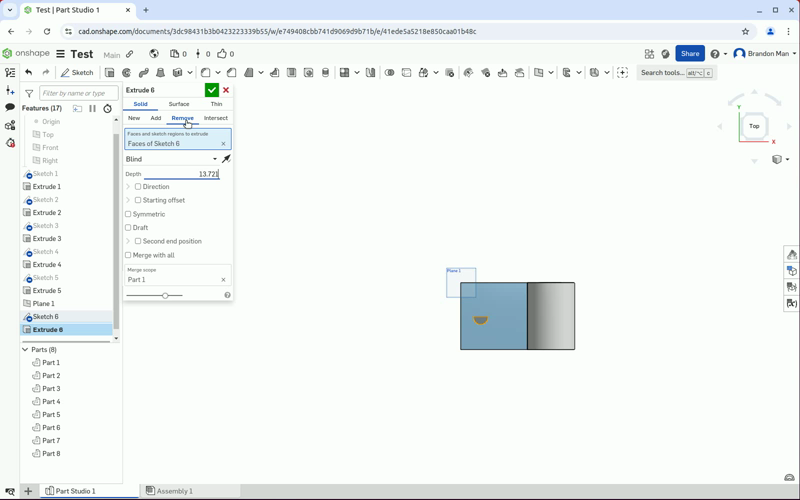
key(tab, 6)
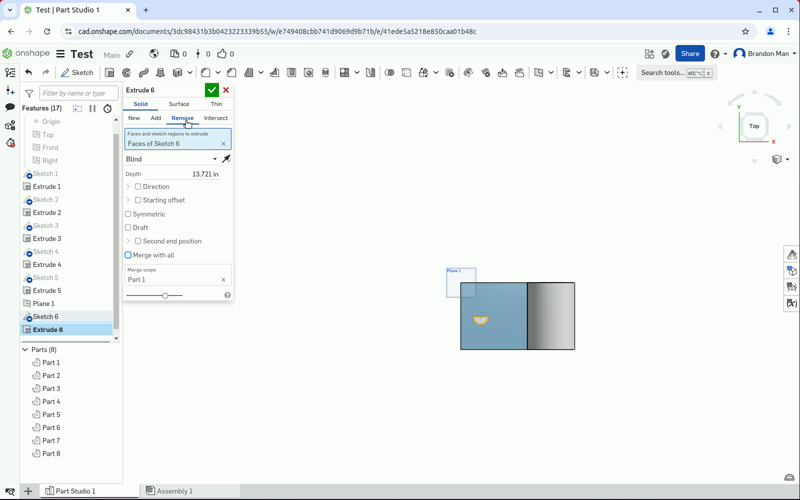
key(space)
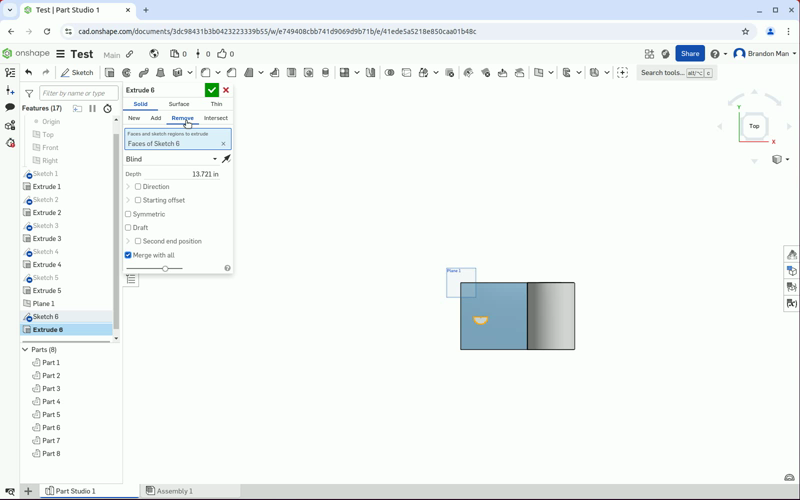
key(enter)
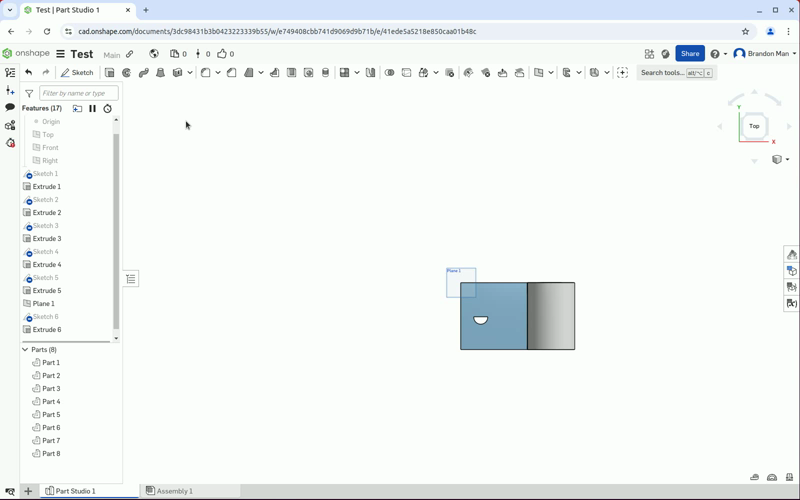
key(shift+h)
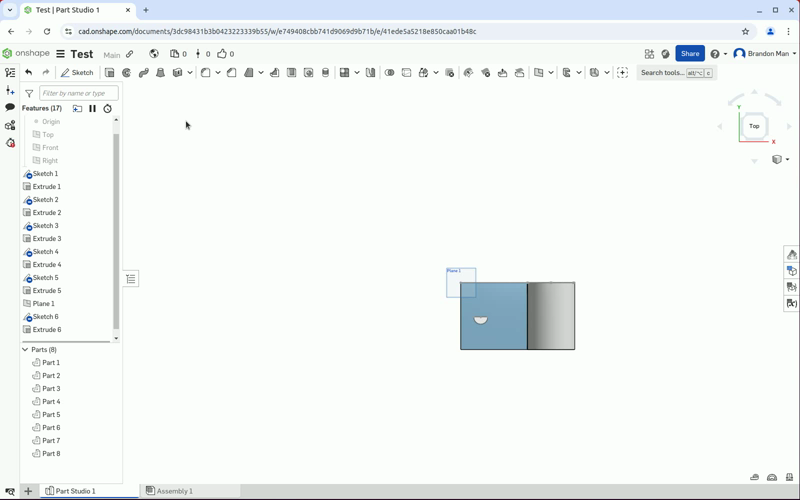
key(shift+h)
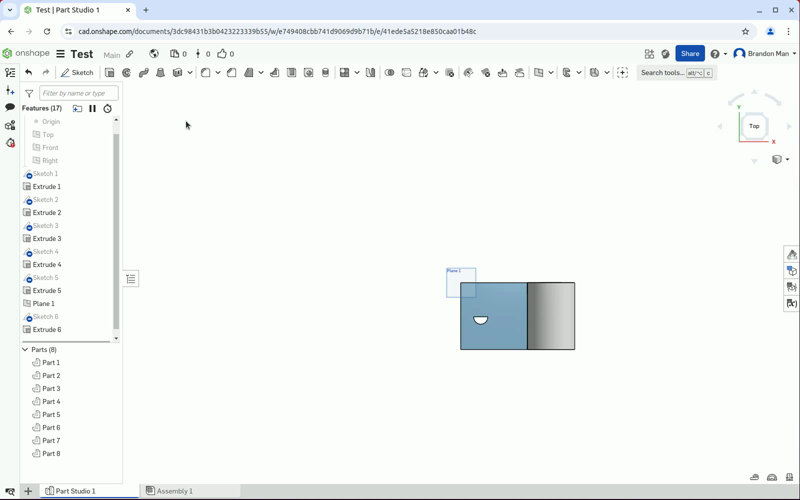
mouse_move(69, 176)
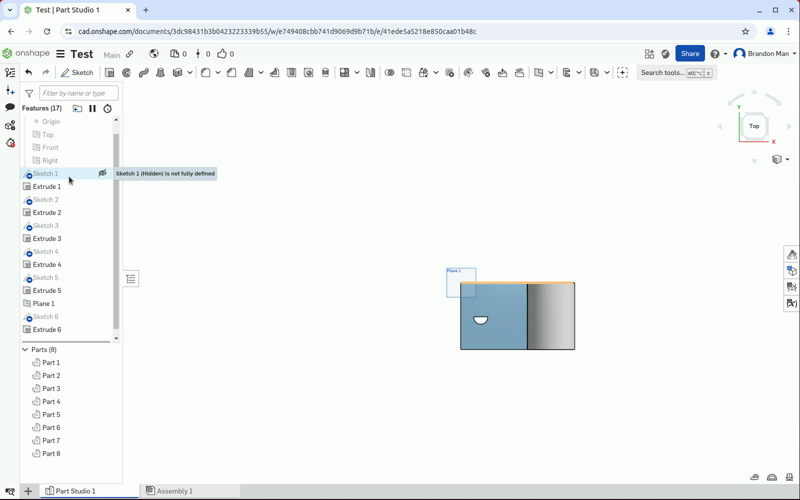
click(69, 176)
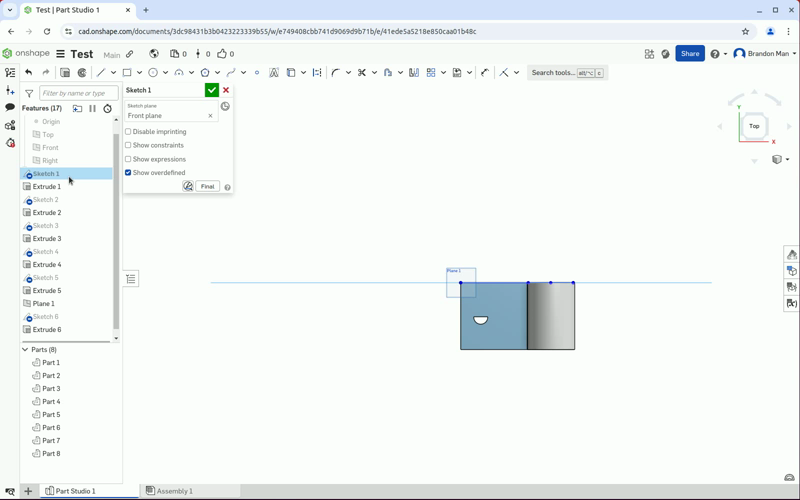
mouse_move(229, 92)
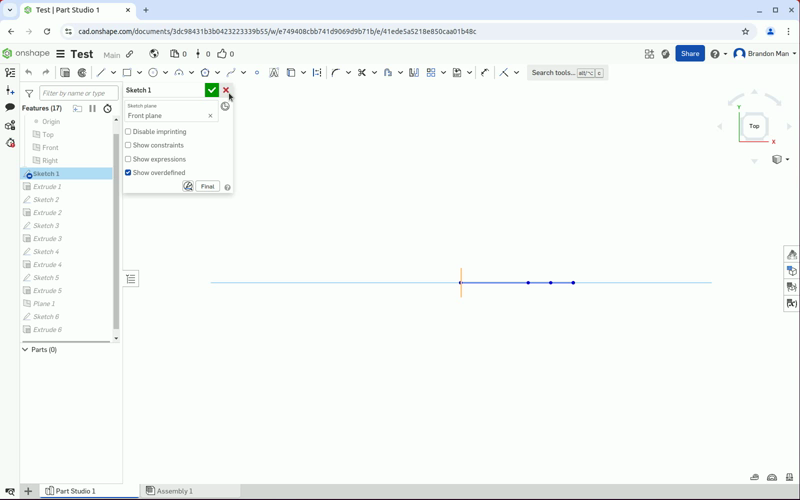
click(229, 92)
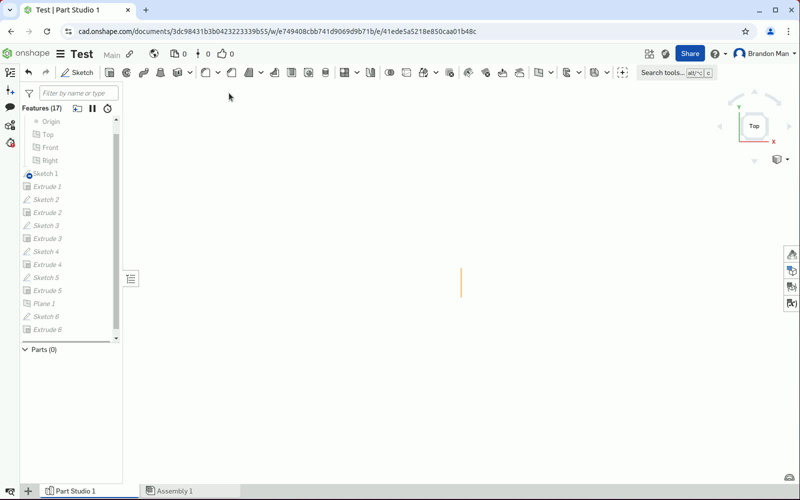
key(shift+s)
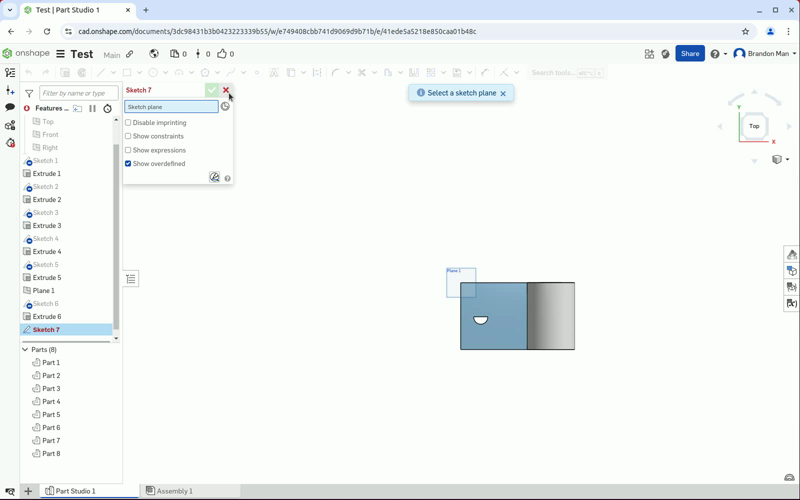
mouse_move(69, 293)
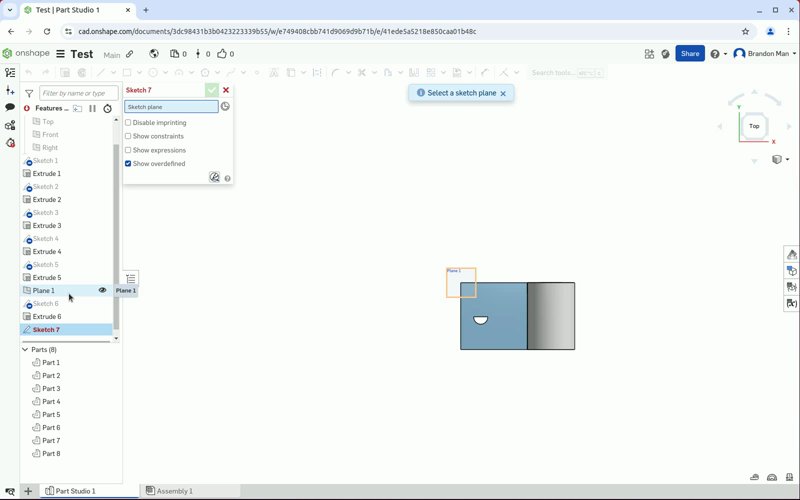
click(69, 293)
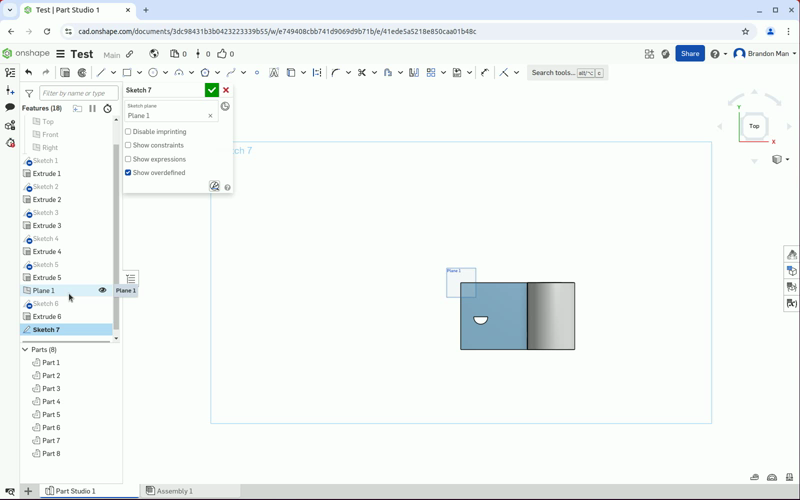
mouse_move(73, 352)
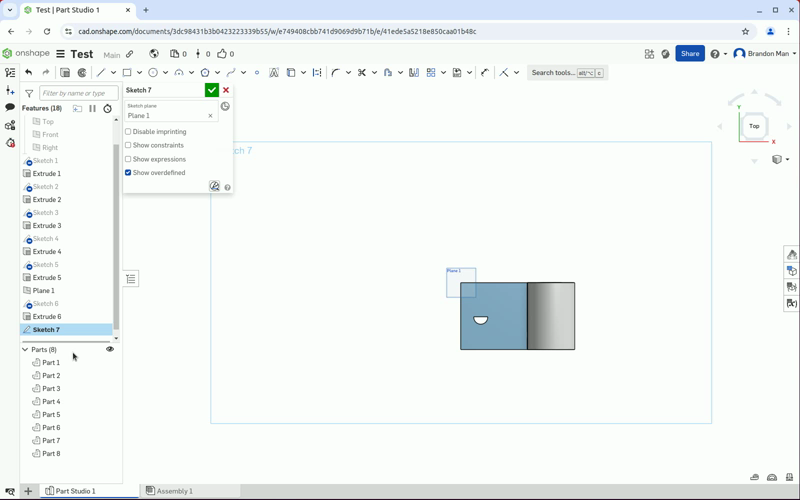
key(y)
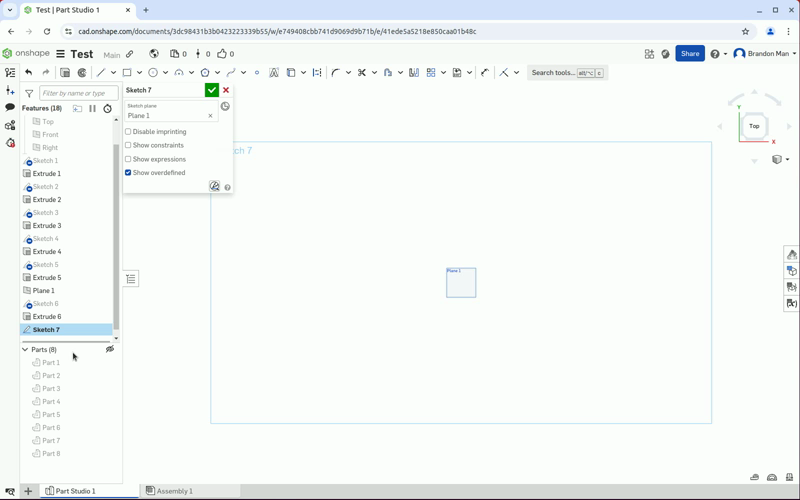
key(l)
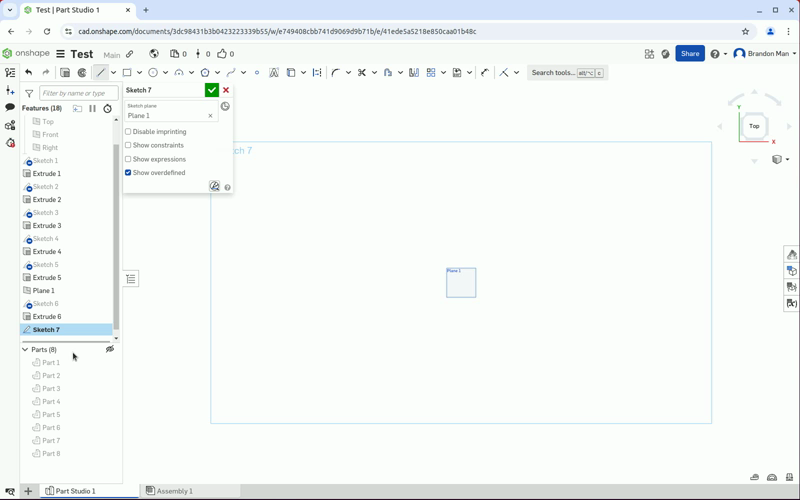
key_down(shift)
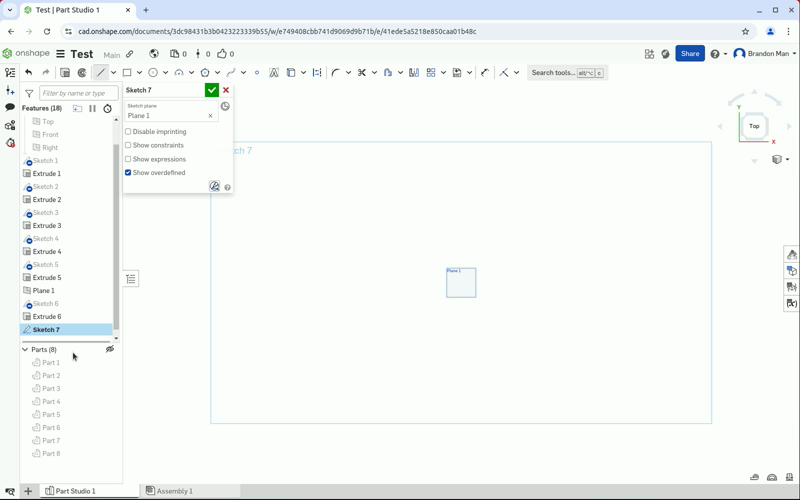
mouse_move(473, 316)
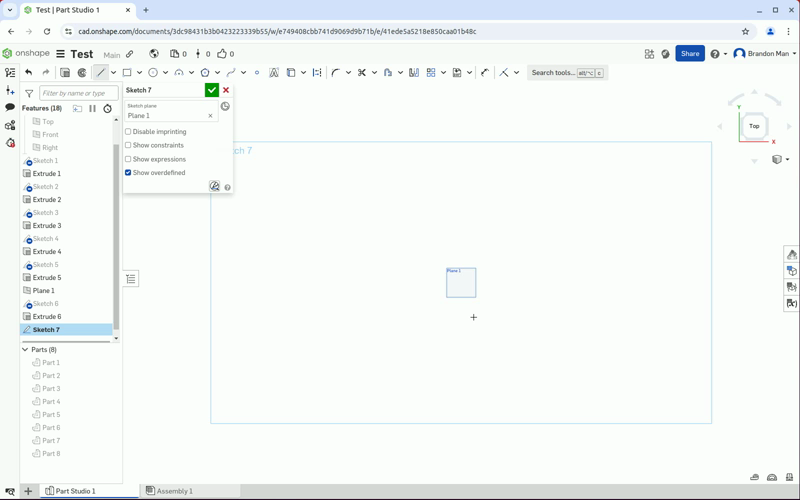
click(473, 316)
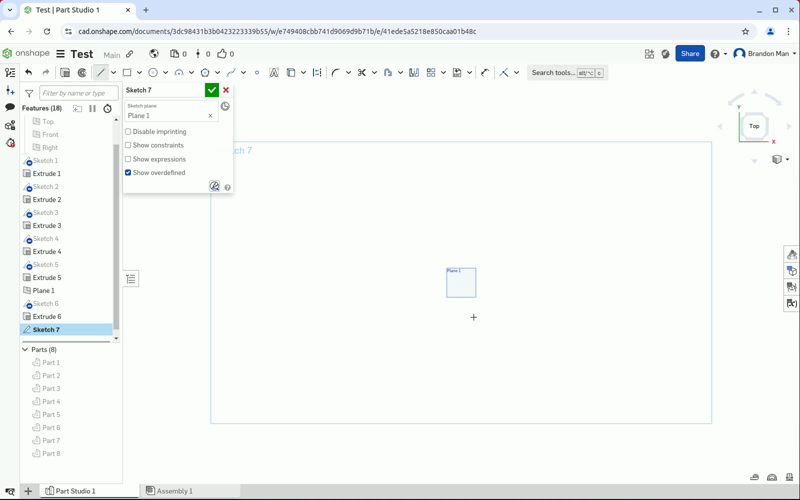
key_up(shift)
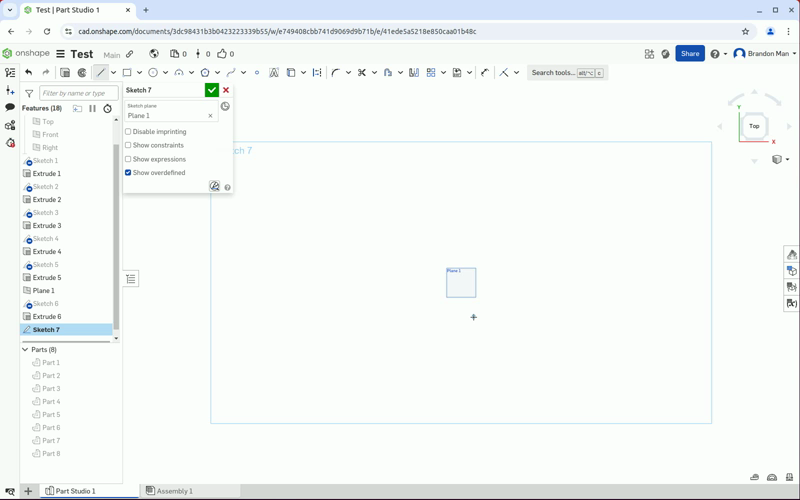
key_down(shift)
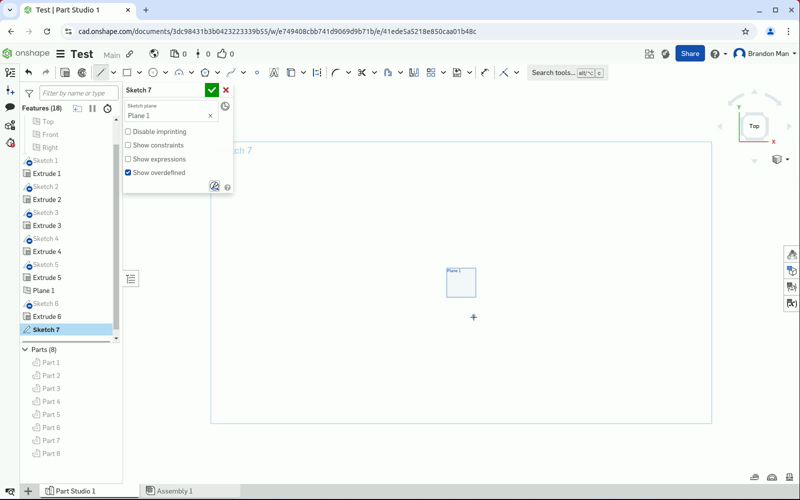
mouse_move(503, 316)
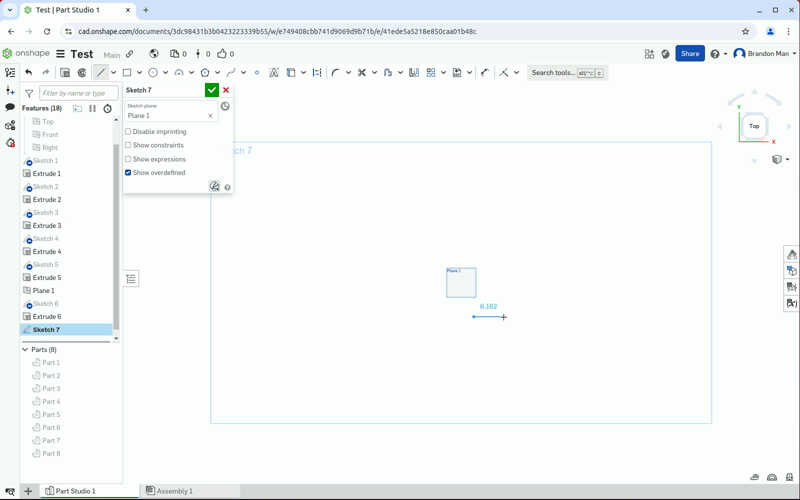
mouse_move(487, 316)
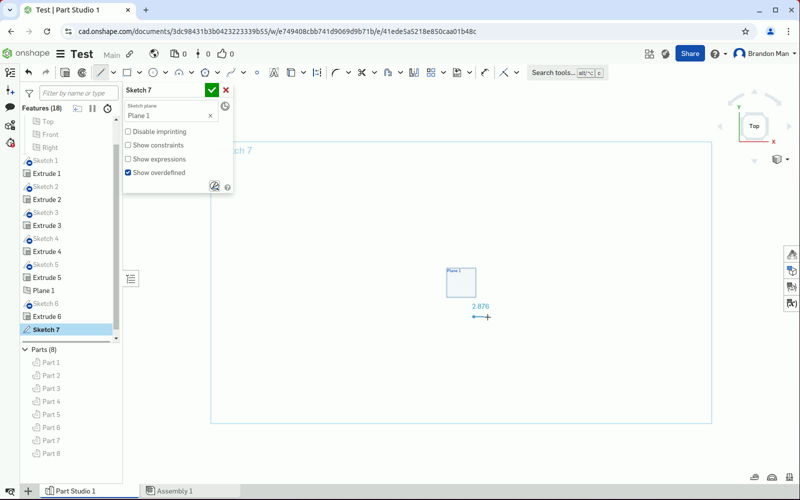
click(487, 316)
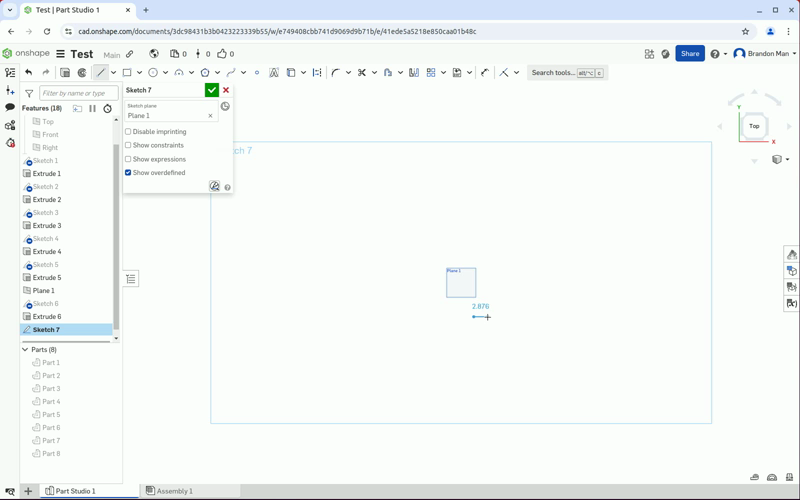
key_up(shift)
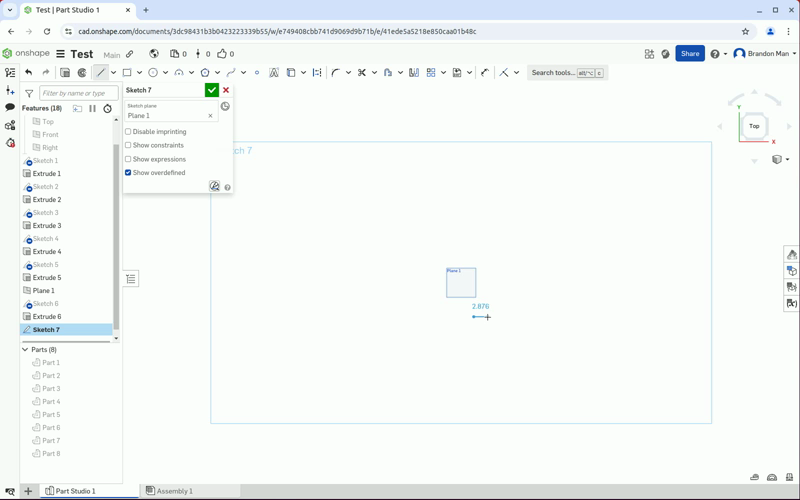
key(esc)
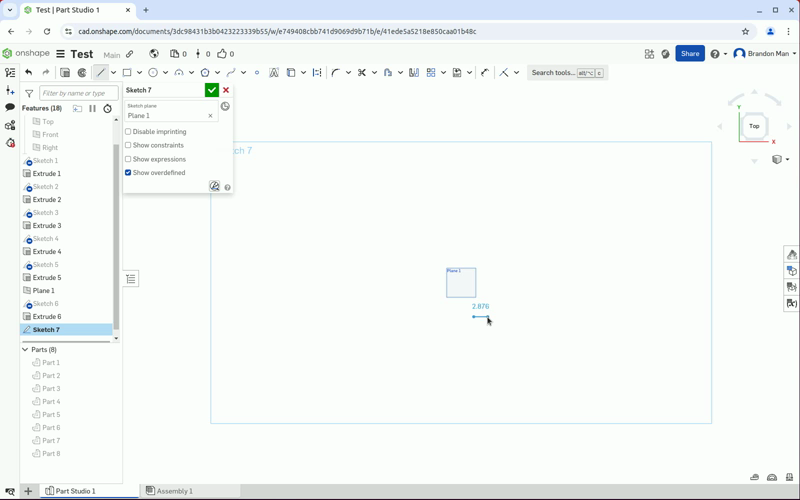
key(a)
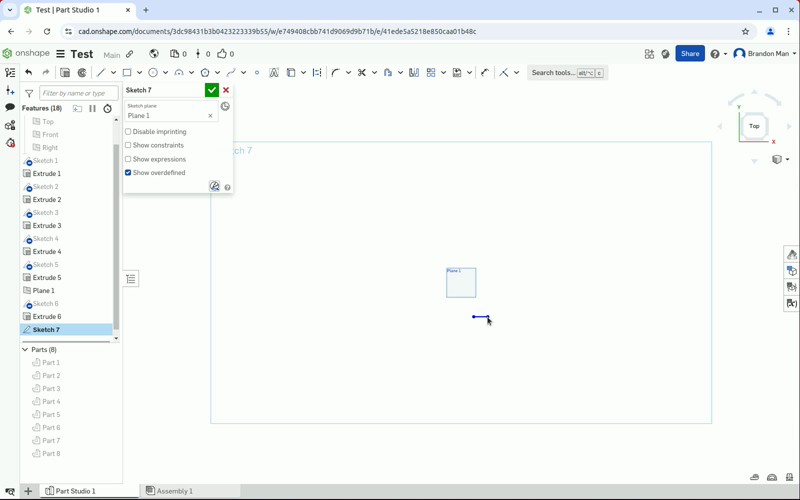
mouse_move(487, 316)
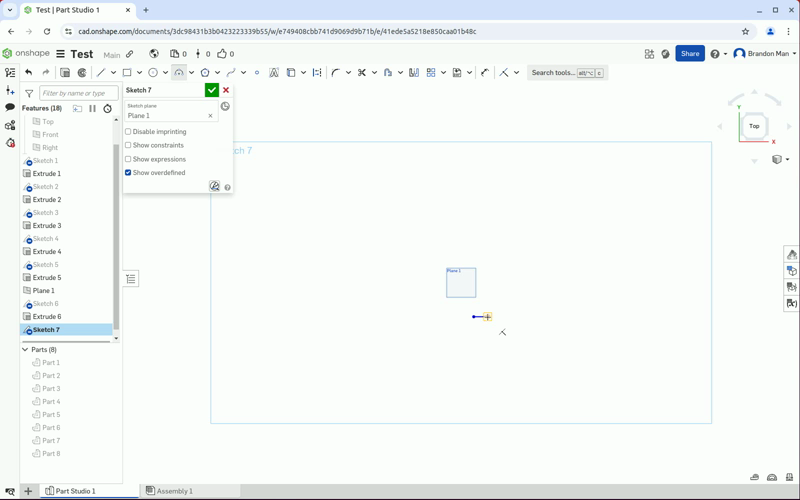
click(487, 316)
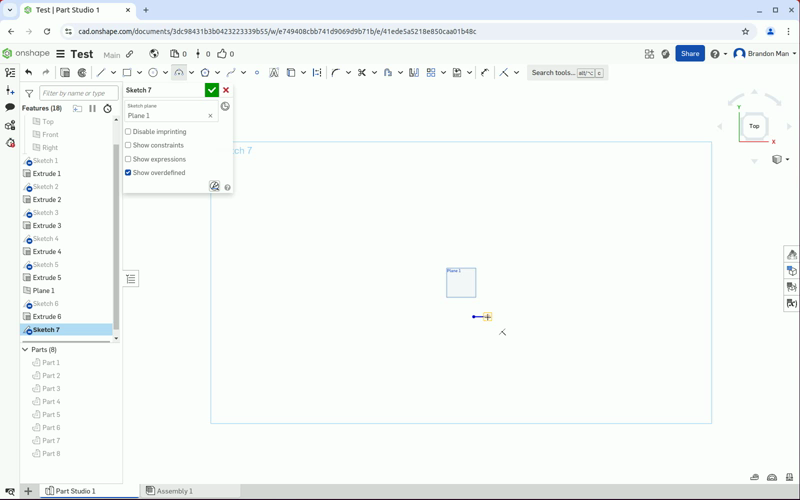
mouse_move(473, 316)
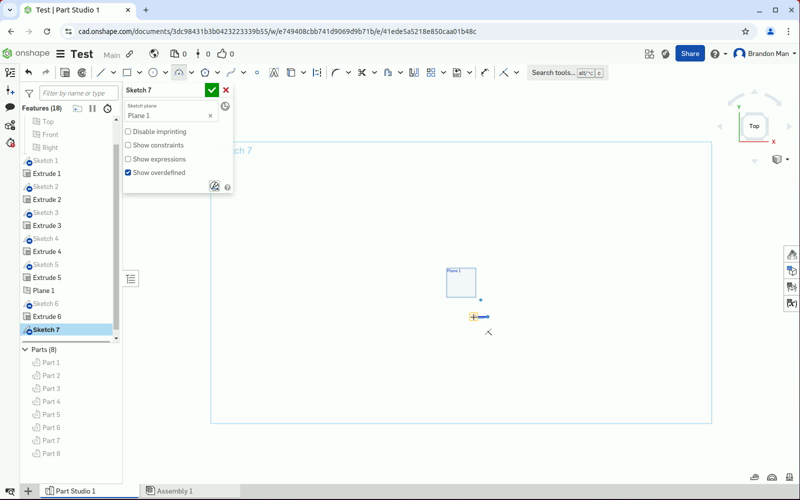
click(473, 316)
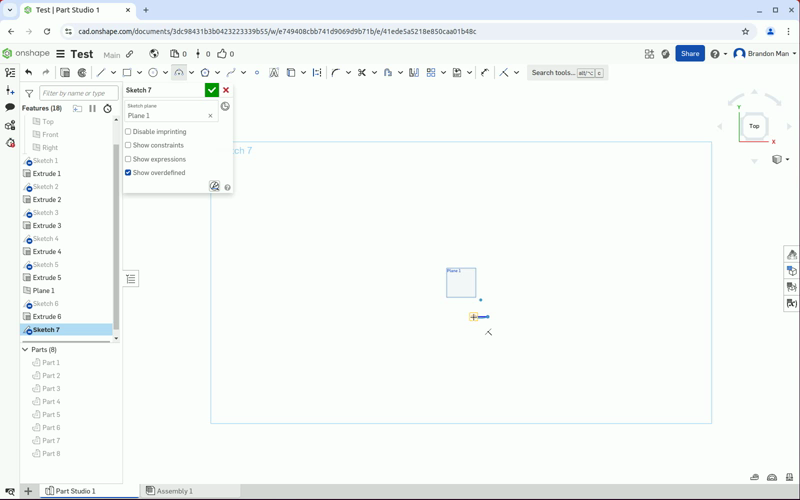
key_down(shift)
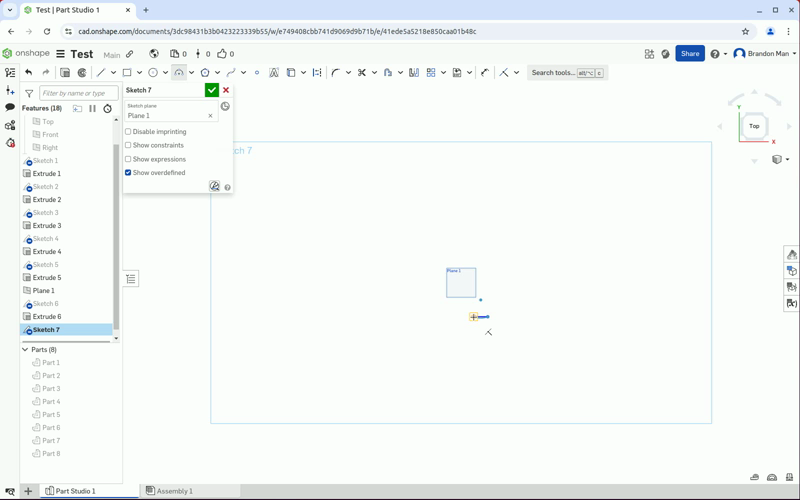
mouse_move(480, 309)
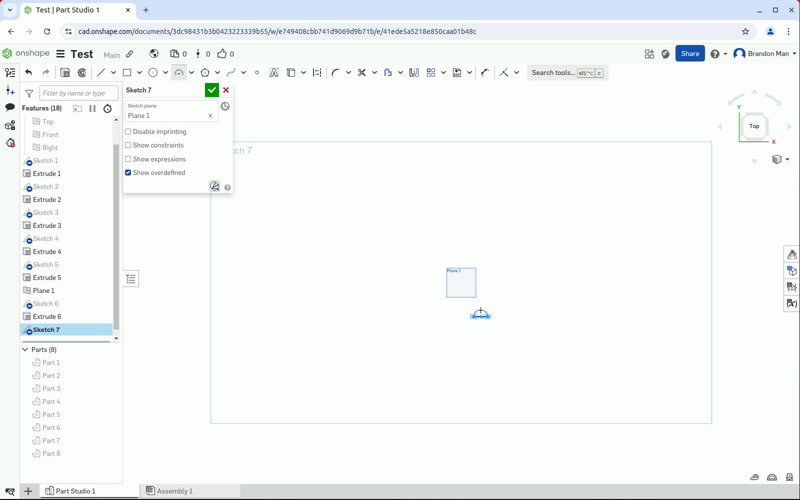
click(480, 309)
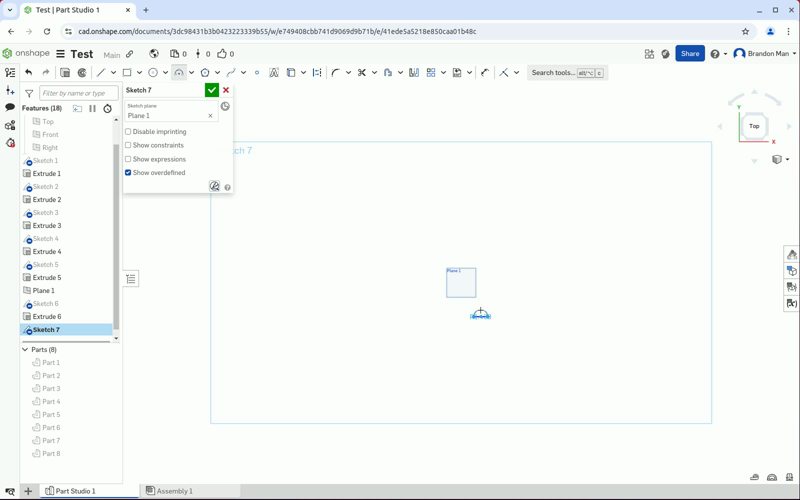
key_up(shift)
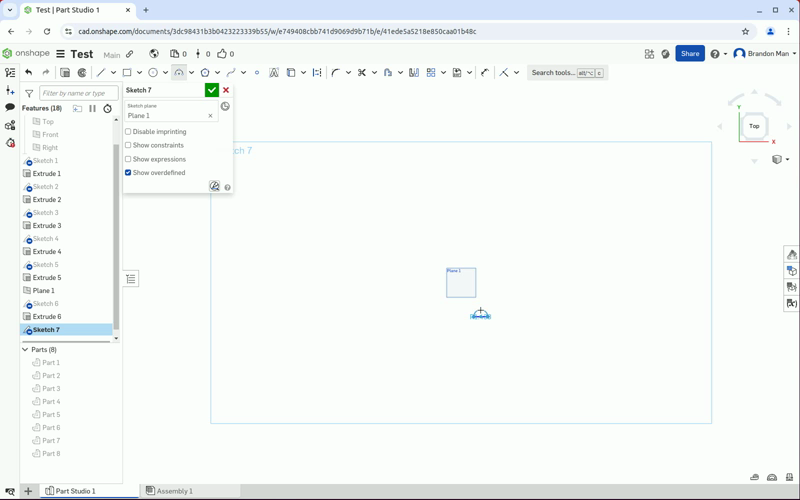
key(esc)
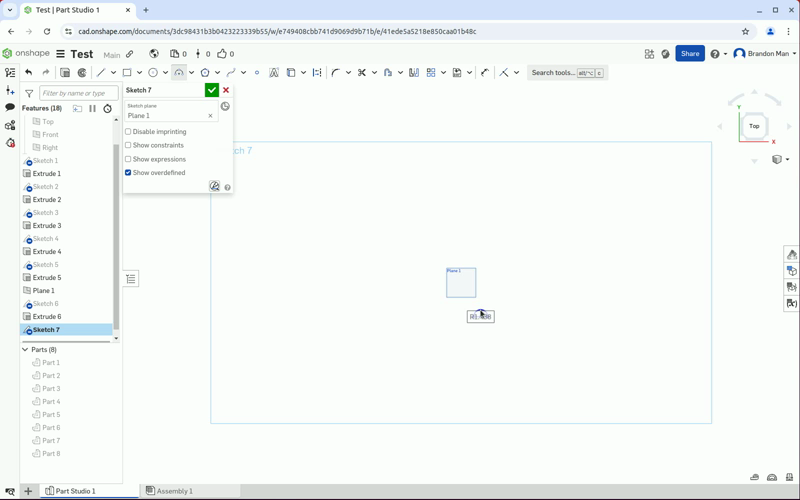
mouse_move(479, 311)
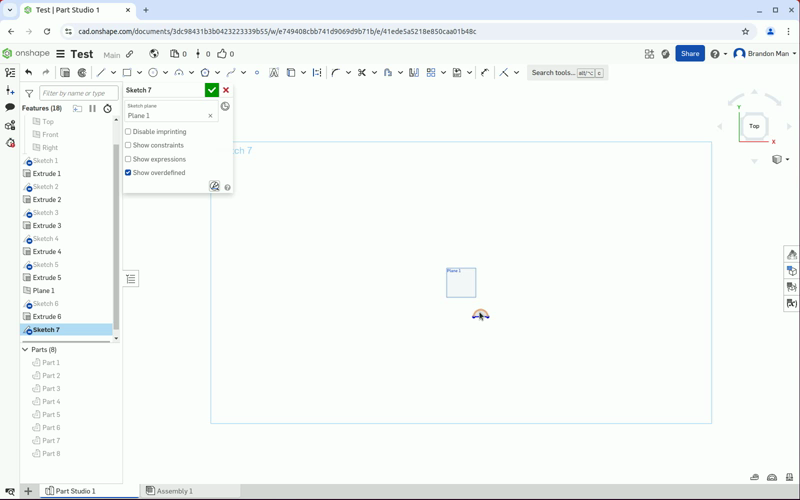
scroll(6)
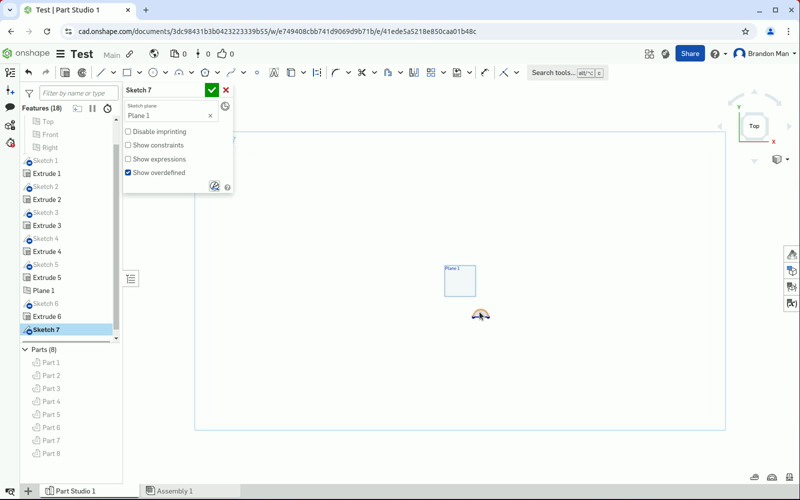
scroll(6)
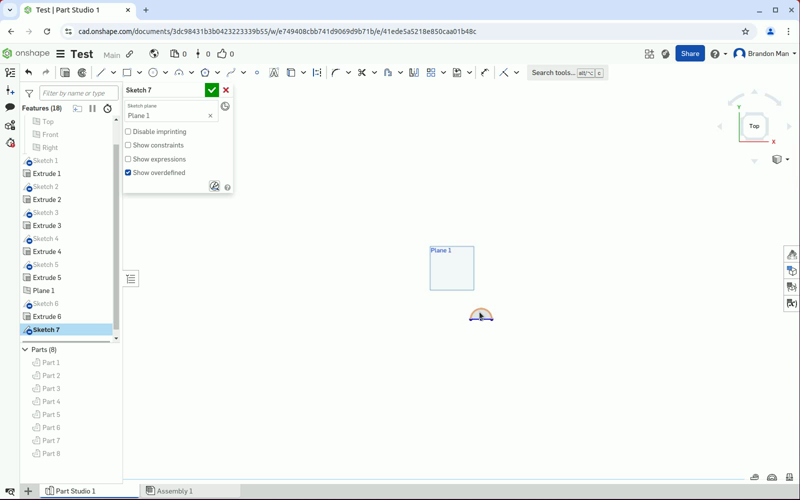
scroll(6)
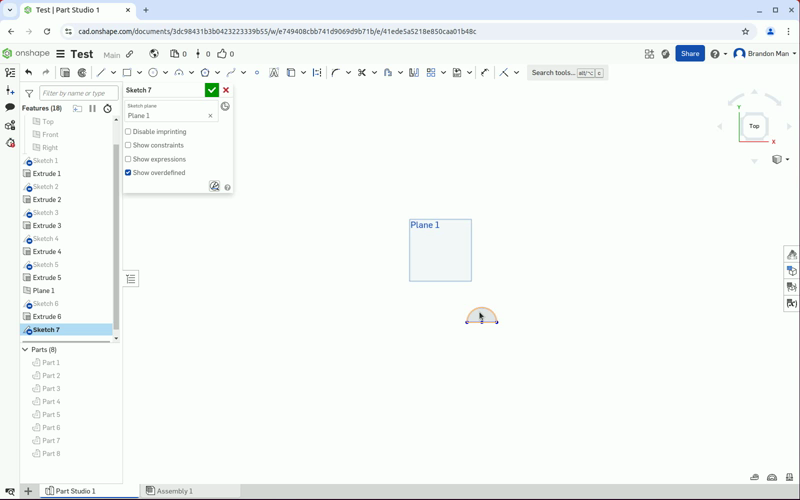
scroll(6)
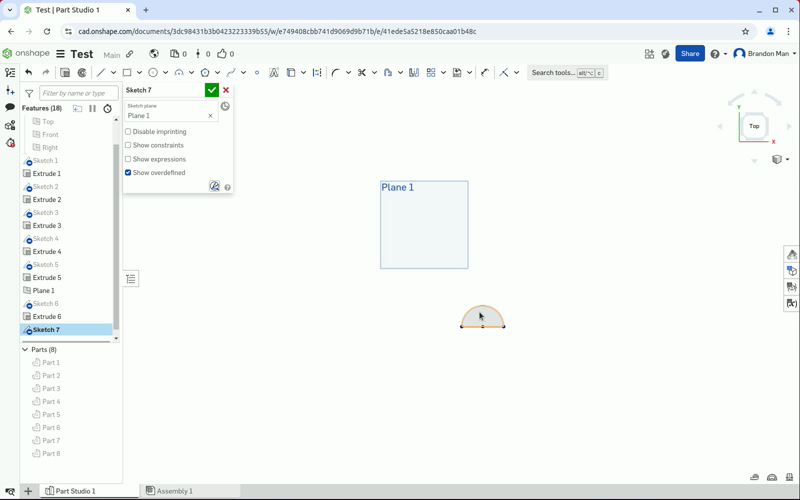
scroll(6)
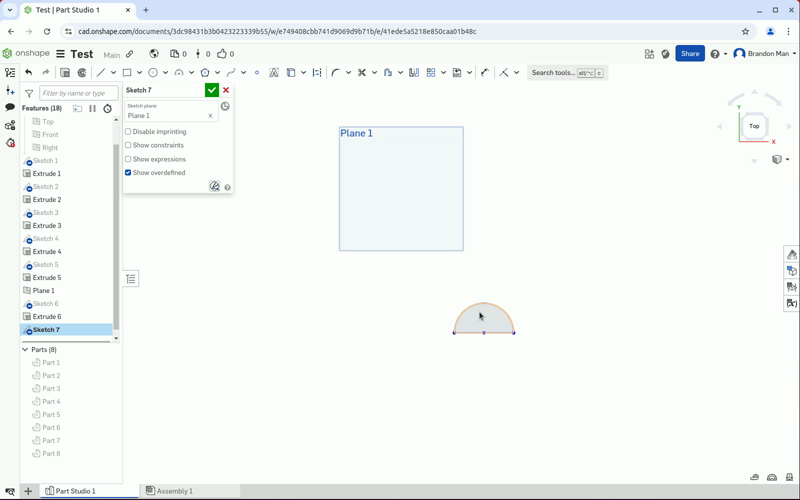
scroll(6)
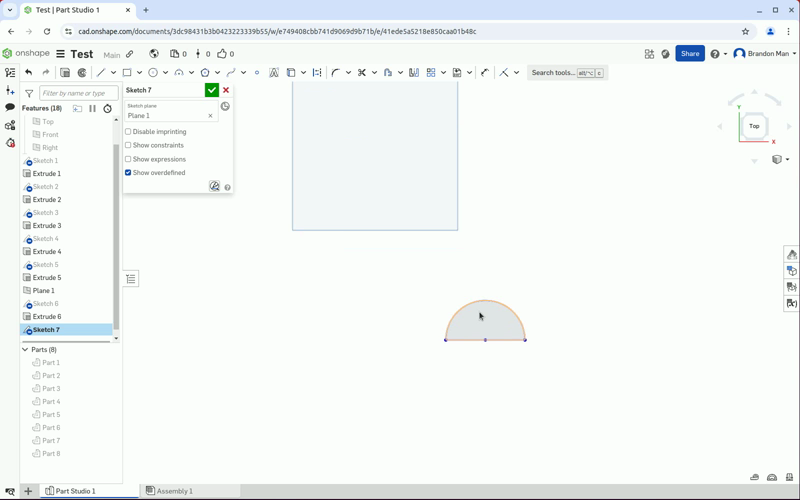
scroll(6)
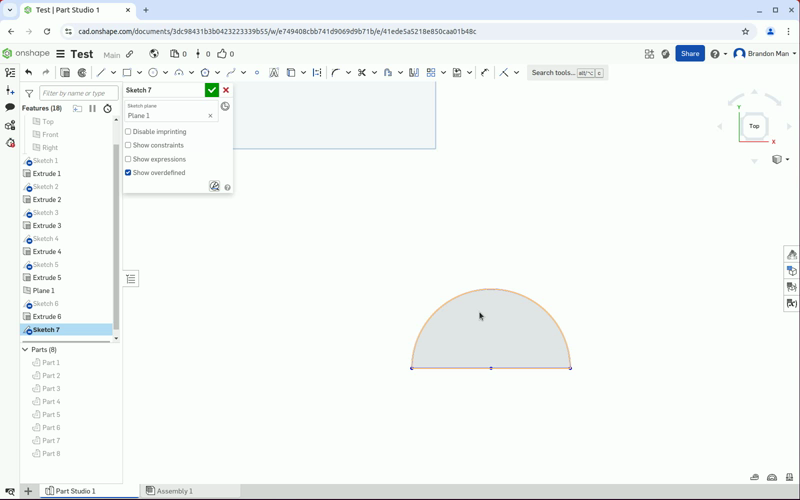
click(479, 311)
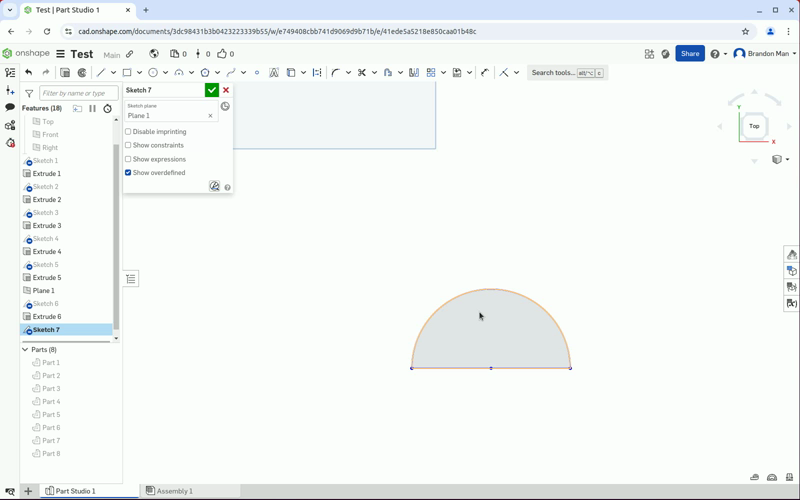
scroll(-6)
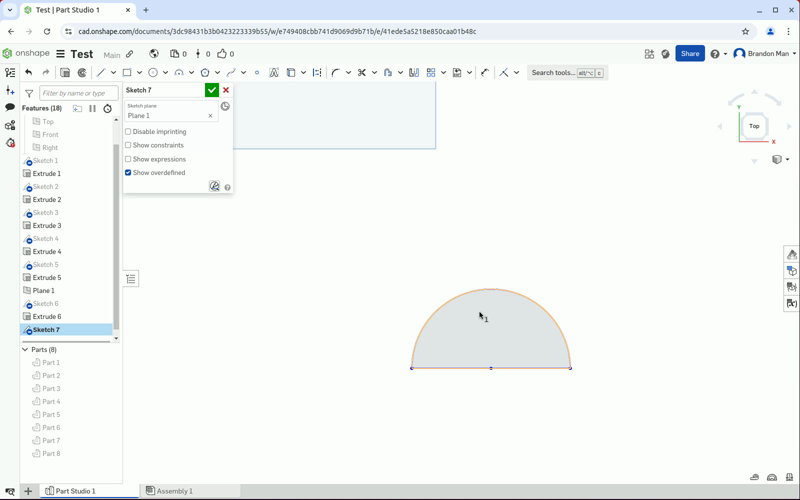
scroll(-6)
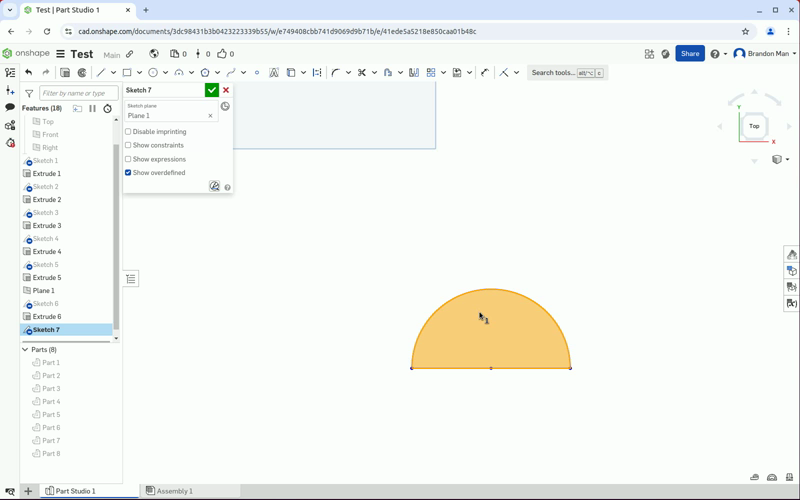
scroll(-6)
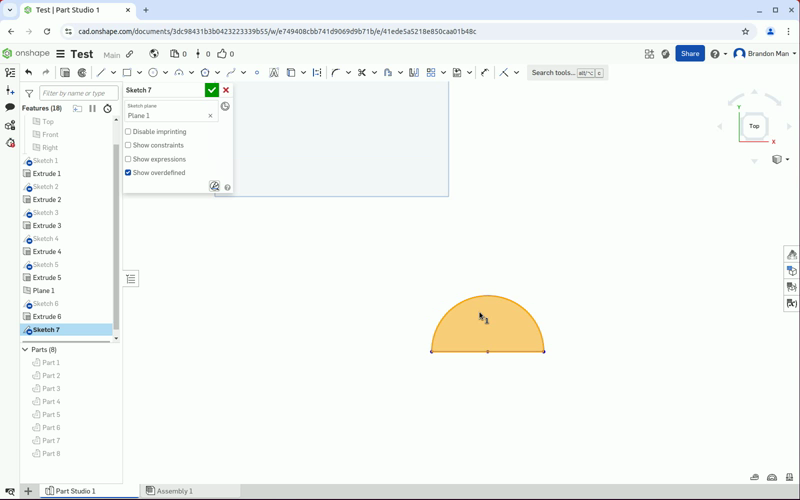
scroll(-6)
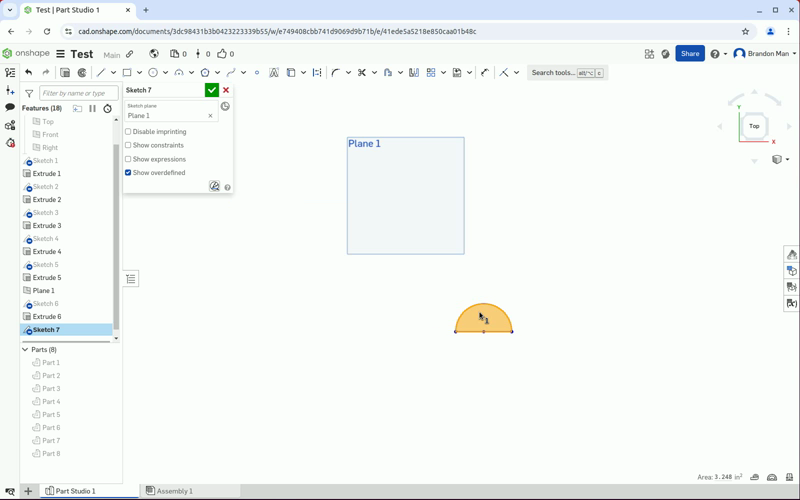
scroll(-6)
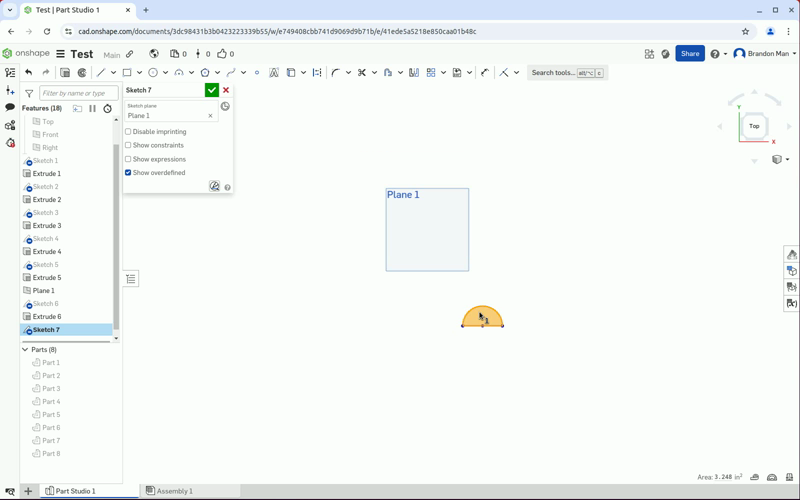
scroll(-6)
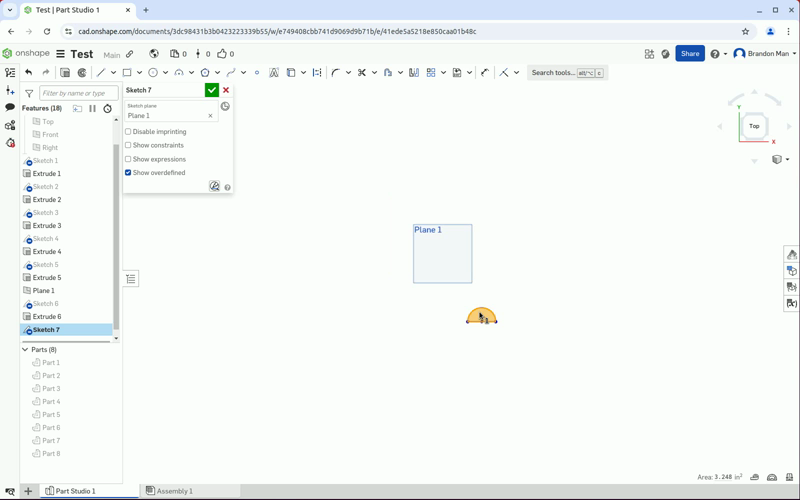
scroll(-6)
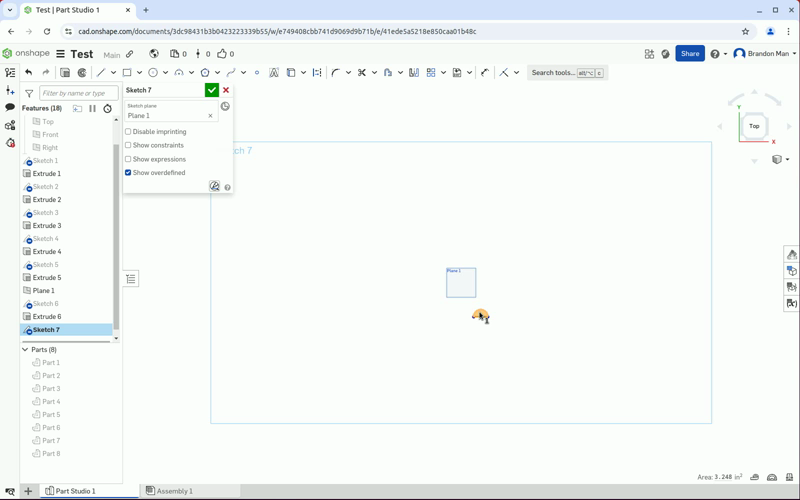
mouse_move(73, 352)
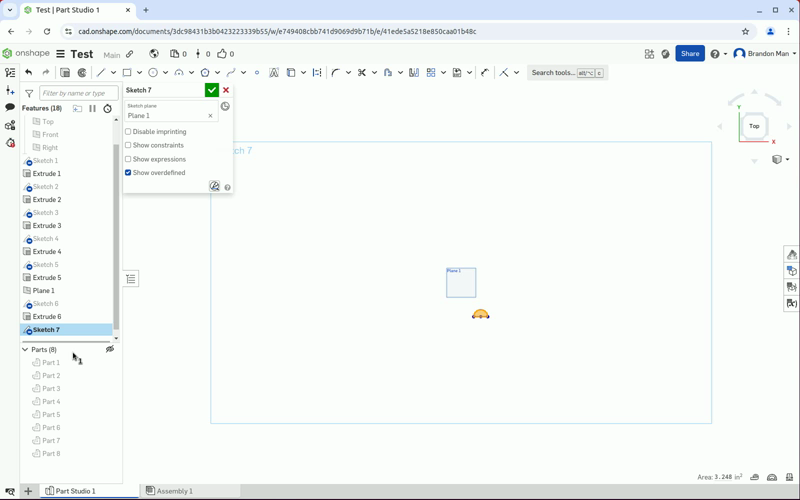
key(shift+y)
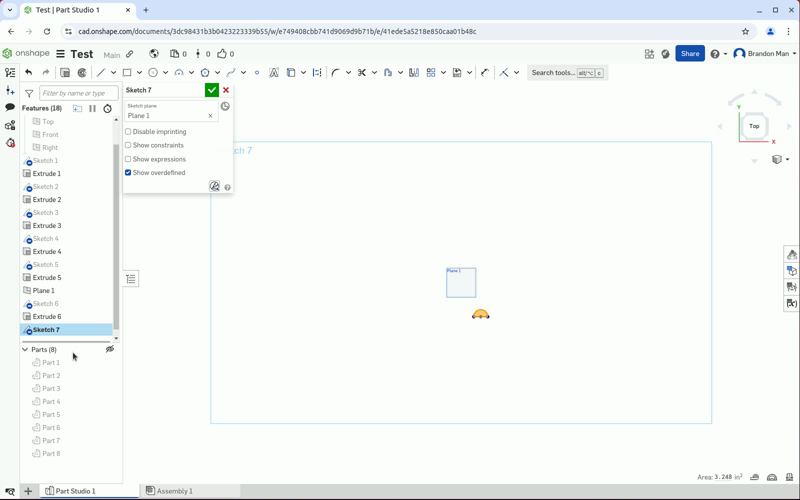
key(shift+e)
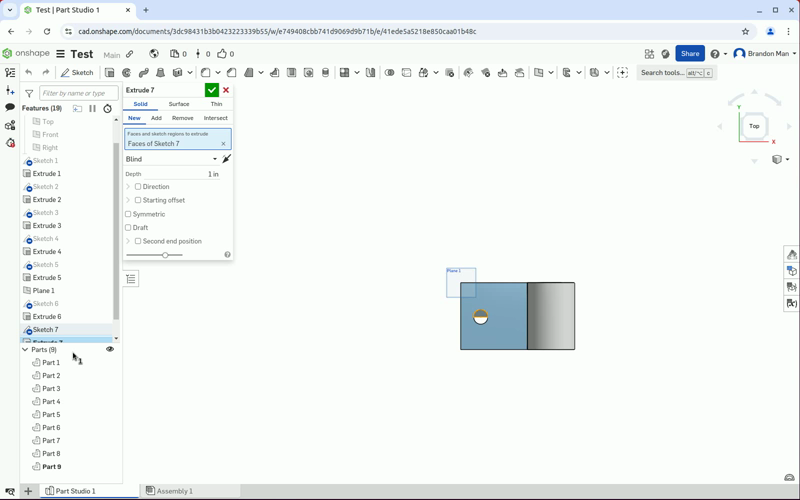
mouse_move(143, 106)
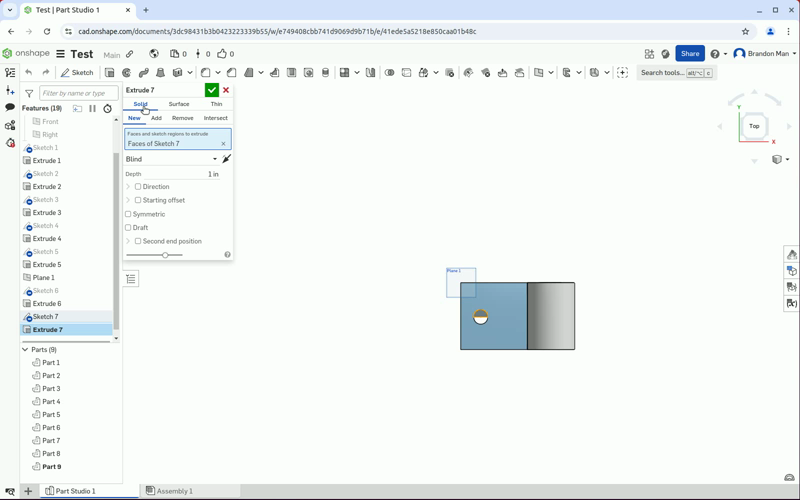
click(143, 106)
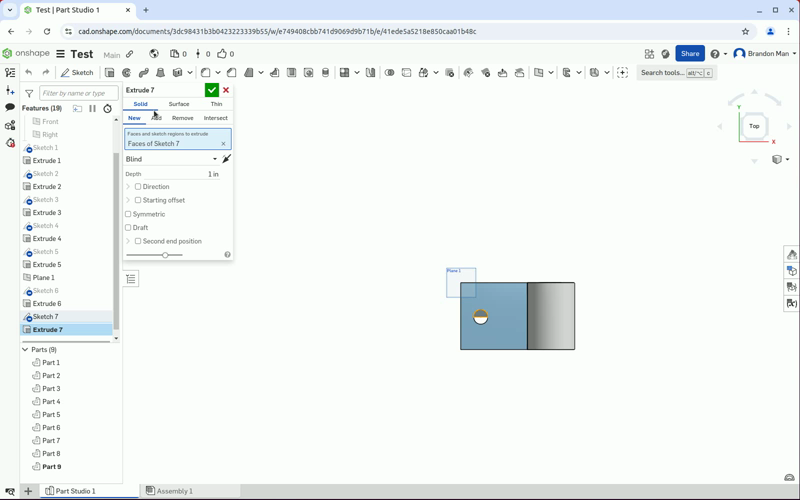
mouse_move(186, 120)
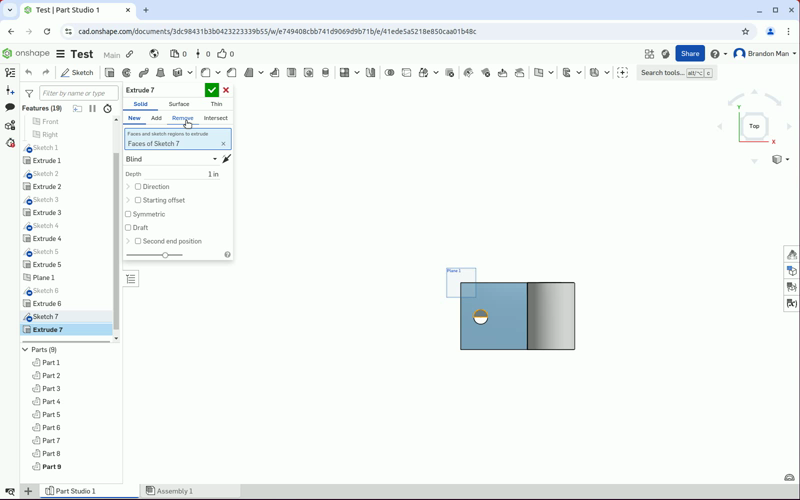
click(186, 120)
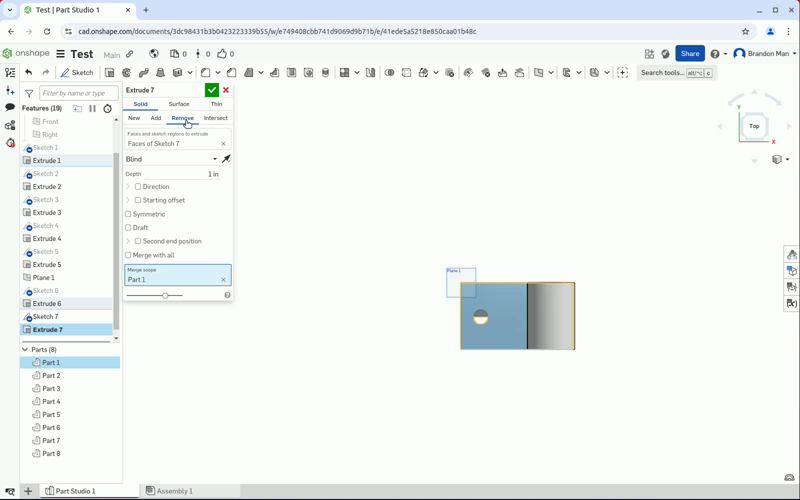
key(tab, 4)
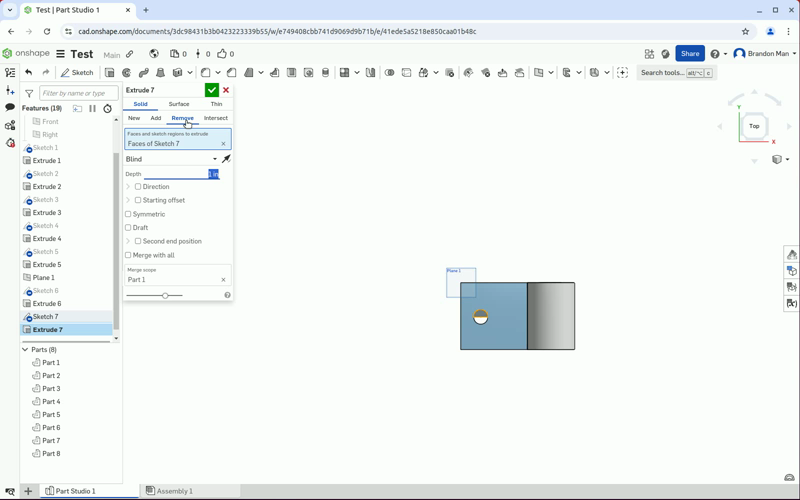
text(13.721)
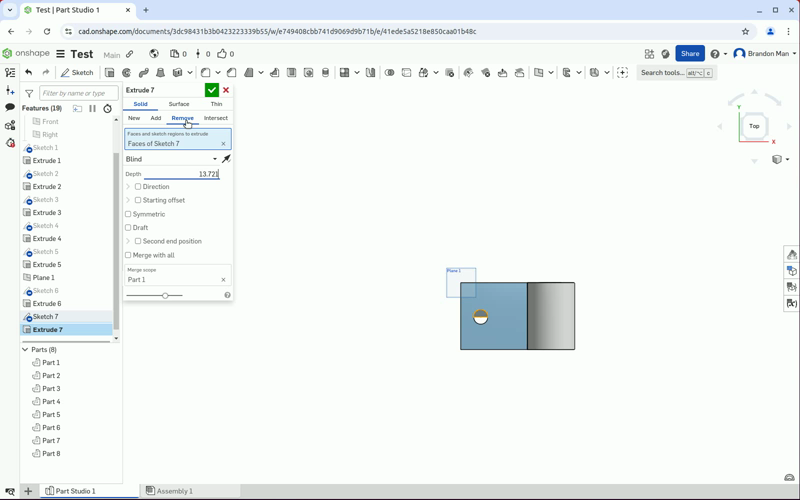
key(tab, 6)
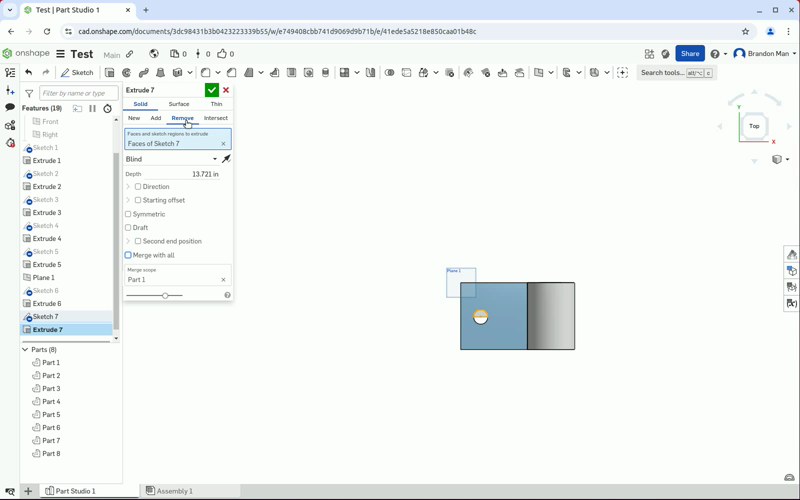
key(space)
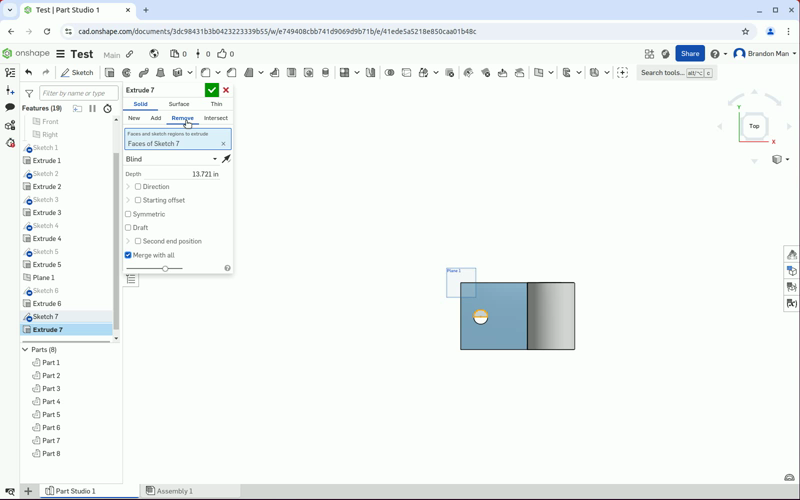
key(enter)
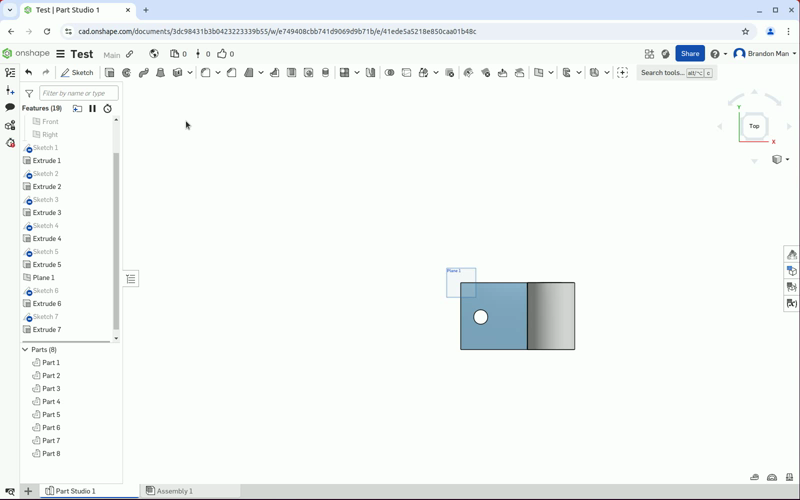
key(shift+h)
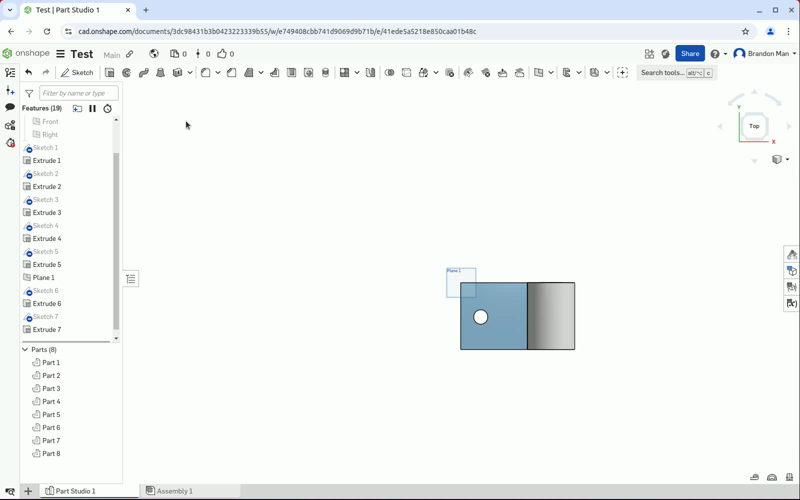
key(shift+h)
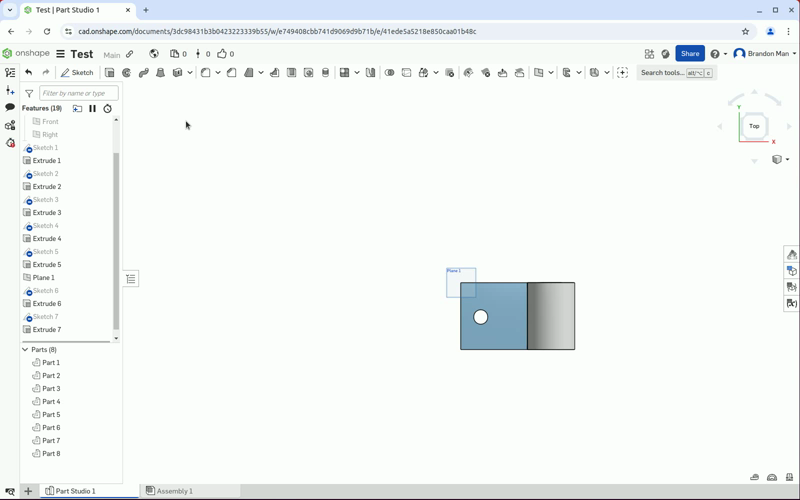
mouse_move(69, 150)
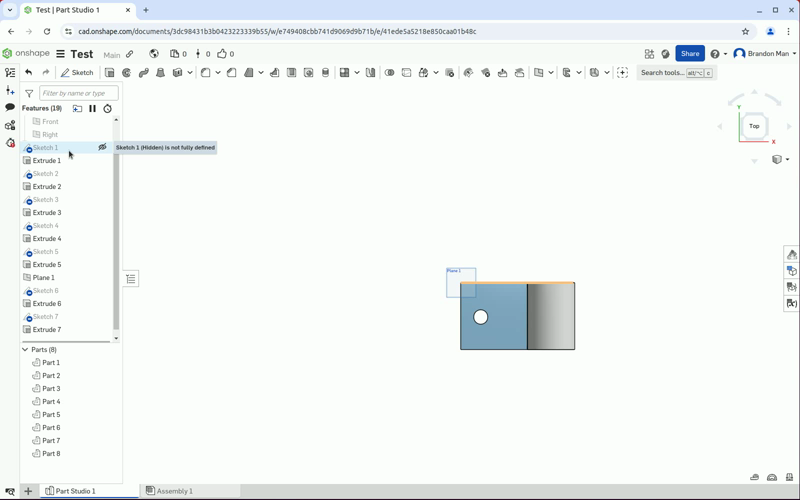
click(69, 150)
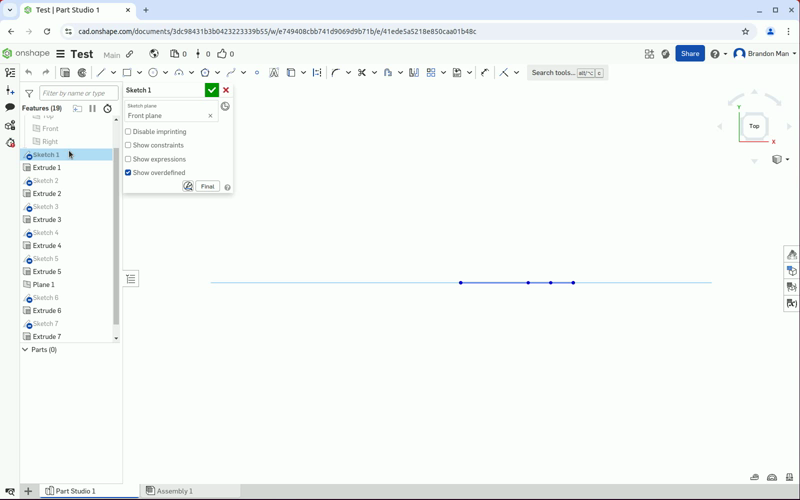
mouse_move(229, 92)
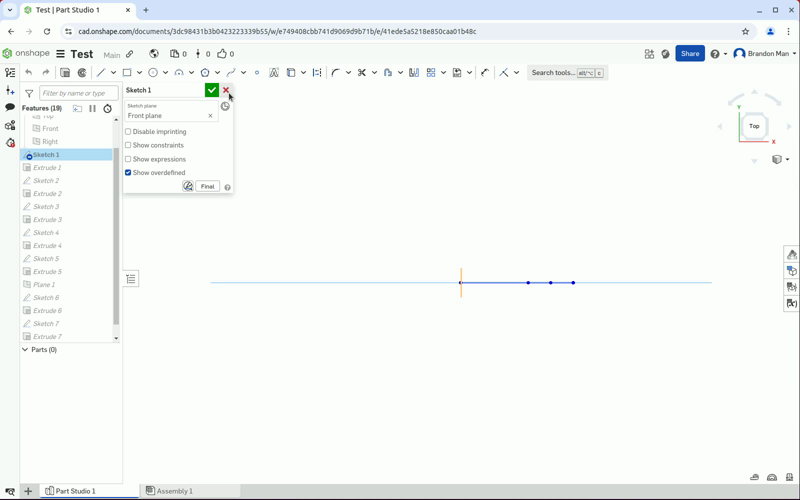
click(229, 92)
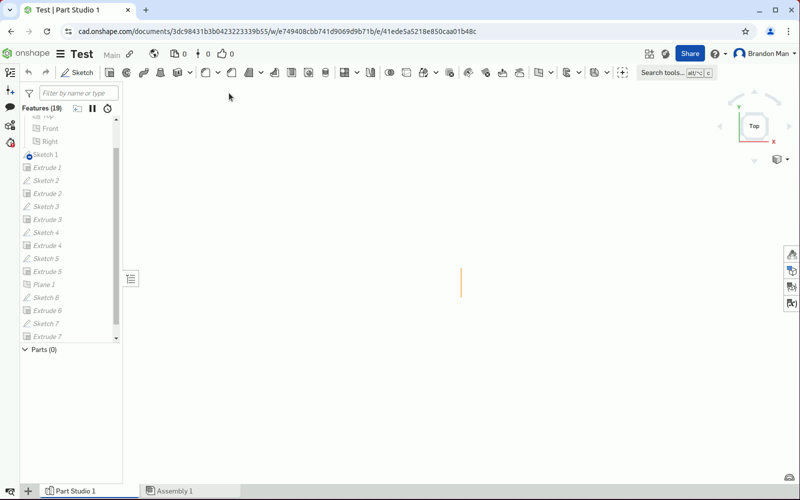
key(shift+s)
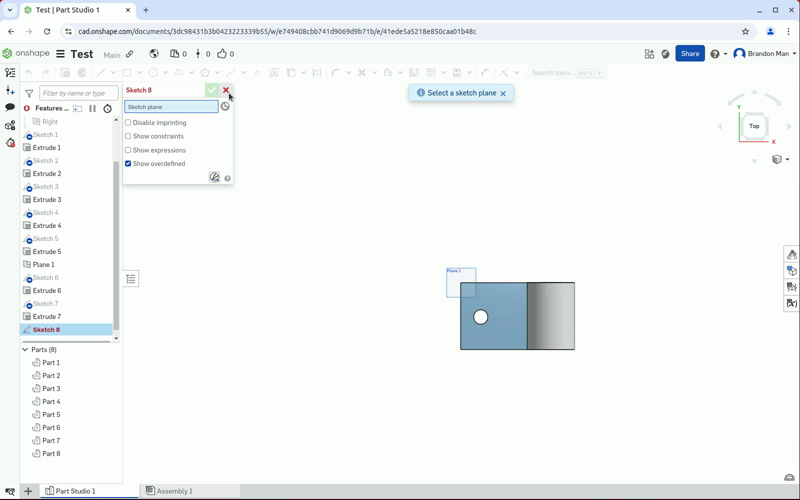
mouse_move(69, 267)
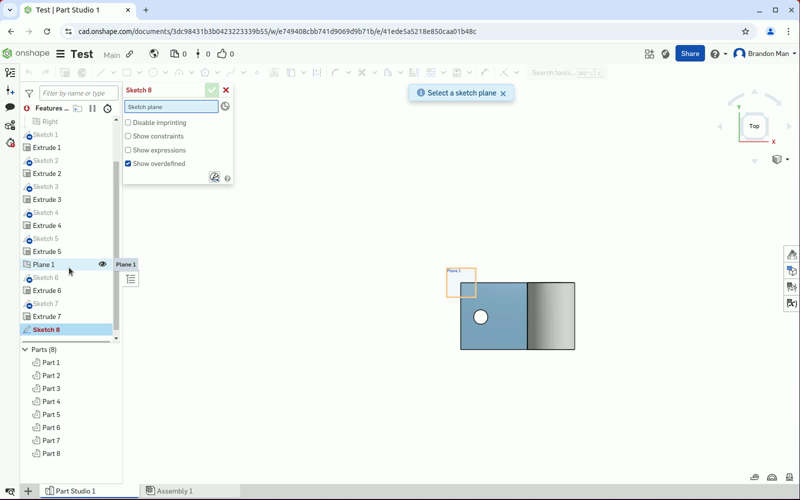
click(69, 267)
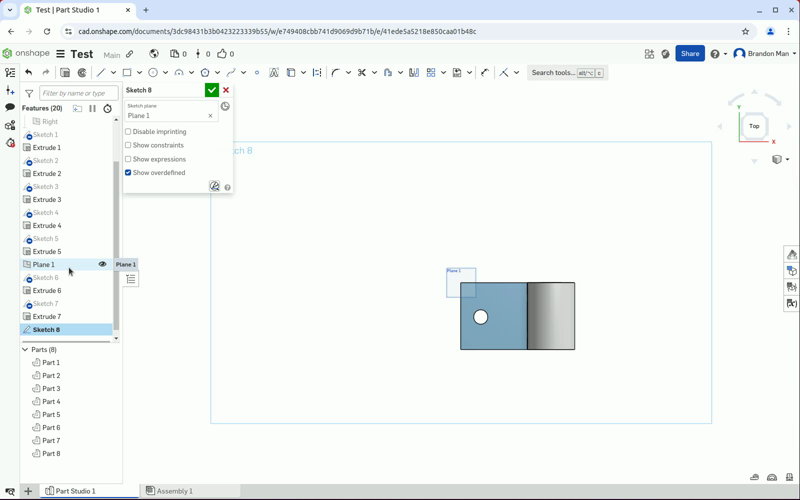
mouse_move(73, 352)
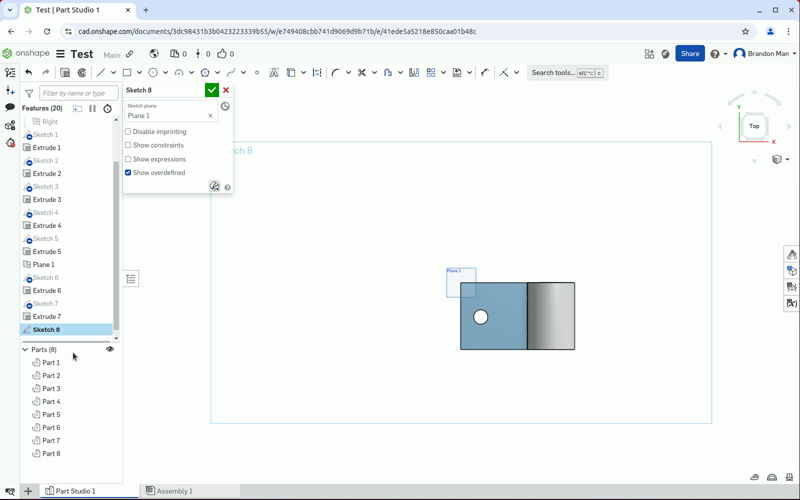
key(y)
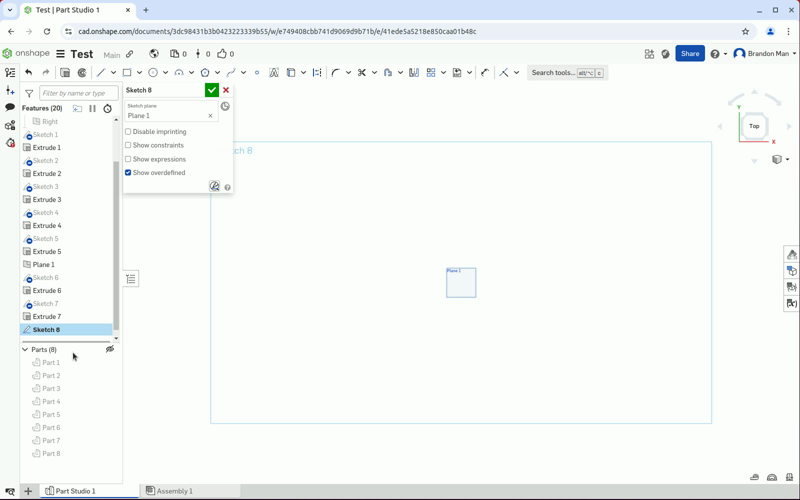
key(a)
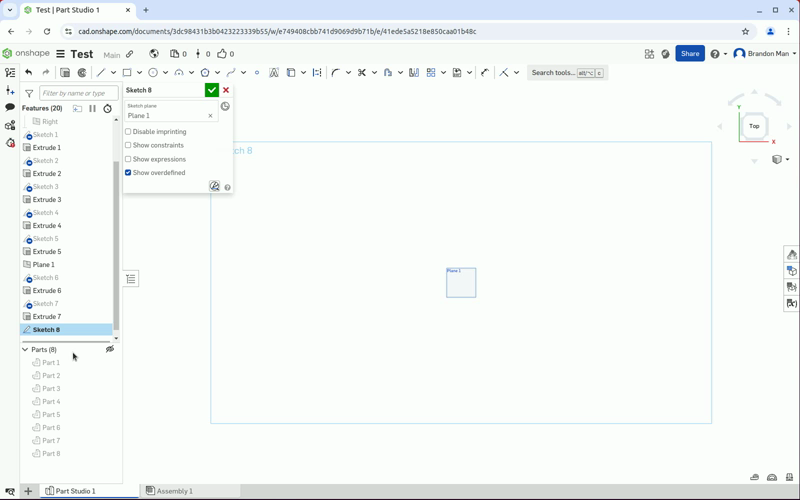
key_down(shift)
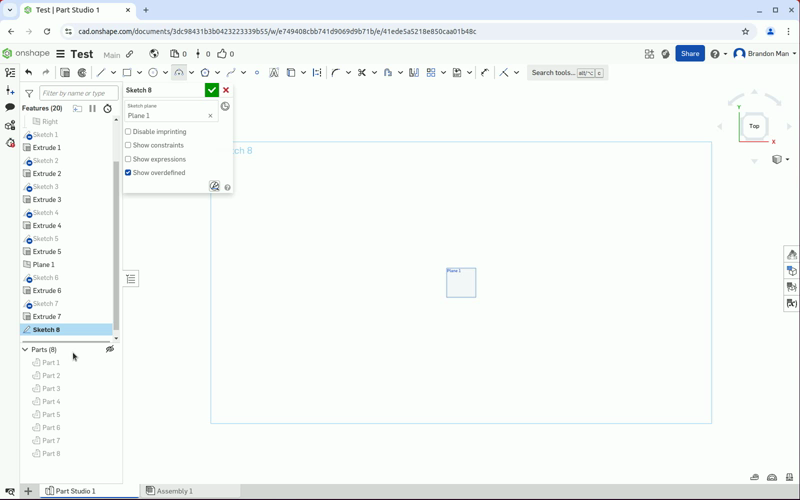
mouse_move(500, 316)
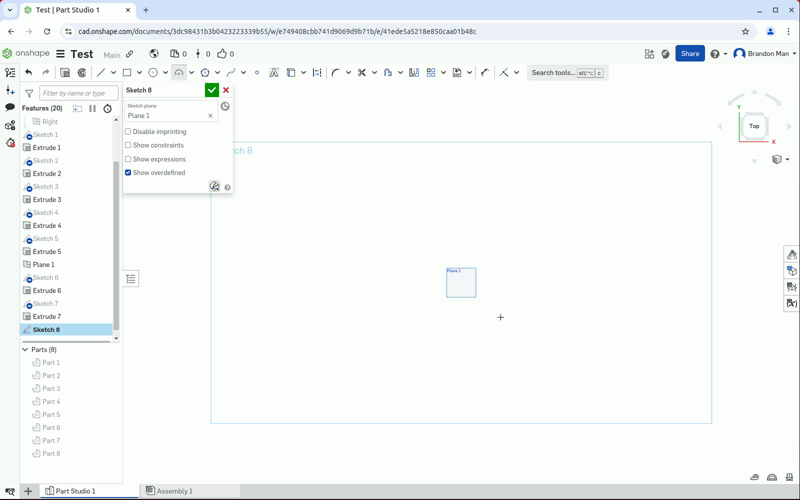
click(500, 316)
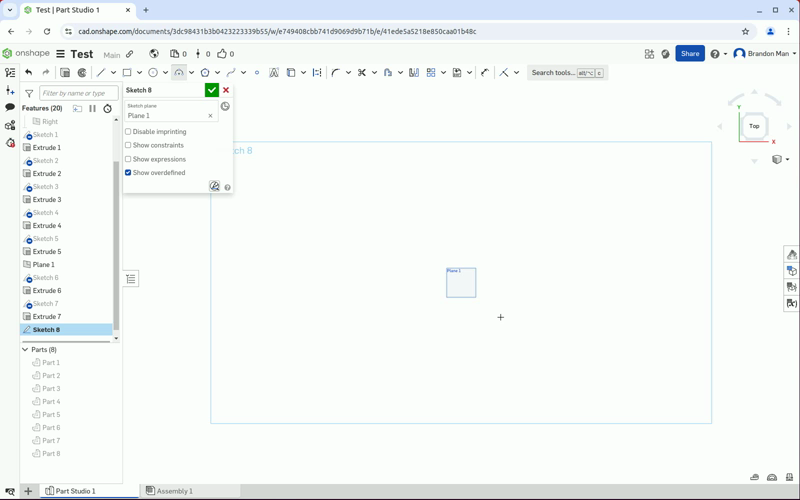
key_up(shift)
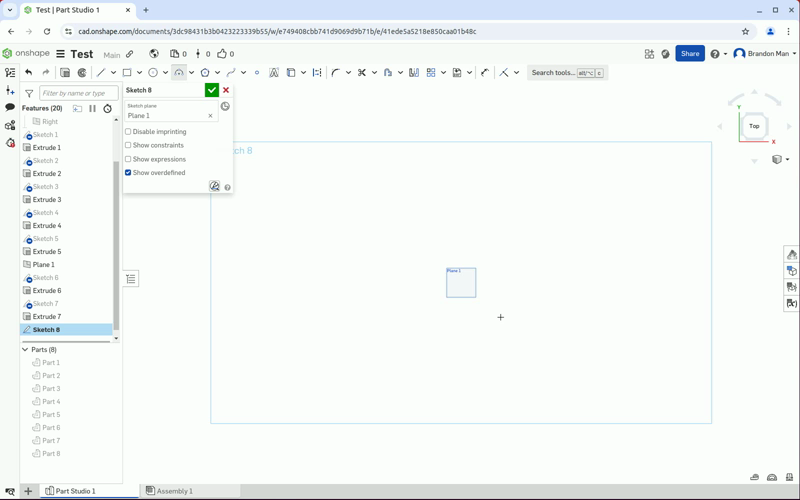
key_down(shift)
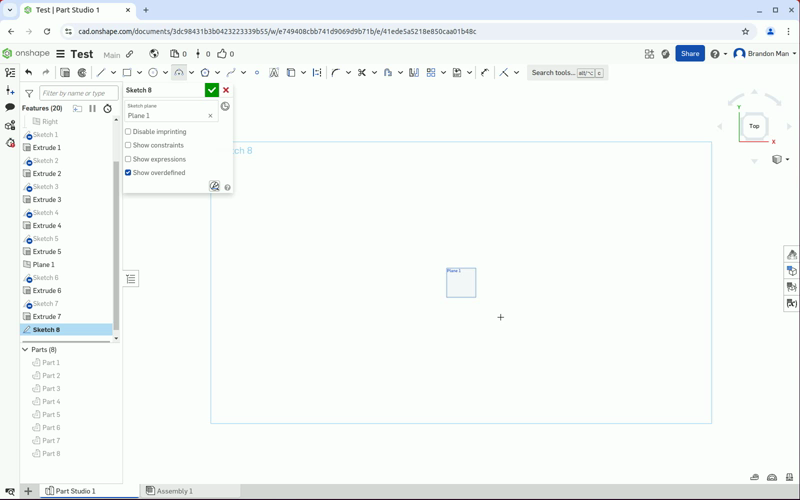
mouse_move(514, 316)
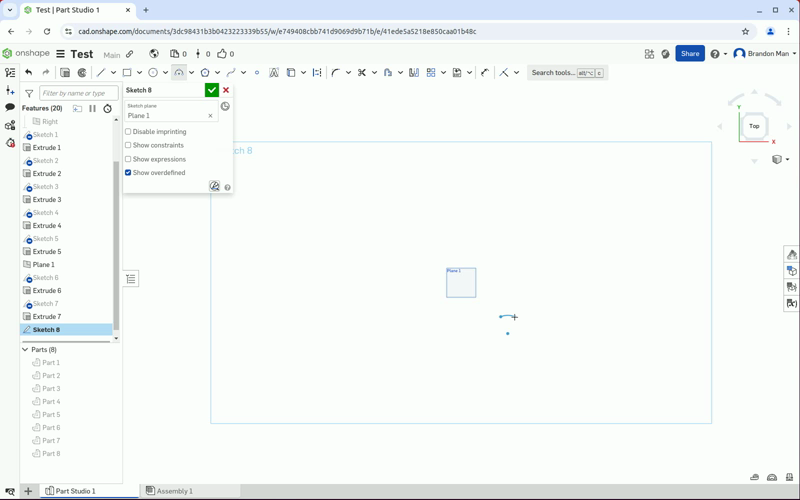
click(514, 316)
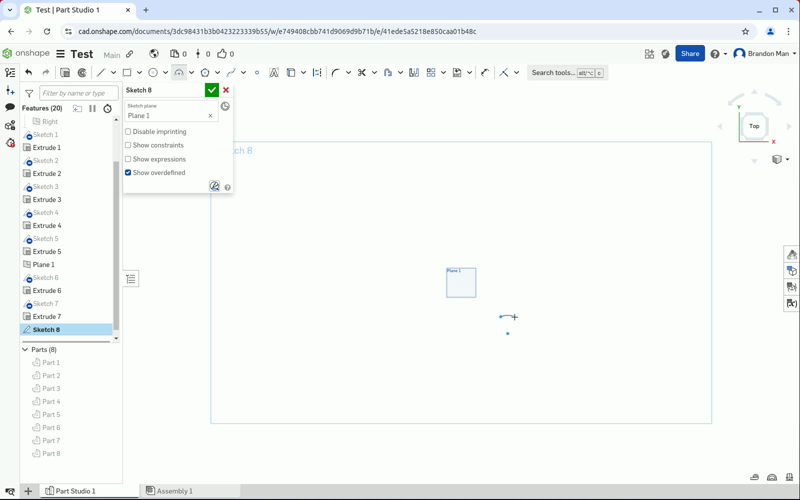
mouse_move(507, 324)
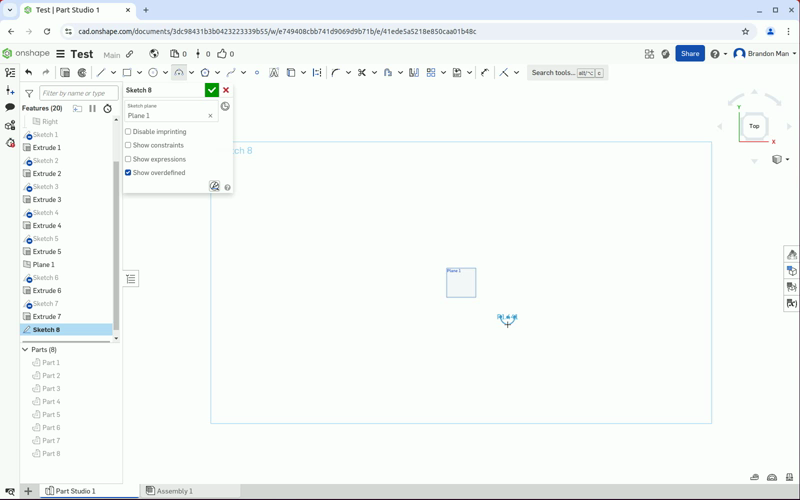
click(507, 324)
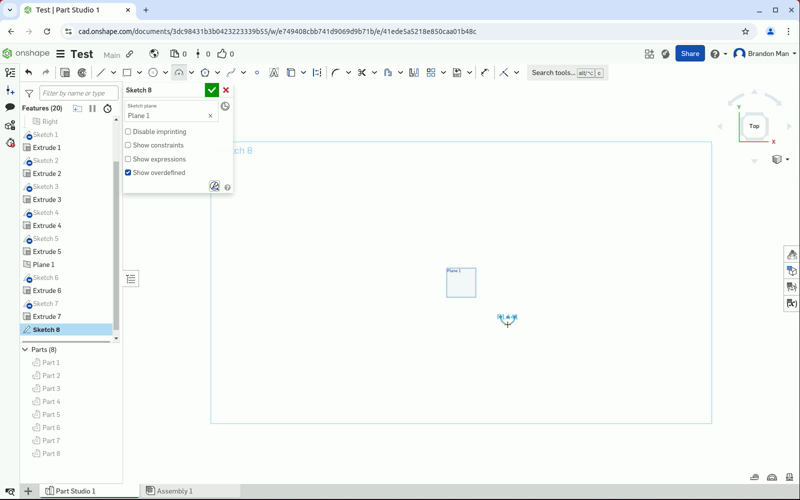
key_up(shift)
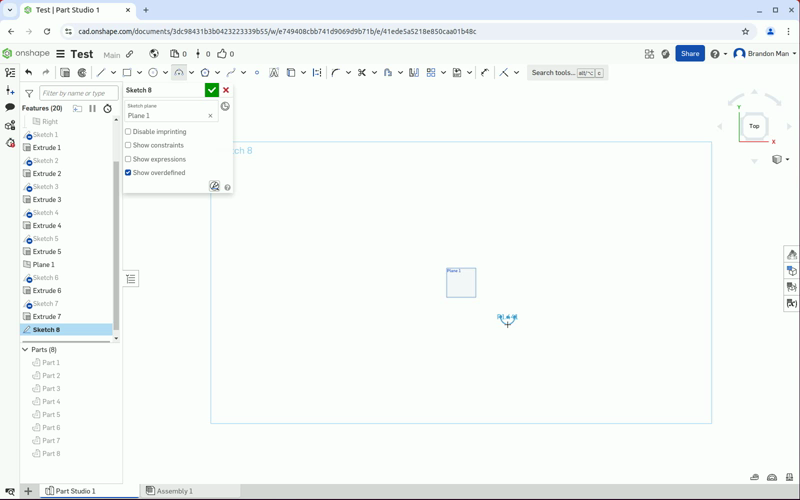
key(esc)
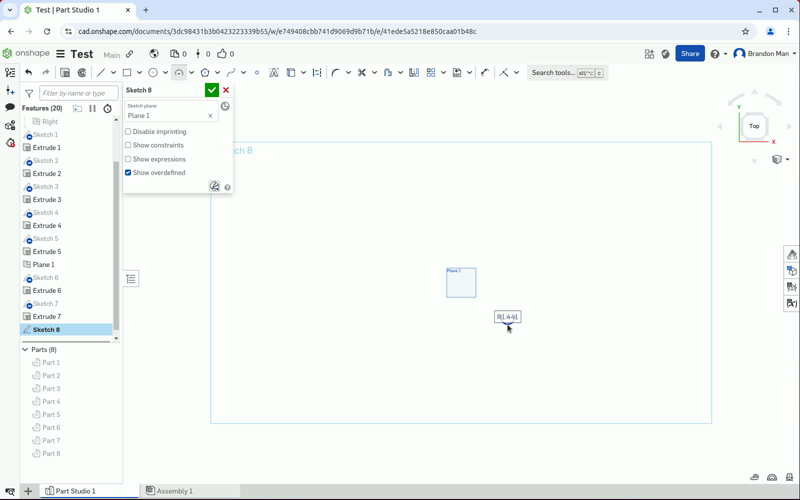
key(l)
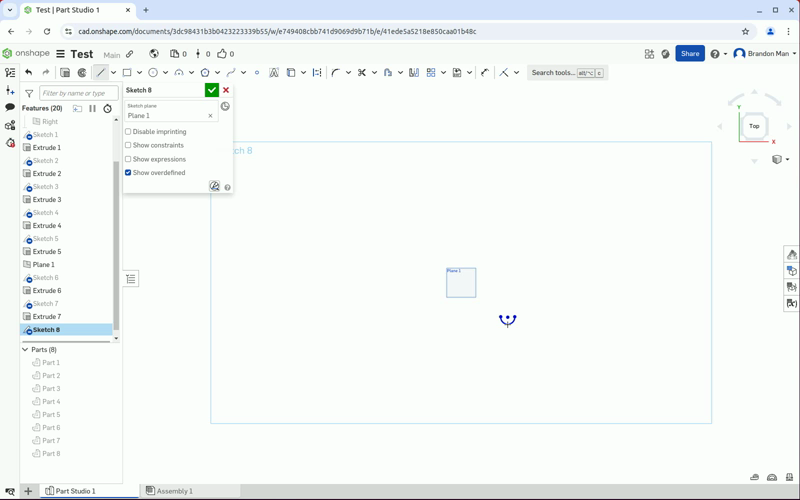
mouse_move(514, 316)
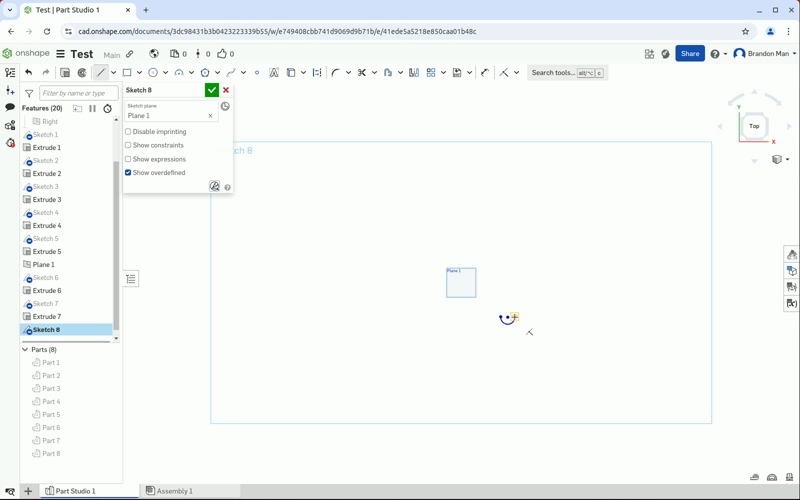
click(514, 316)
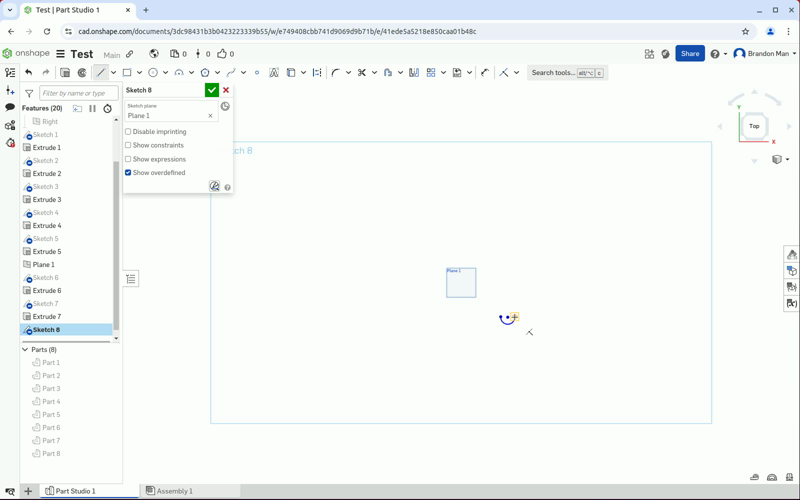
mouse_move(544, 316)
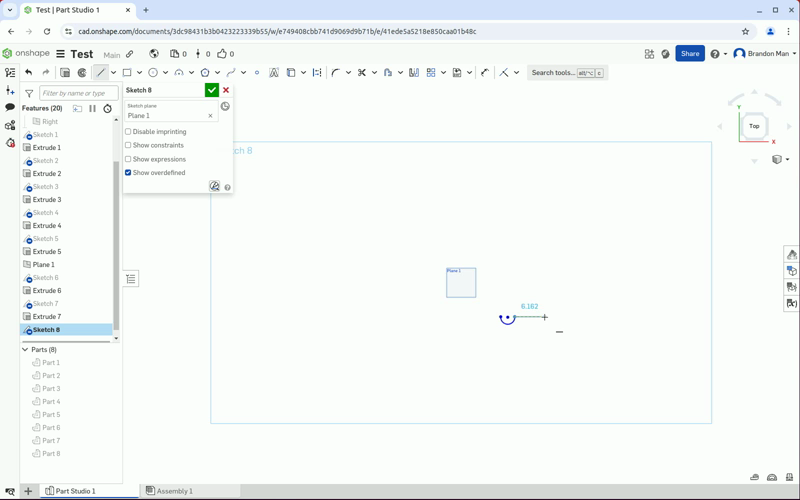
key_down(shift)
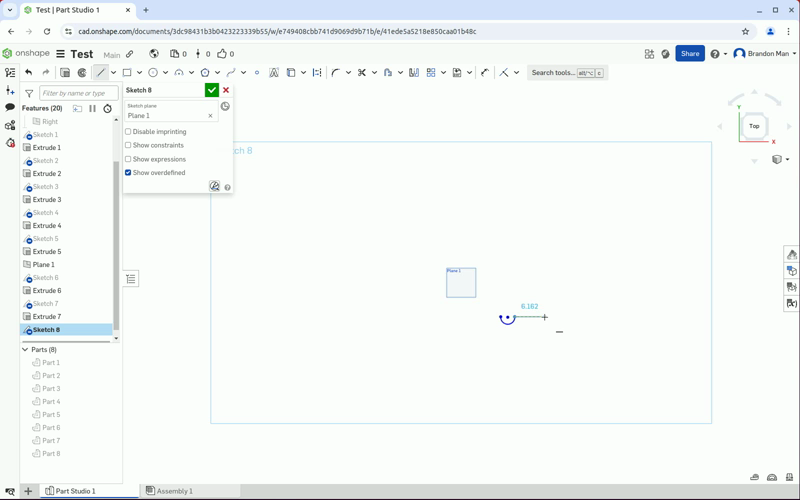
mouse_move(500, 316)
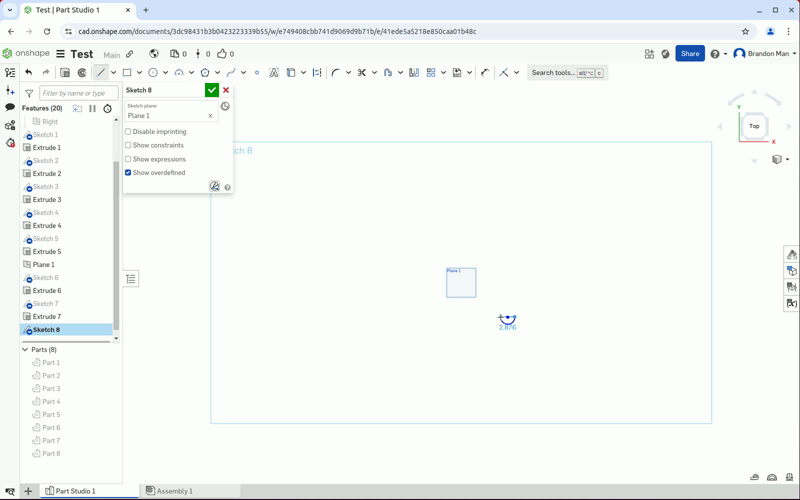
key_up(shift)
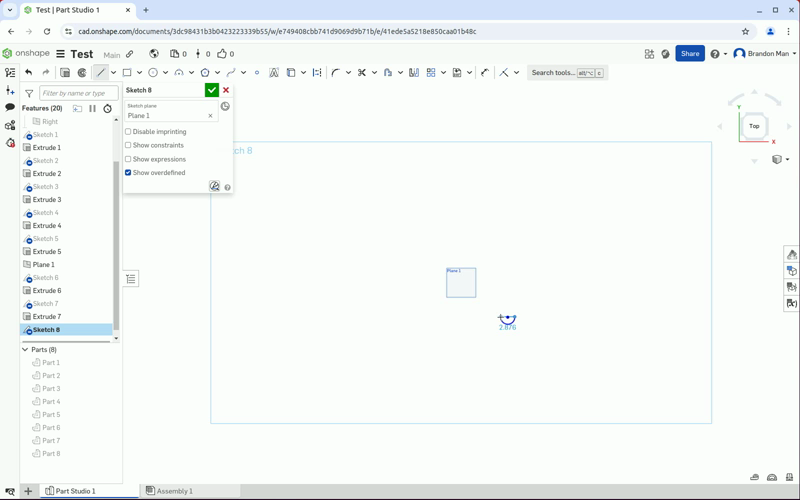
click(500, 316)
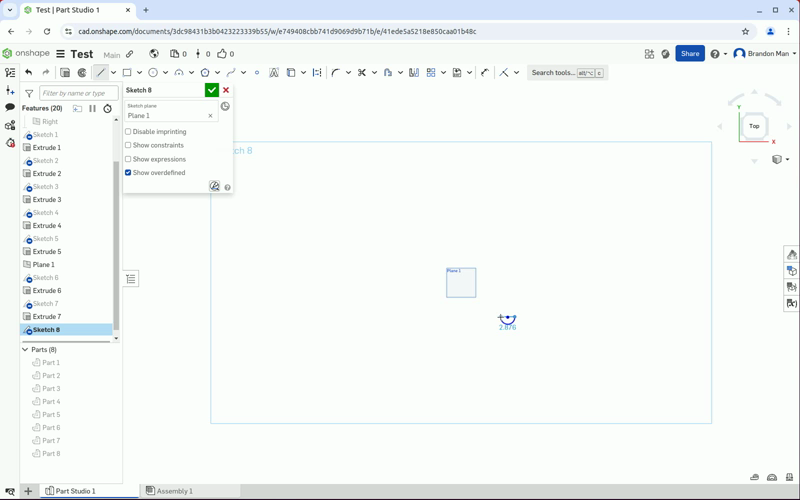
key(esc)
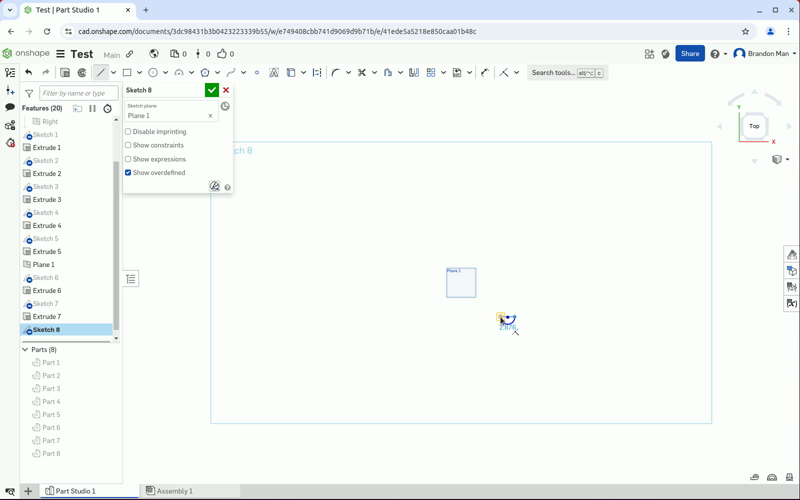
mouse_move(507, 322)
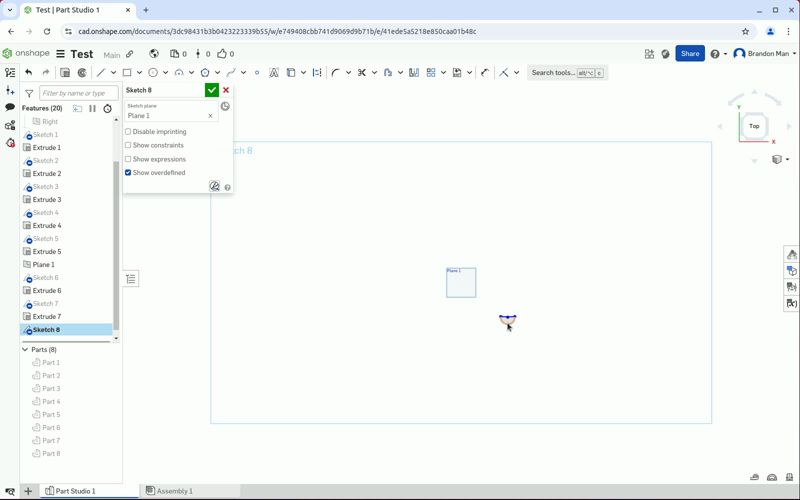
scroll(6)
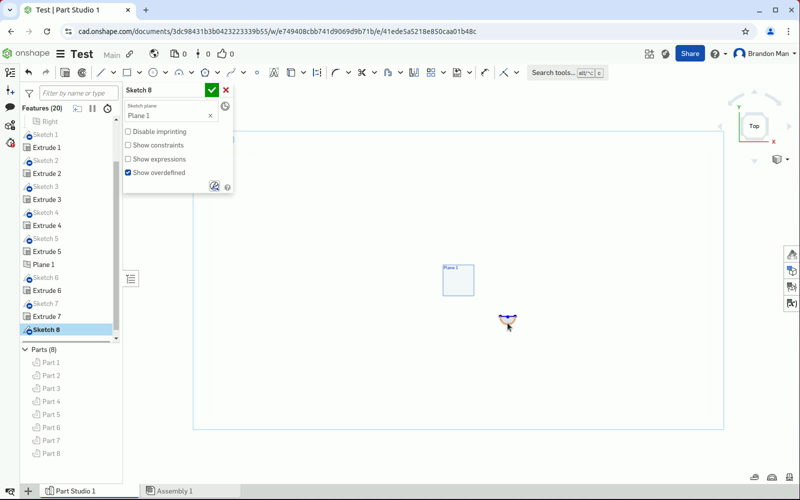
scroll(6)
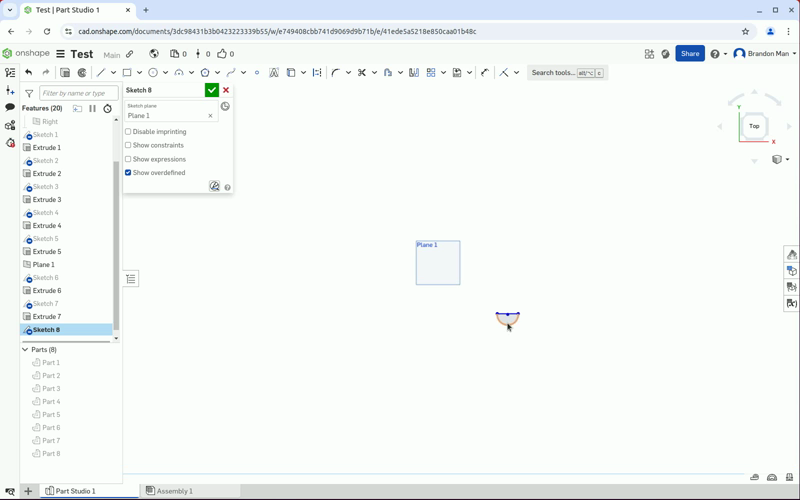
scroll(6)
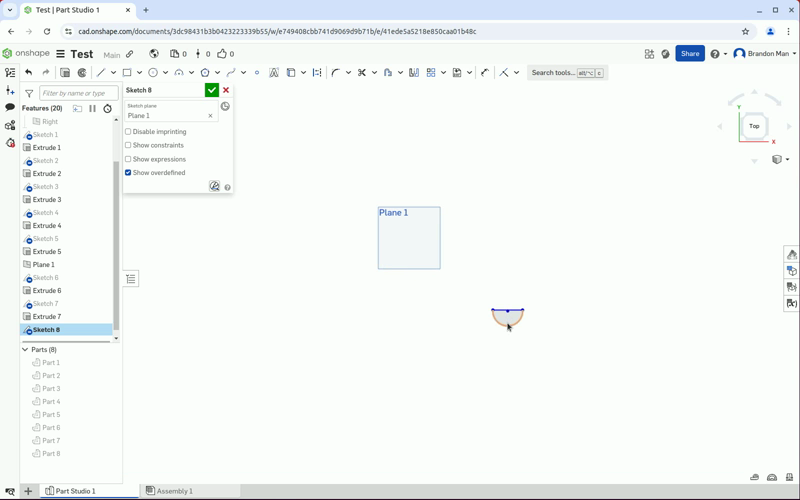
scroll(6)
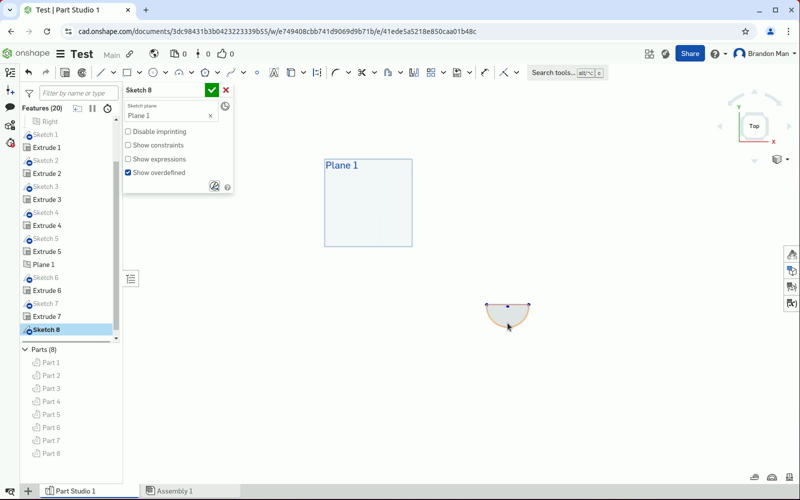
scroll(6)
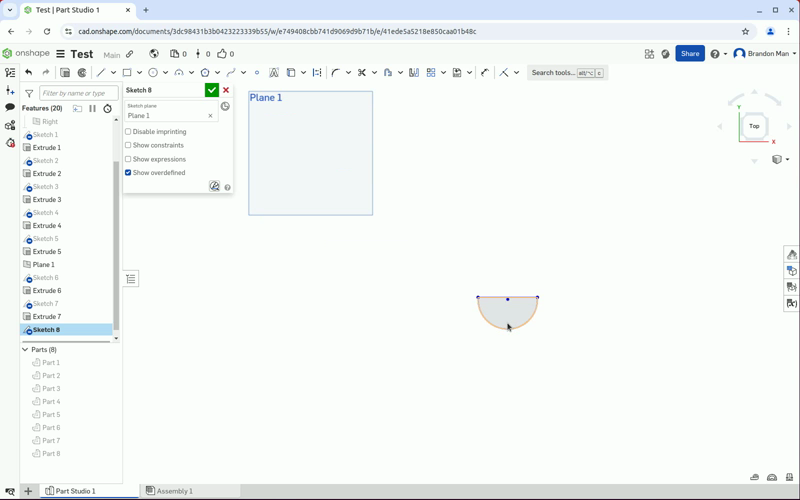
scroll(6)
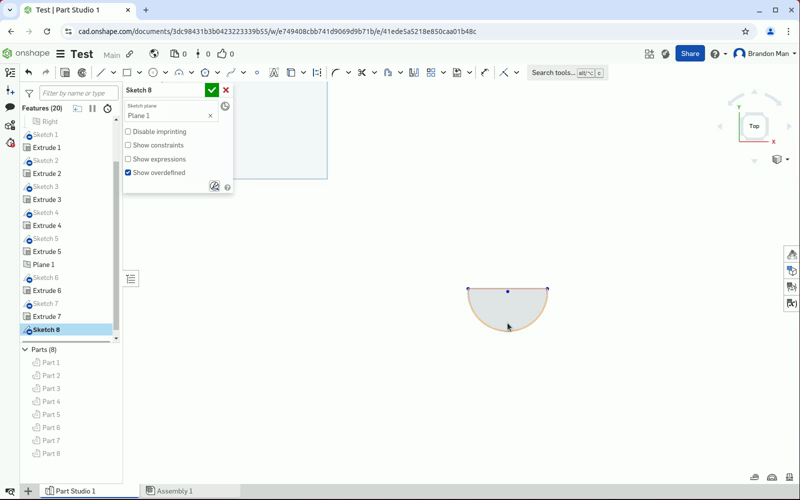
scroll(6)
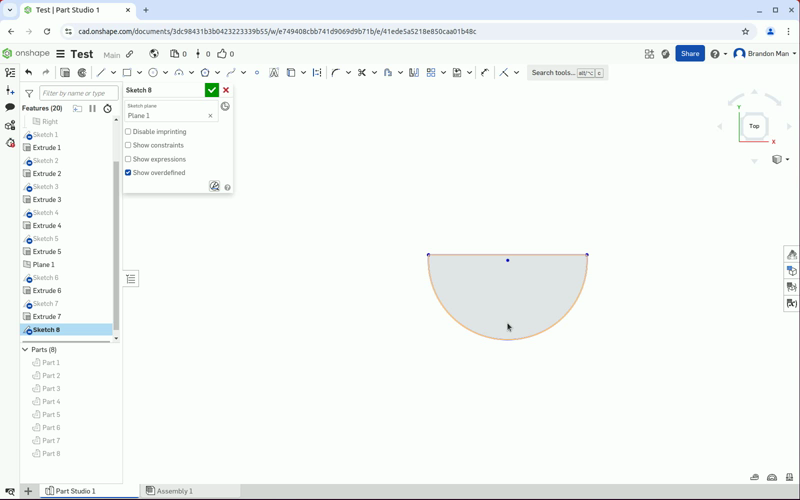
click(507, 322)
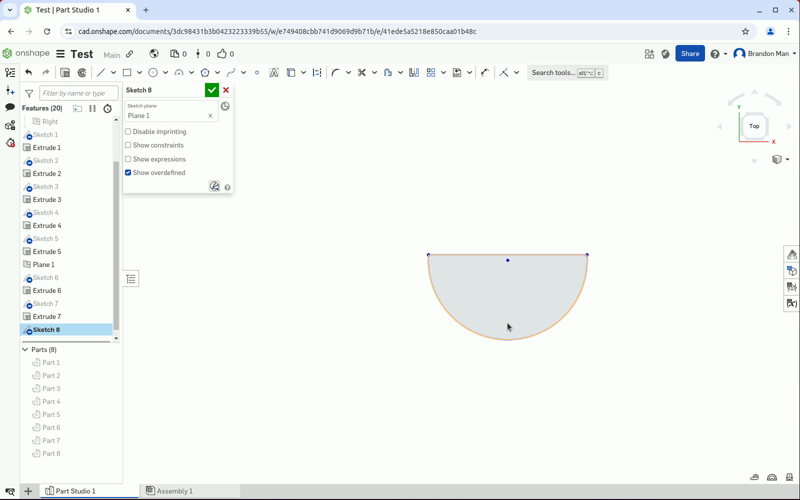
scroll(-6)
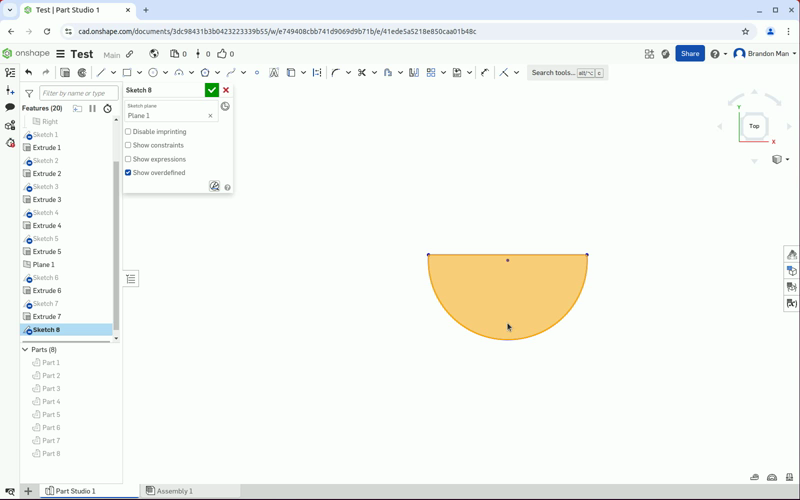
scroll(-6)
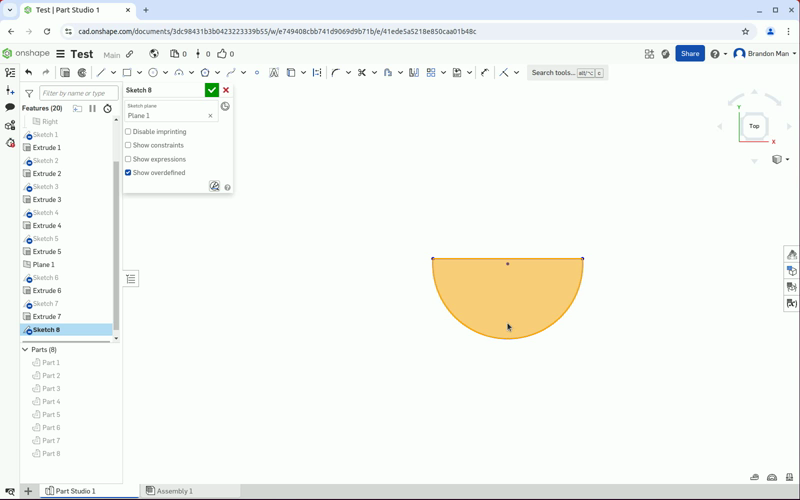
scroll(-6)
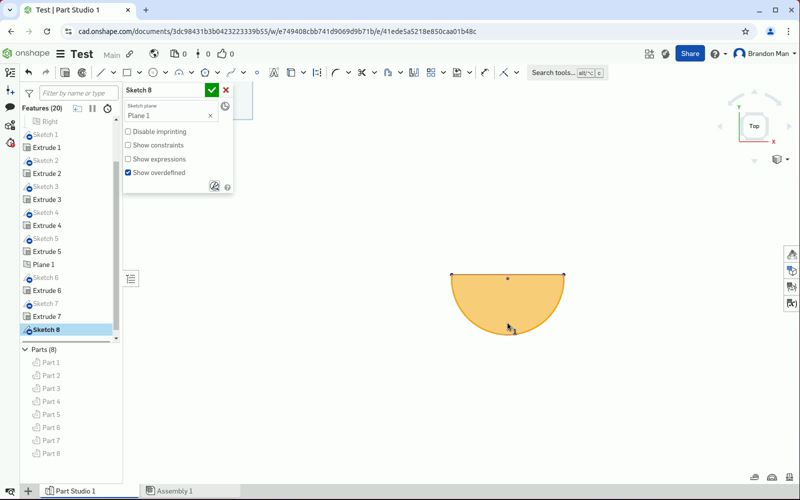
scroll(-6)
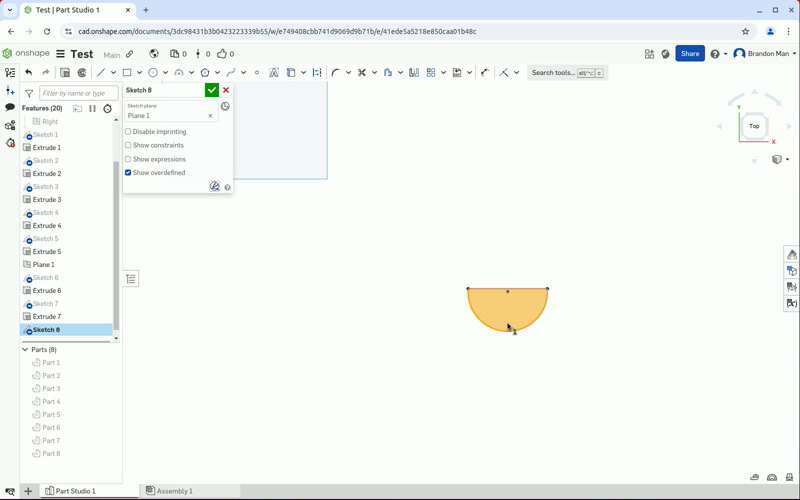
scroll(-6)
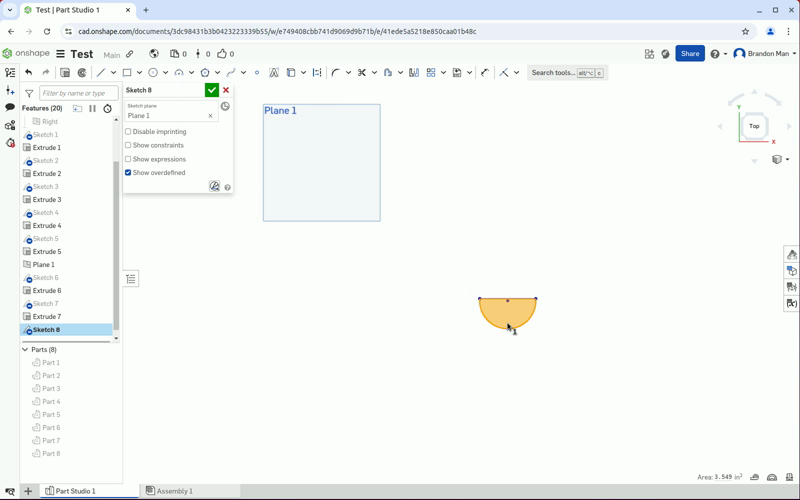
scroll(-6)
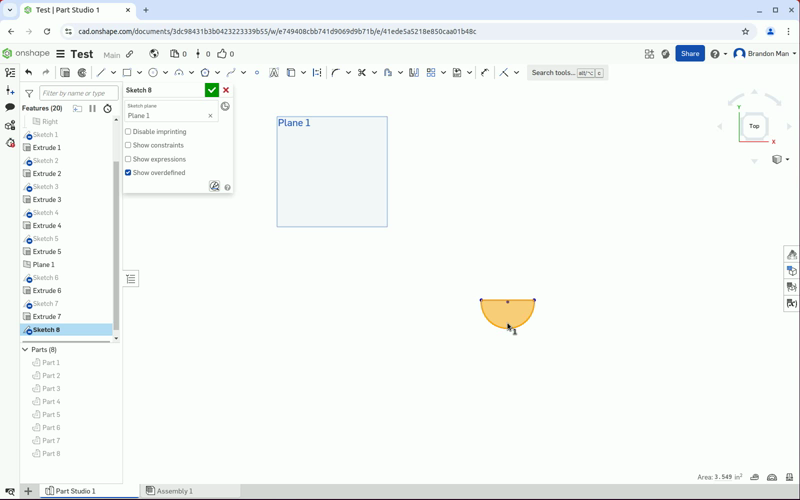
scroll(-6)
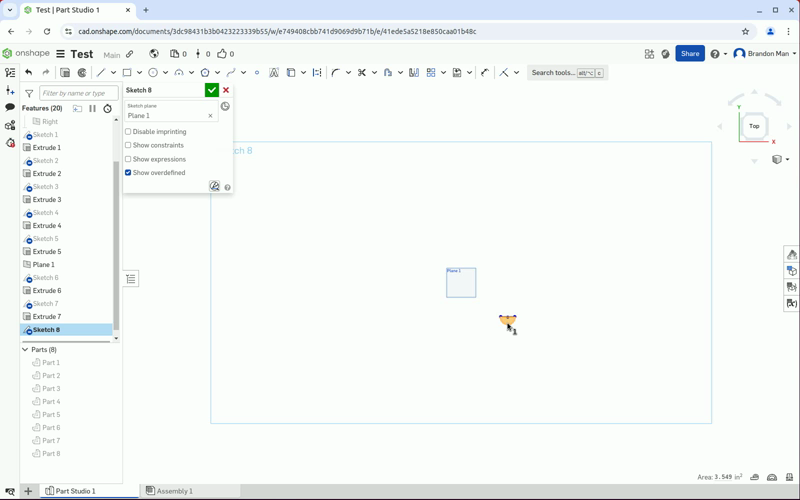
mouse_move(73, 352)
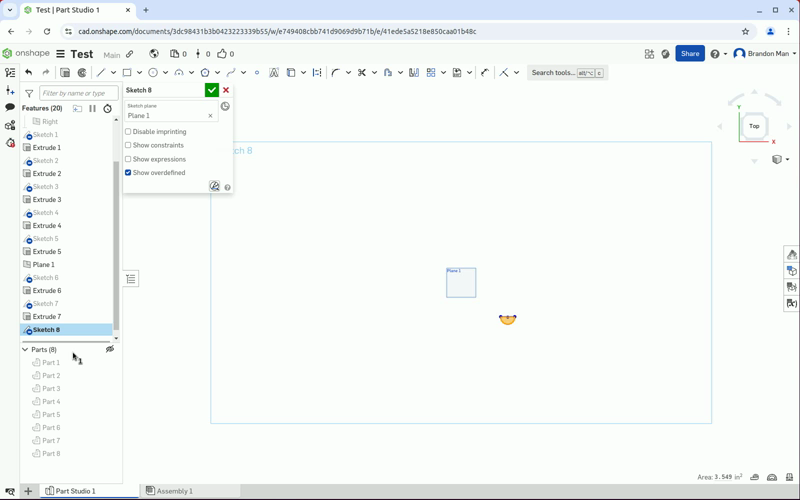
key(shift+y)
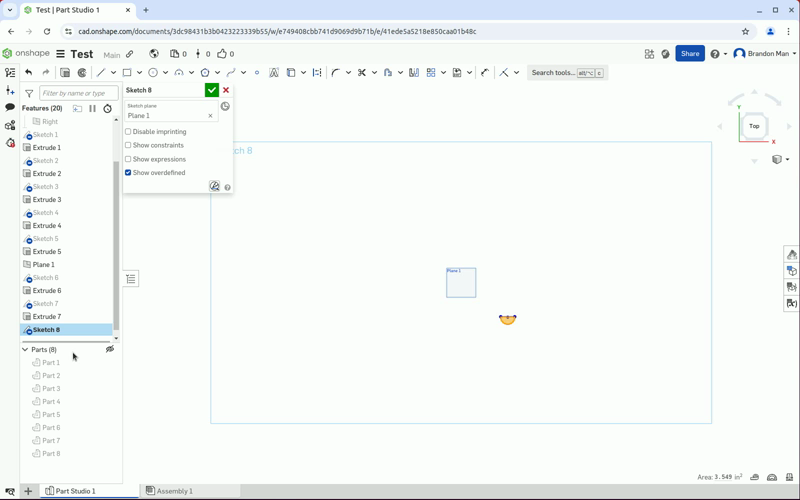
key(shift+e)
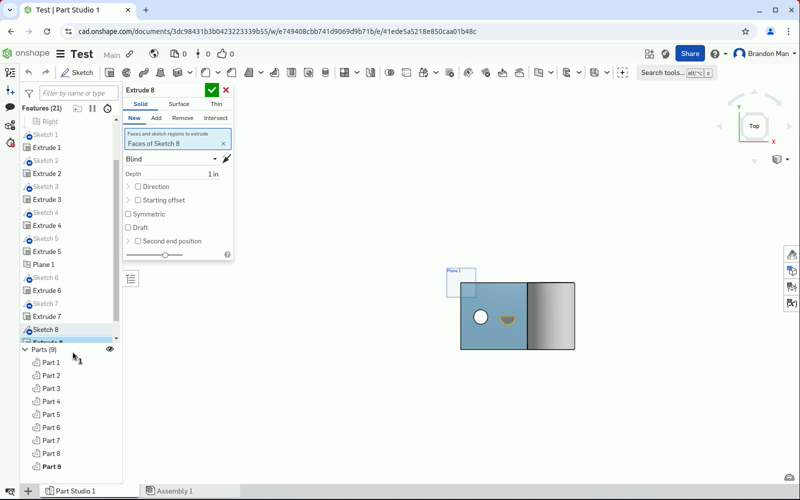
mouse_move(143, 106)
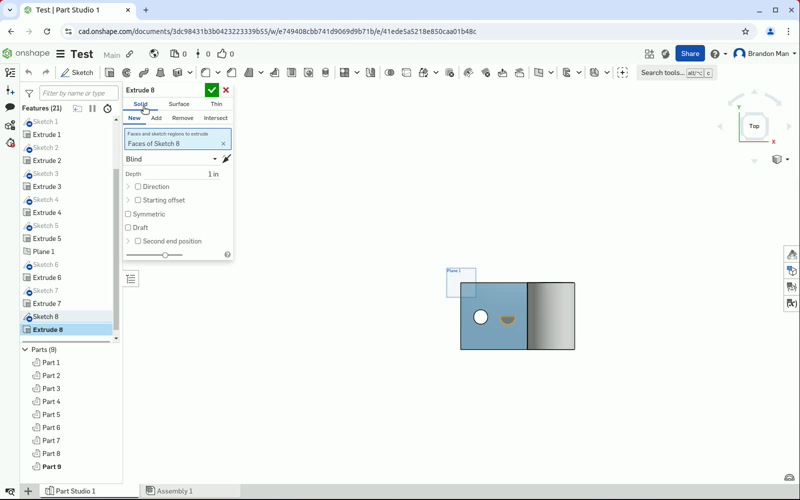
click(143, 106)
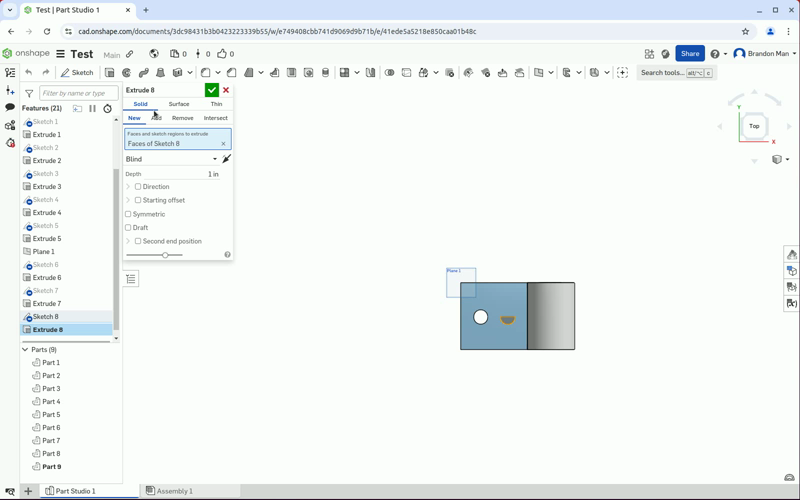
mouse_move(186, 120)
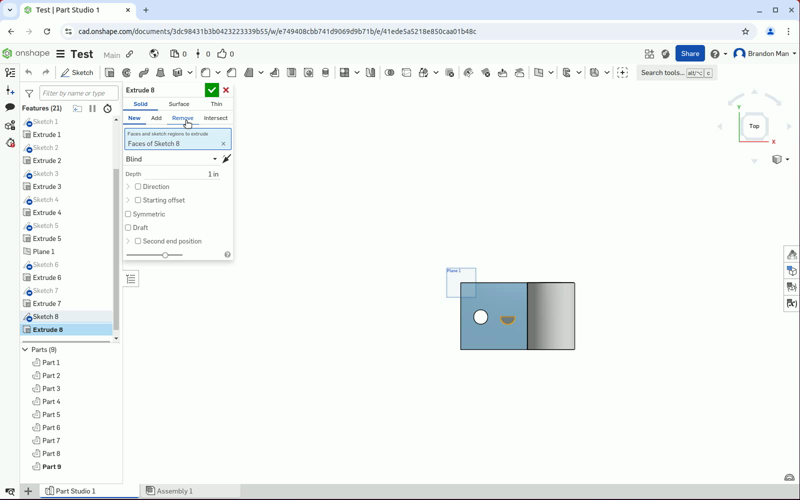
click(186, 120)
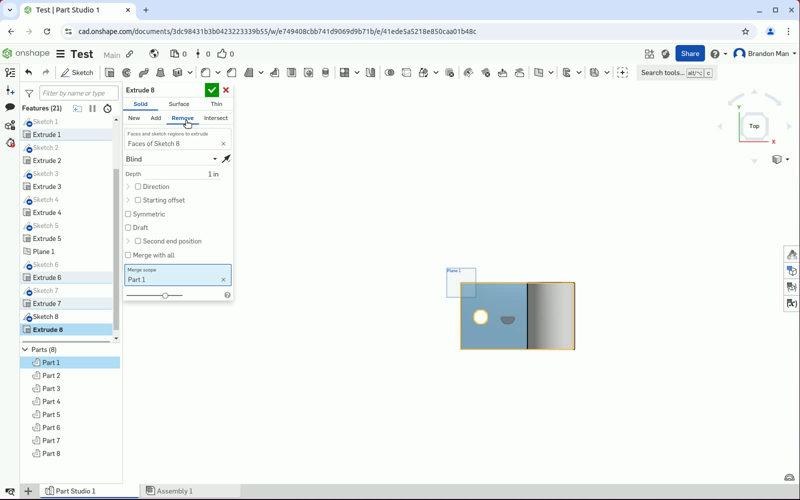
key(tab, 4)
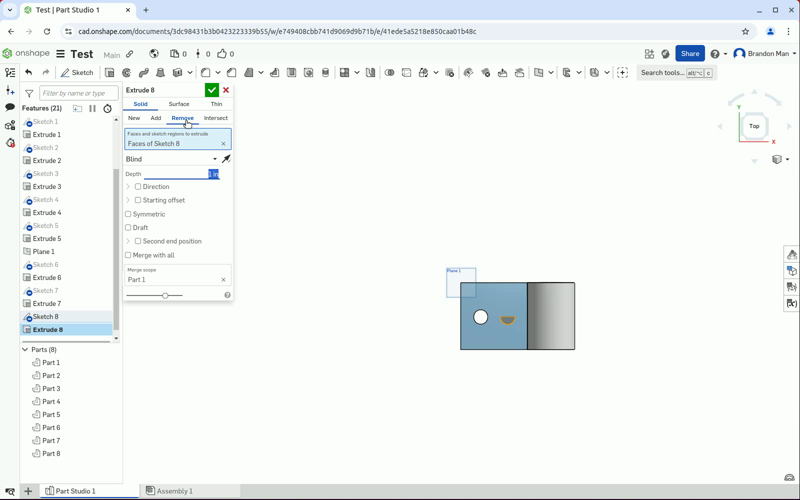
text(13.721)
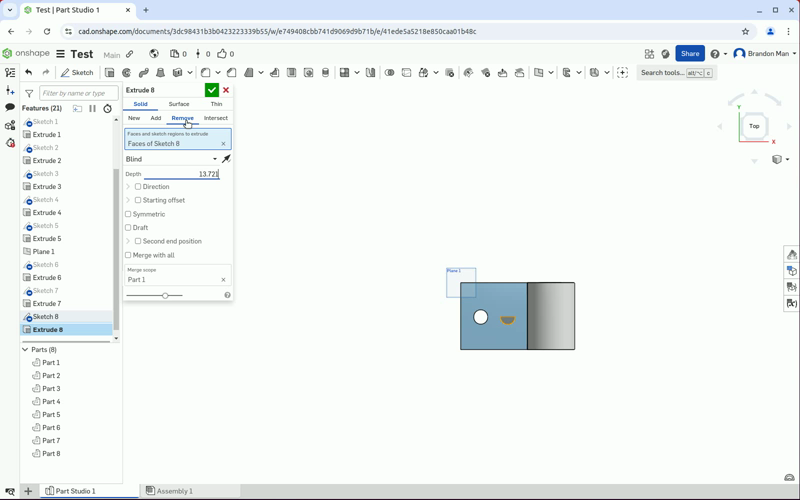
key(tab, 6)
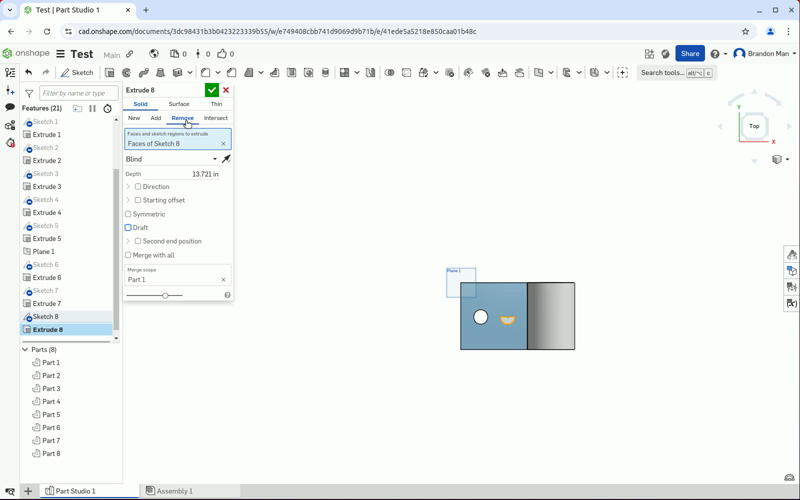
key(space)
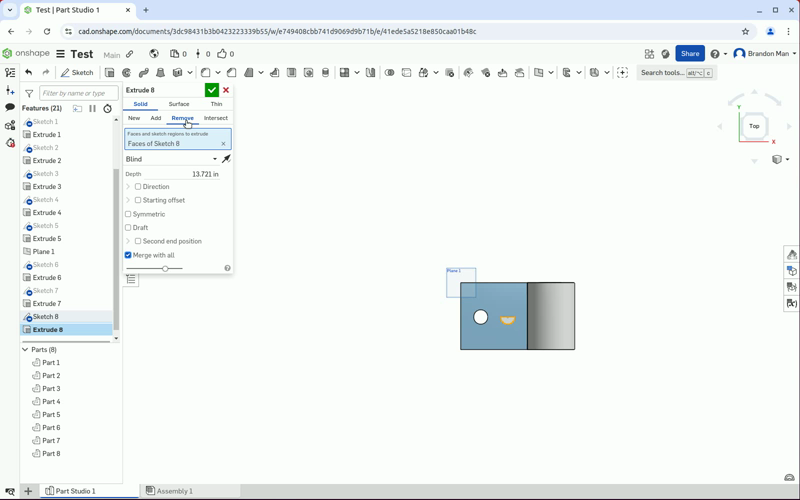
key(enter)
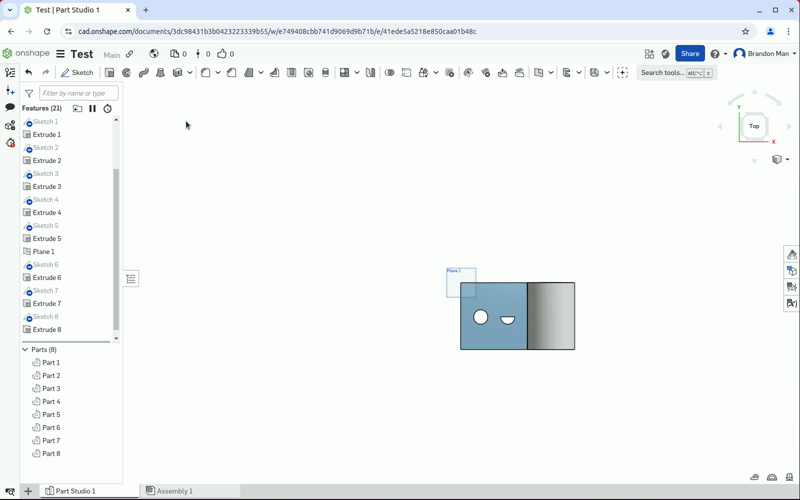
key(shift+h)
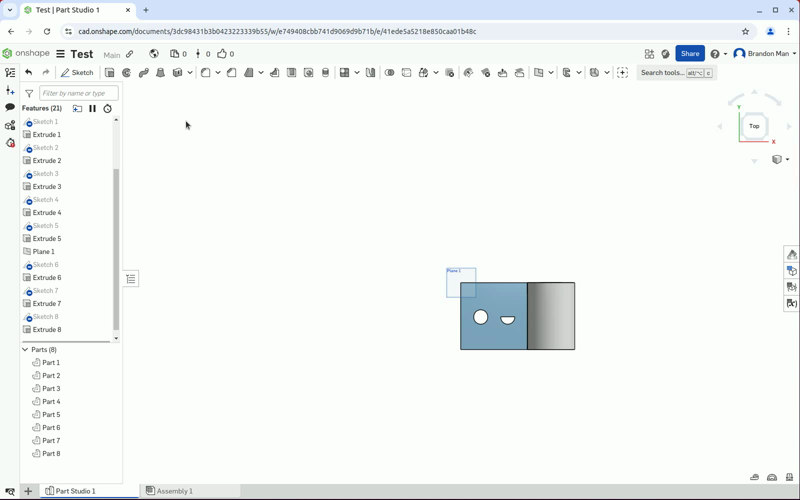
key(shift+h)
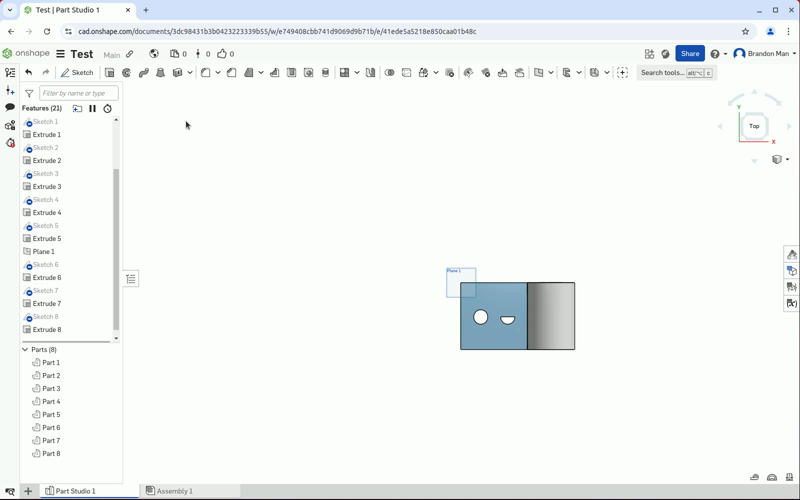
mouse_move(69, 124)
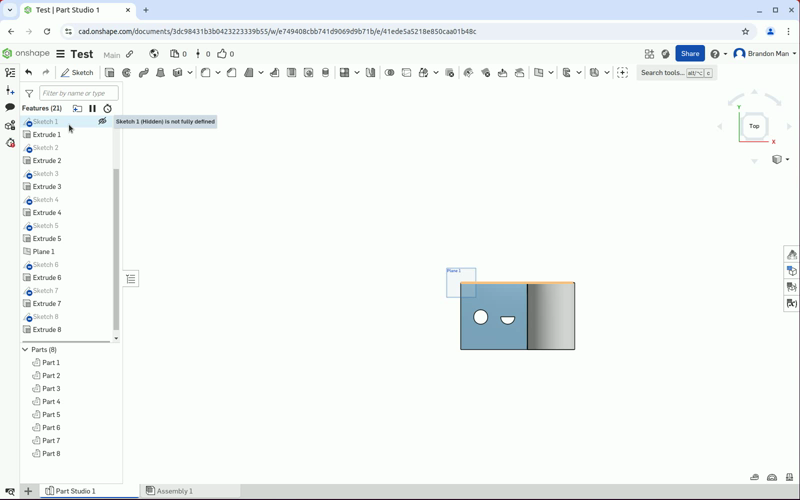
click(69, 124)
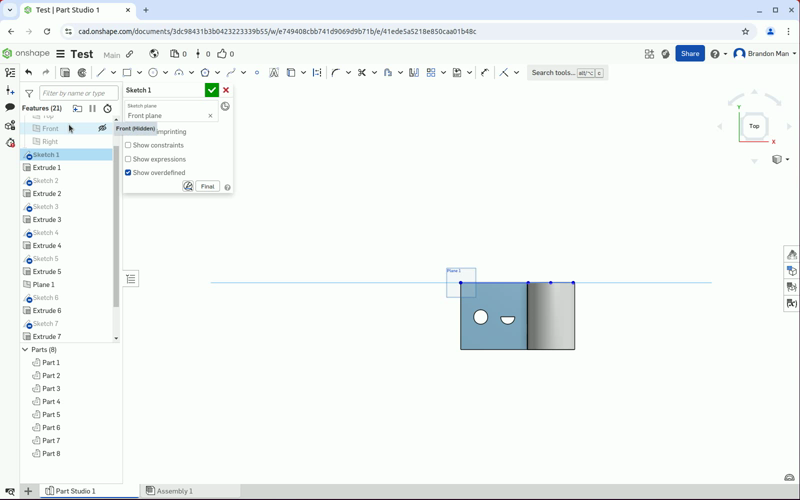
mouse_move(229, 92)
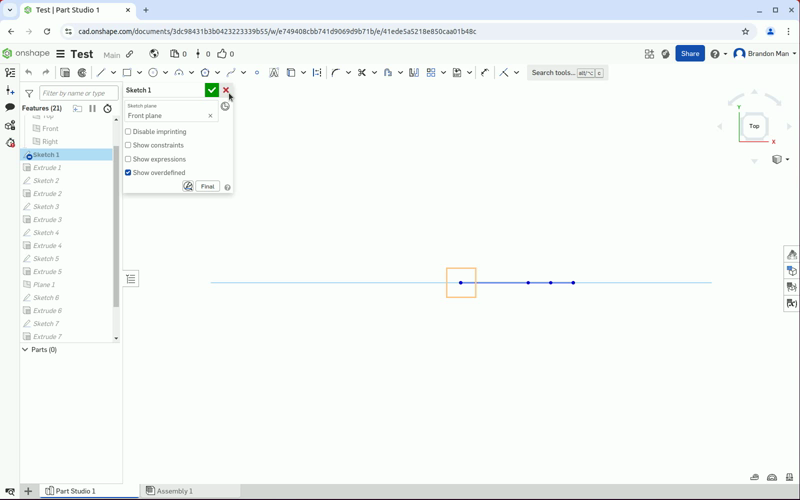
click(229, 92)
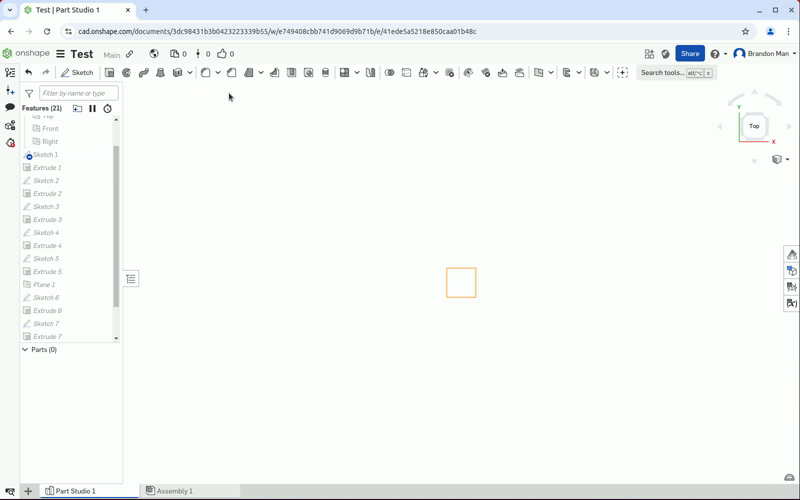
key(shift+s)
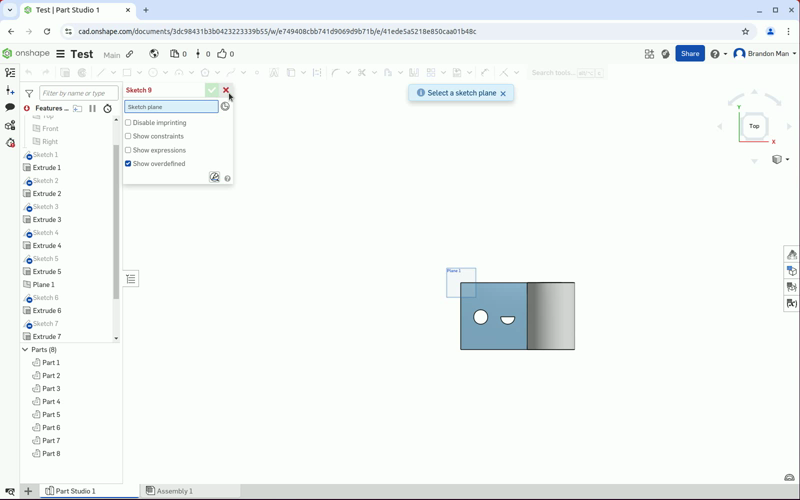
mouse_move(69, 241)
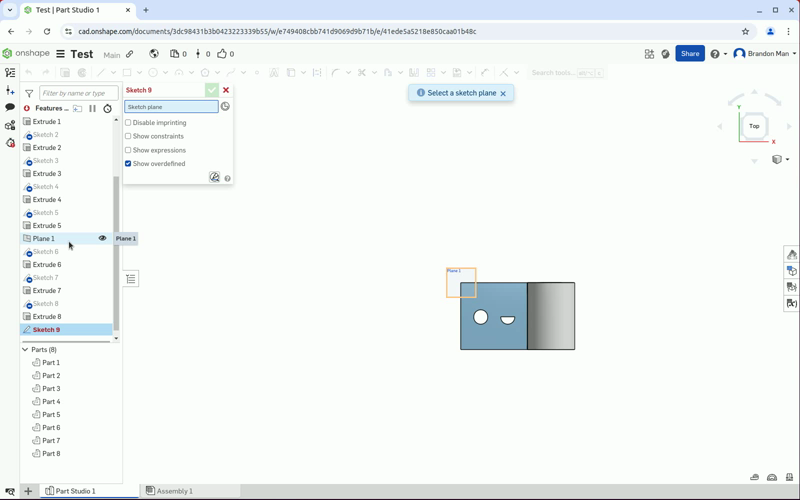
click(69, 241)
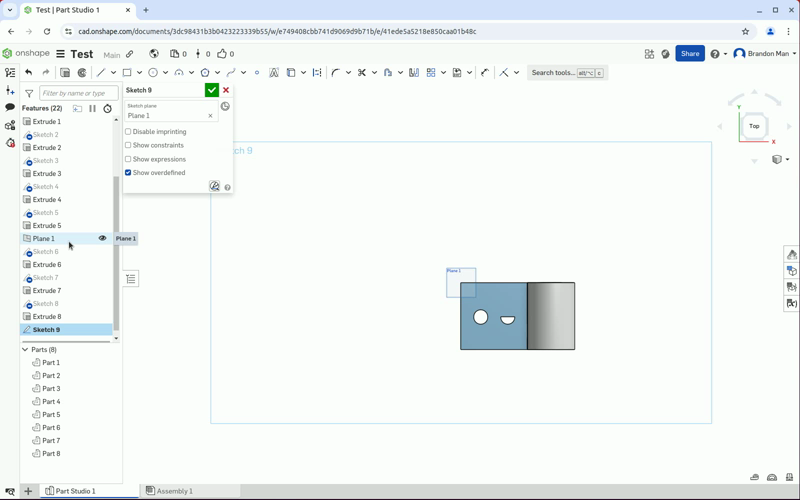
mouse_move(73, 352)
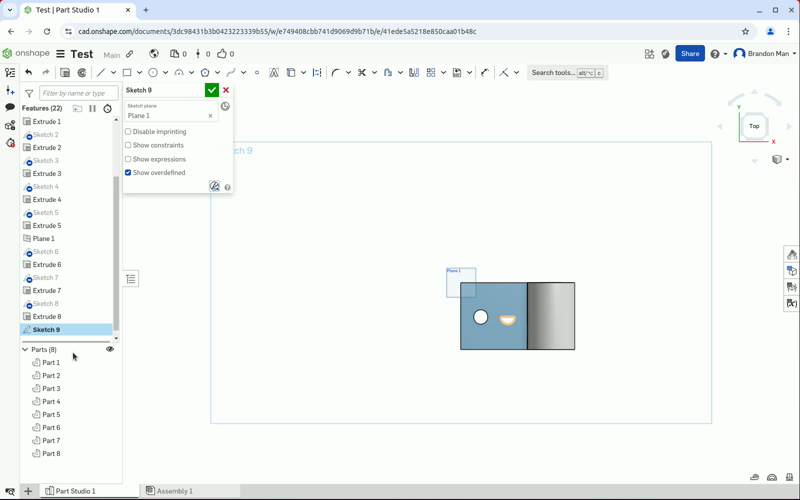
key(y)
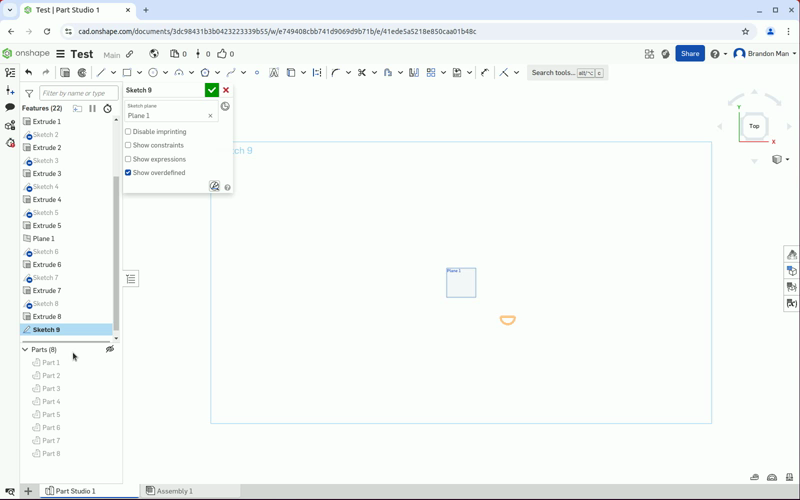
key(l)
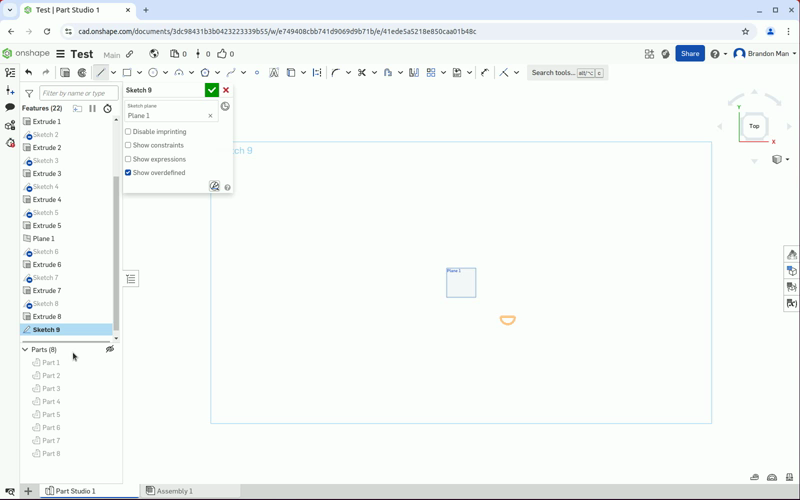
key_down(shift)
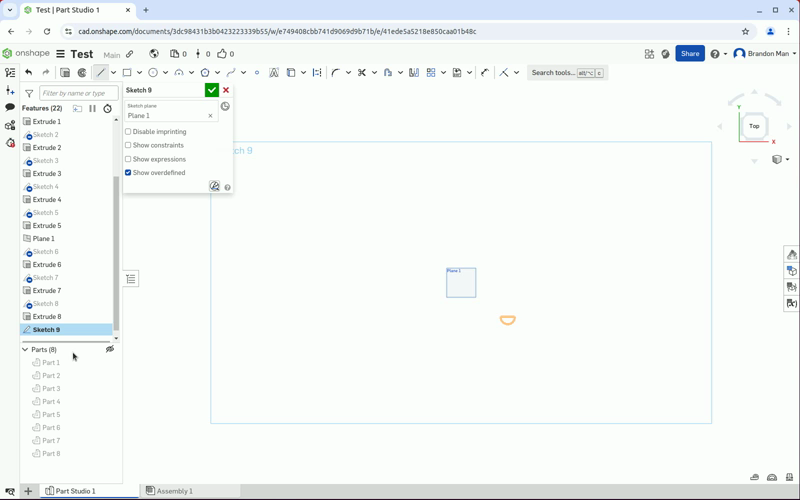
mouse_move(500, 316)
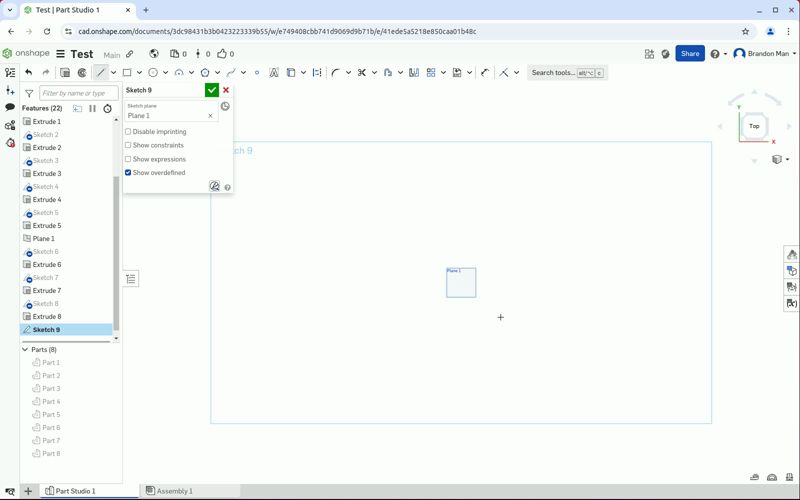
click(500, 316)
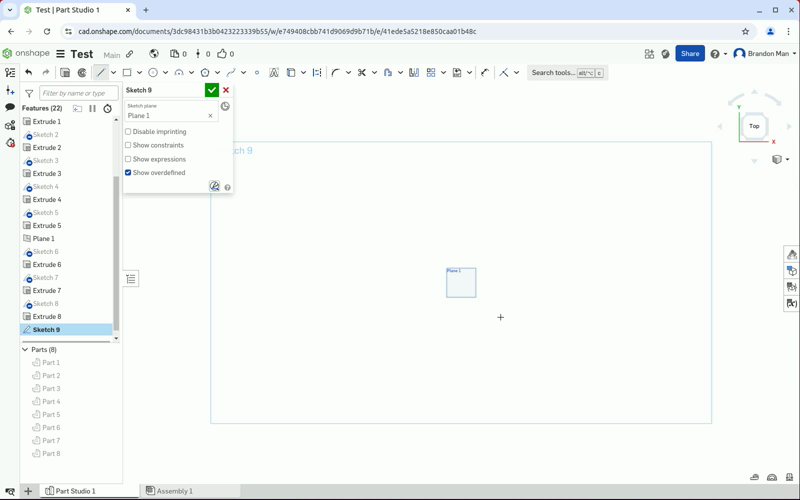
key_up(shift)
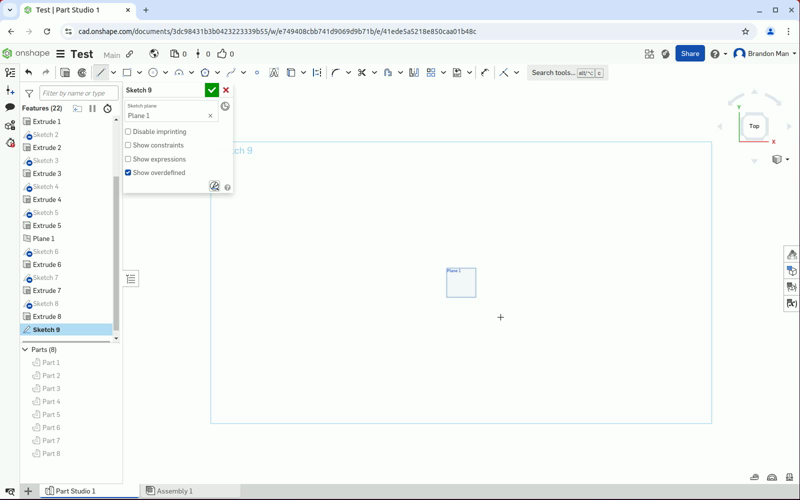
key_down(shift)
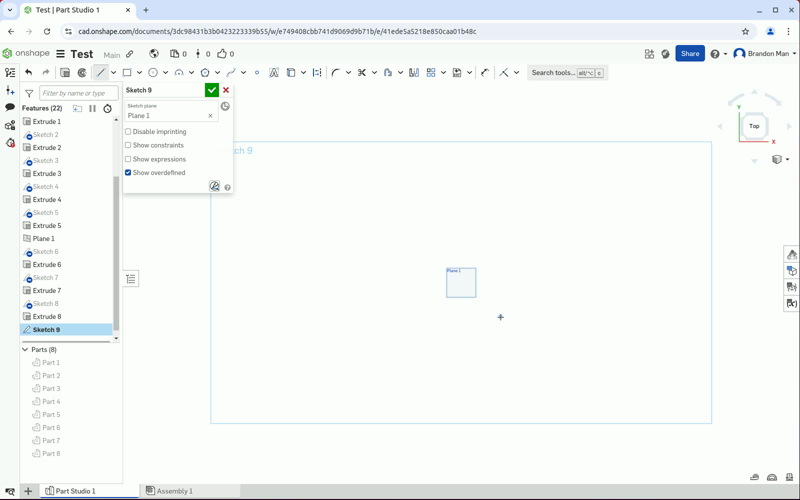
mouse_move(530, 316)
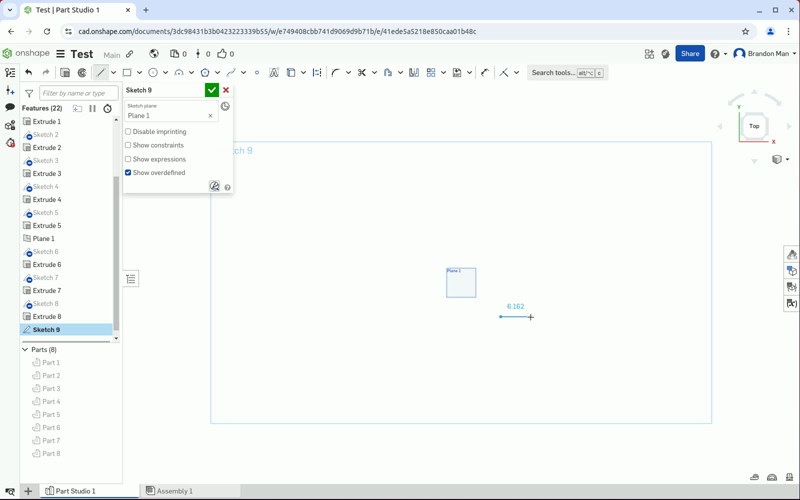
mouse_move(514, 316)
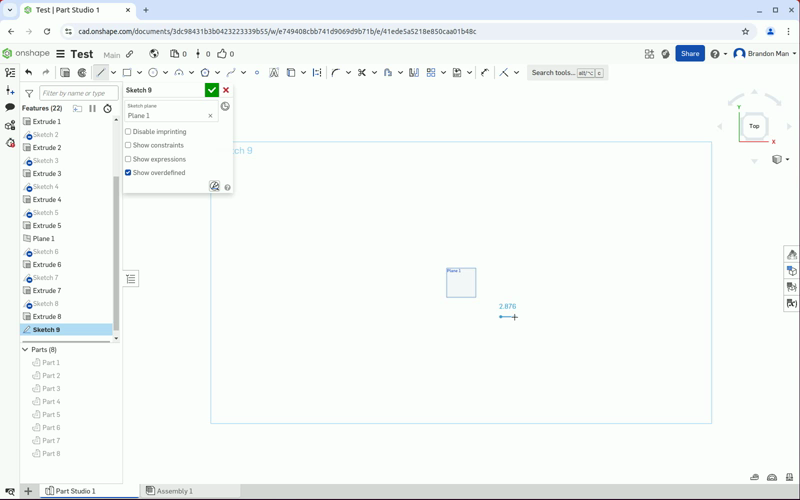
click(514, 316)
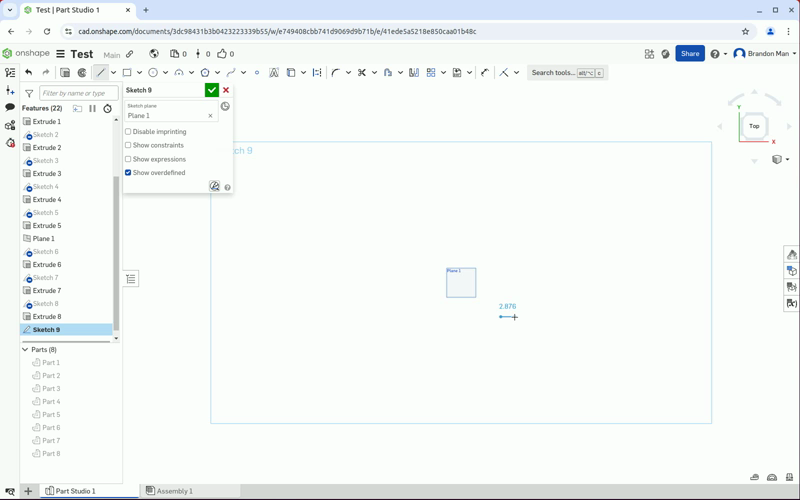
key_up(shift)
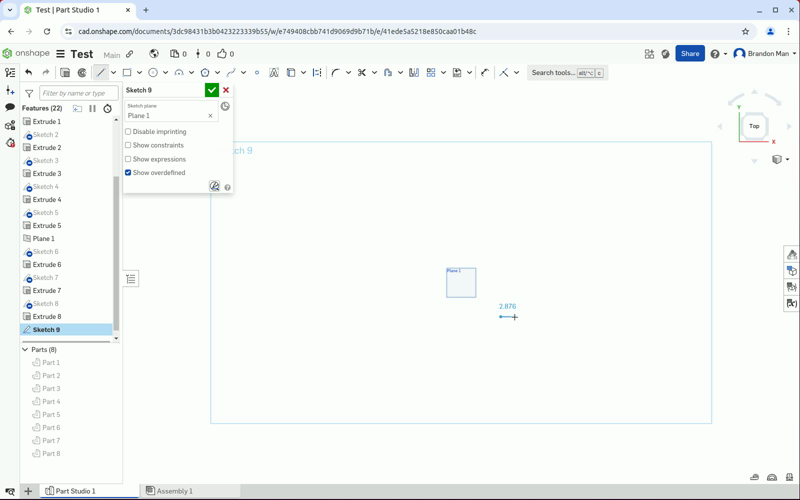
key(esc)
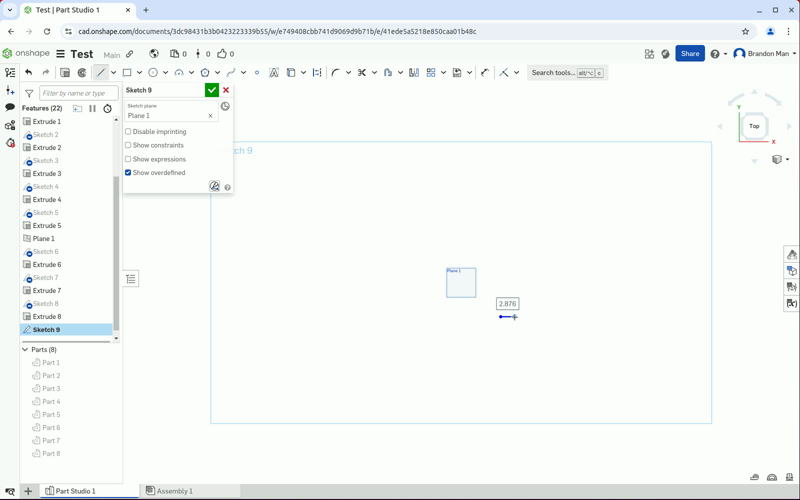
key(a)
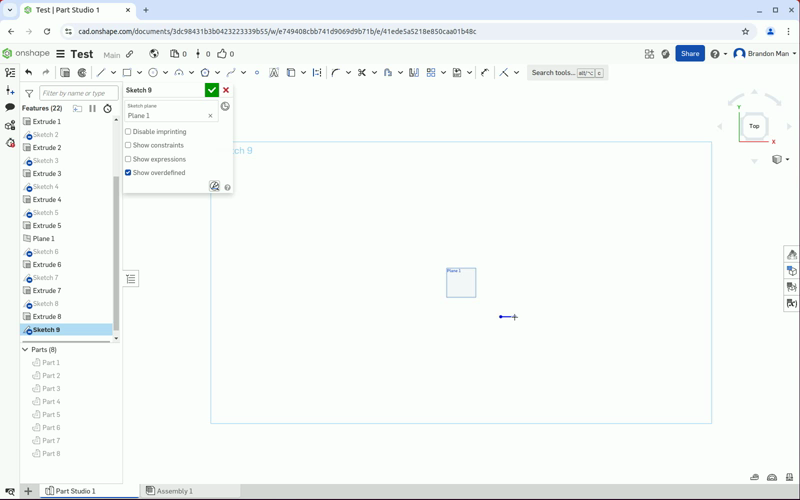
mouse_move(514, 316)
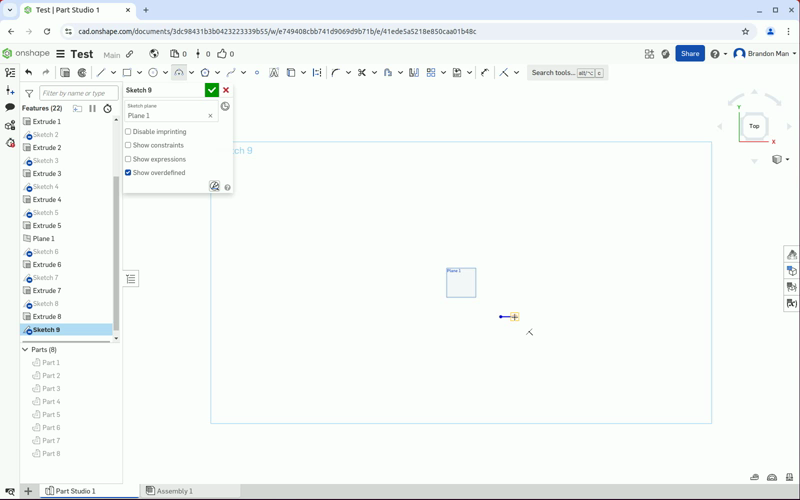
click(514, 316)
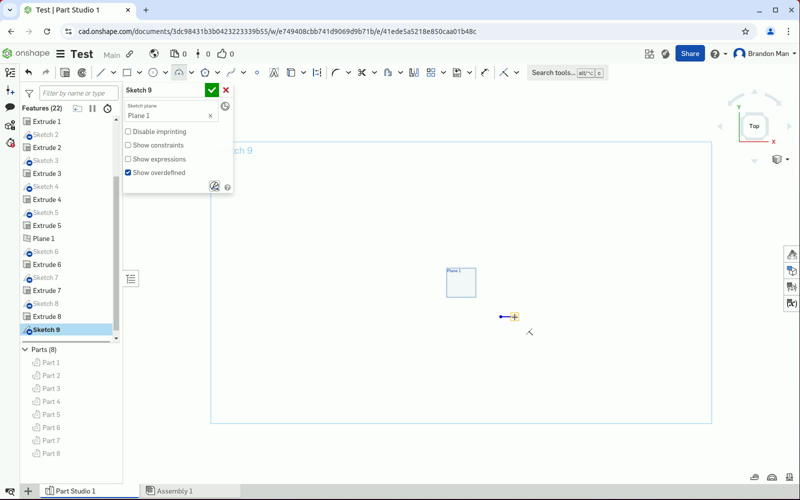
mouse_move(500, 316)
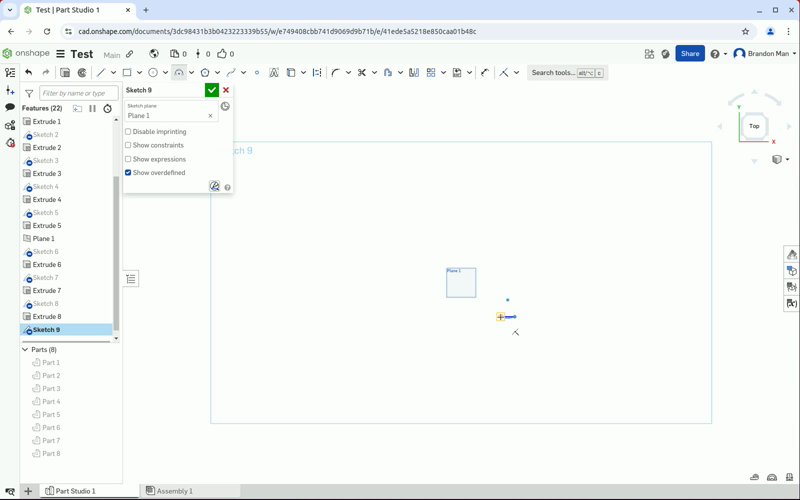
click(500, 316)
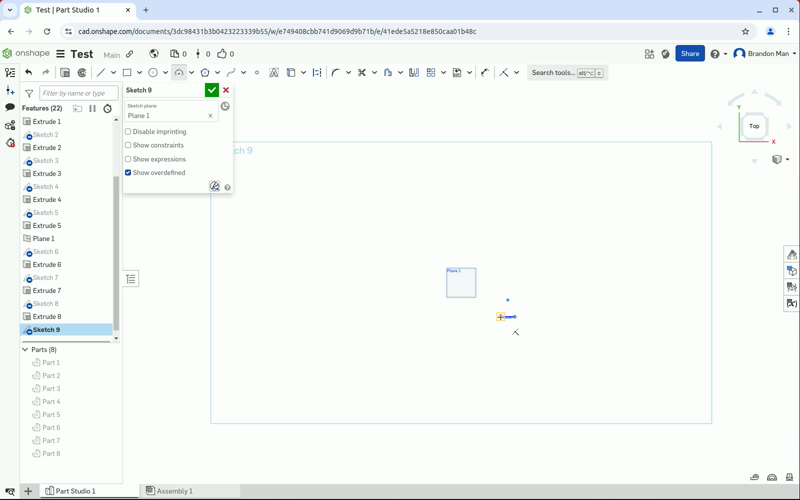
key_down(shift)
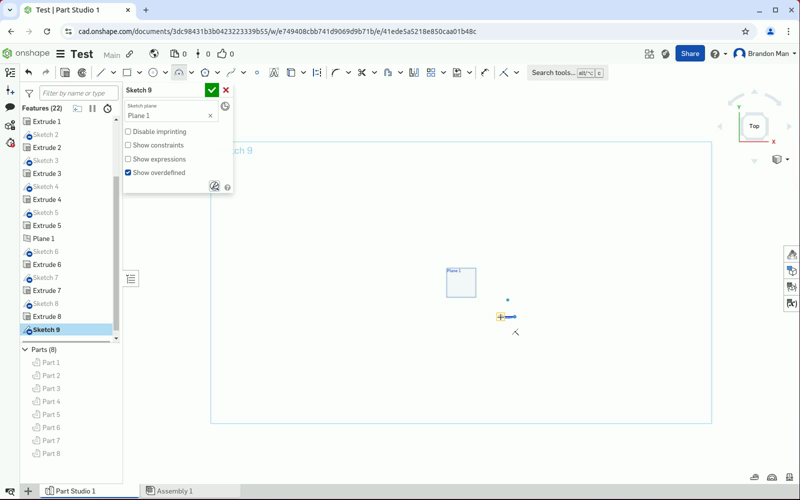
mouse_move(507, 309)
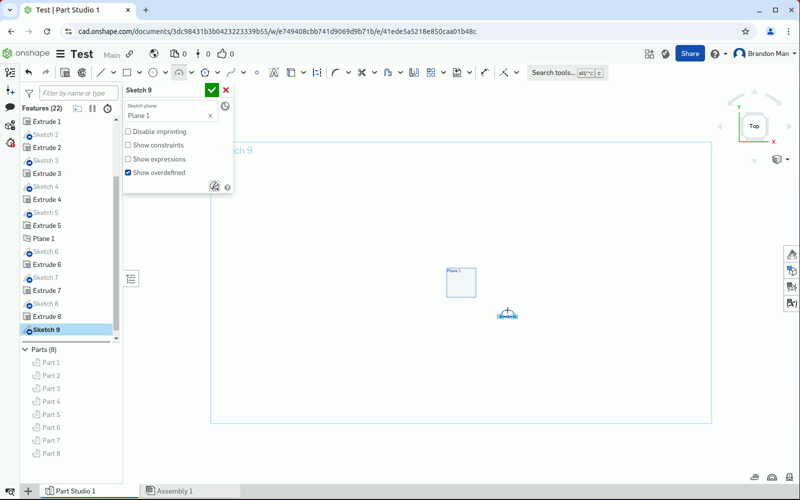
click(507, 309)
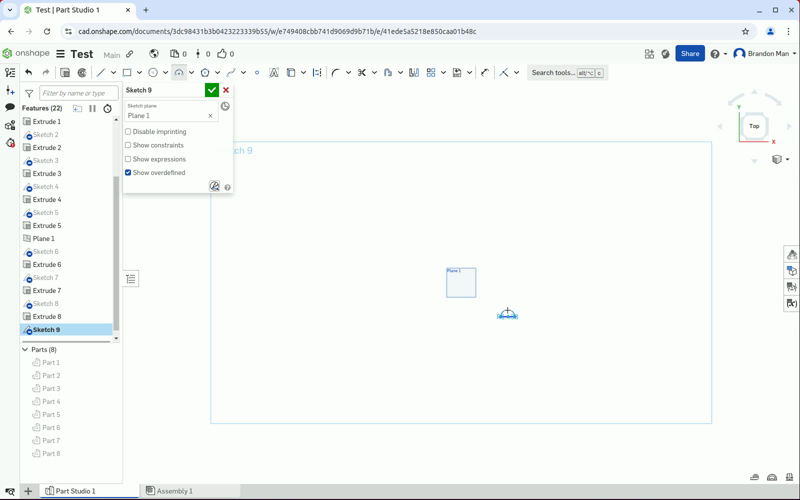
key_up(shift)
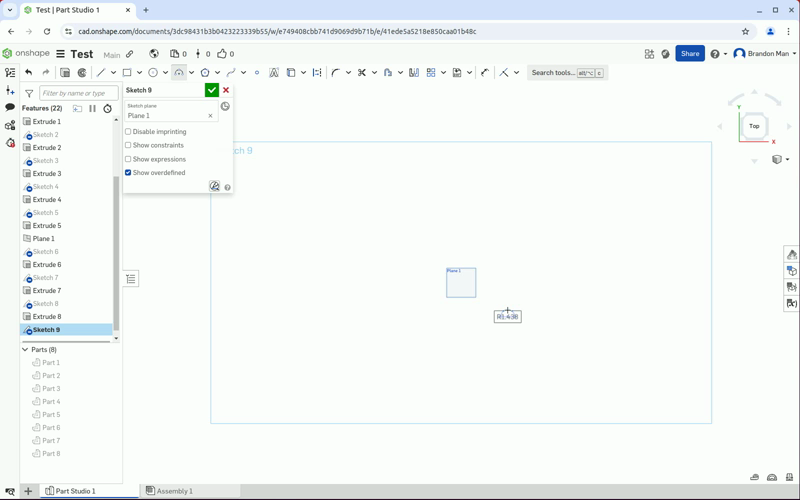
key(esc)
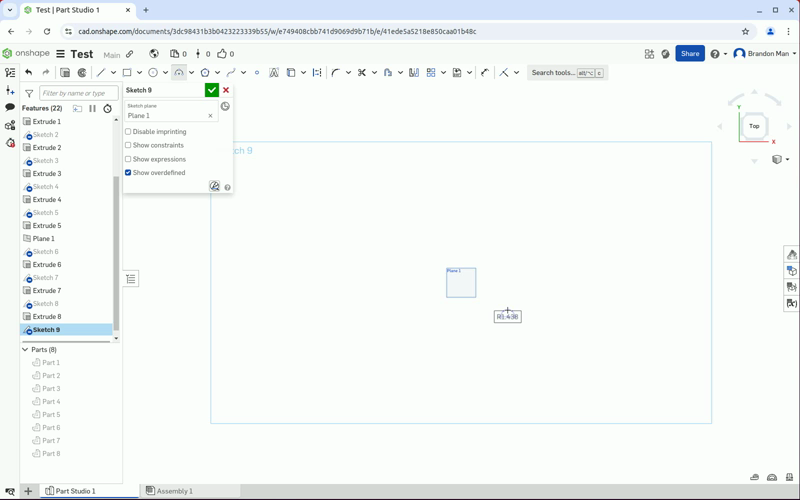
mouse_move(505, 313)
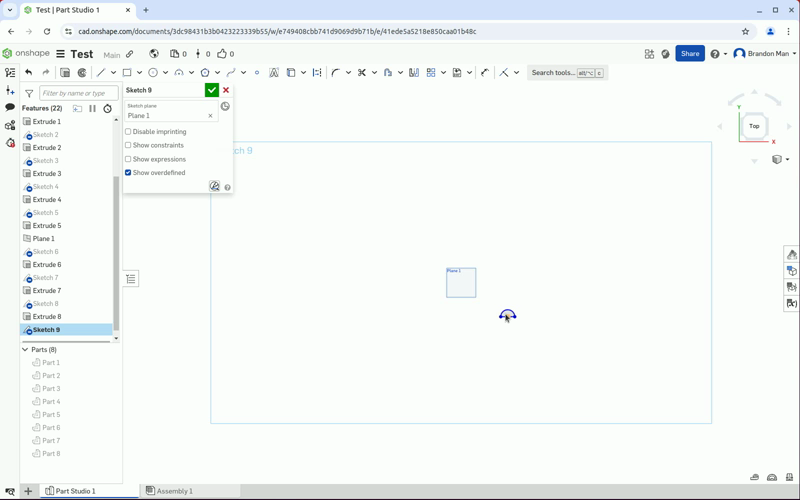
scroll(6)
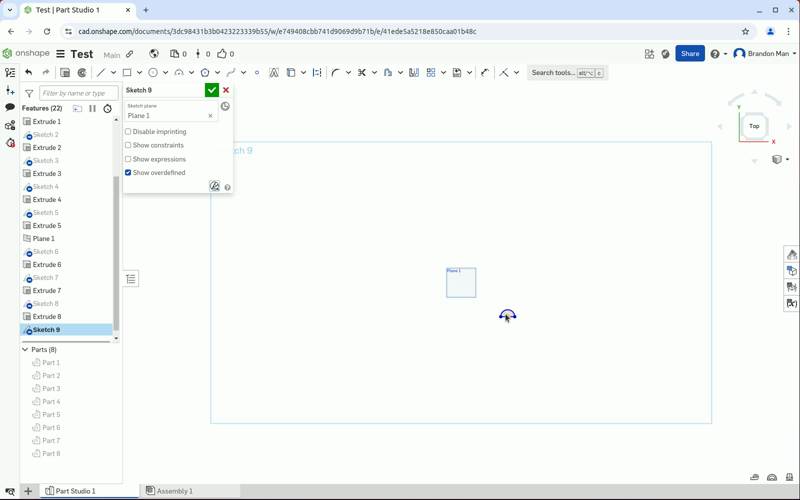
scroll(6)
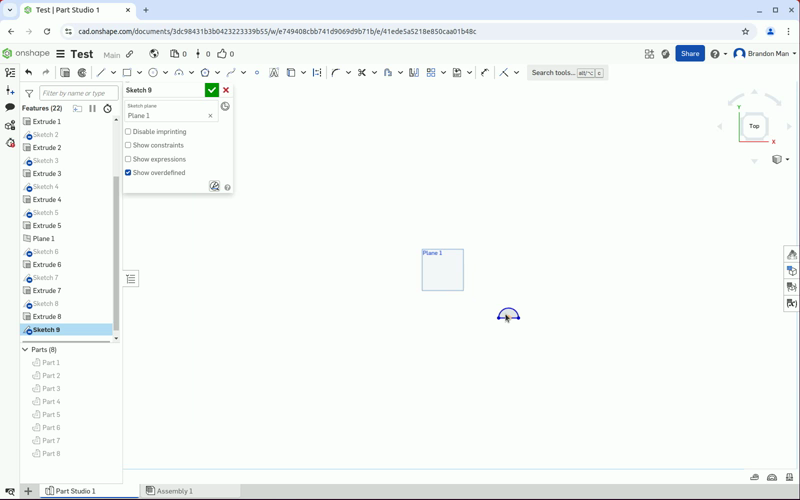
scroll(6)
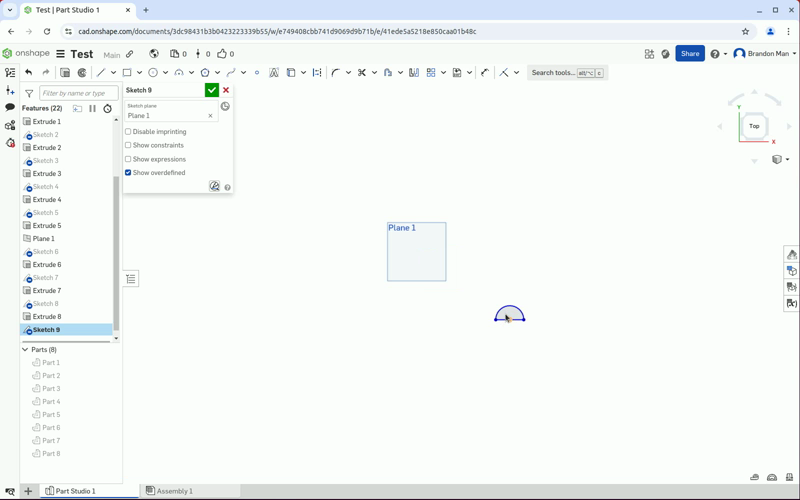
scroll(6)
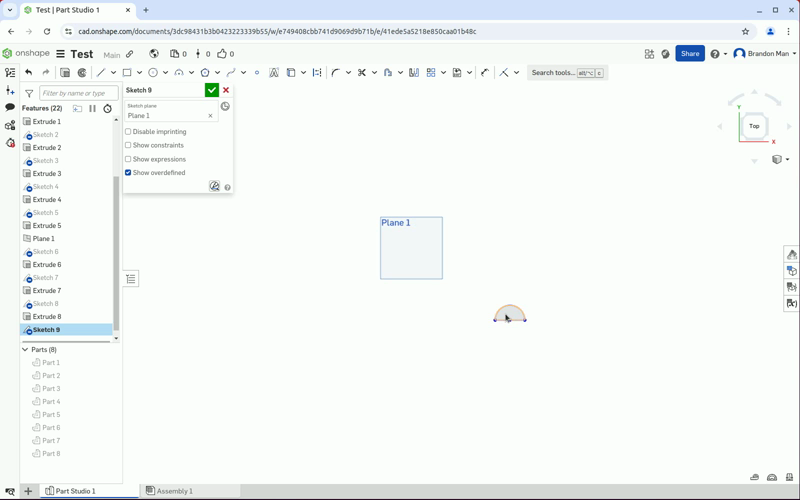
scroll(6)
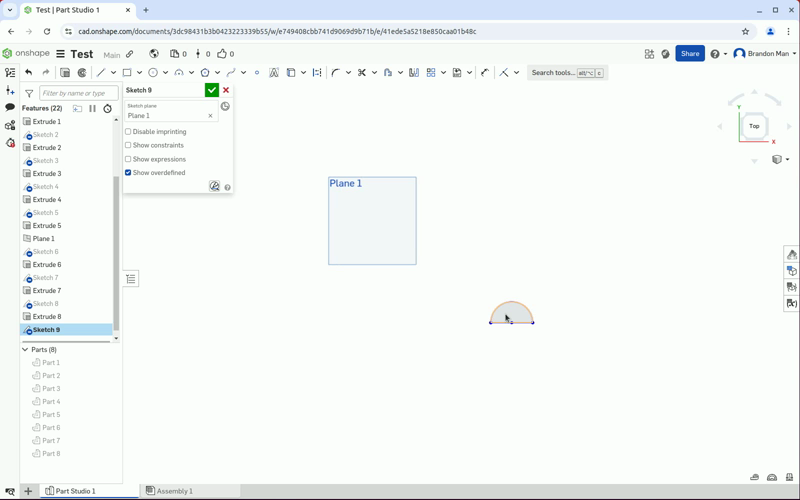
scroll(6)
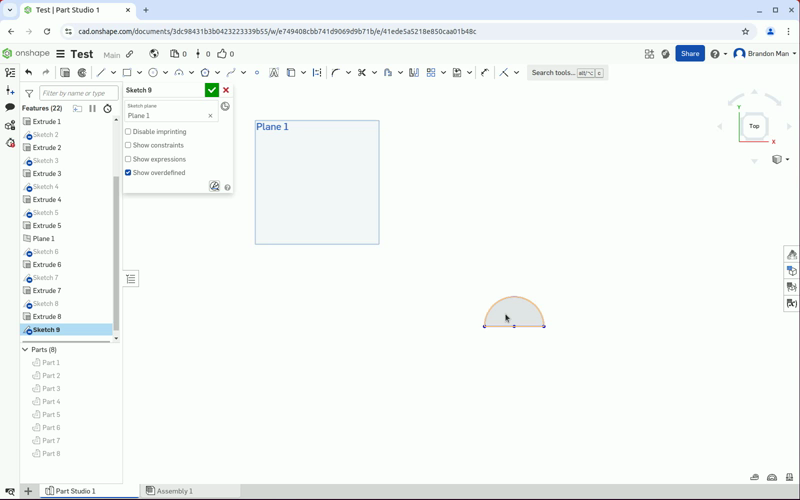
scroll(6)
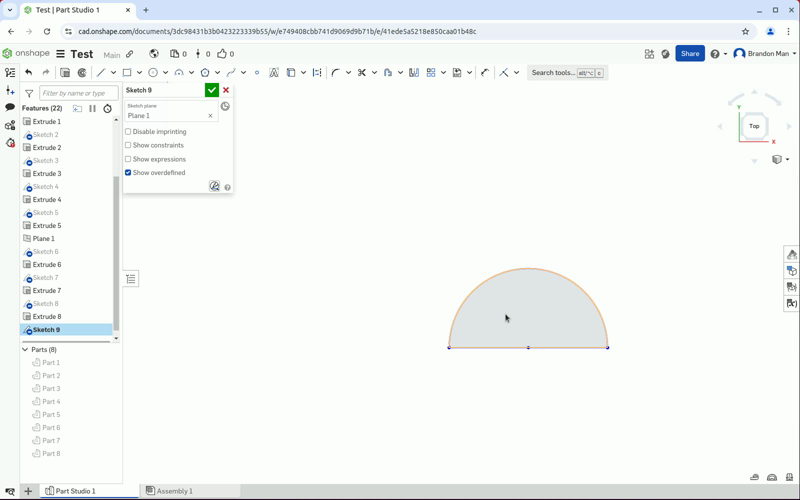
click(505, 313)
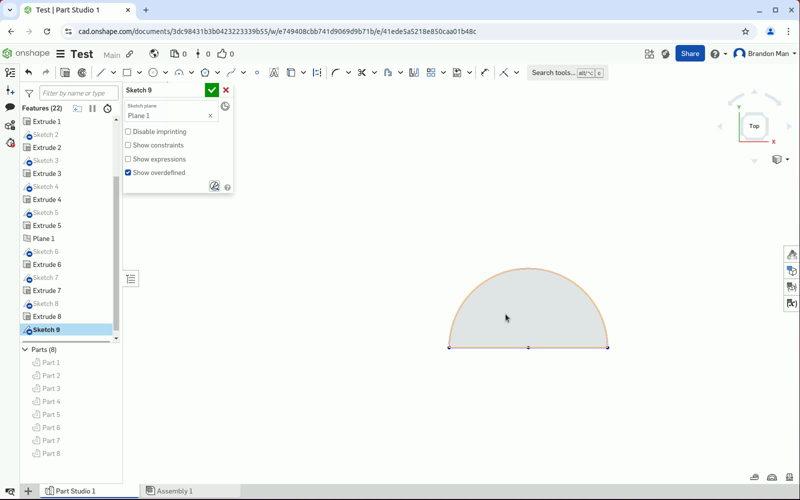
scroll(-6)
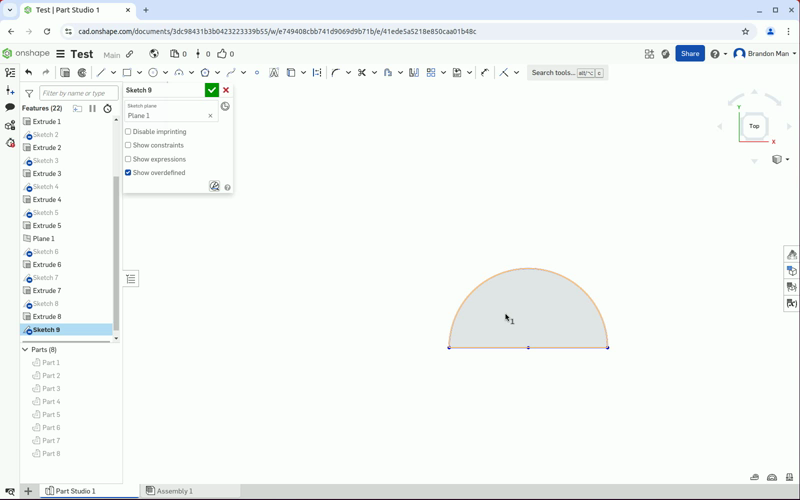
scroll(-6)
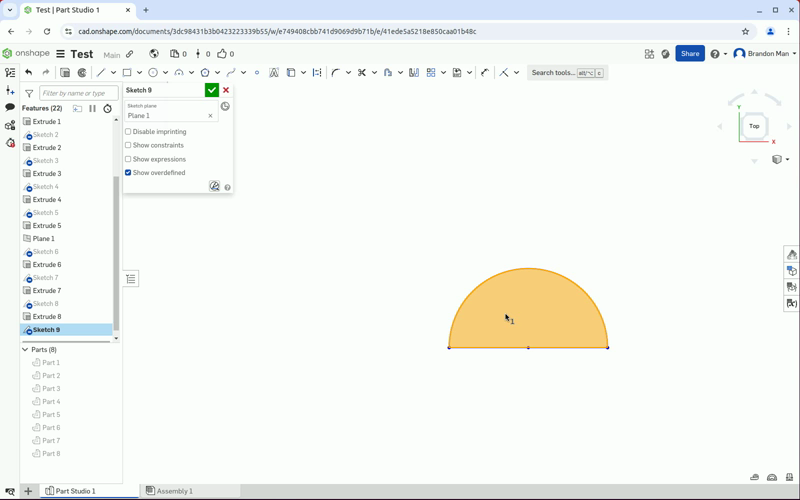
scroll(-6)
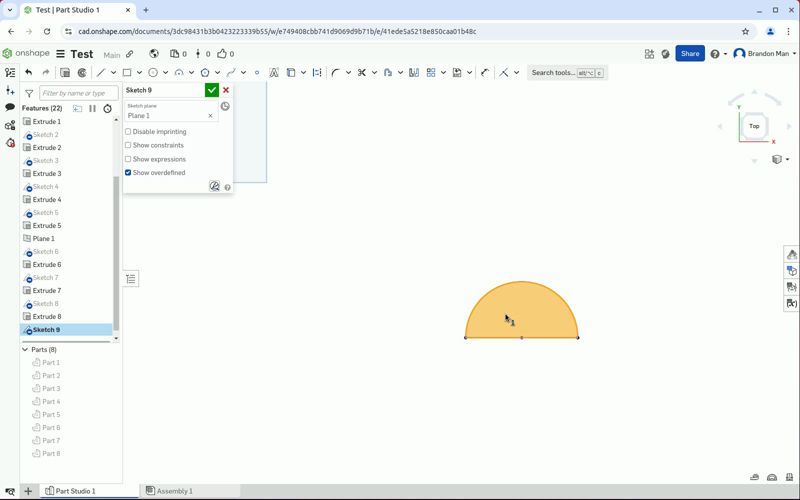
scroll(-6)
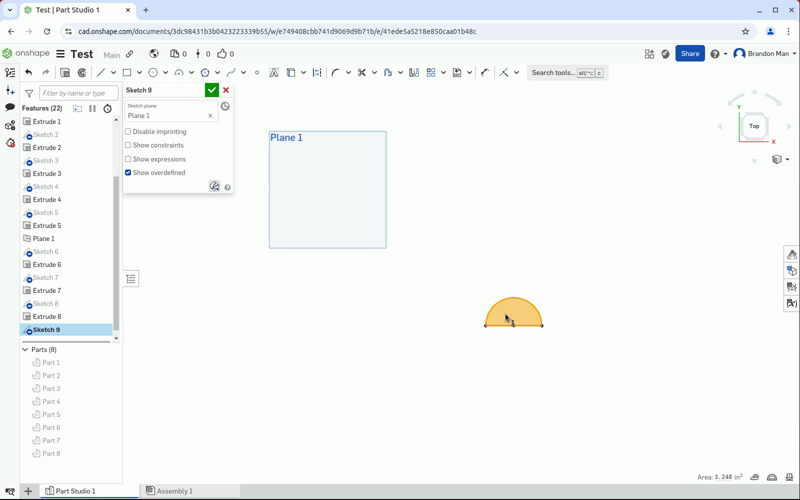
scroll(-6)
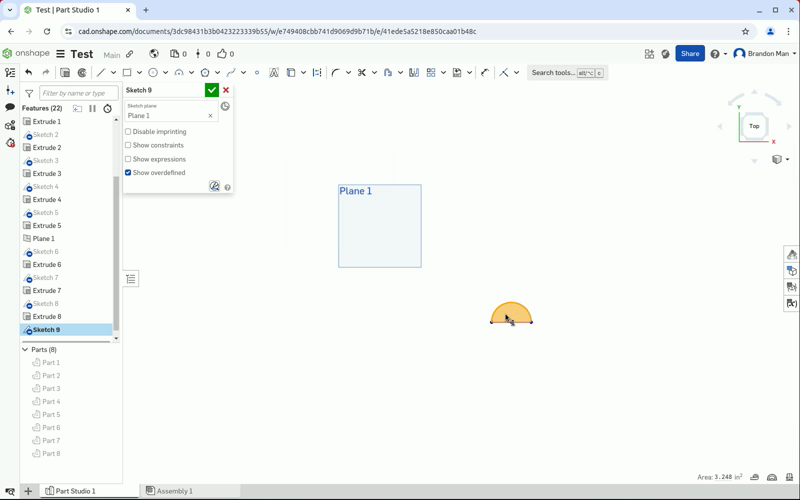
scroll(-6)
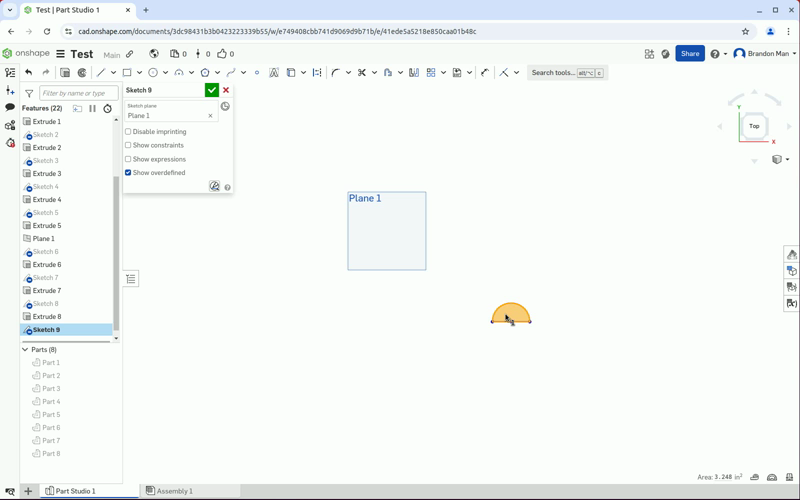
scroll(-6)
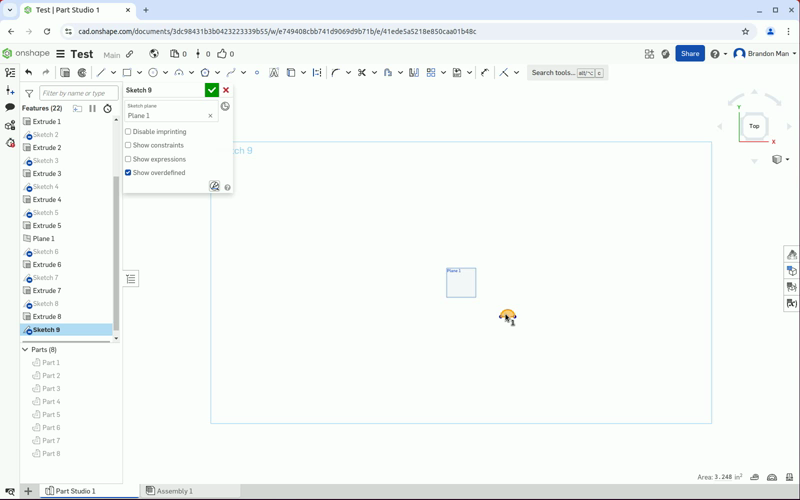
mouse_move(73, 352)
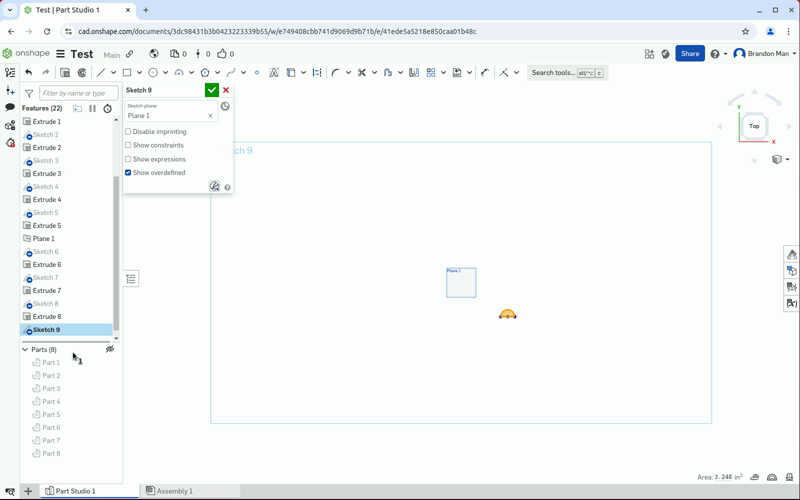
key(shift+y)
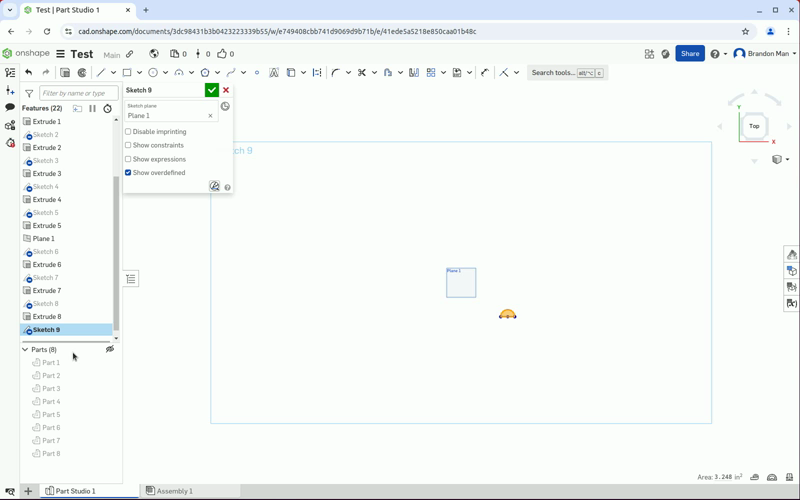
key(shift+e)
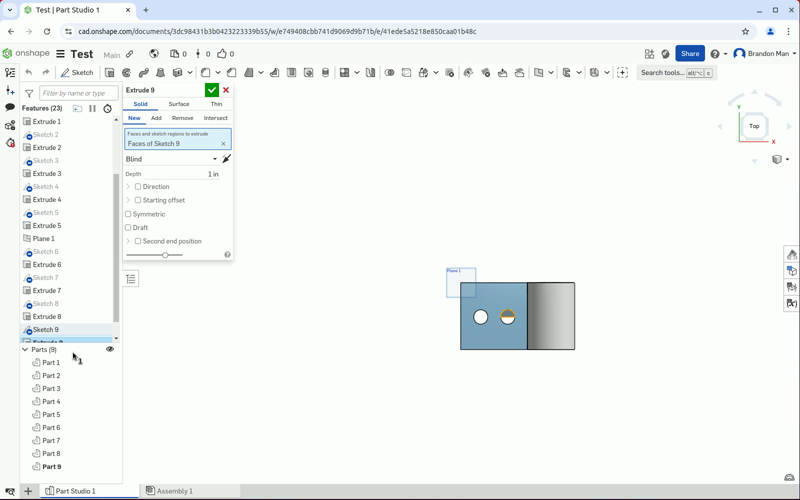
mouse_move(143, 106)
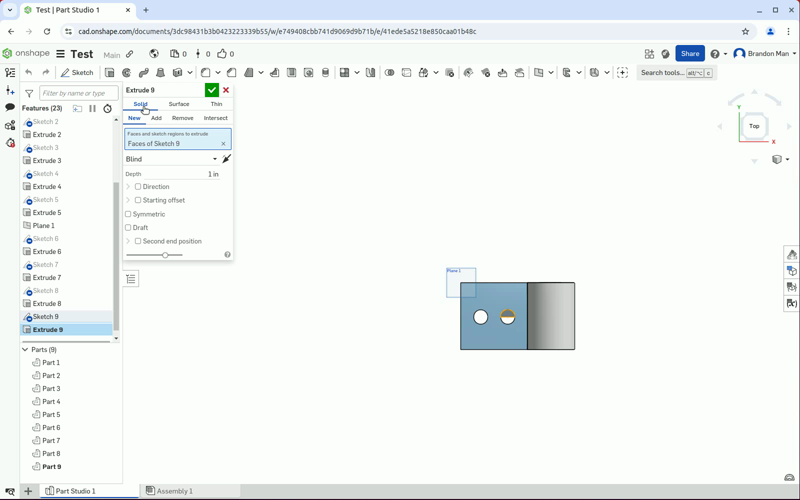
click(143, 106)
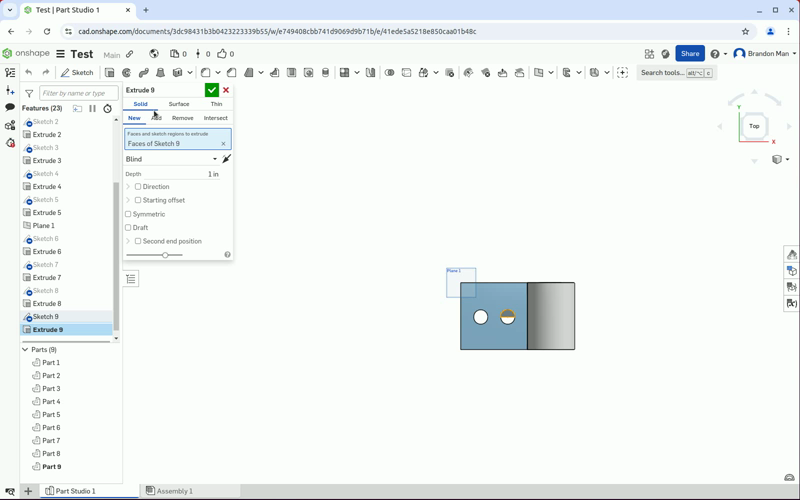
mouse_move(186, 120)
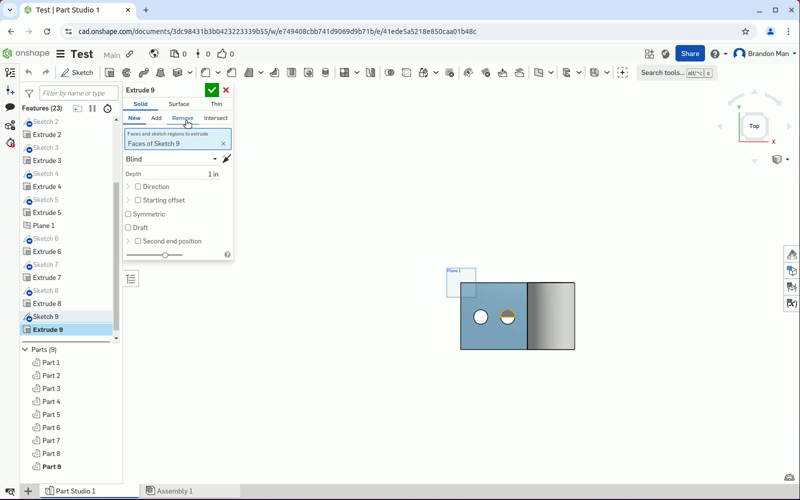
click(186, 120)
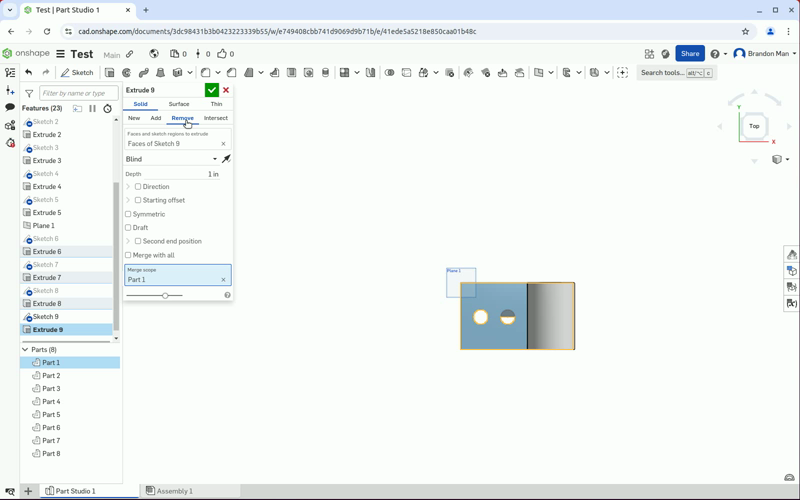
key(tab, 4)
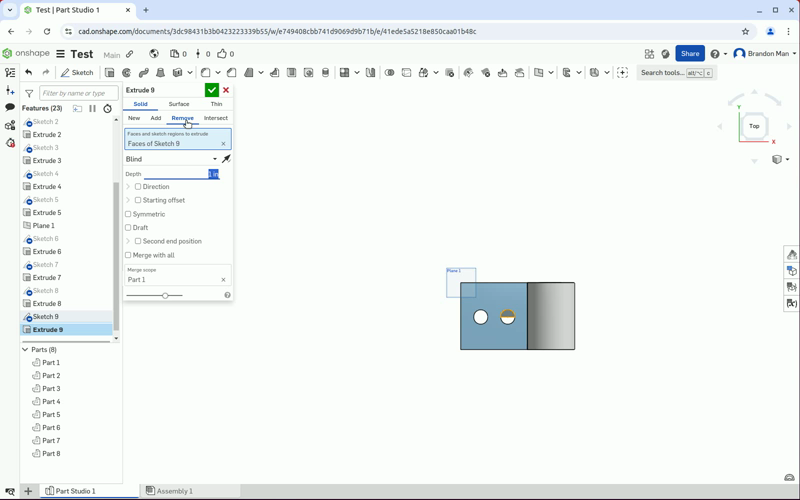
text(13.721)
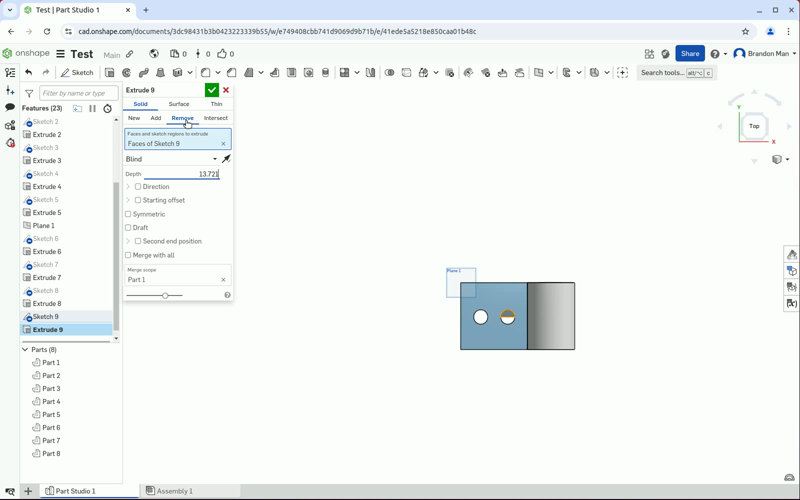
key(tab, 6)
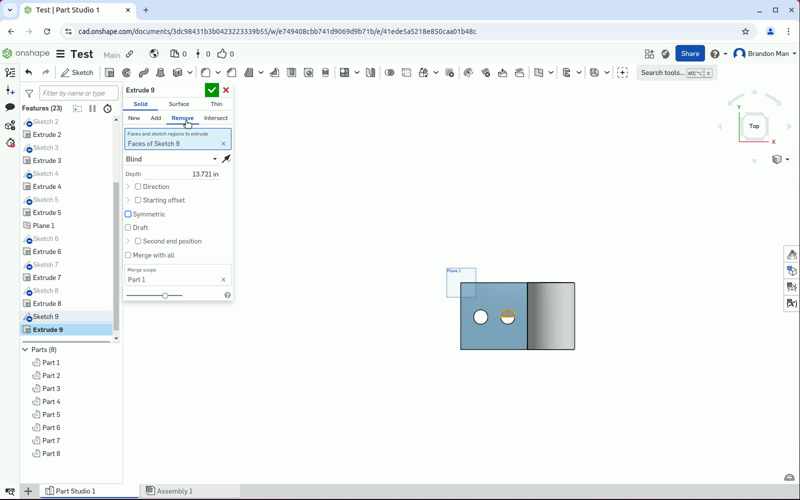
key(space)
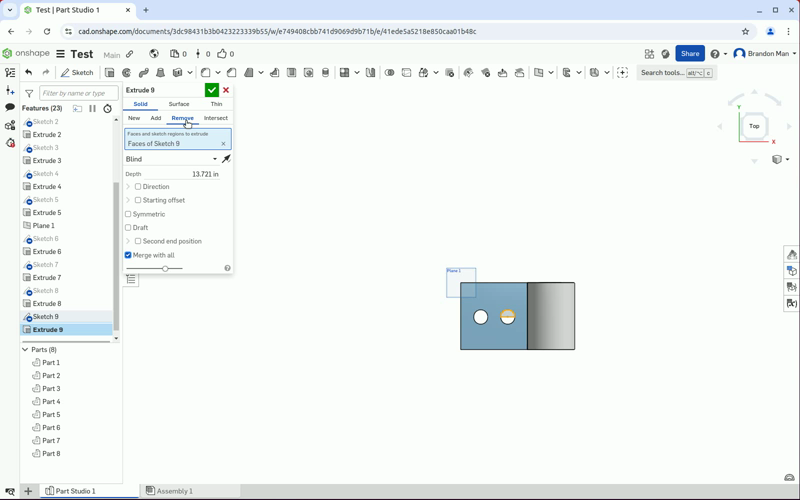
key(enter)
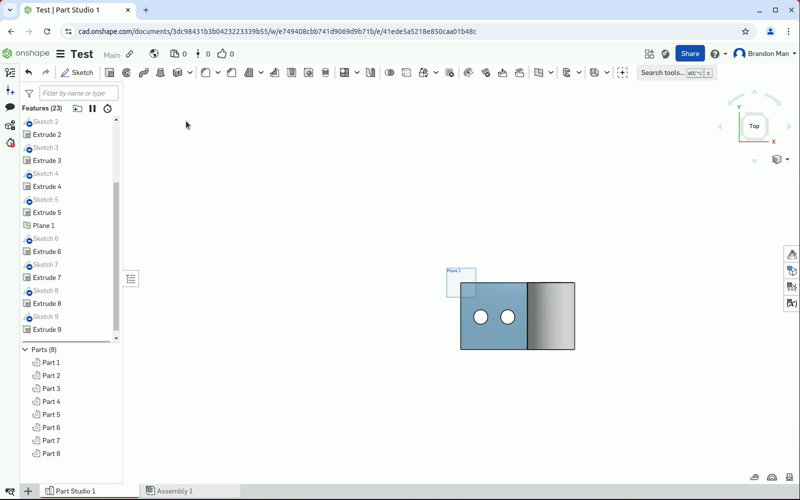
key(shift+h)
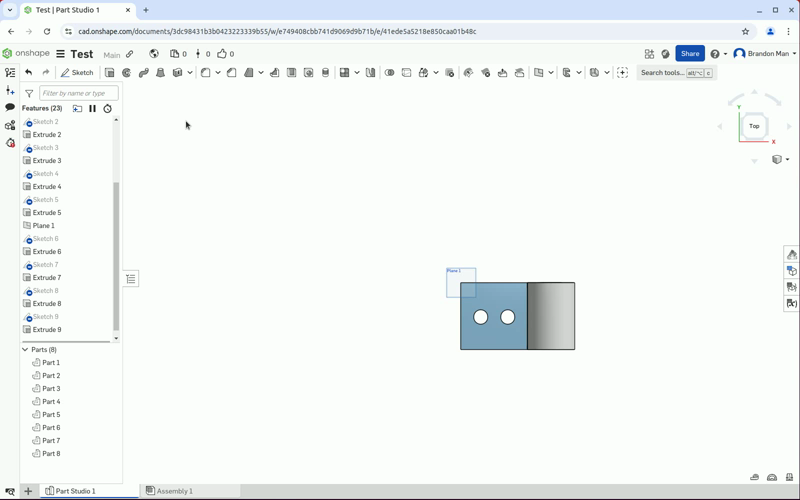
key(shift+h)
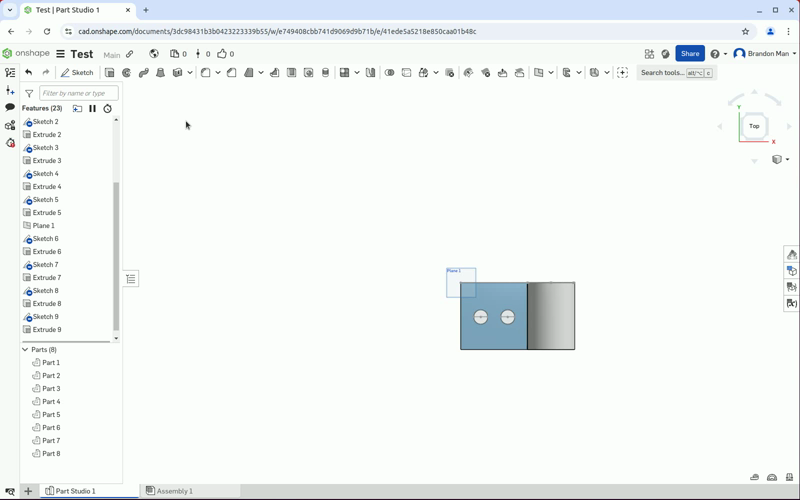
key(shift+7)
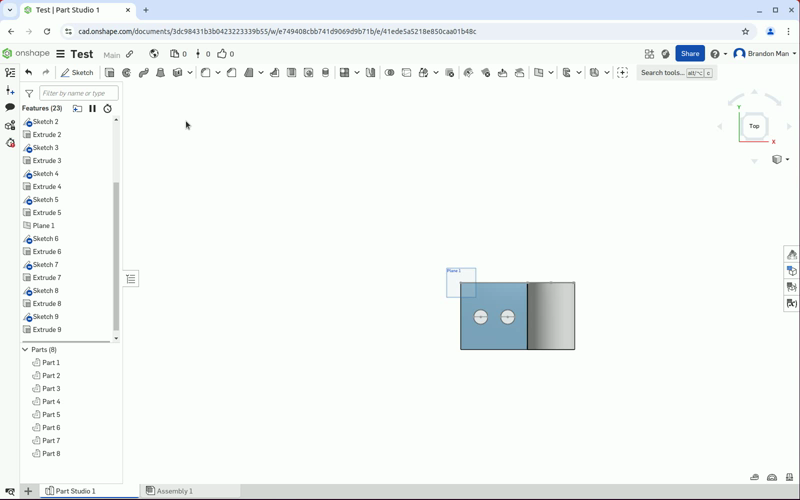
key(up, 3)
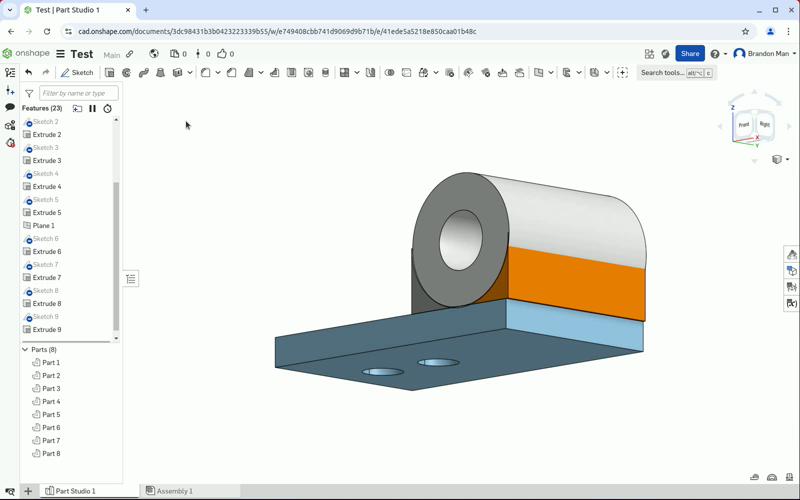
key(left, 3)
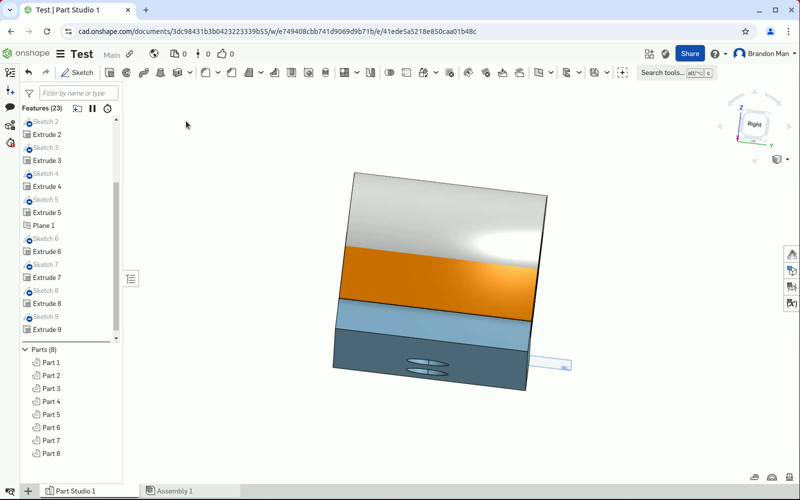
key(right, 3)
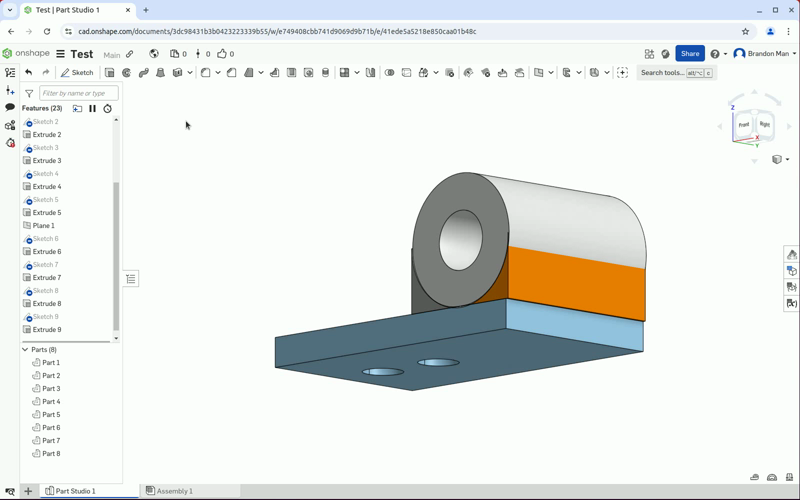
key(down, 3)
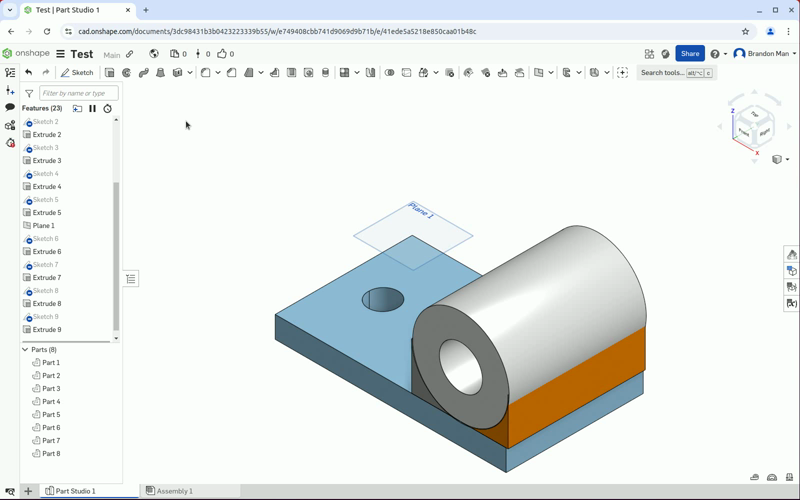
mouse_move(69, 98)
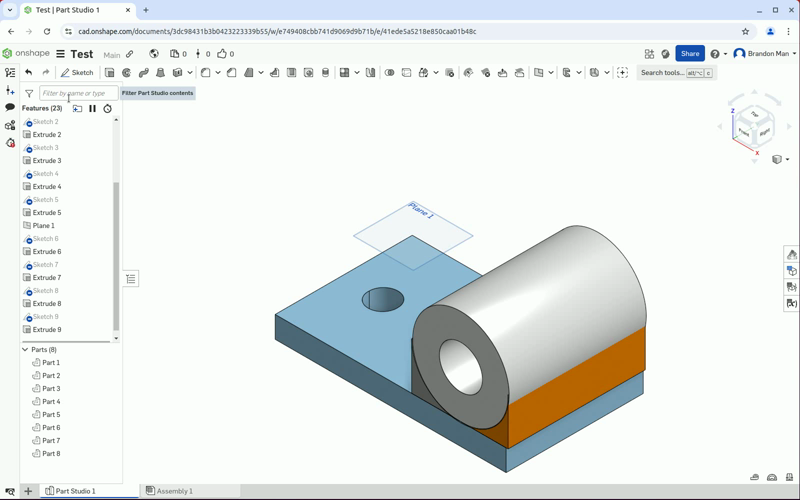
click(69, 98)